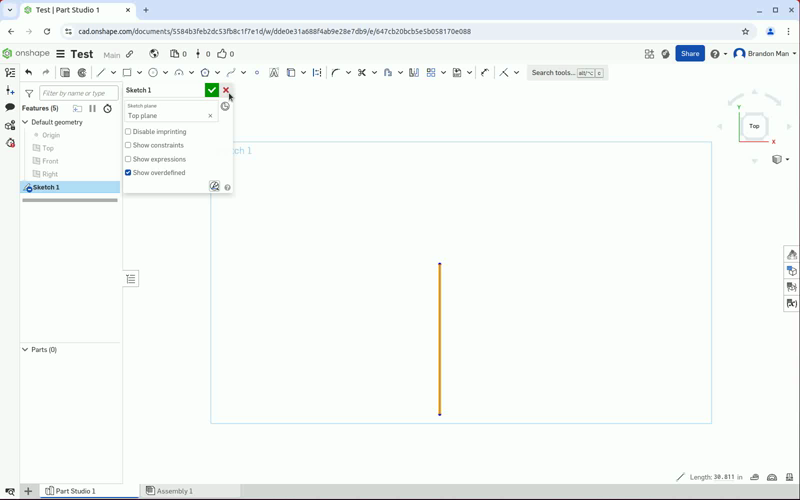
key(shift+h)
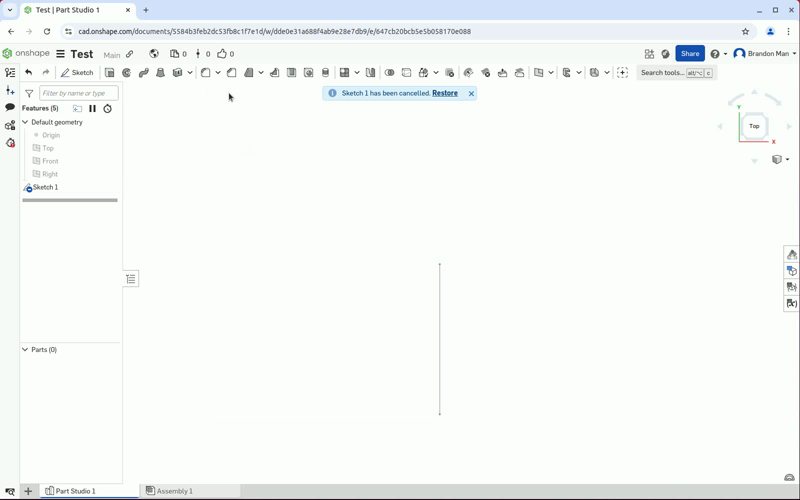
key(shift+s)
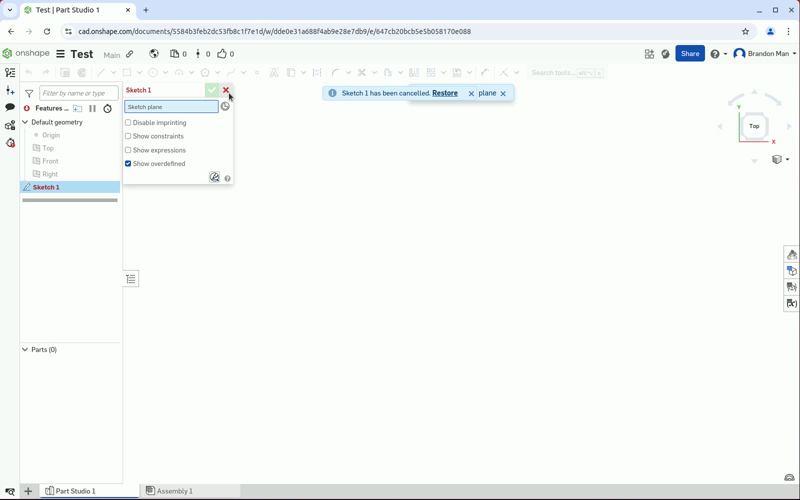
mouse_move(73, 150)
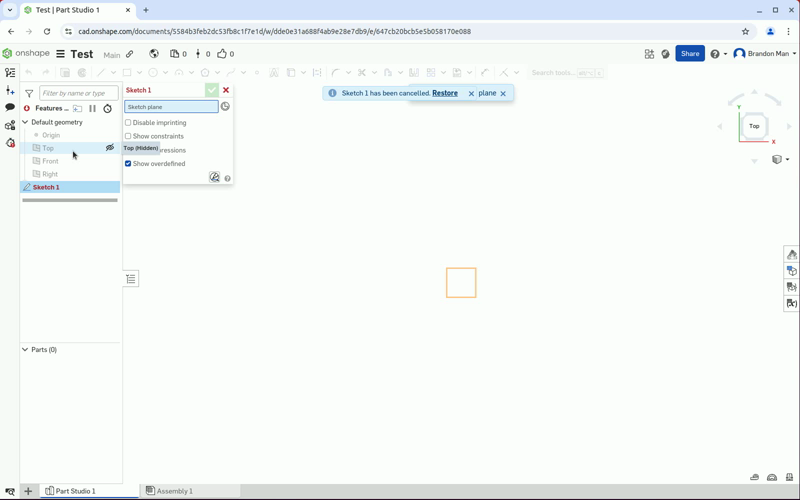
click(73, 150)
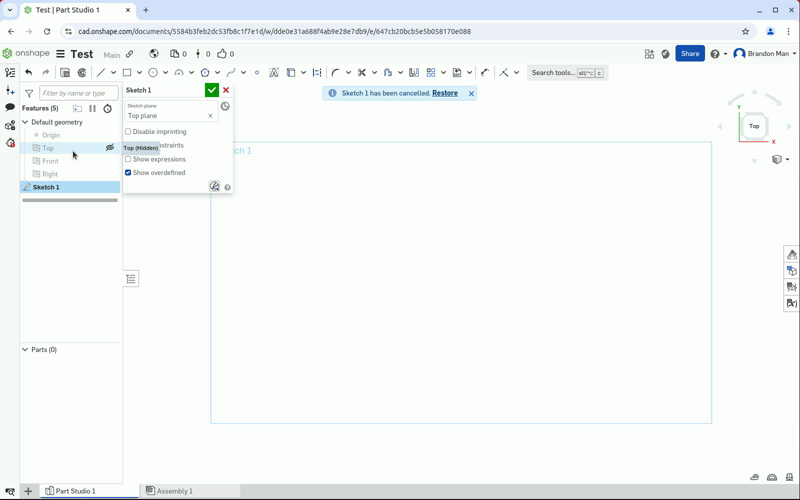
mouse_move(73, 352)
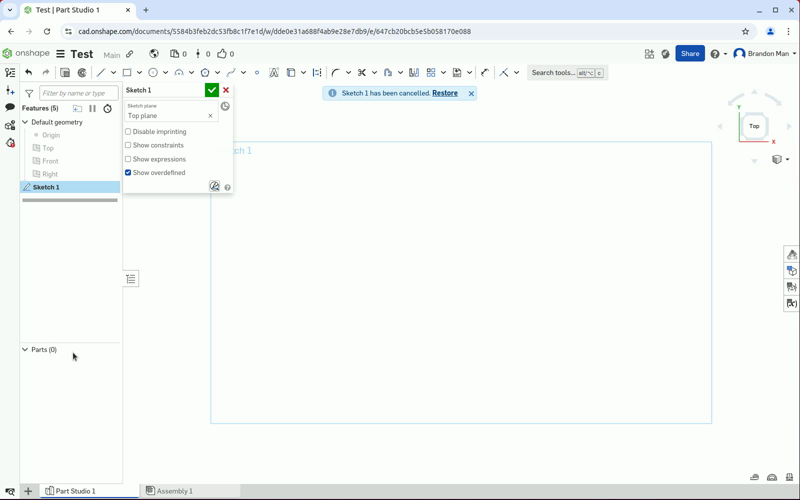
key(y)
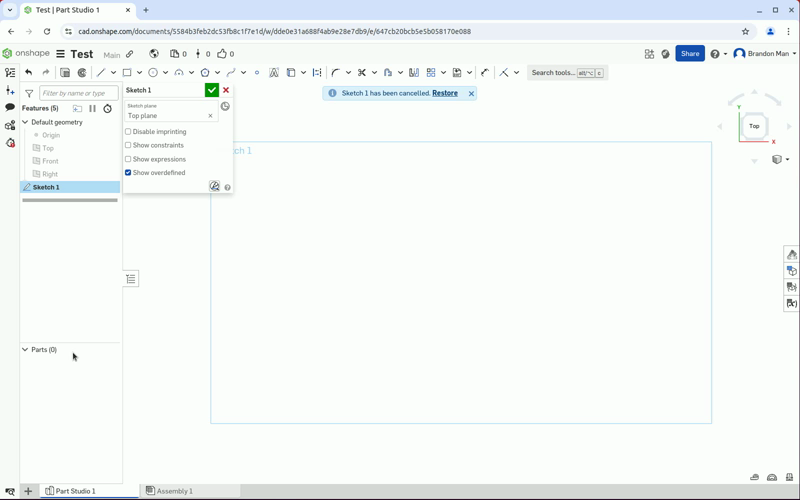
key(a)
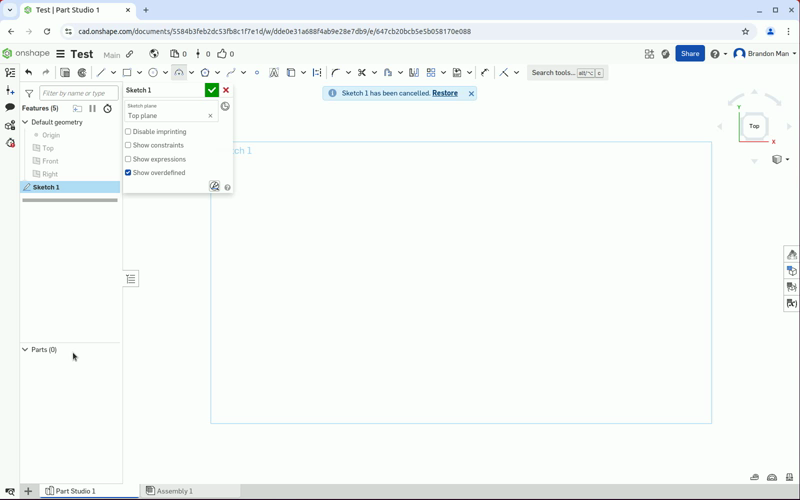
key_down(shift)
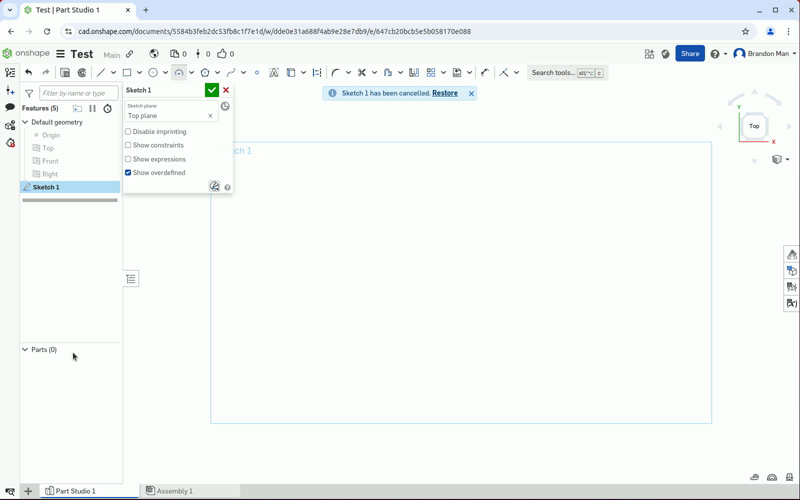
mouse_move(457, 284)
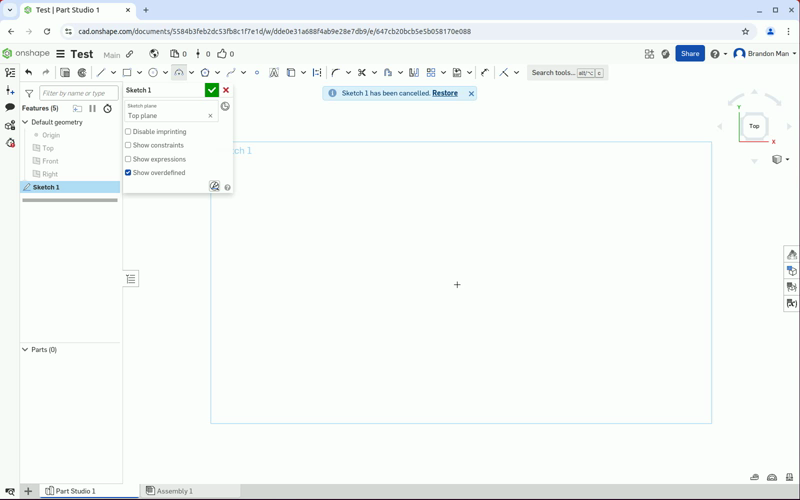
click(457, 284)
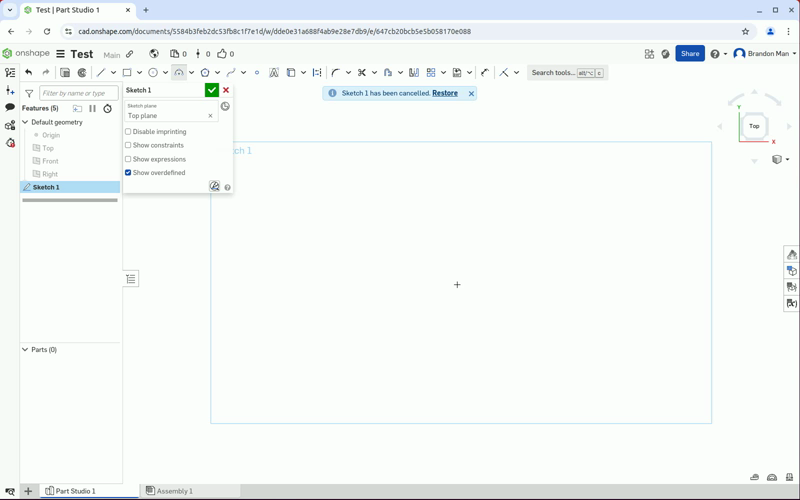
key_up(shift)
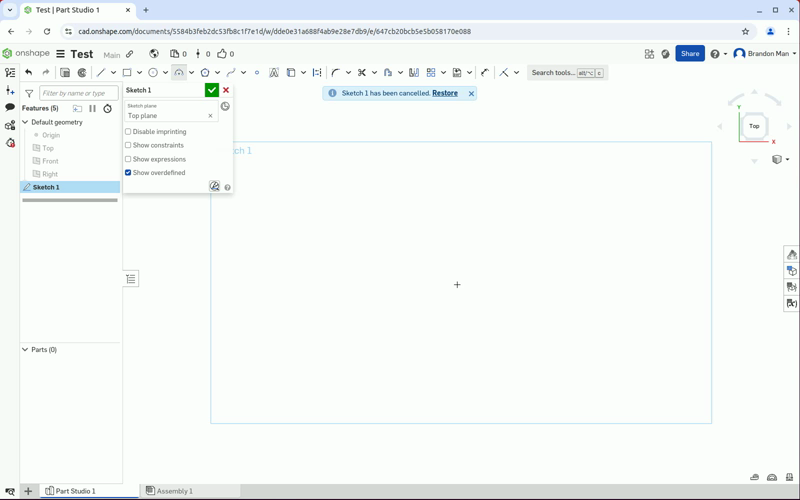
key_down(shift)
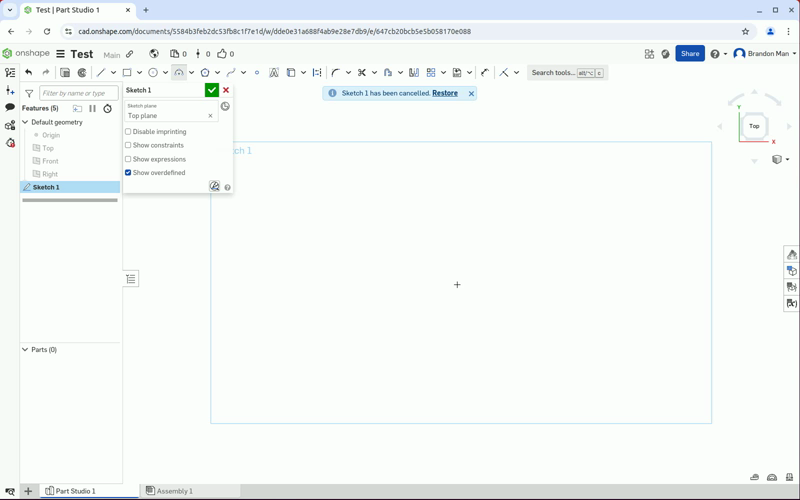
mouse_move(459, 286)
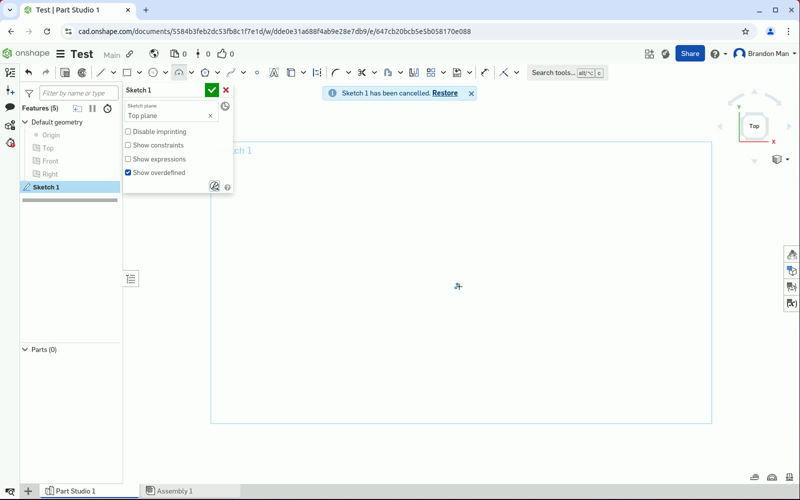
scroll(6)
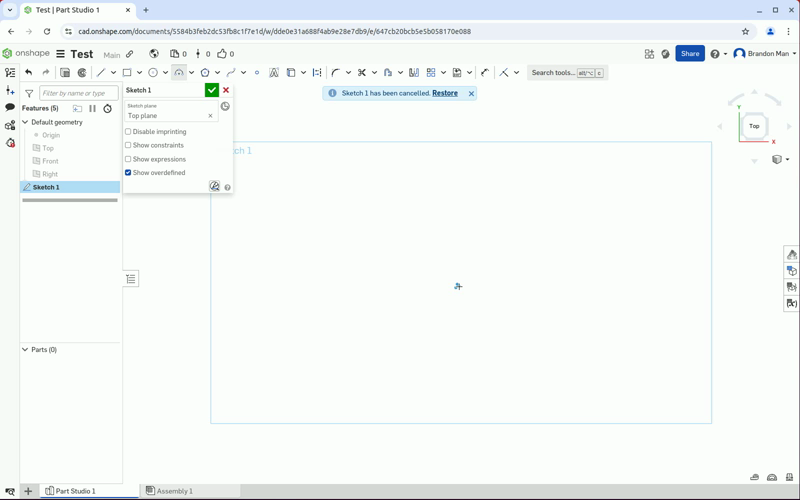
scroll(6)
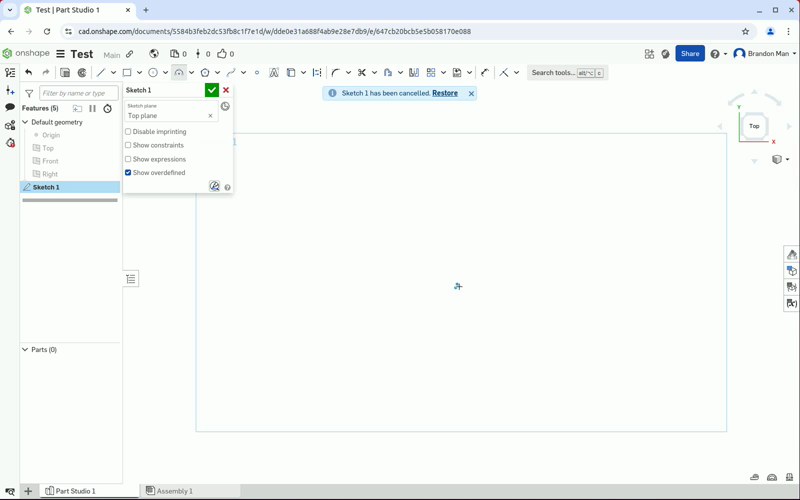
scroll(6)
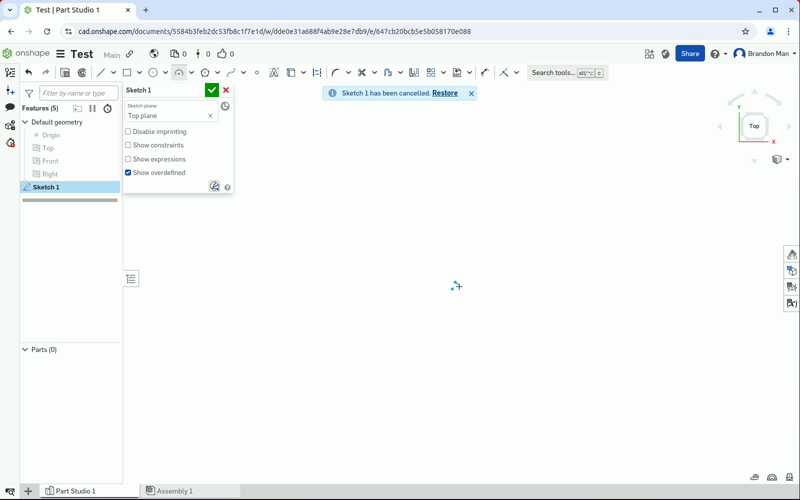
scroll(6)
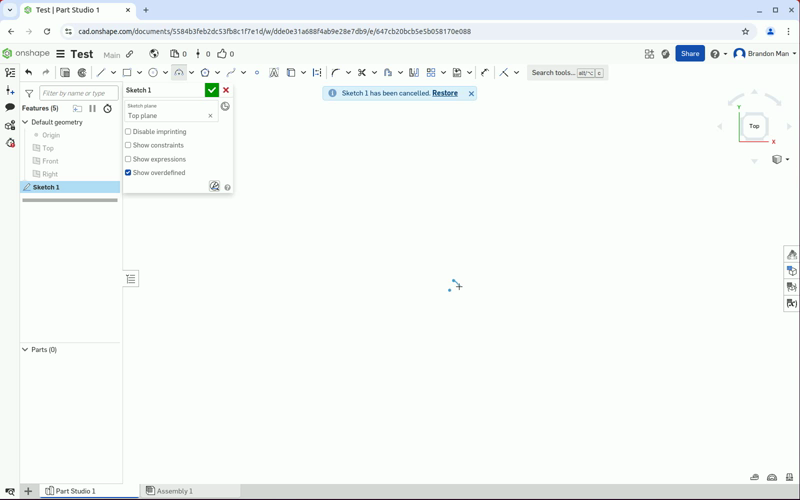
scroll(6)
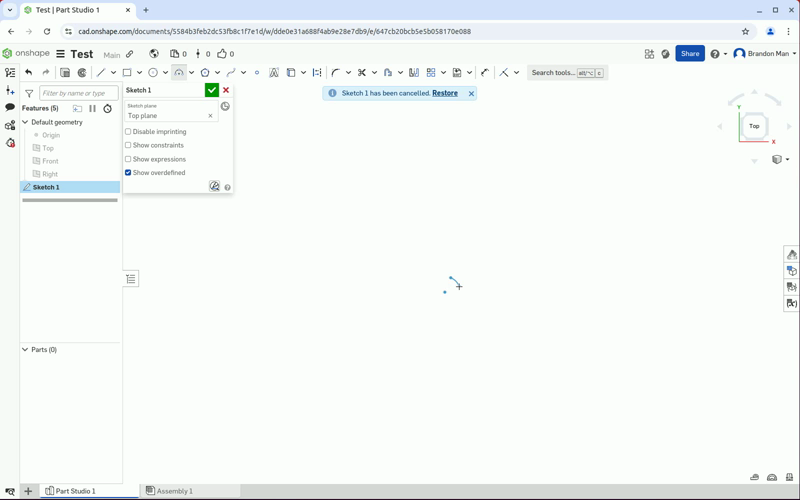
scroll(6)
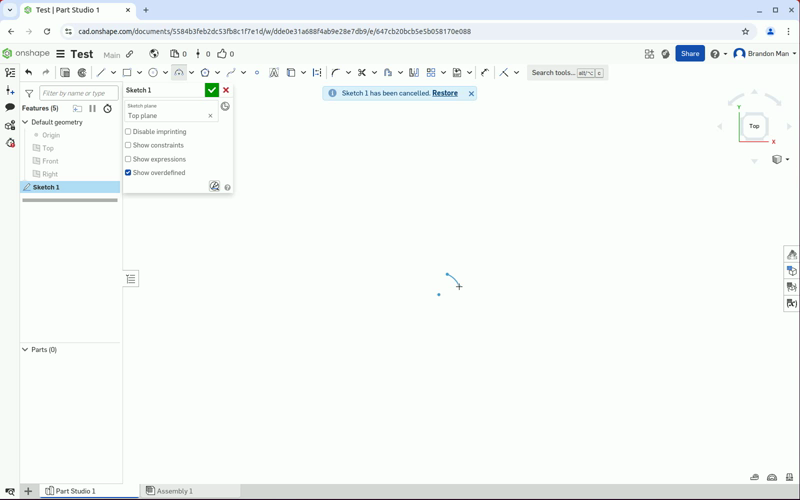
scroll(6)
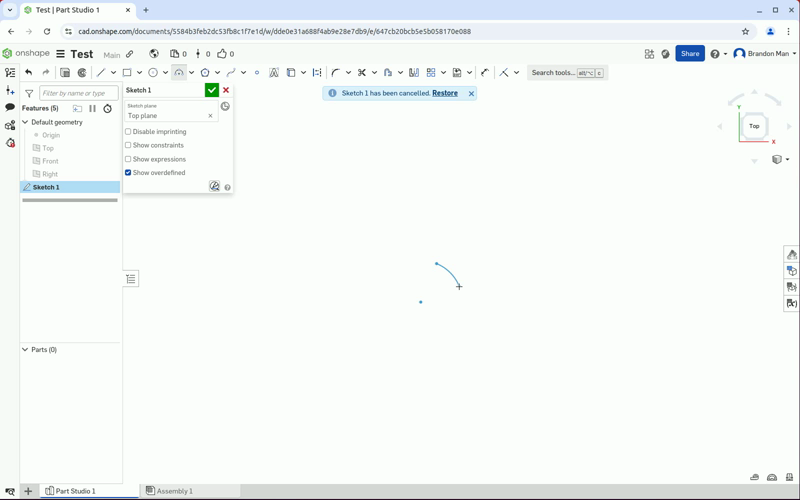
click(459, 286)
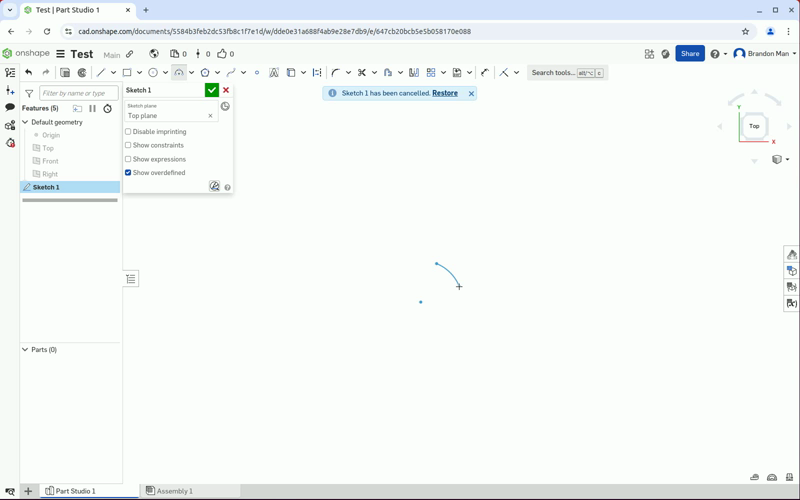
scroll(-6)
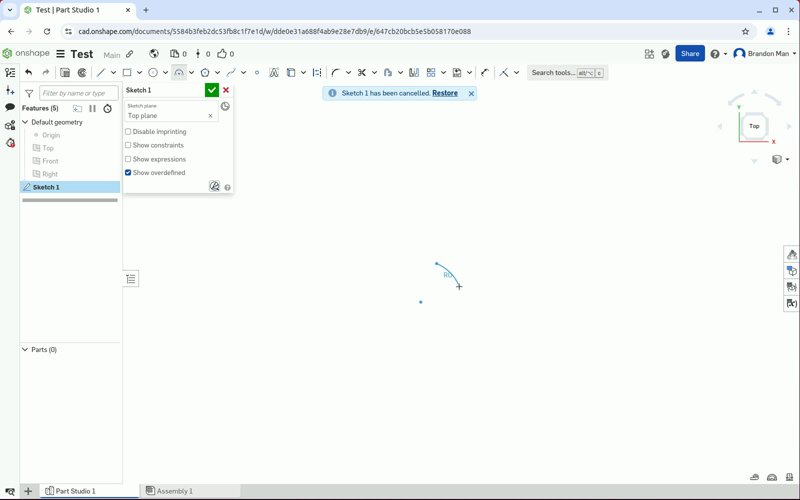
scroll(-6)
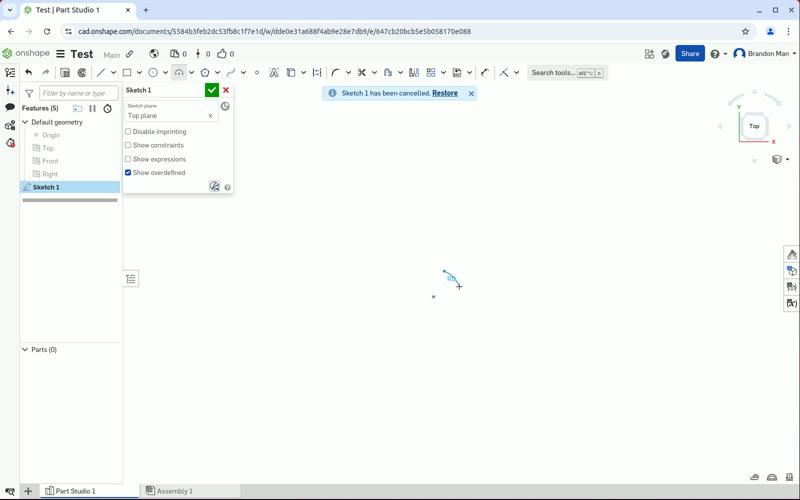
scroll(-6)
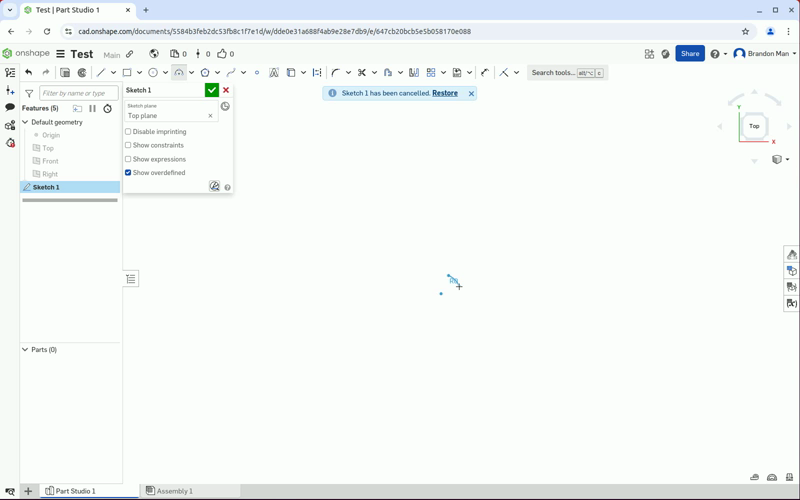
scroll(-6)
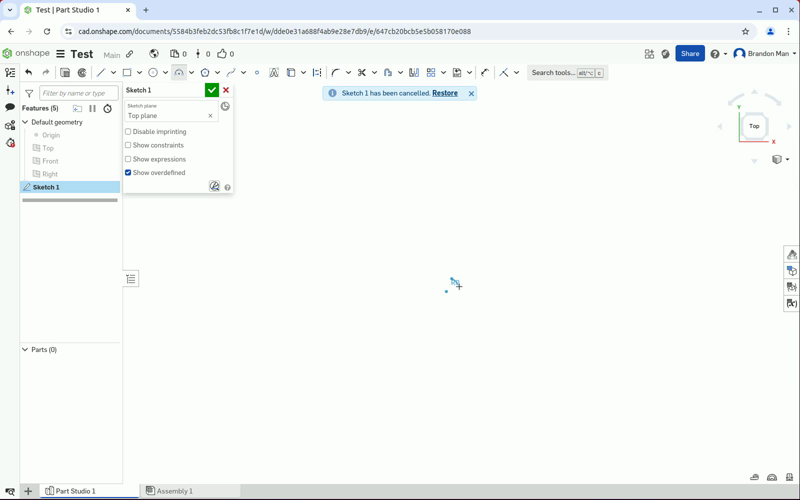
scroll(-6)
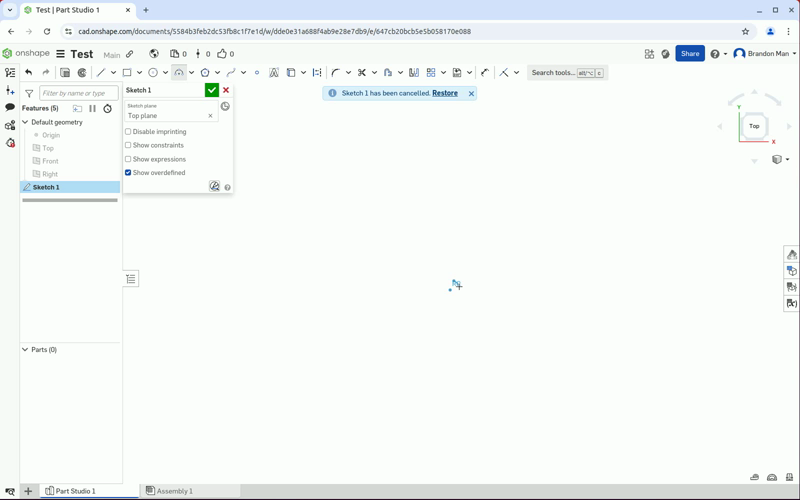
scroll(-6)
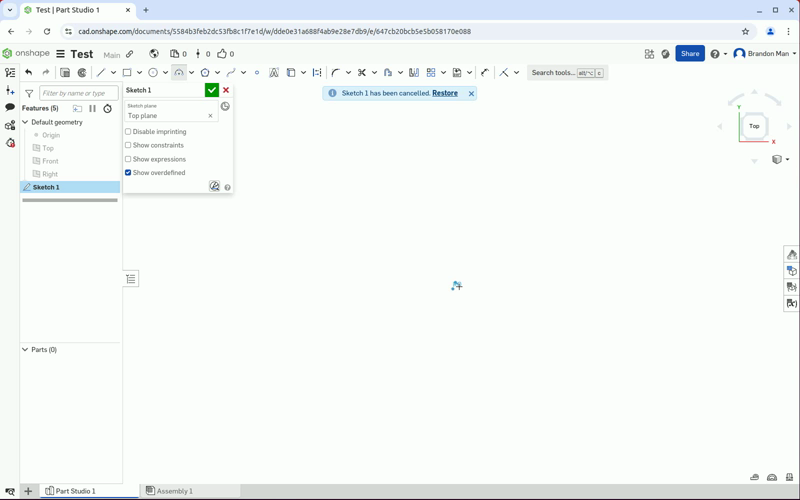
scroll(-6)
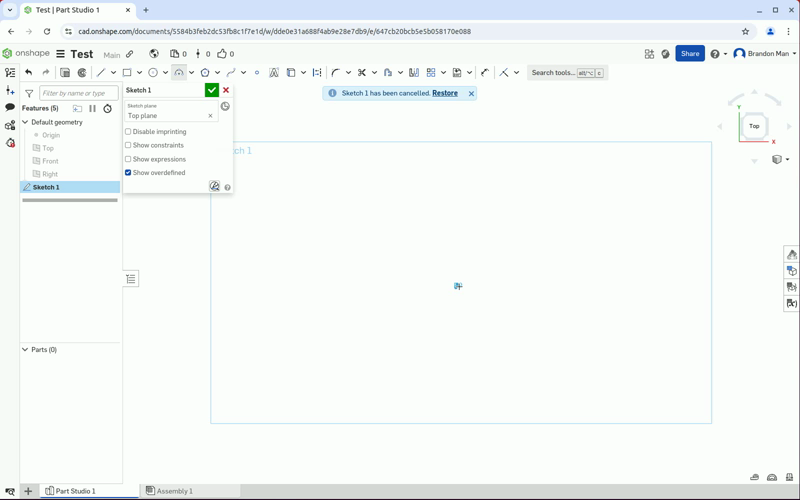
mouse_move(458, 285)
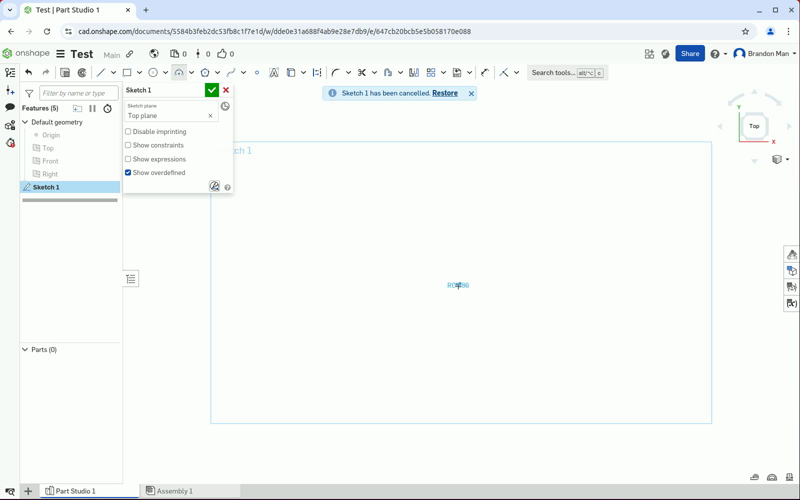
scroll(6)
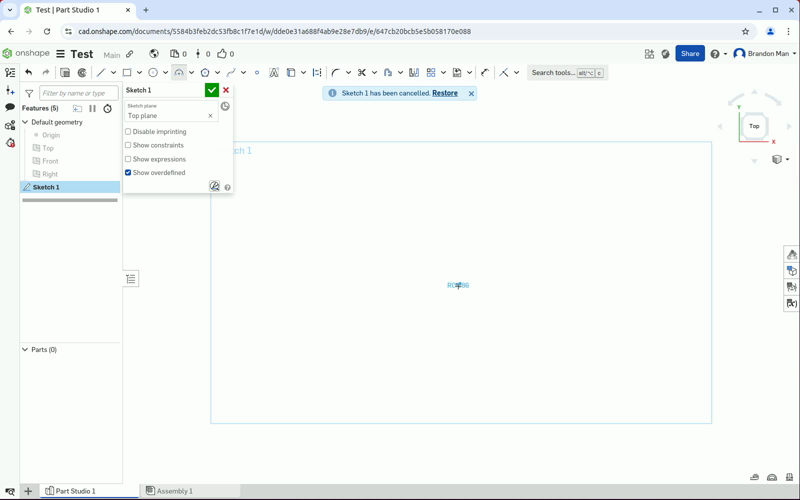
scroll(6)
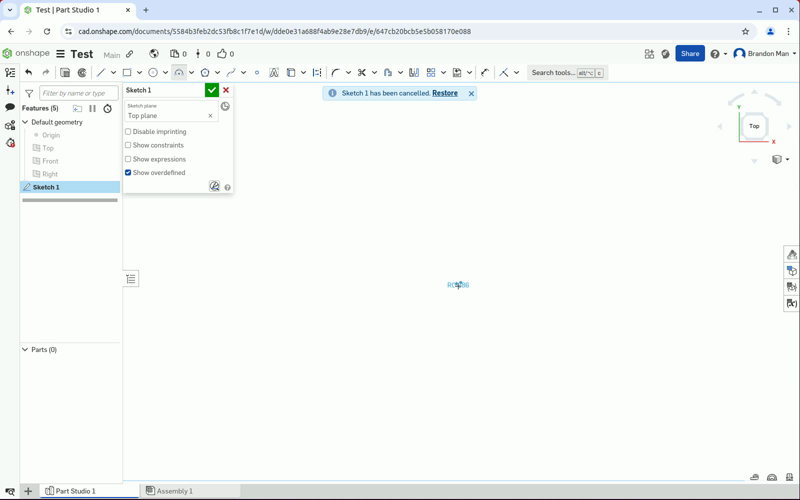
scroll(6)
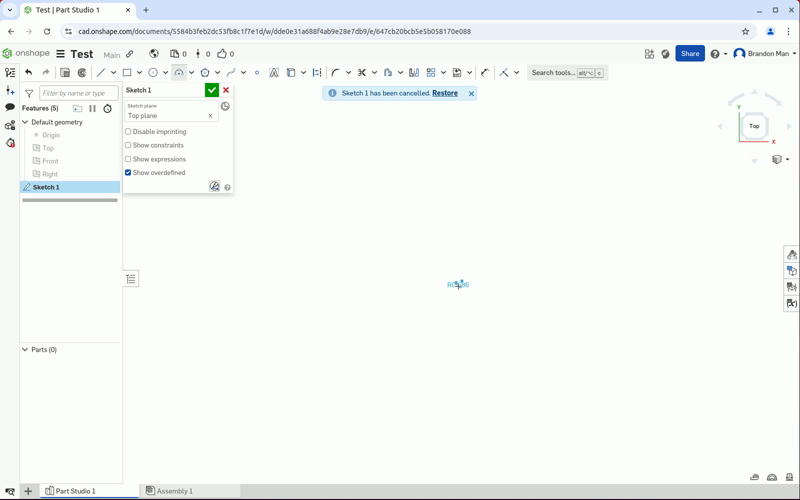
scroll(6)
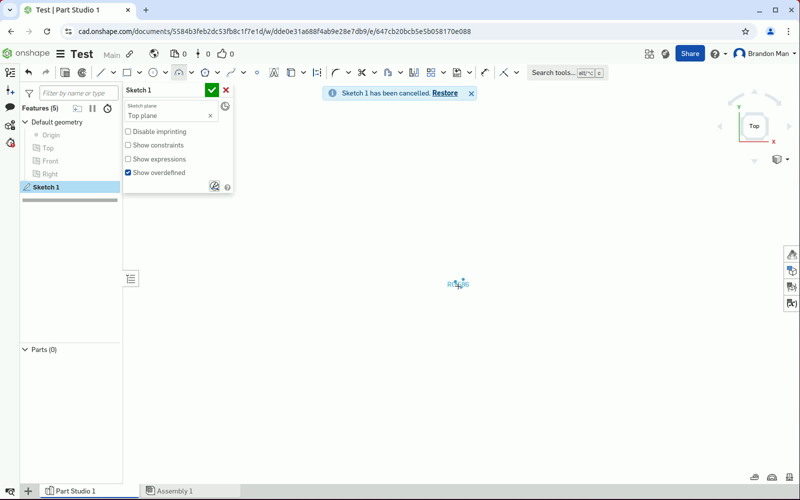
scroll(6)
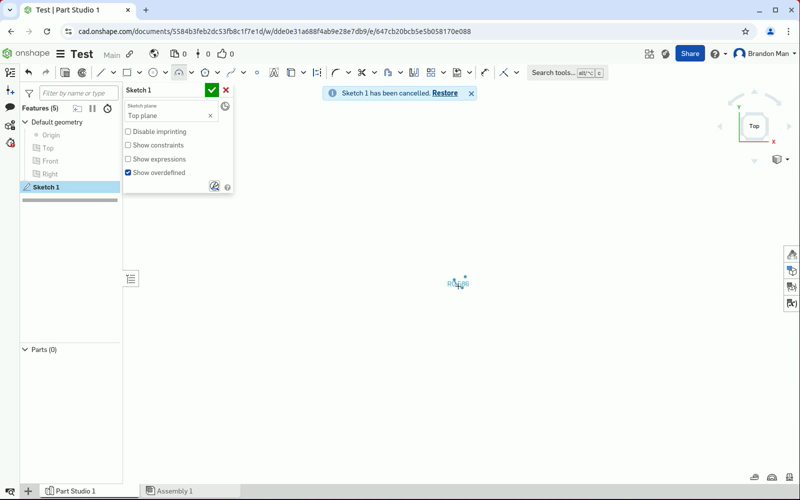
scroll(6)
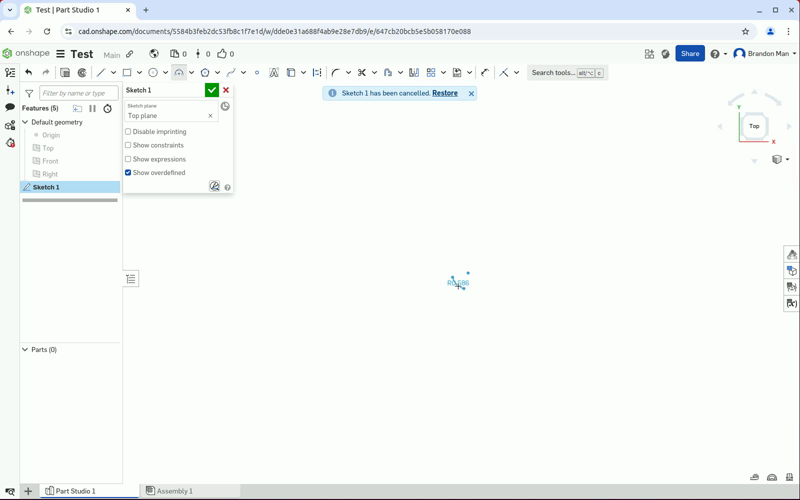
scroll(6)
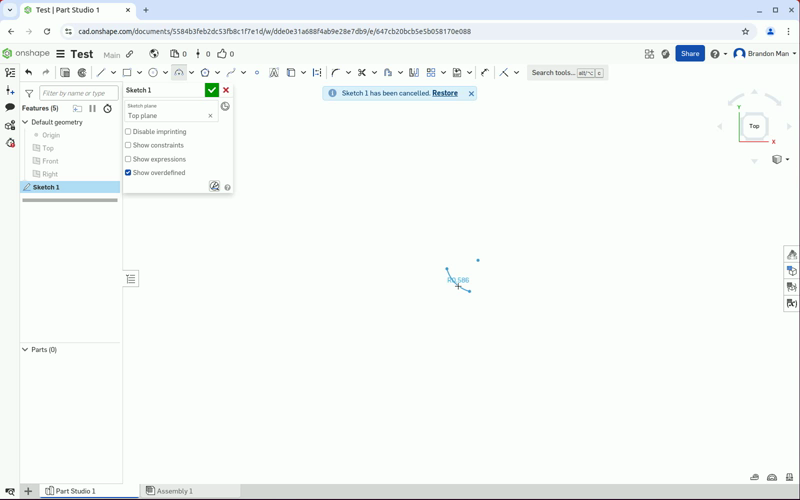
click(458, 285)
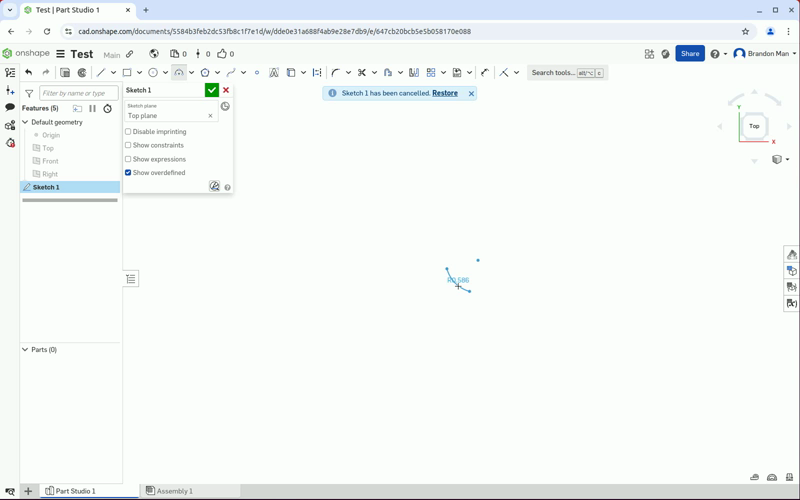
scroll(-6)
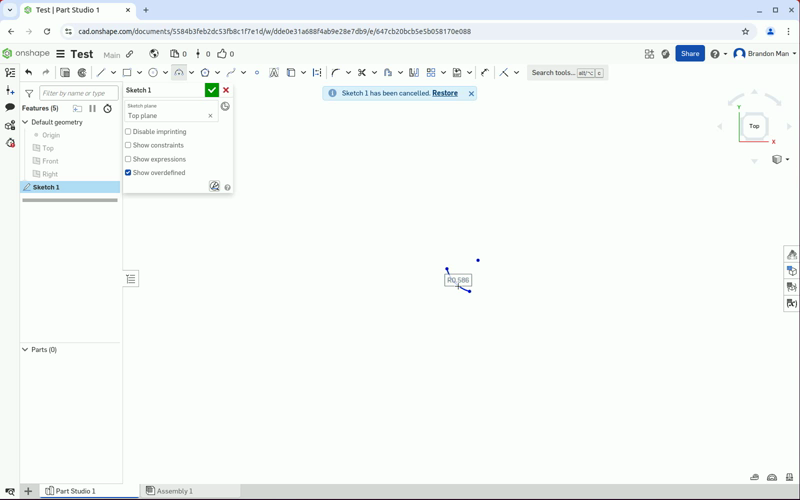
scroll(-6)
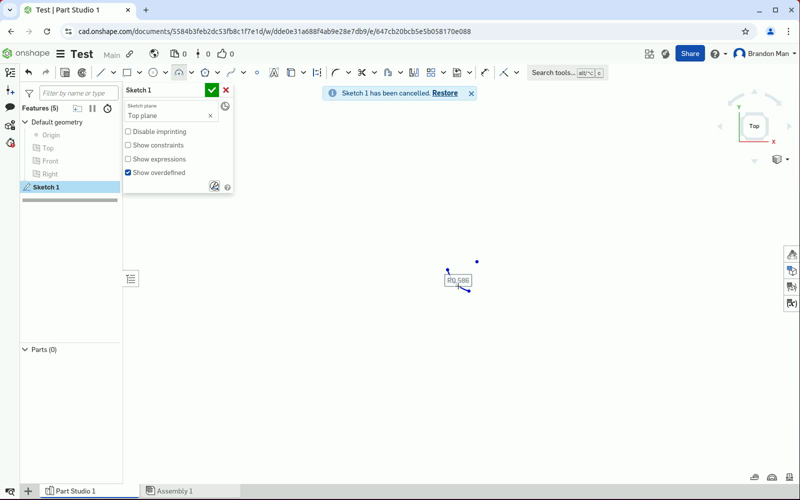
scroll(-6)
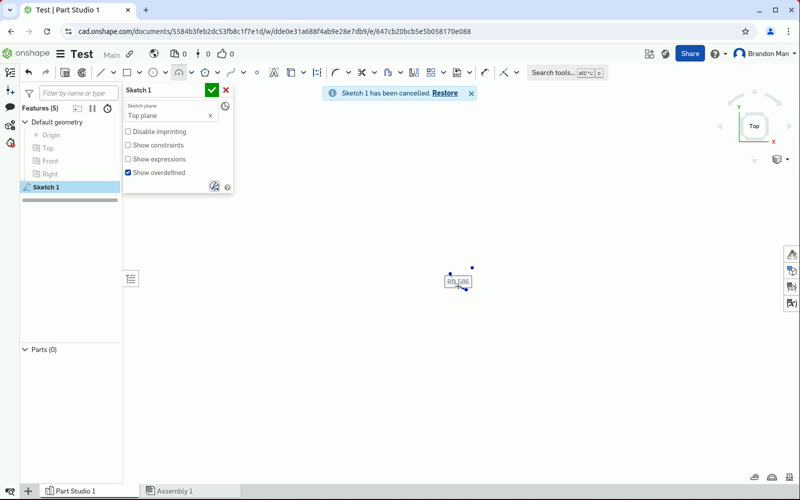
scroll(-6)
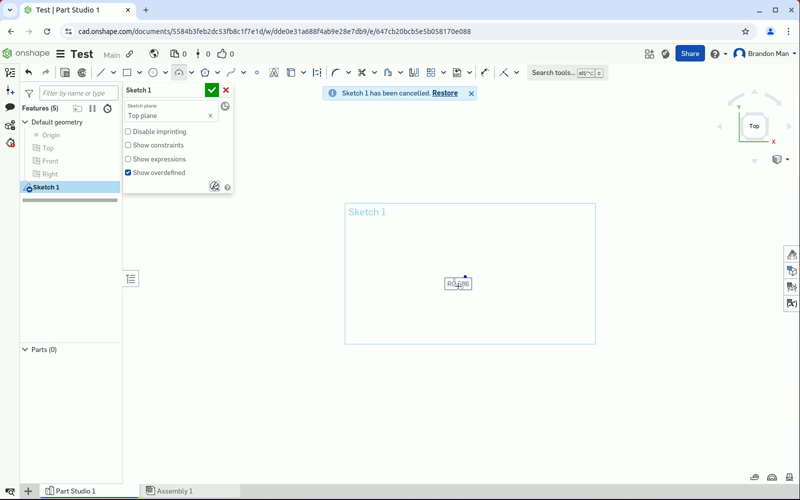
scroll(-6)
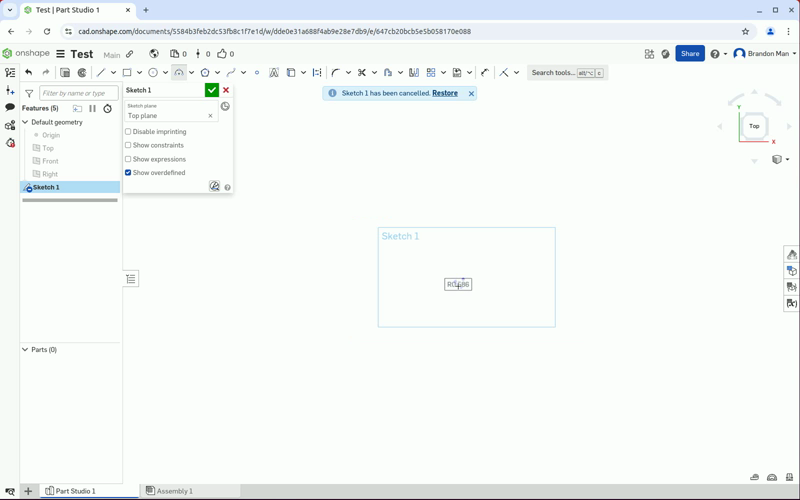
scroll(-6)
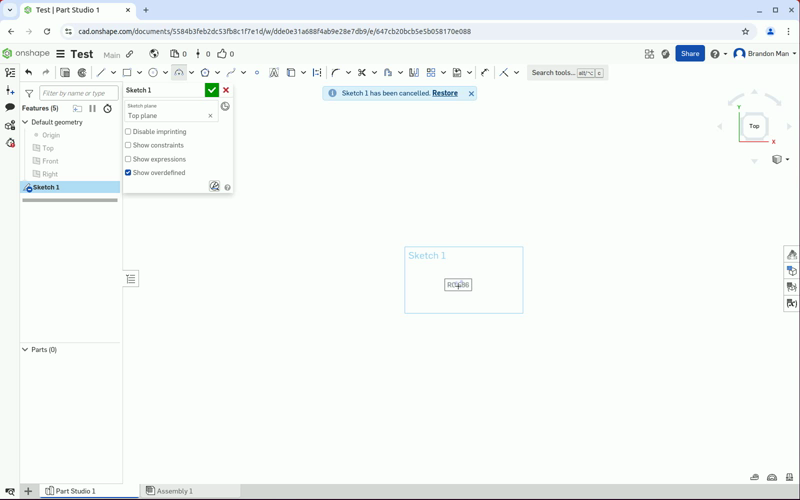
scroll(-6)
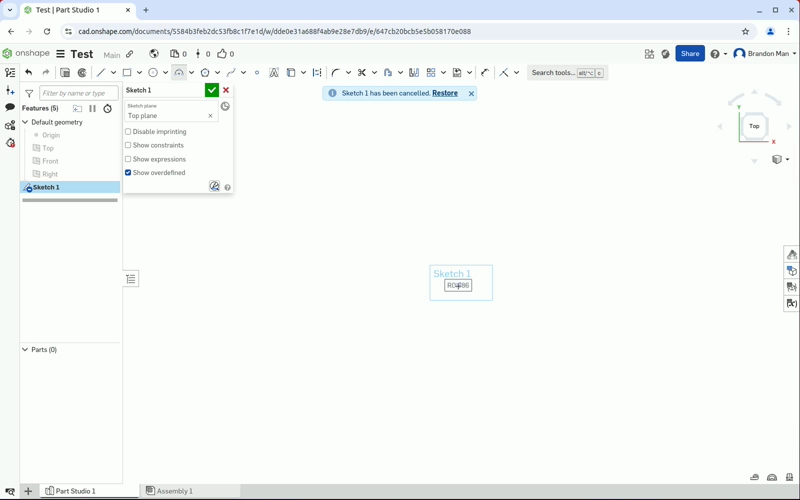
key_up(shift)
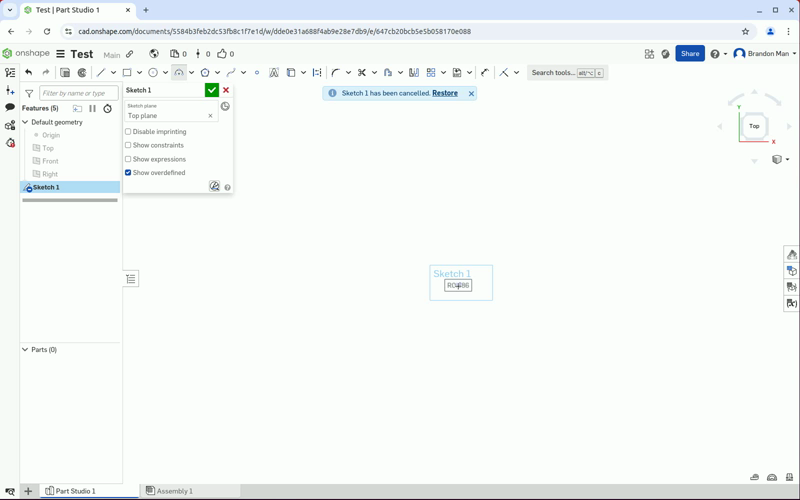
key(esc)
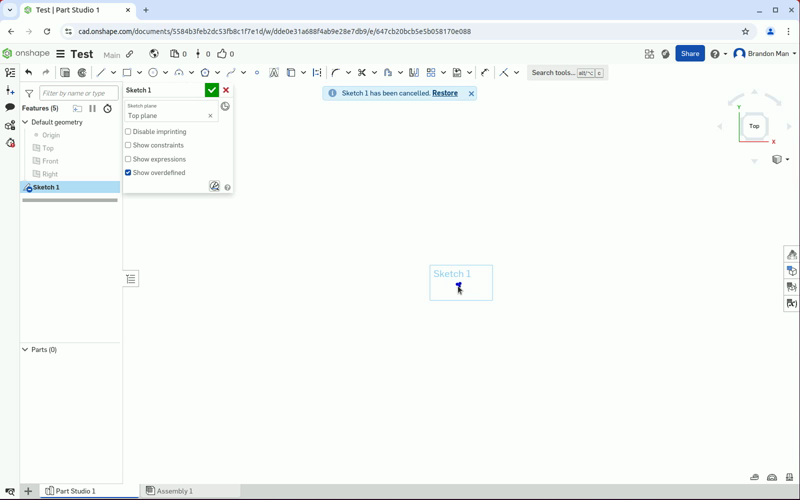
key(l)
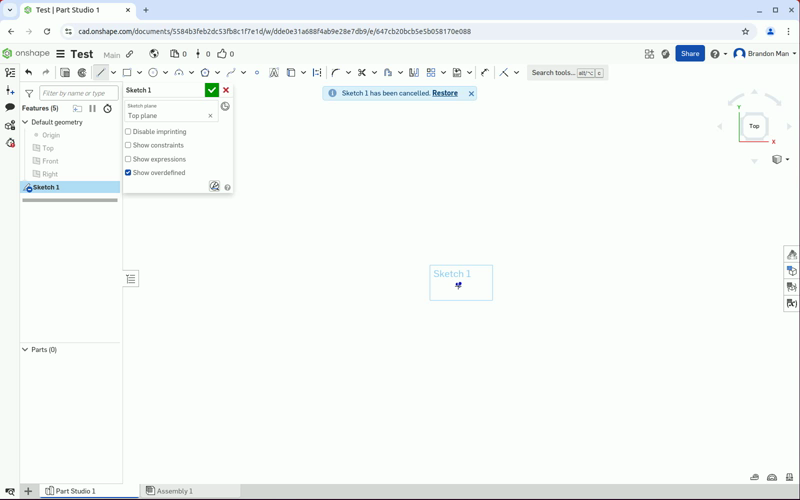
mouse_move(459, 286)
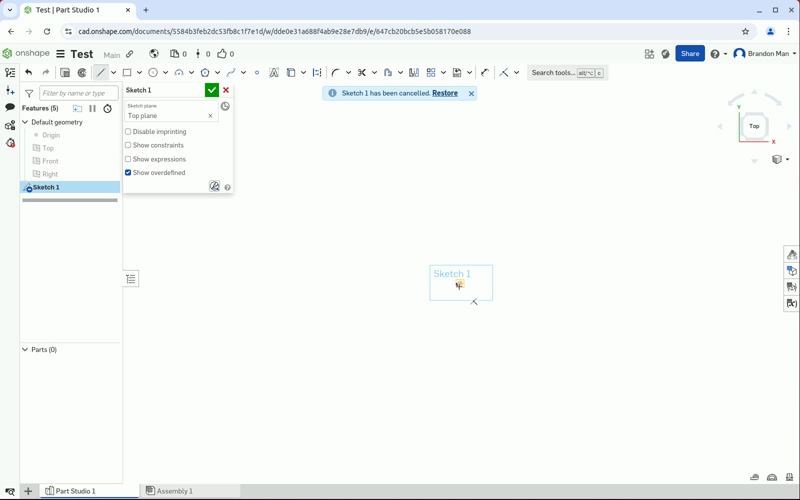
scroll(6)
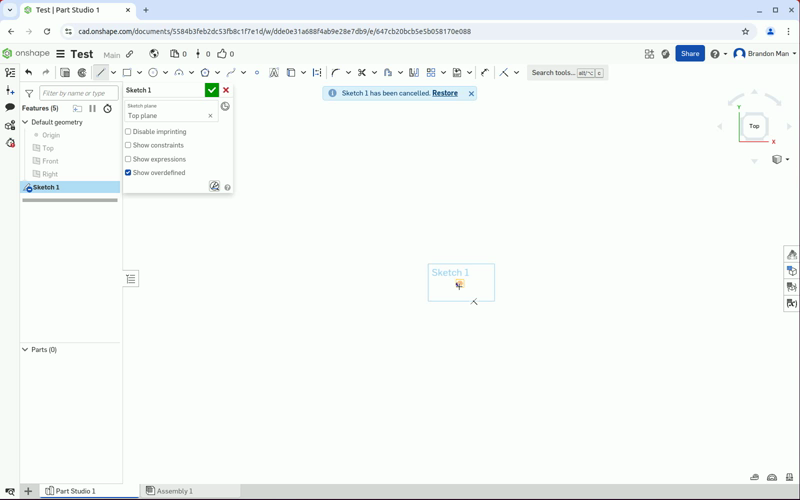
scroll(6)
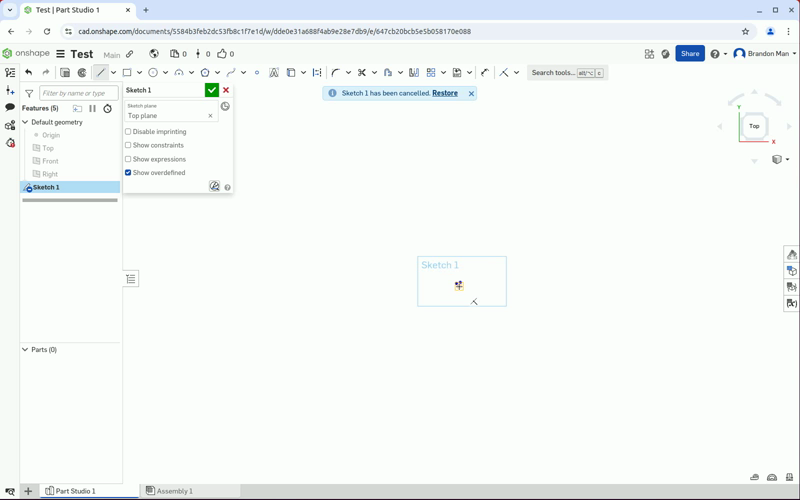
scroll(6)
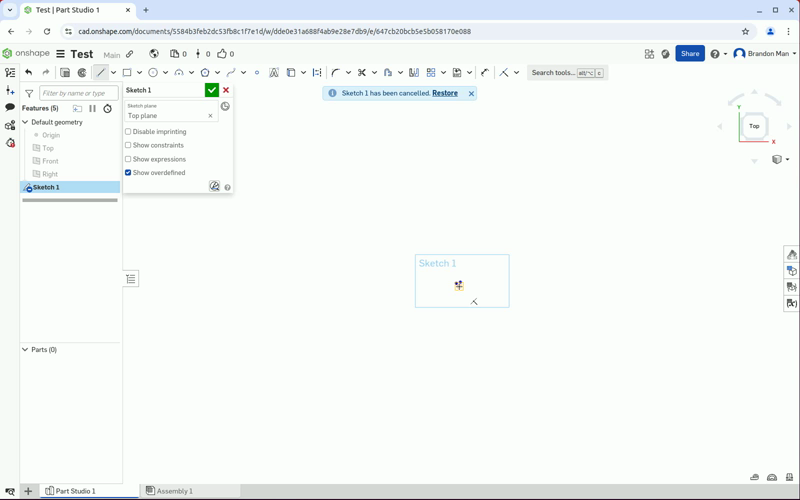
scroll(6)
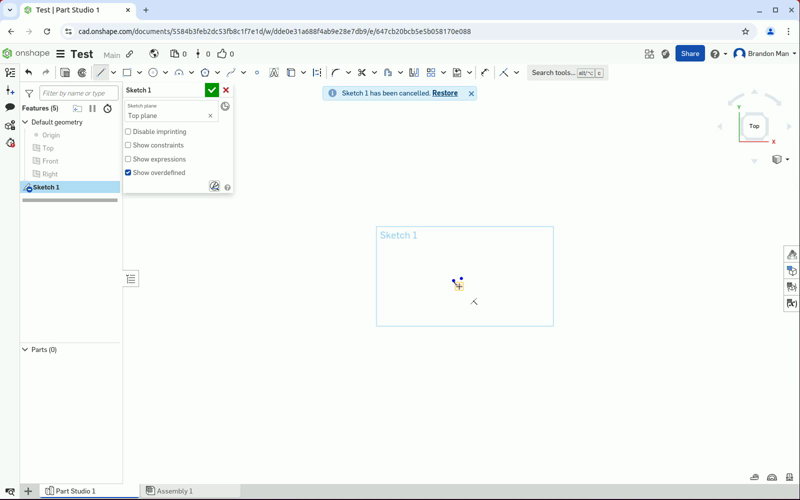
scroll(6)
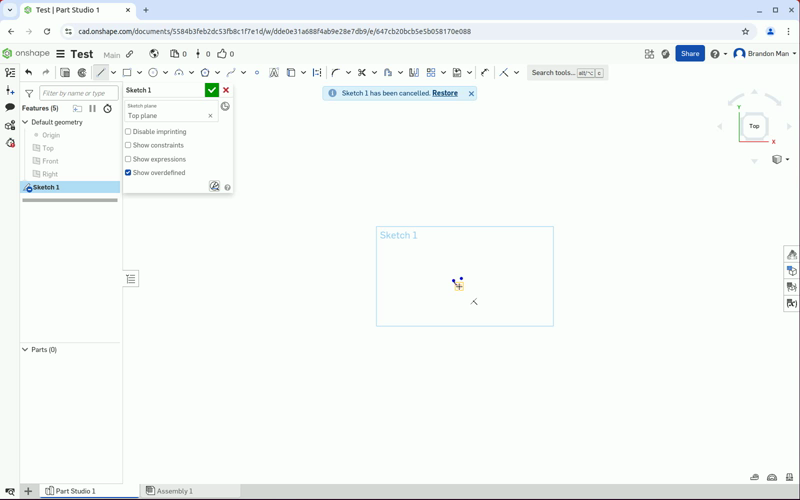
scroll(6)
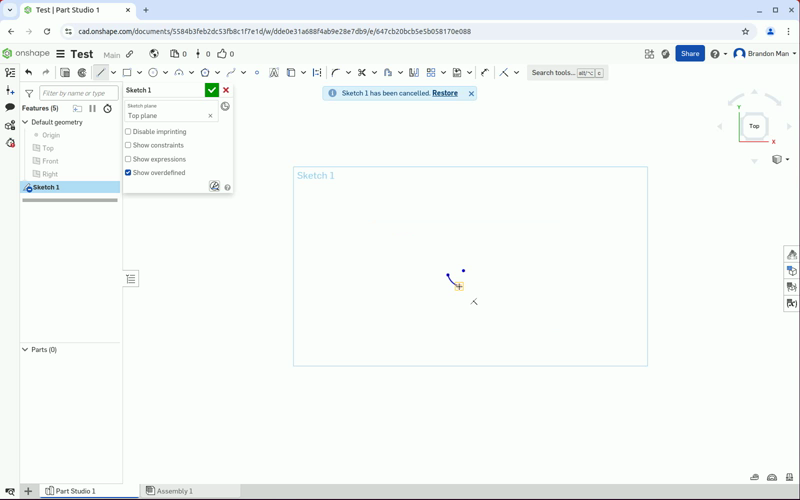
scroll(6)
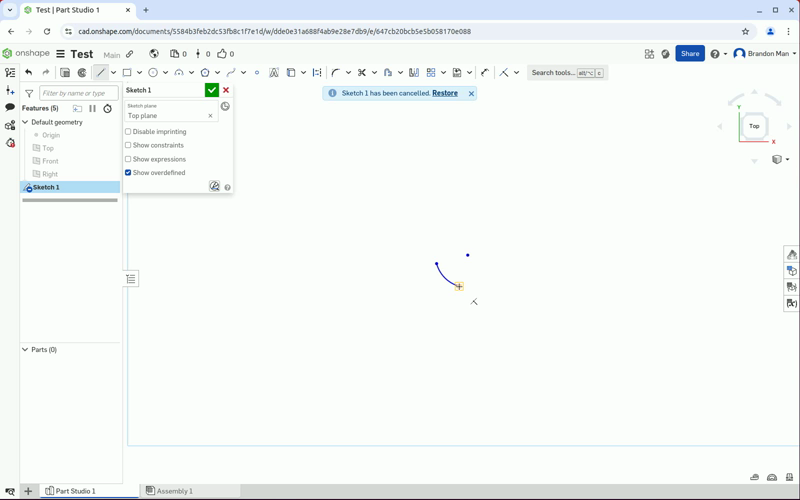
click(459, 286)
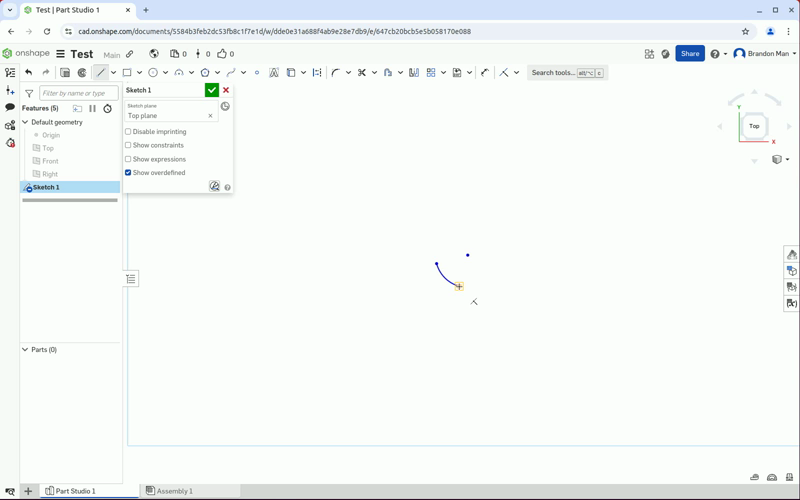
scroll(-6)
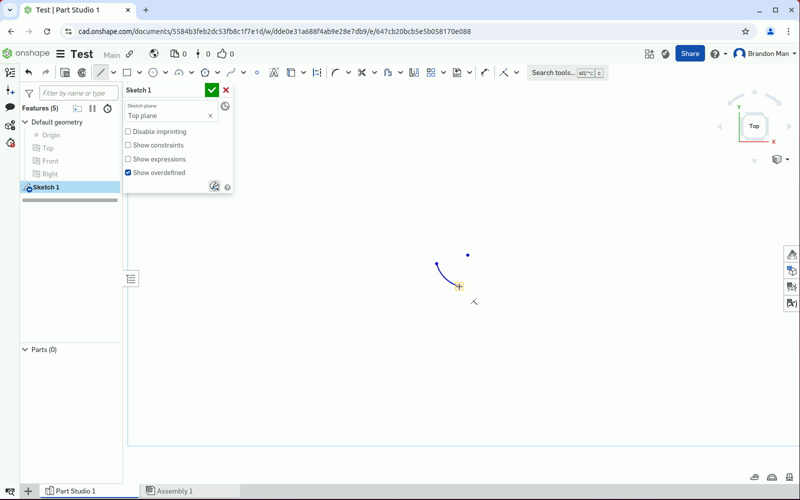
scroll(-6)
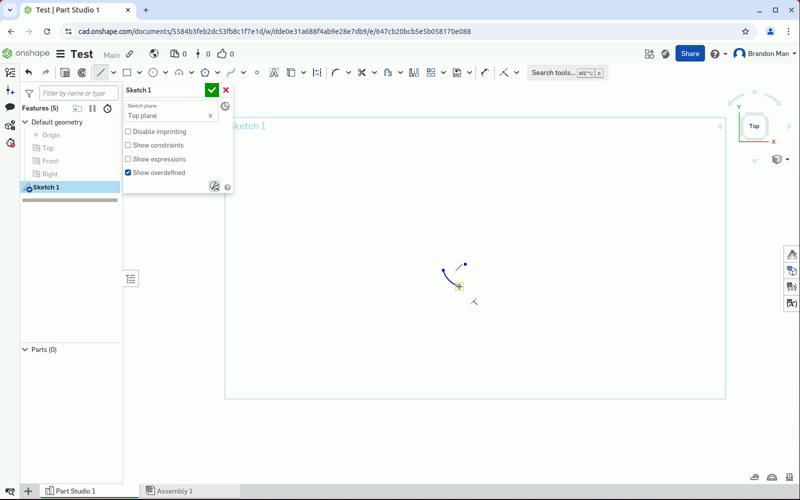
scroll(-6)
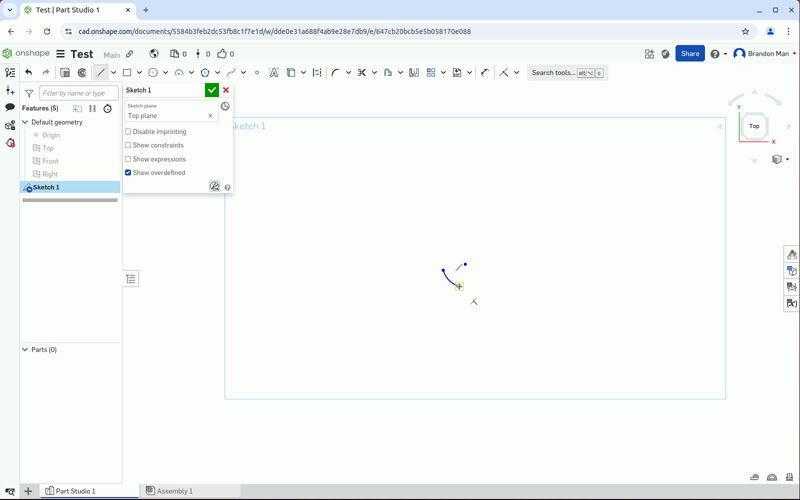
scroll(-6)
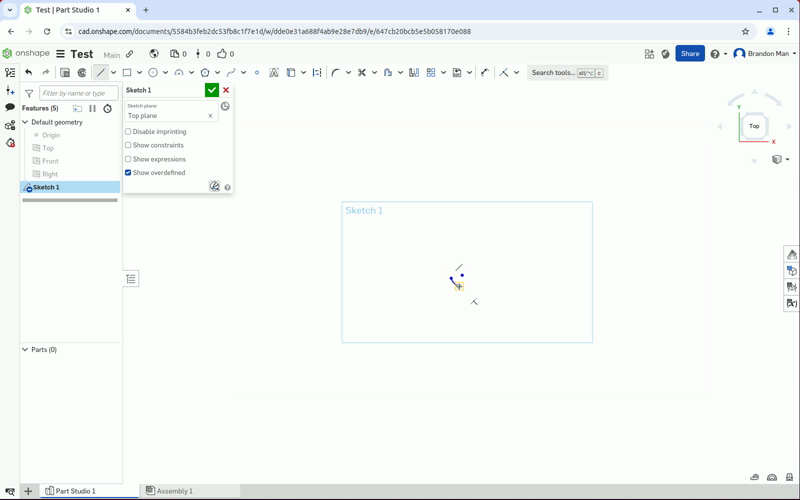
scroll(-6)
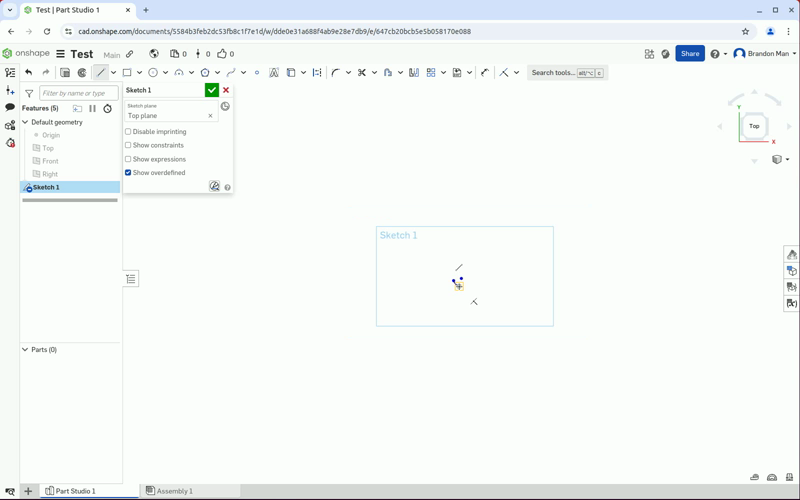
scroll(-6)
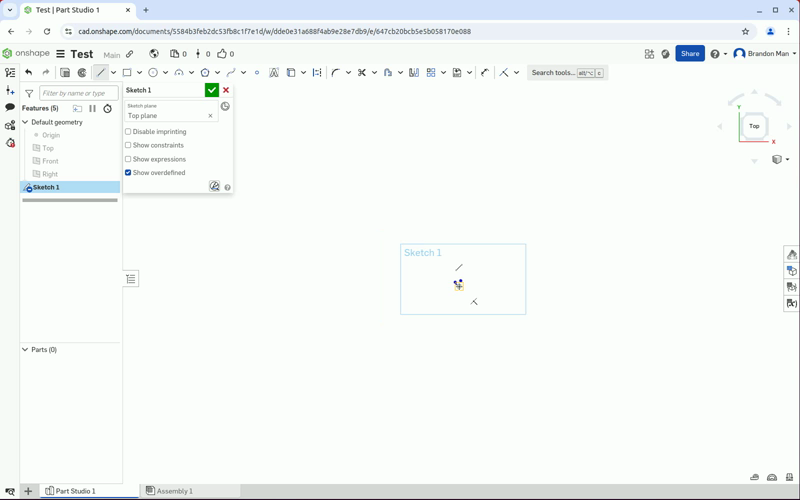
scroll(-6)
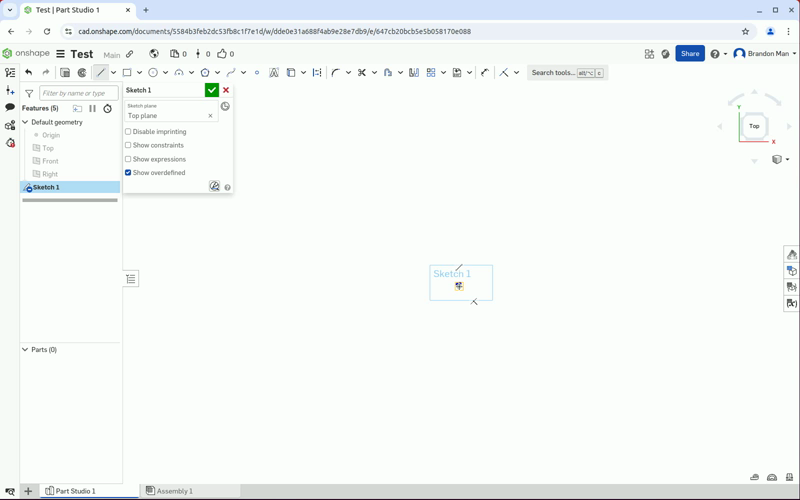
key_down(shift)
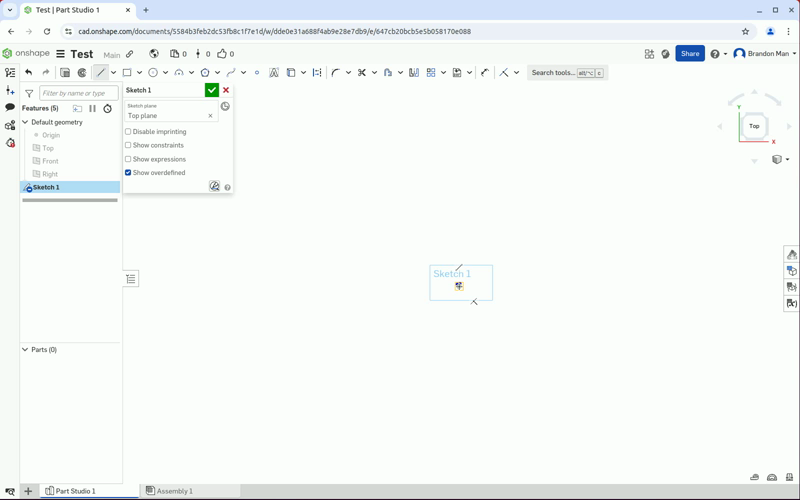
mouse_move(489, 286)
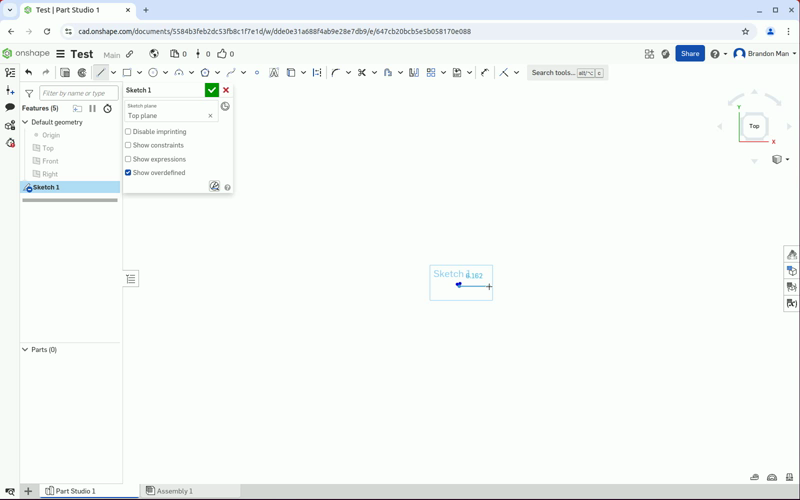
mouse_move(463, 286)
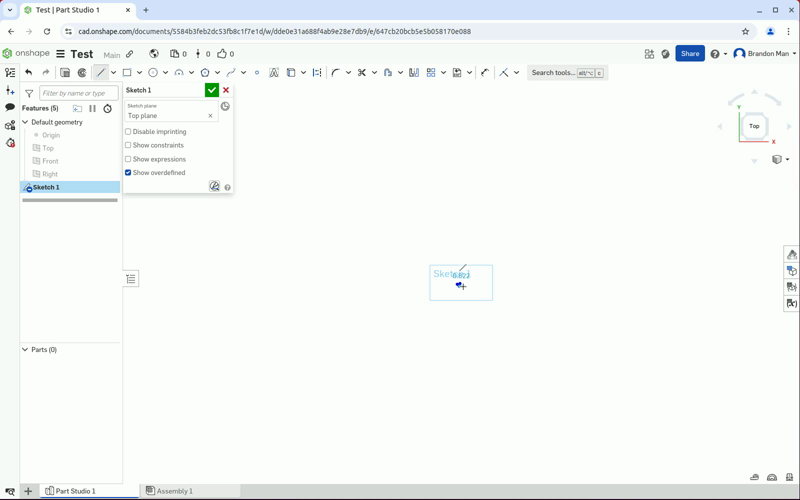
scroll(6)
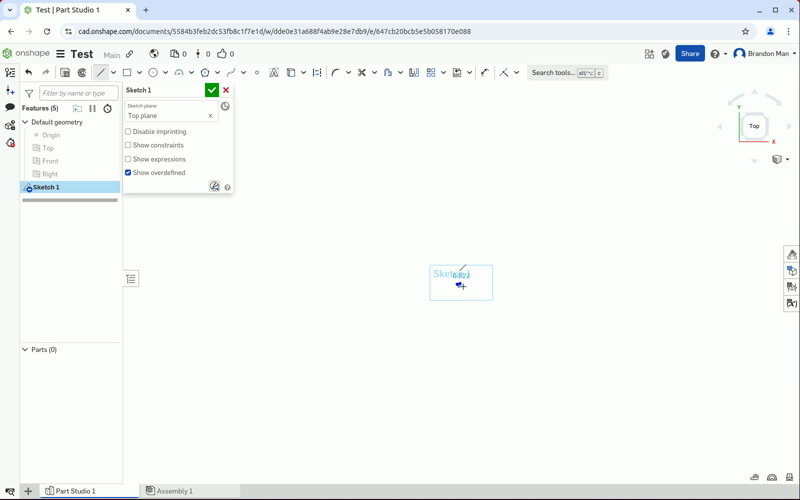
scroll(6)
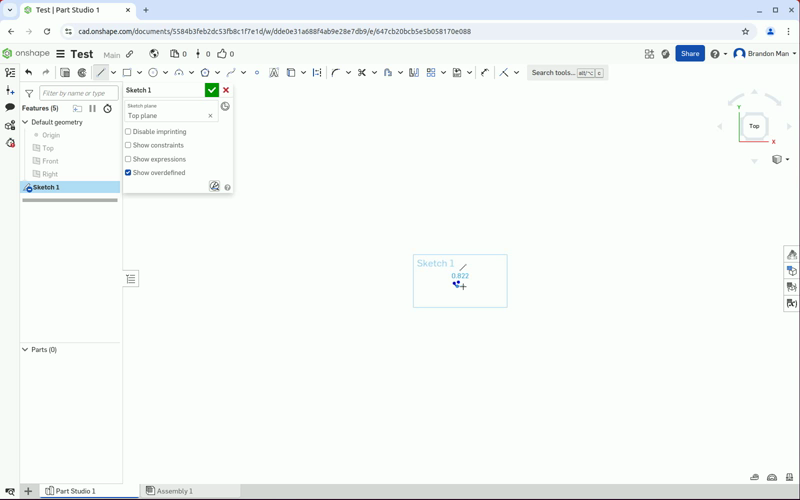
scroll(6)
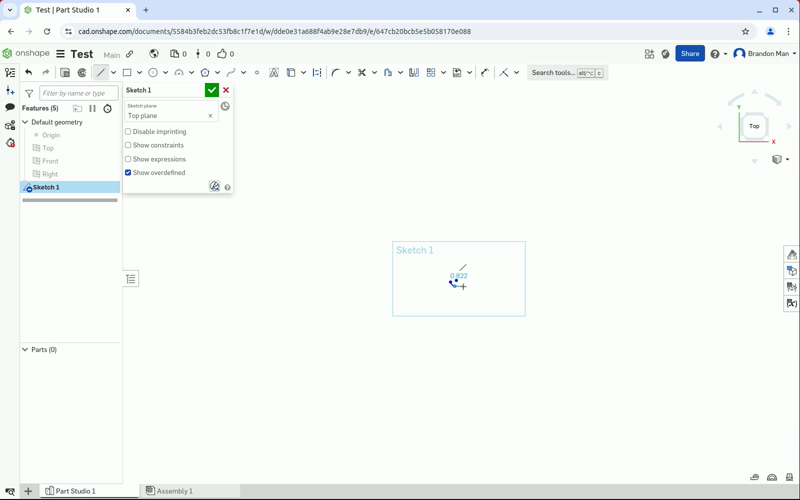
scroll(6)
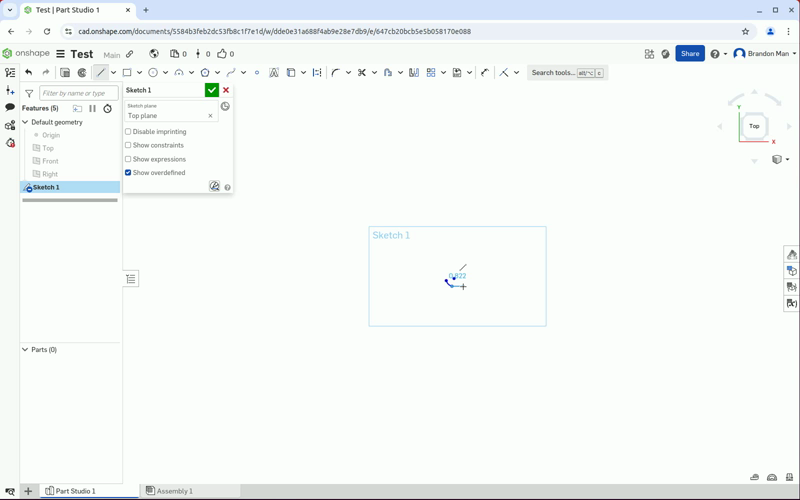
scroll(6)
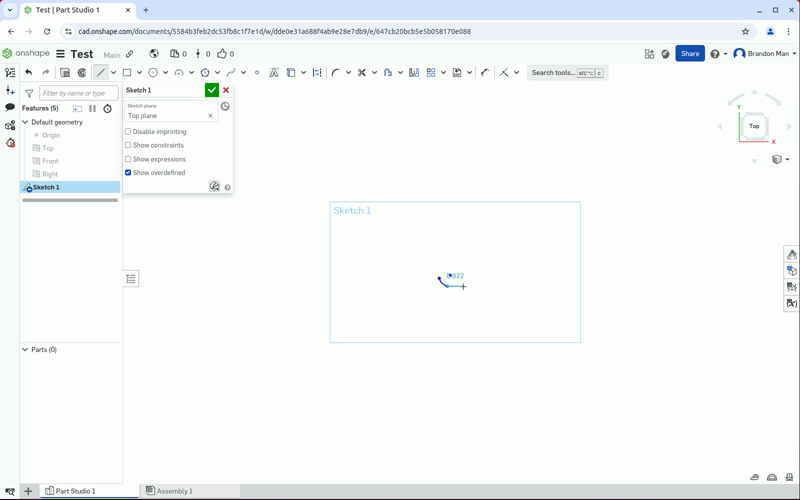
scroll(6)
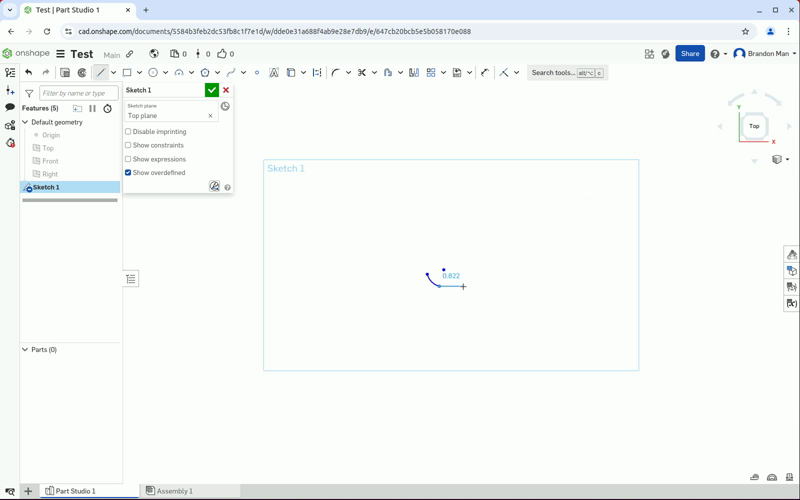
scroll(6)
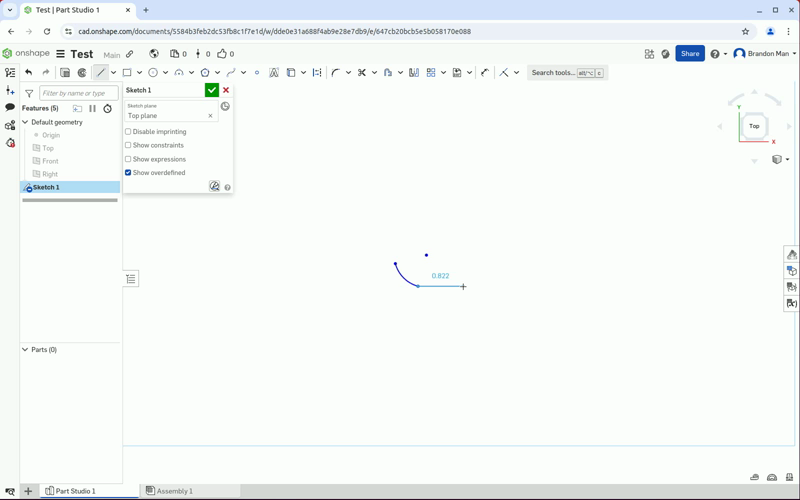
click(463, 286)
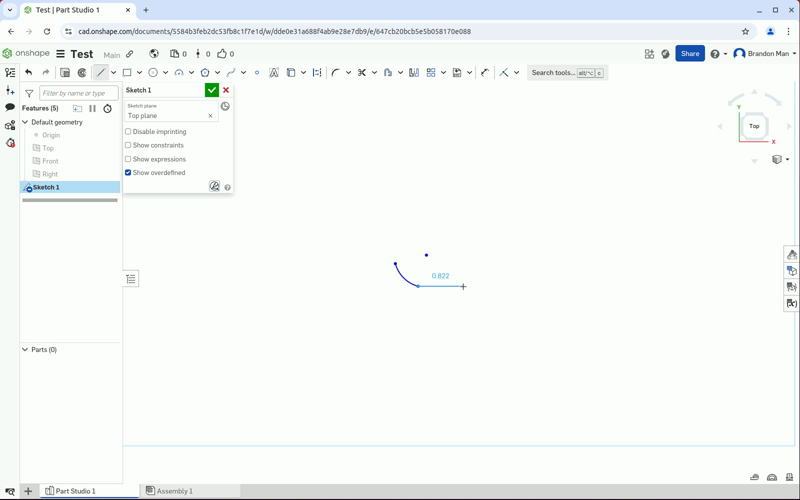
scroll(-6)
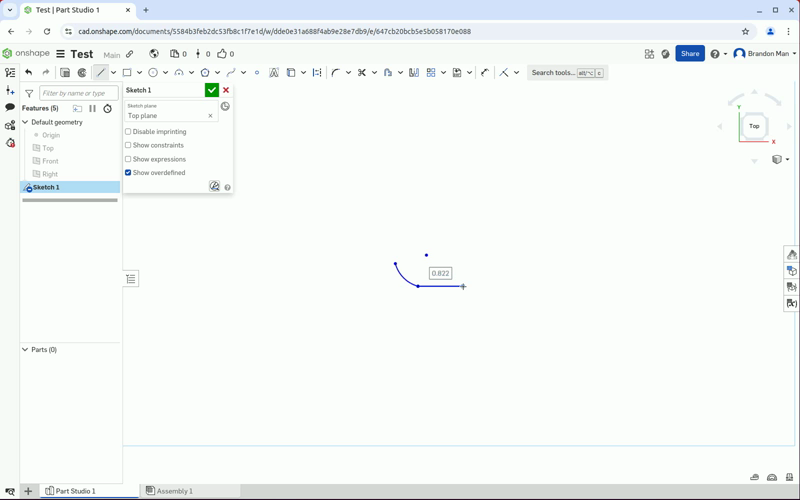
scroll(-6)
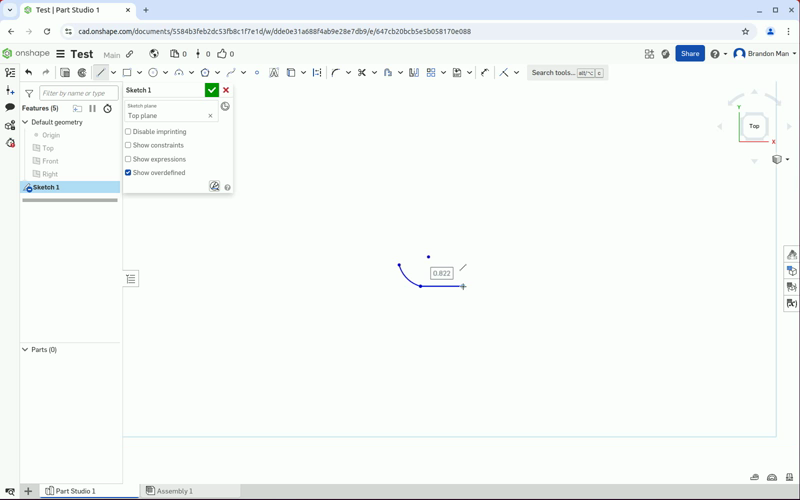
scroll(-6)
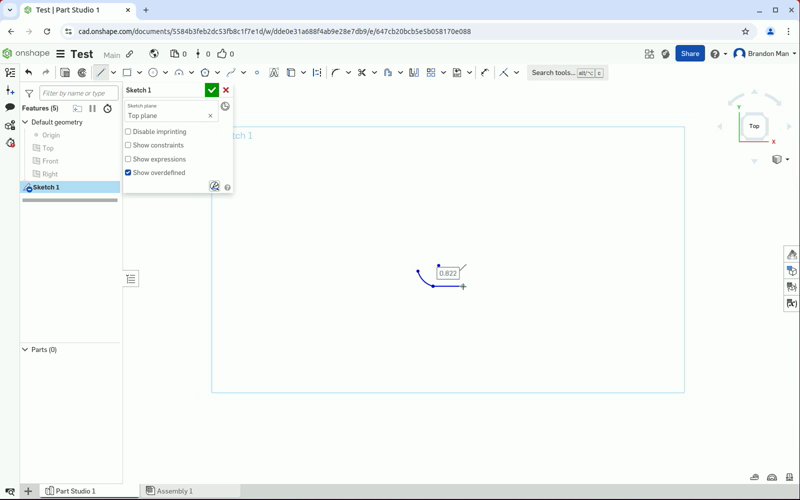
scroll(-6)
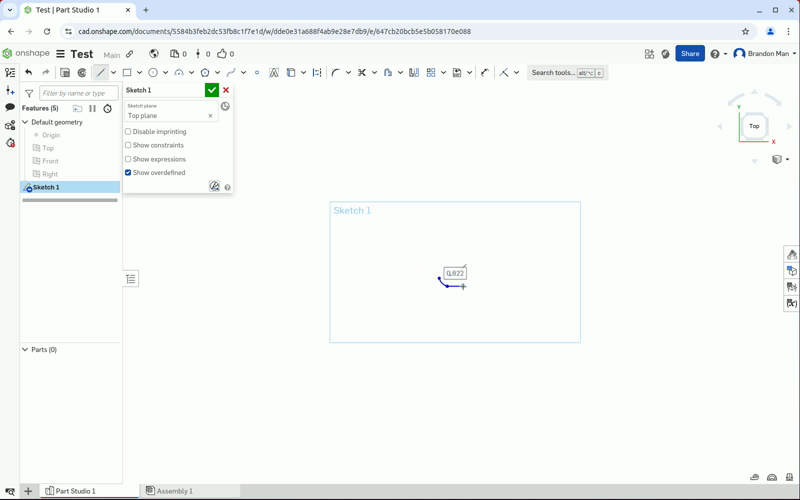
scroll(-6)
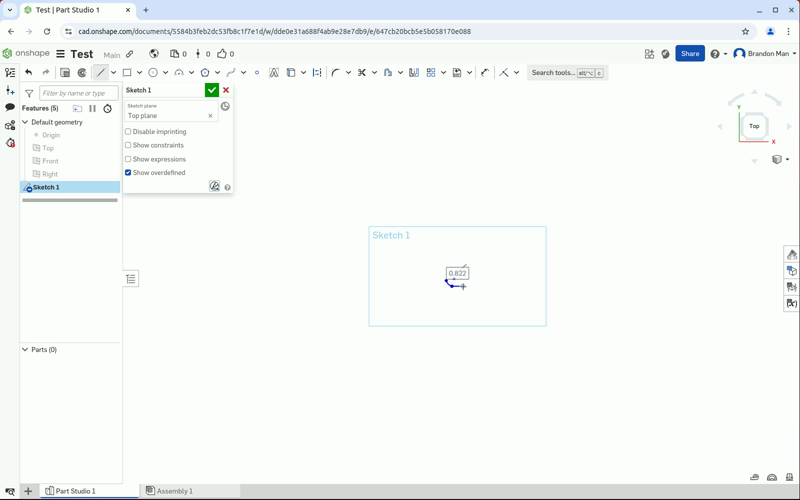
scroll(-6)
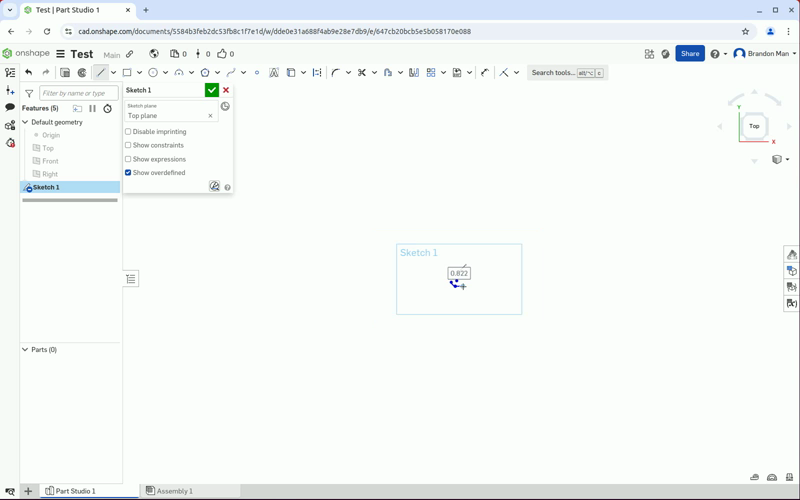
scroll(-6)
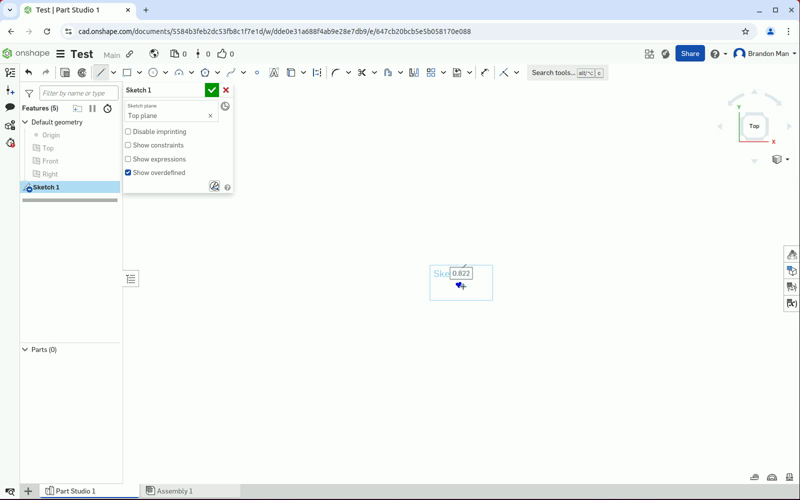
key_up(shift)
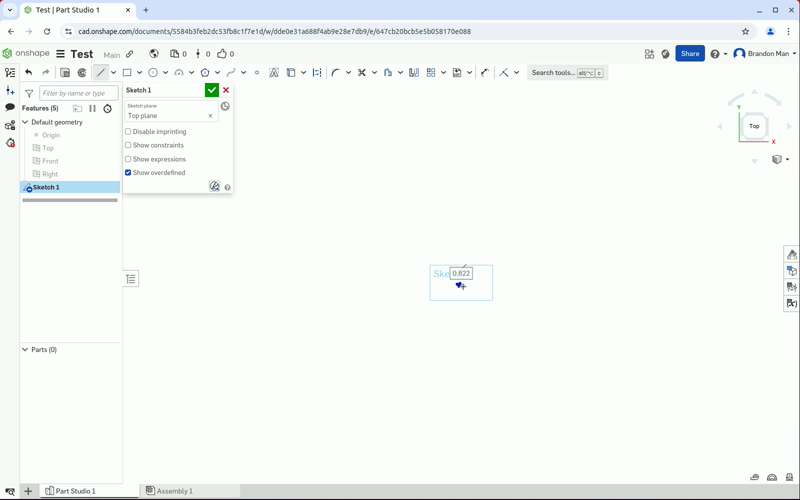
key(esc)
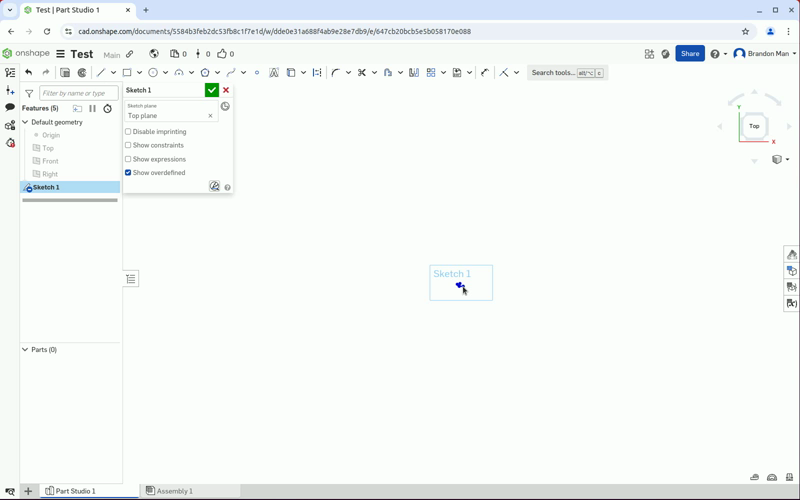
key(a)
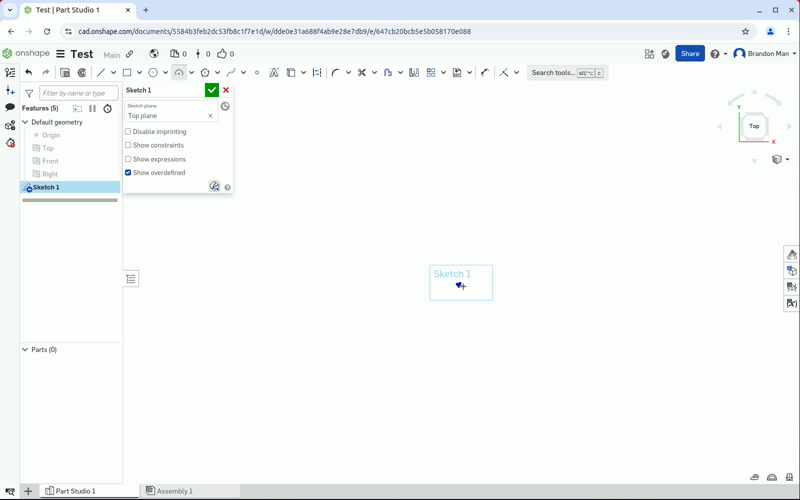
mouse_move(463, 286)
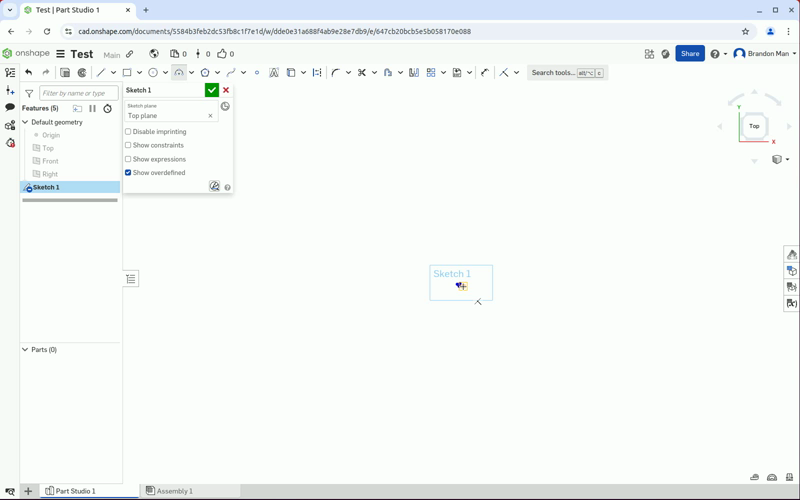
scroll(6)
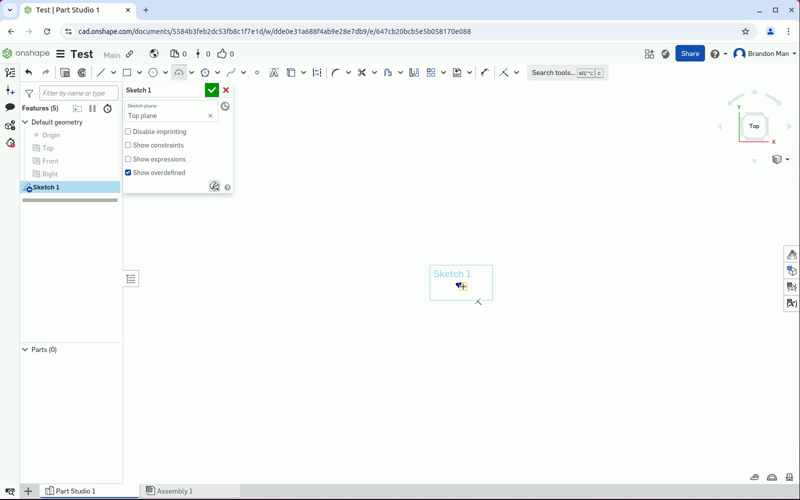
scroll(6)
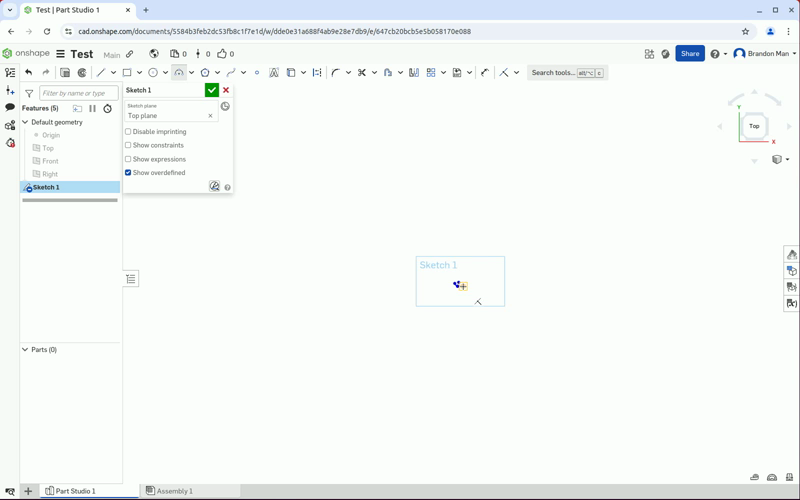
scroll(6)
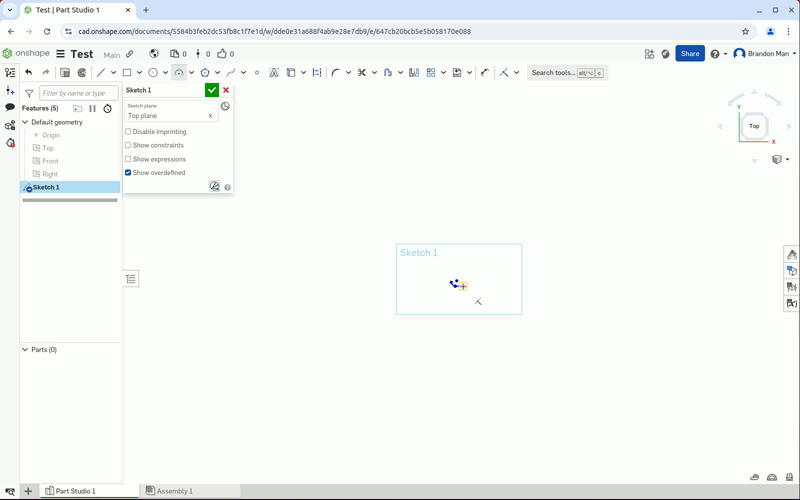
scroll(6)
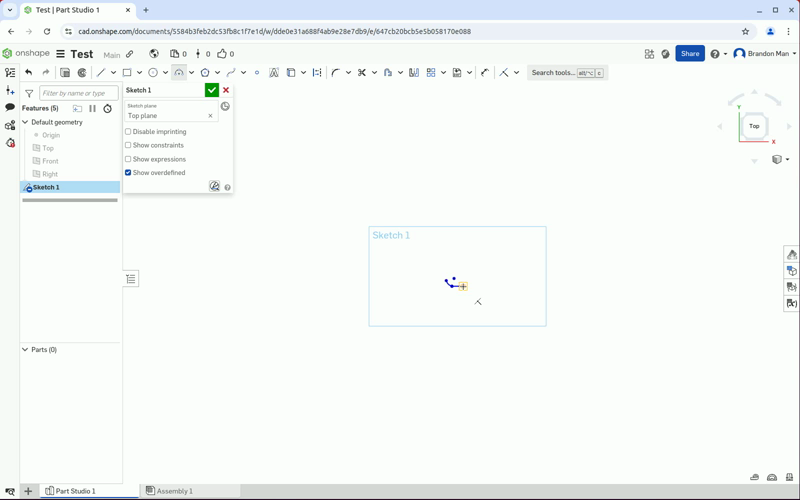
scroll(6)
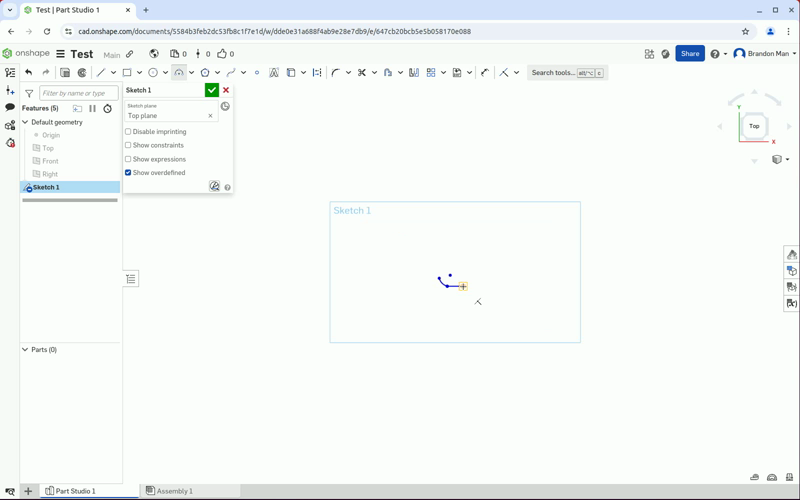
scroll(6)
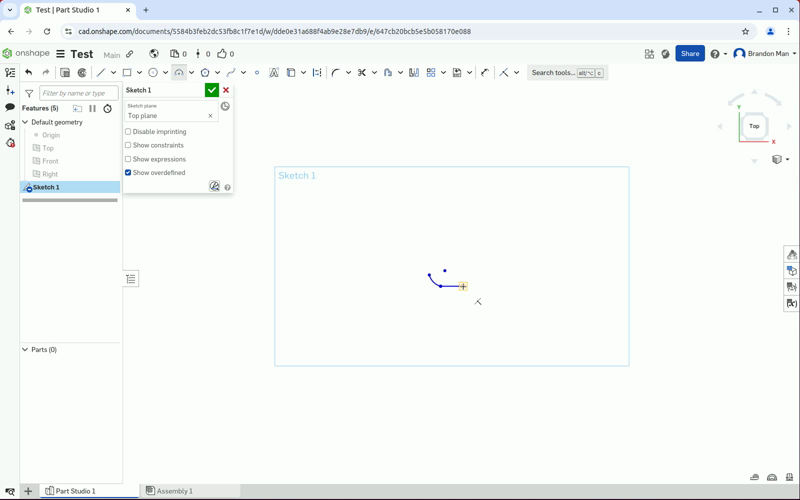
scroll(6)
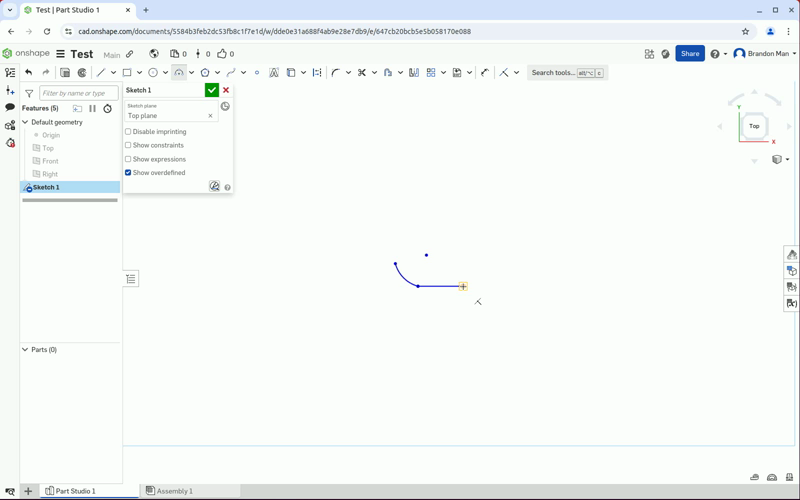
click(463, 286)
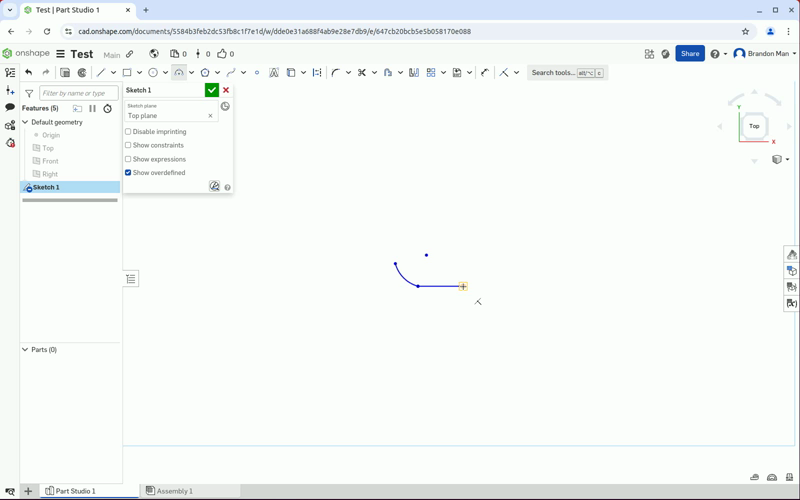
scroll(-6)
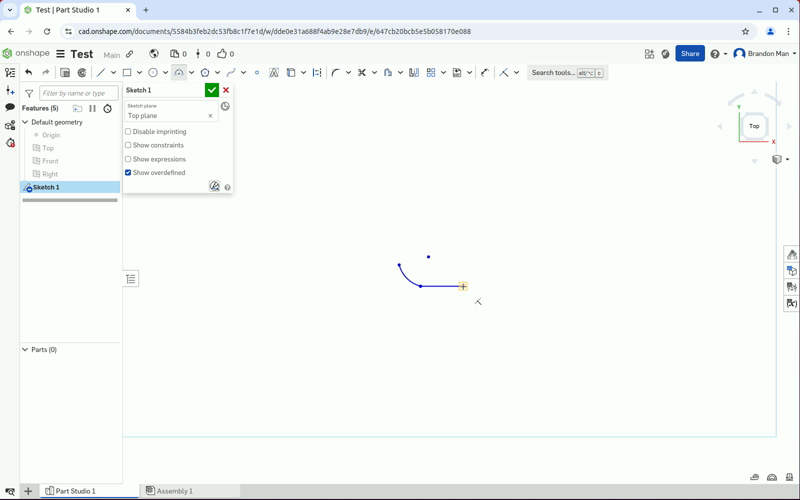
scroll(-6)
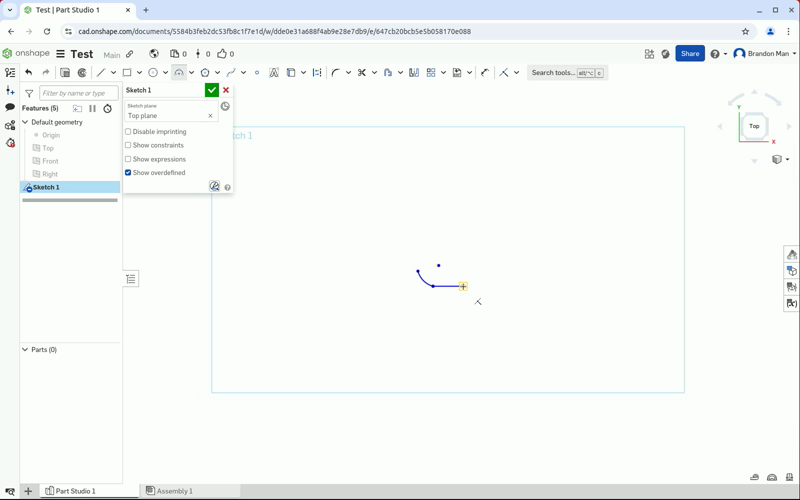
scroll(-6)
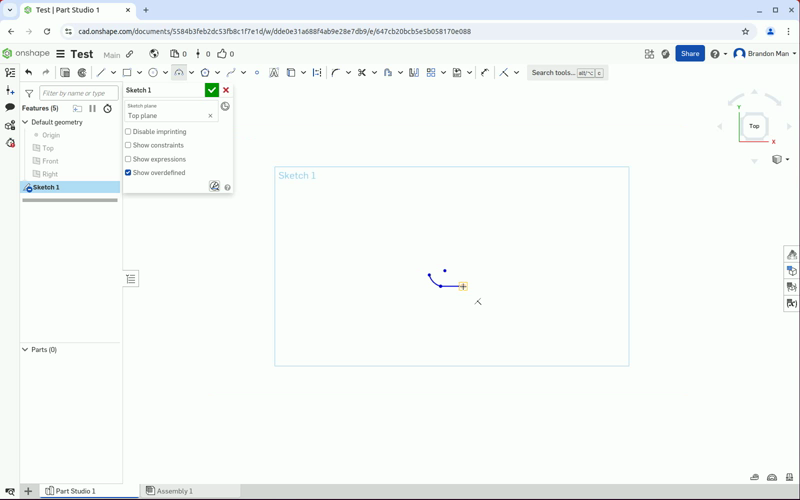
scroll(-6)
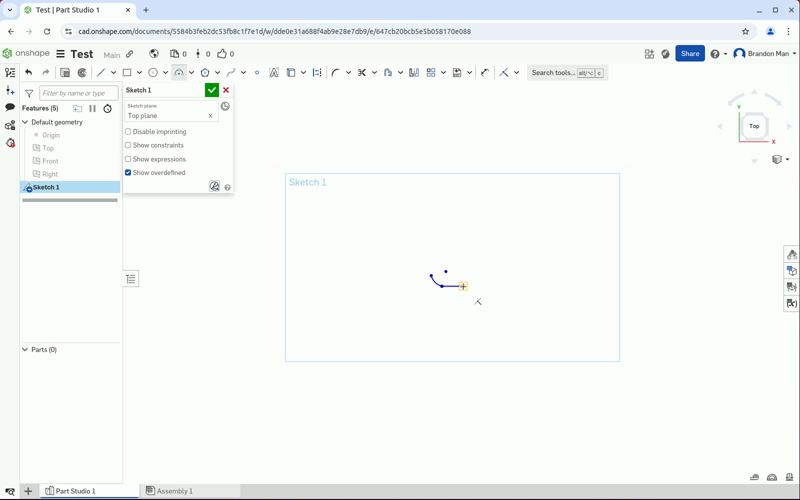
scroll(-6)
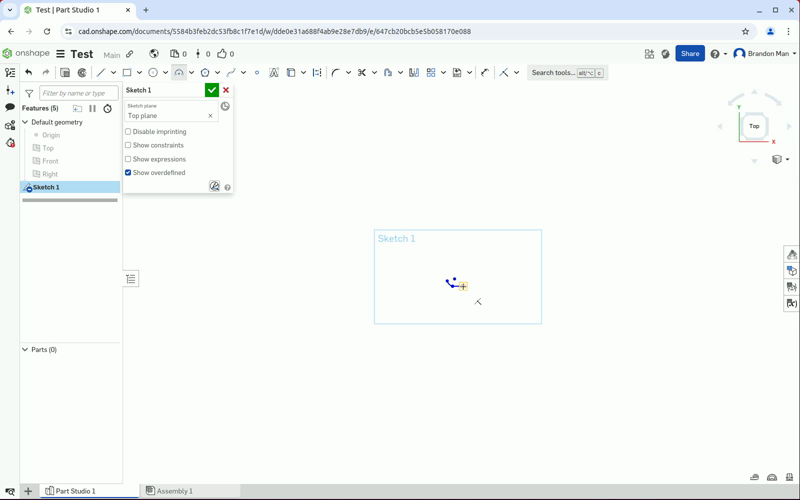
scroll(-6)
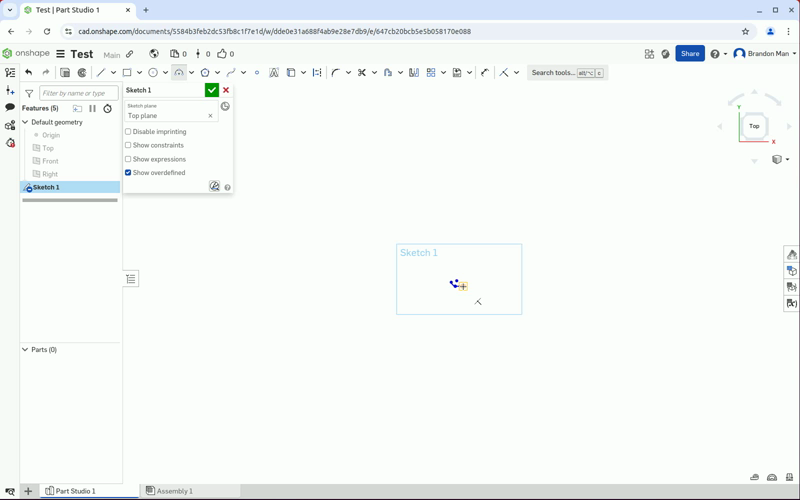
scroll(-6)
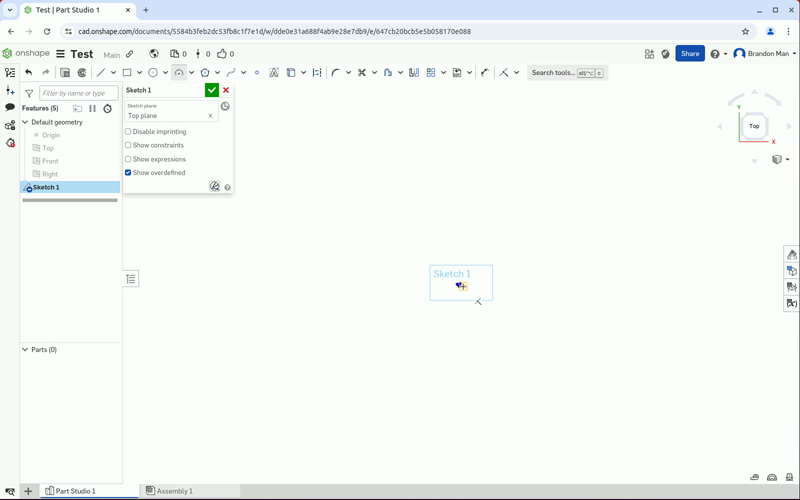
key_down(shift)
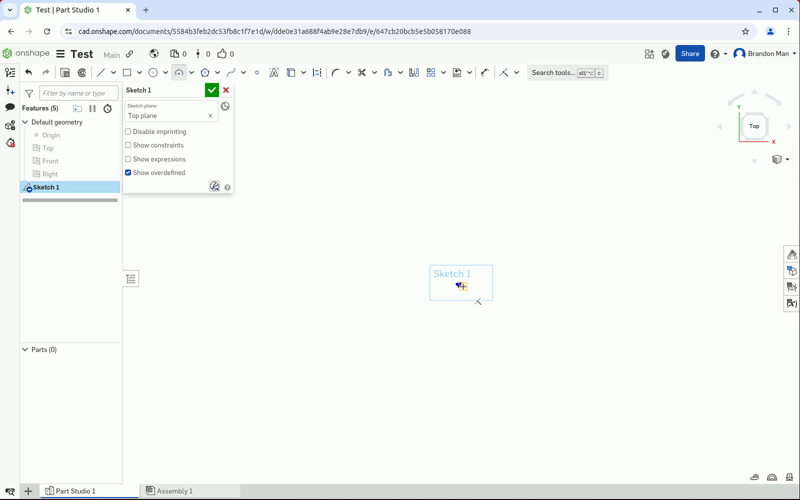
mouse_move(465, 284)
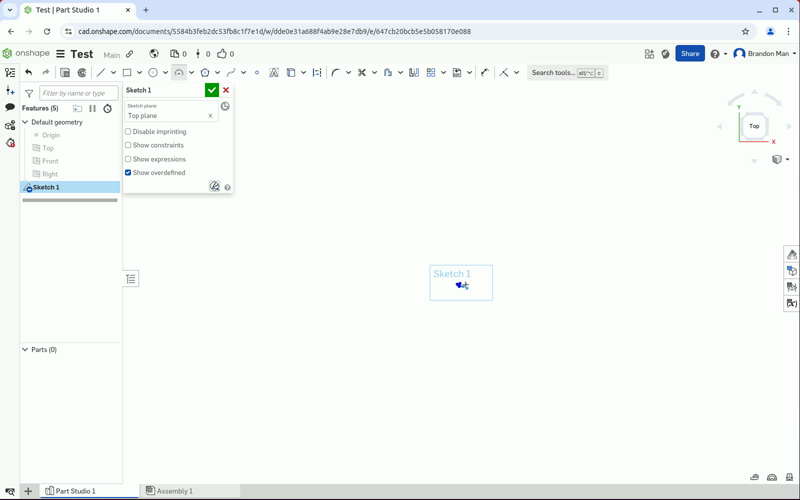
scroll(6)
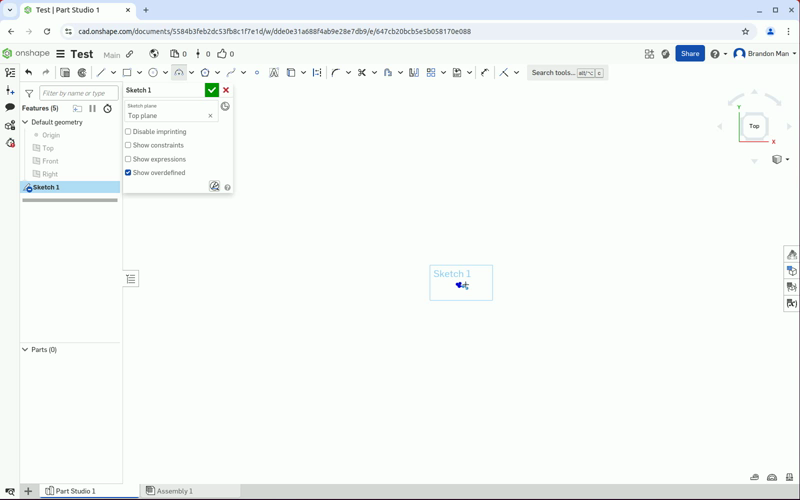
scroll(6)
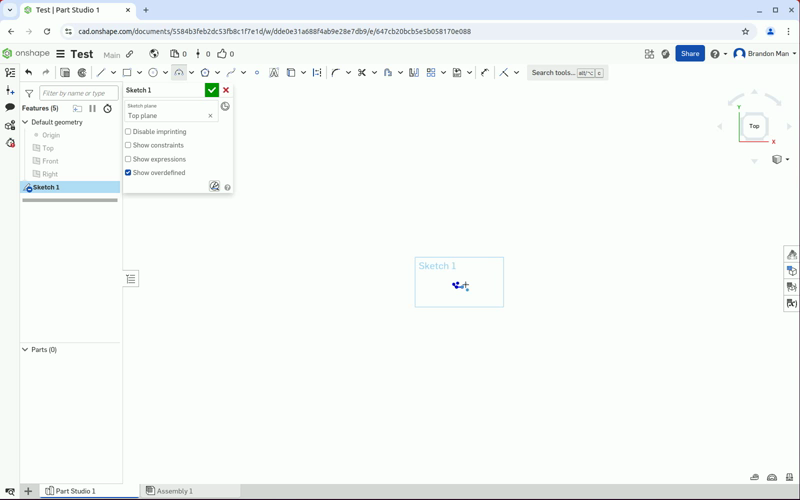
scroll(6)
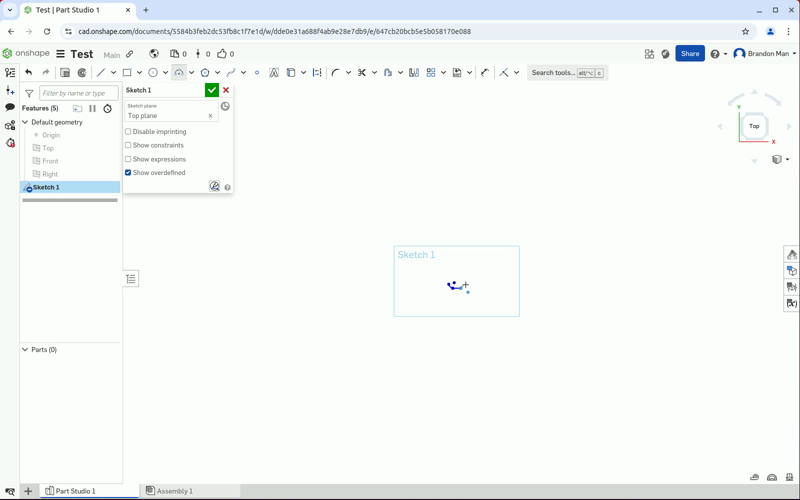
scroll(6)
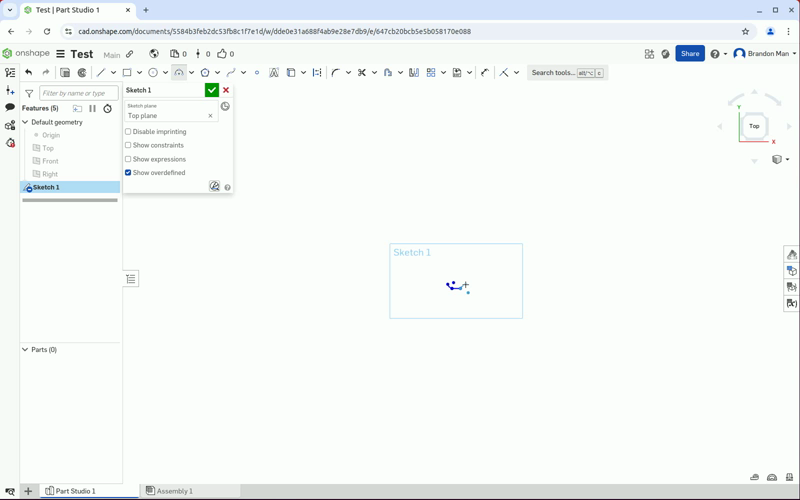
scroll(6)
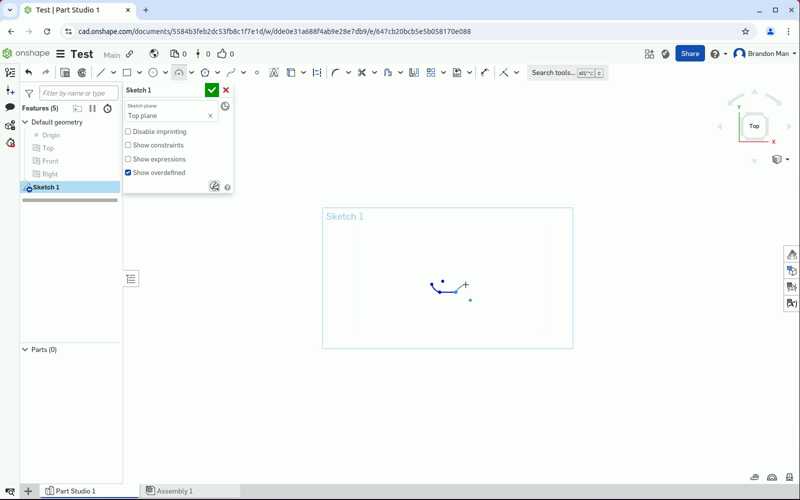
scroll(6)
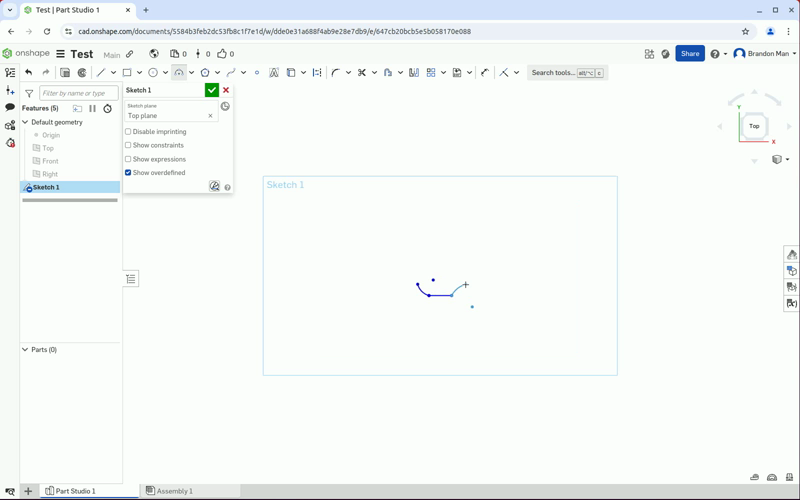
scroll(6)
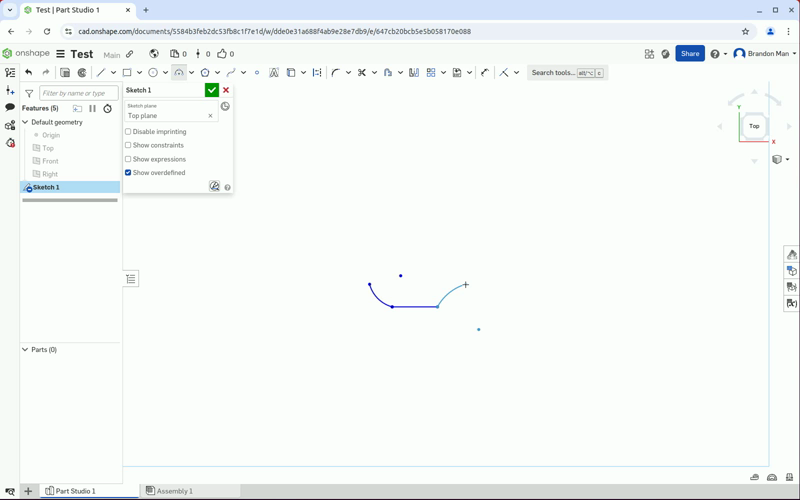
click(465, 284)
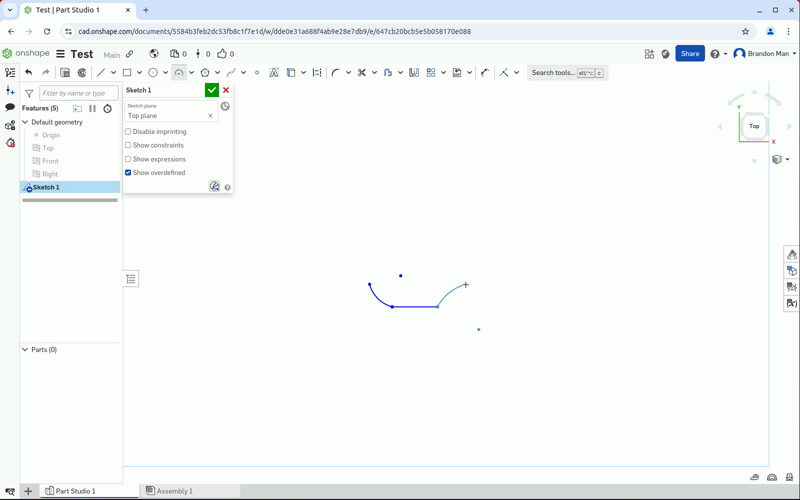
scroll(-6)
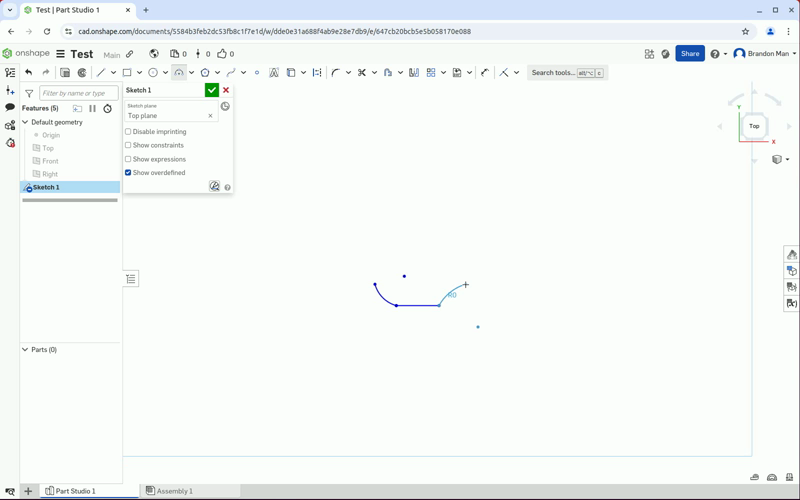
scroll(-6)
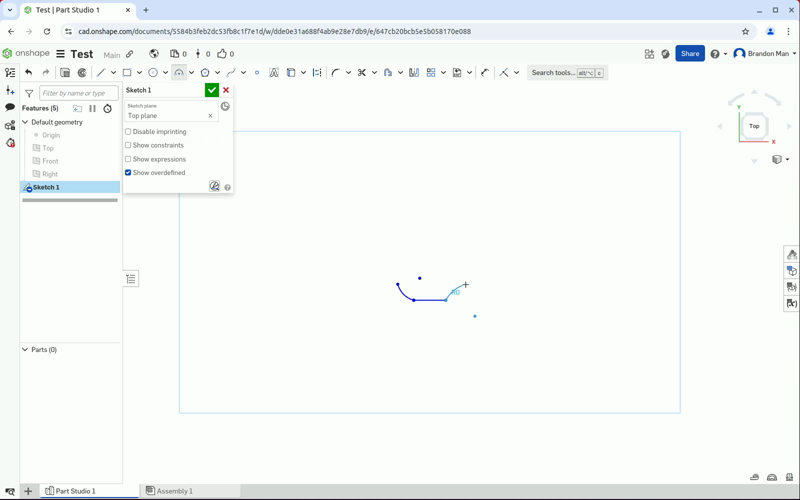
scroll(-6)
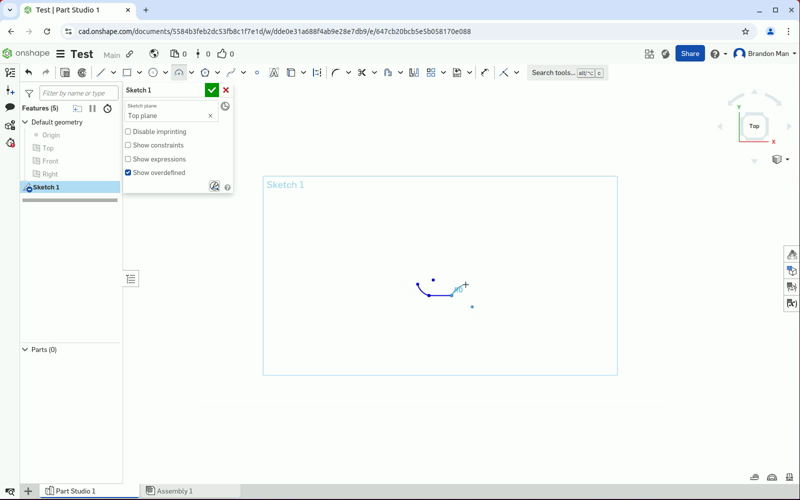
scroll(-6)
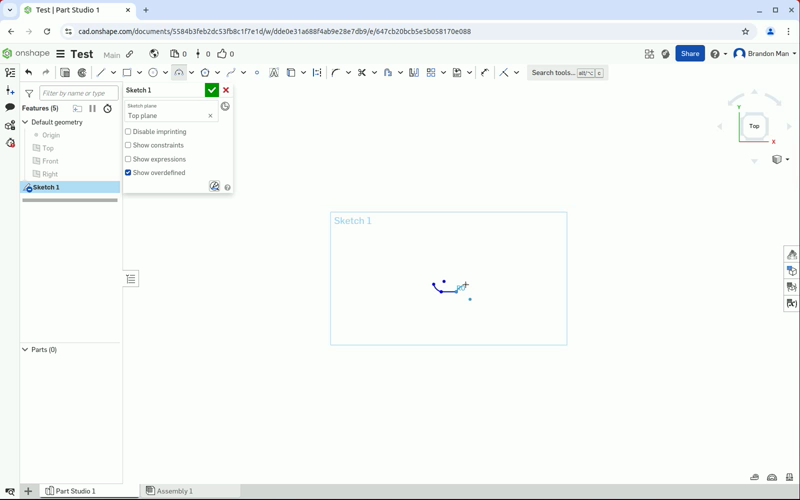
scroll(-6)
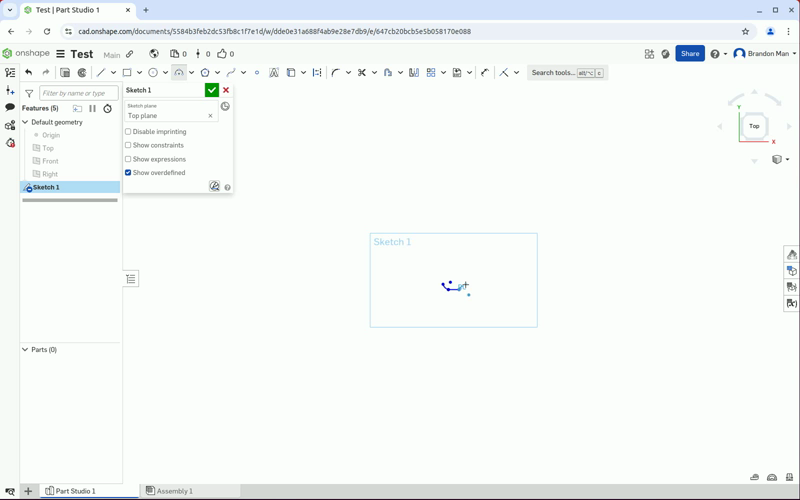
scroll(-6)
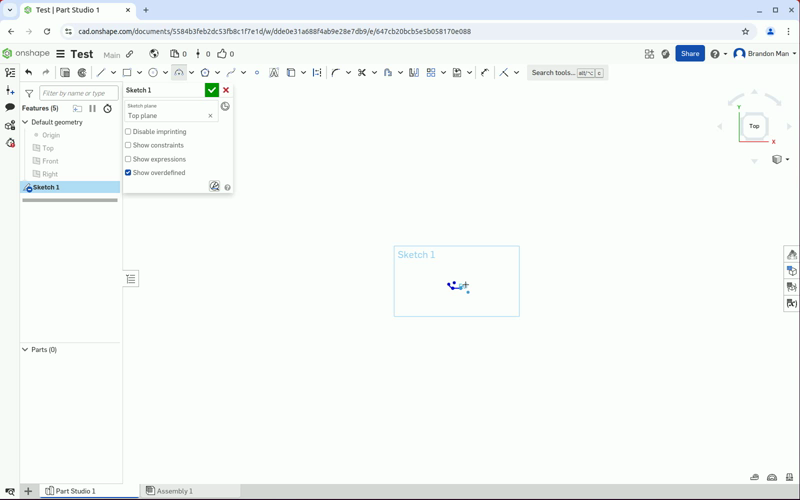
scroll(-6)
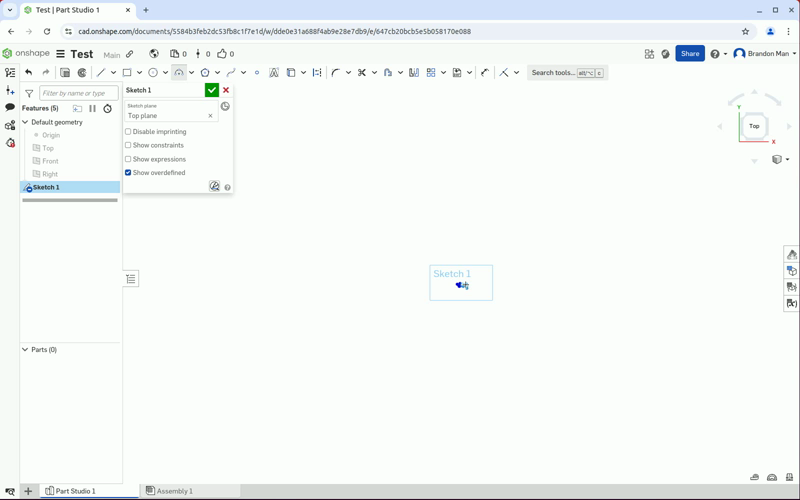
mouse_move(464, 285)
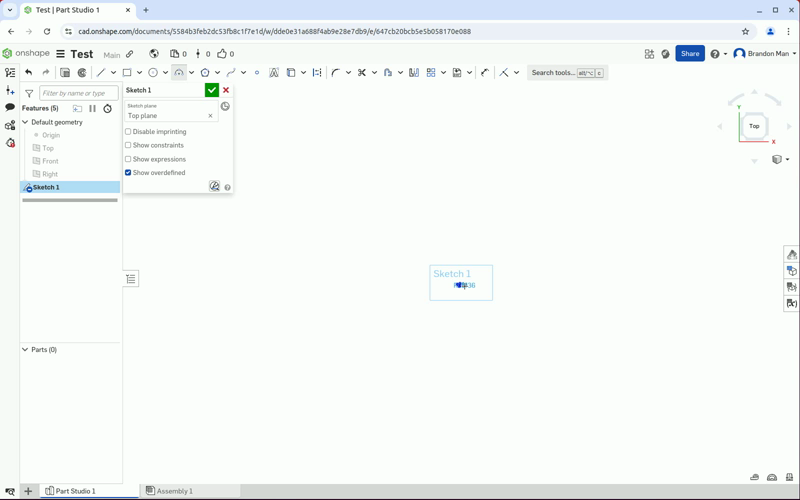
scroll(6)
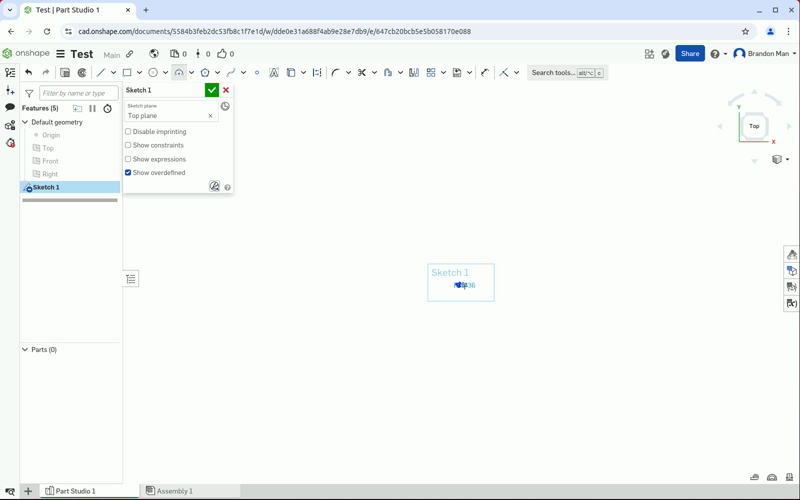
scroll(6)
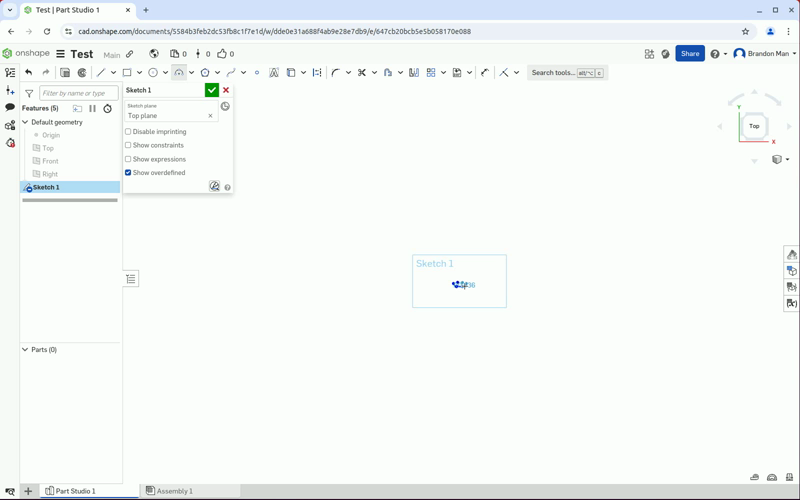
scroll(6)
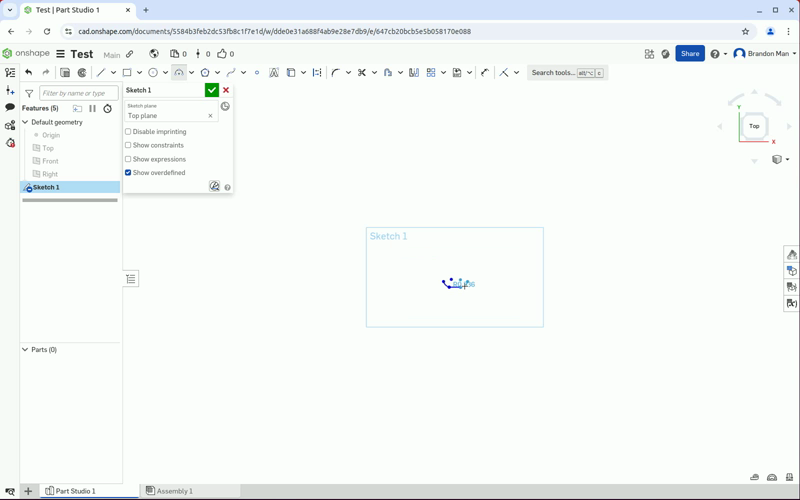
scroll(6)
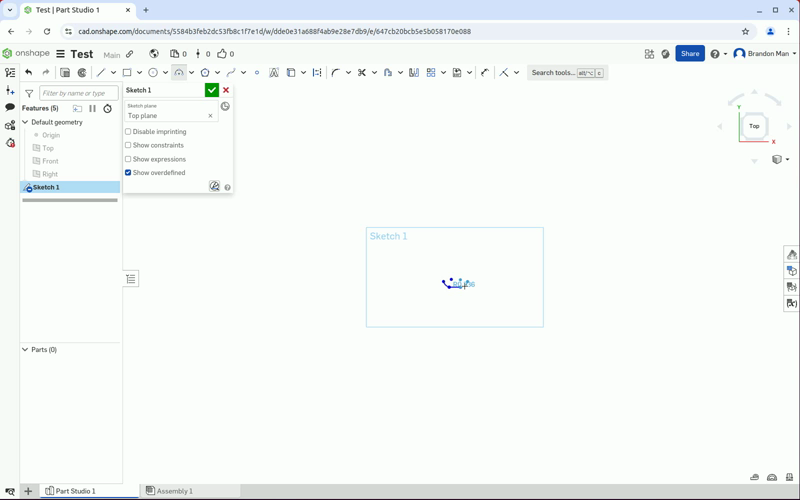
scroll(6)
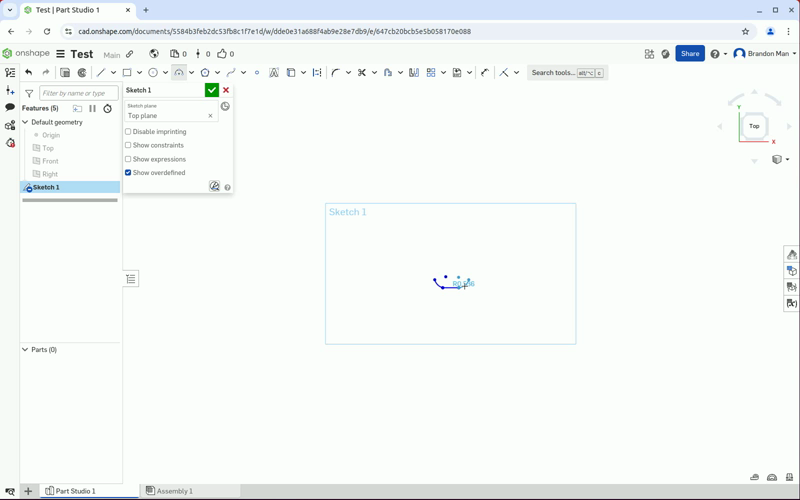
scroll(6)
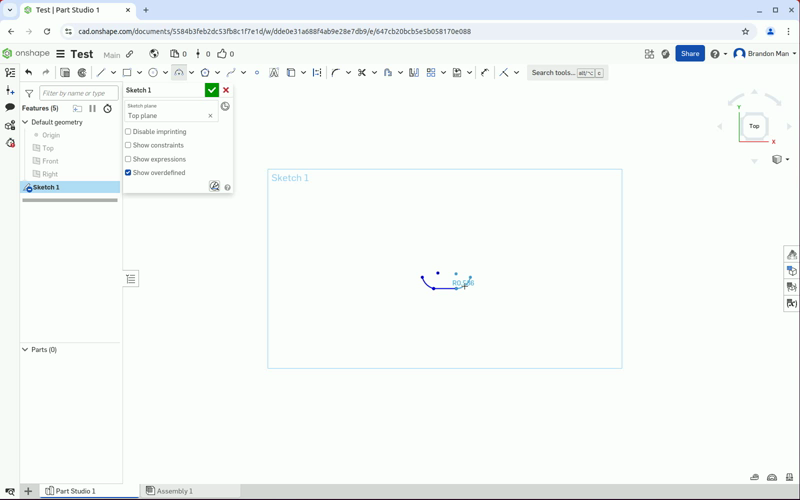
scroll(6)
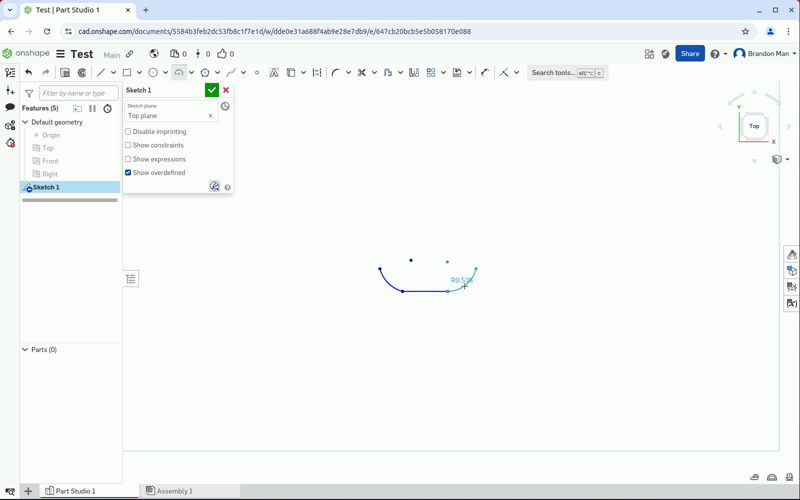
click(464, 285)
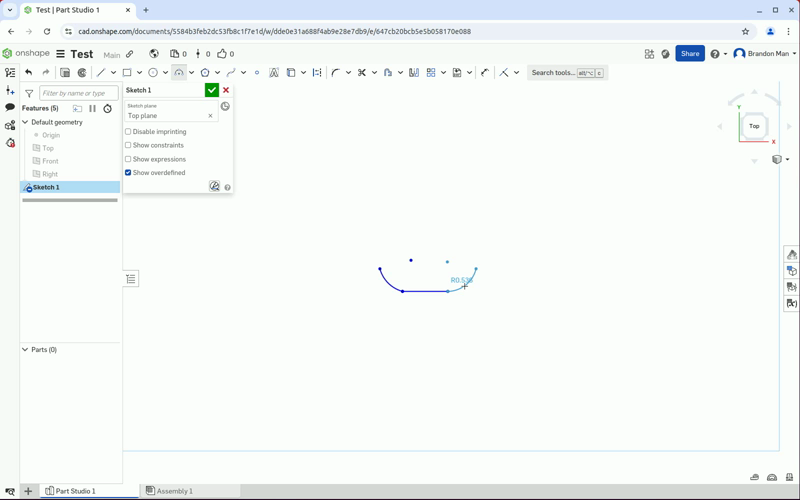
scroll(-6)
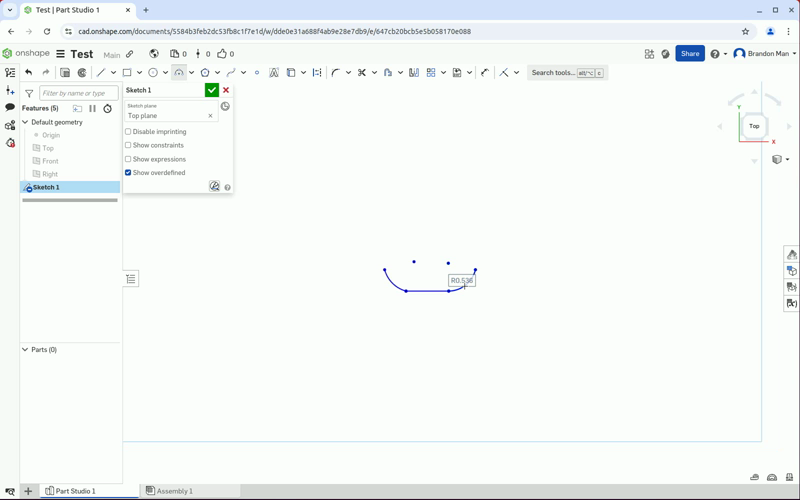
scroll(-6)
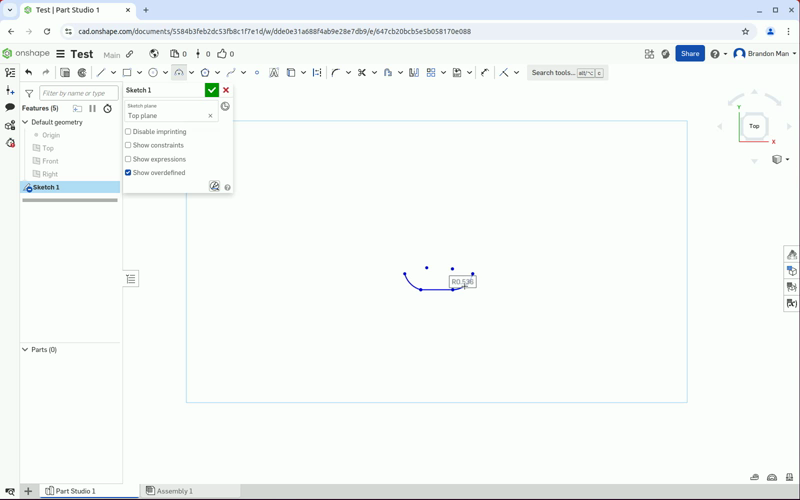
scroll(-6)
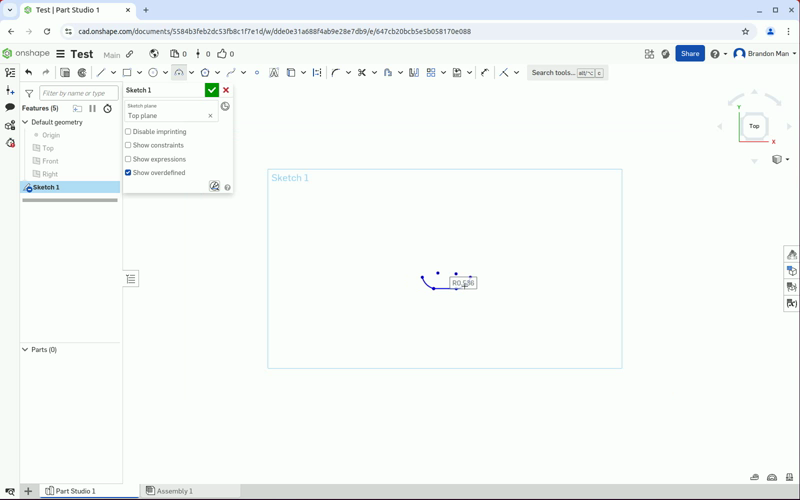
scroll(-6)
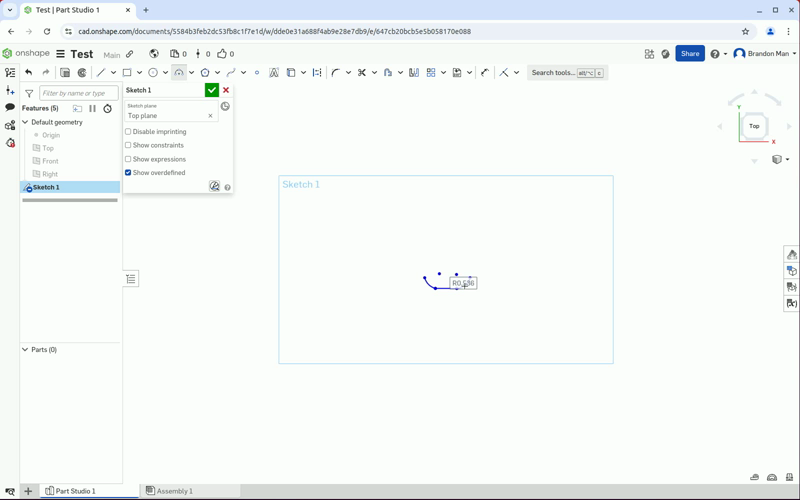
scroll(-6)
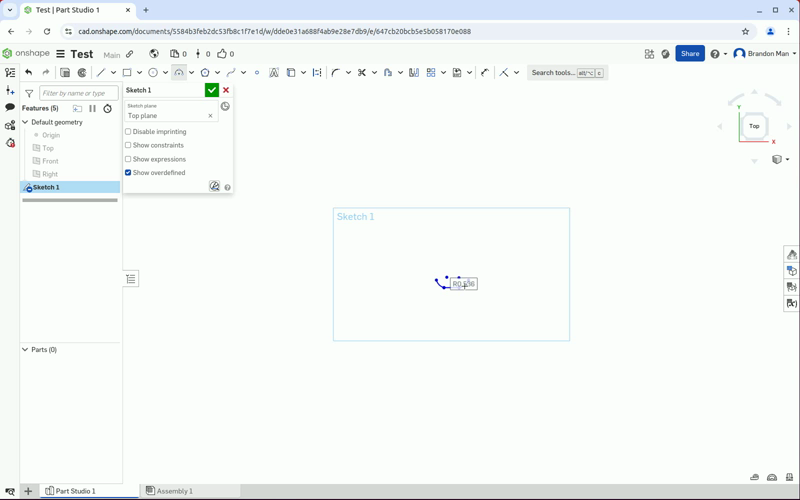
scroll(-6)
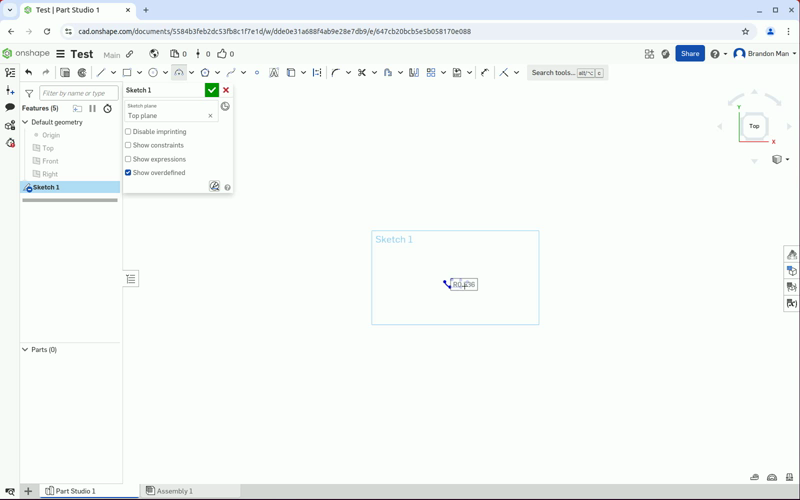
scroll(-6)
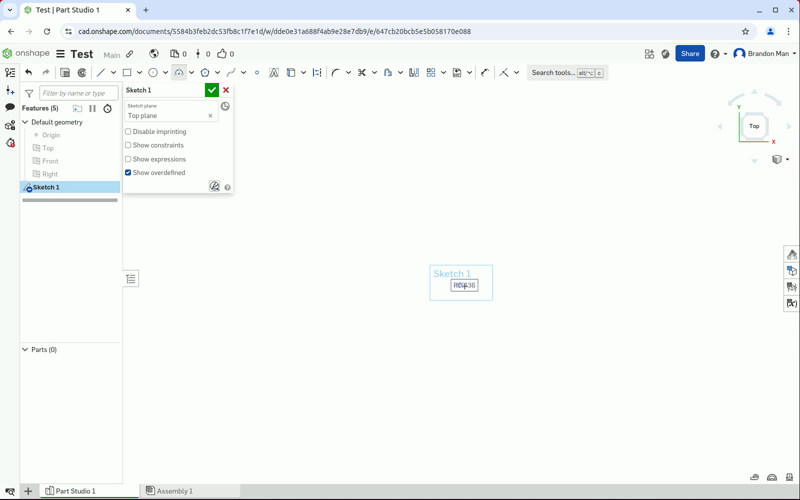
key_up(shift)
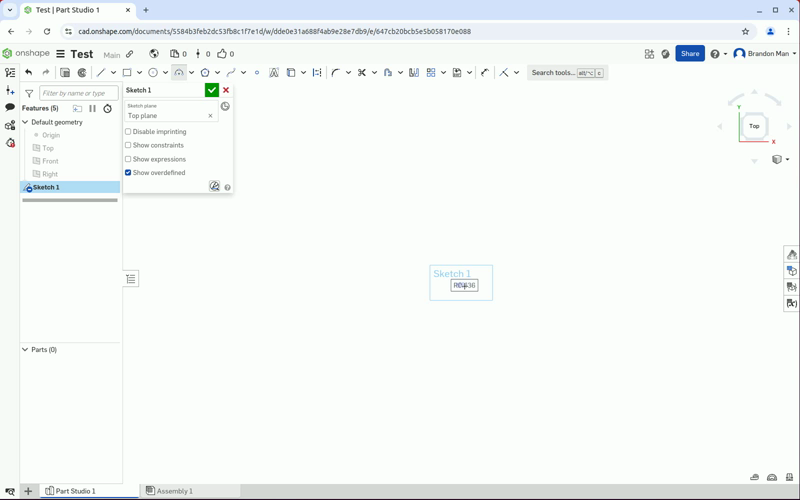
key(esc)
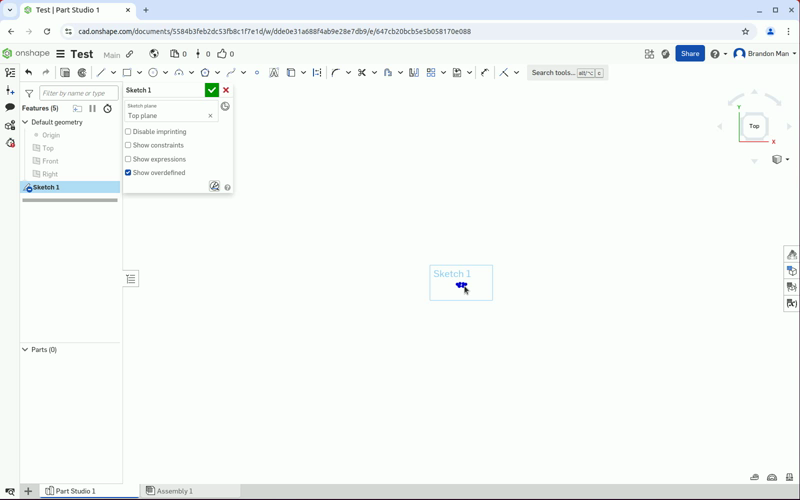
key(l)
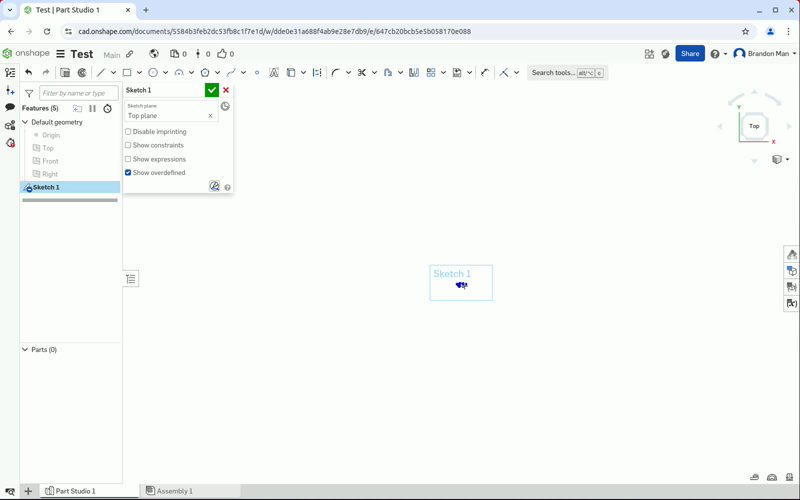
mouse_move(465, 284)
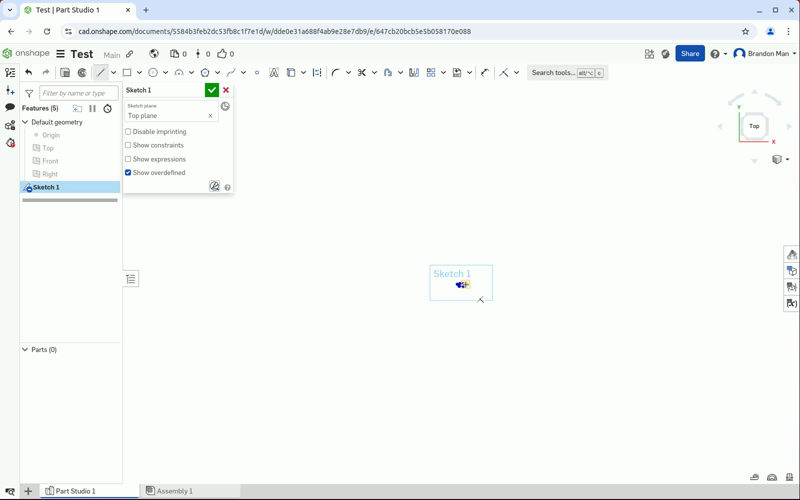
scroll(6)
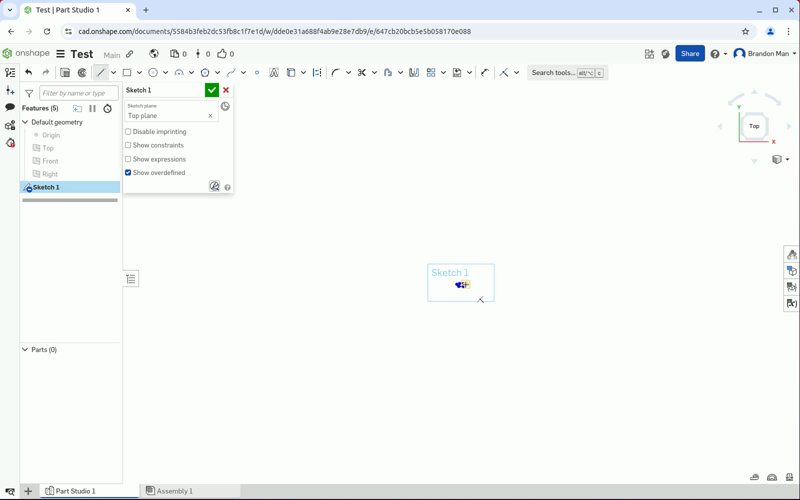
scroll(6)
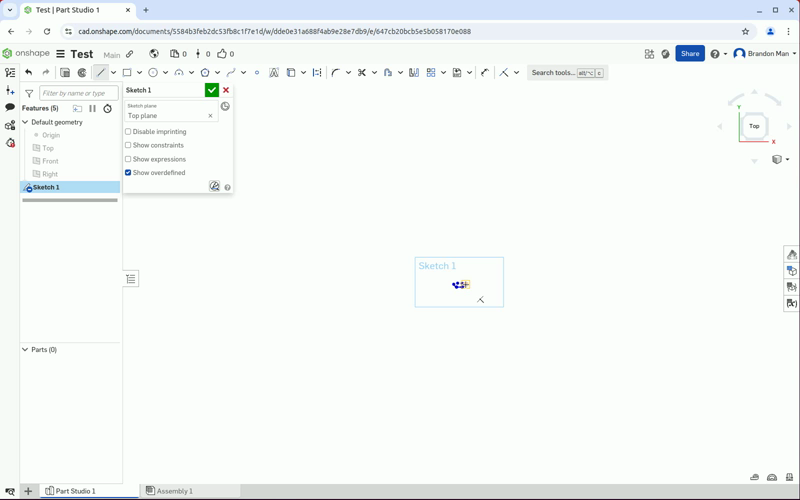
scroll(6)
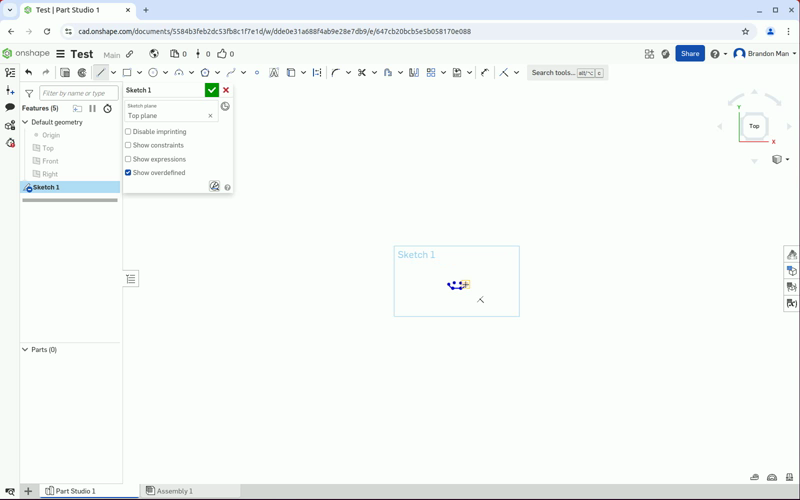
scroll(6)
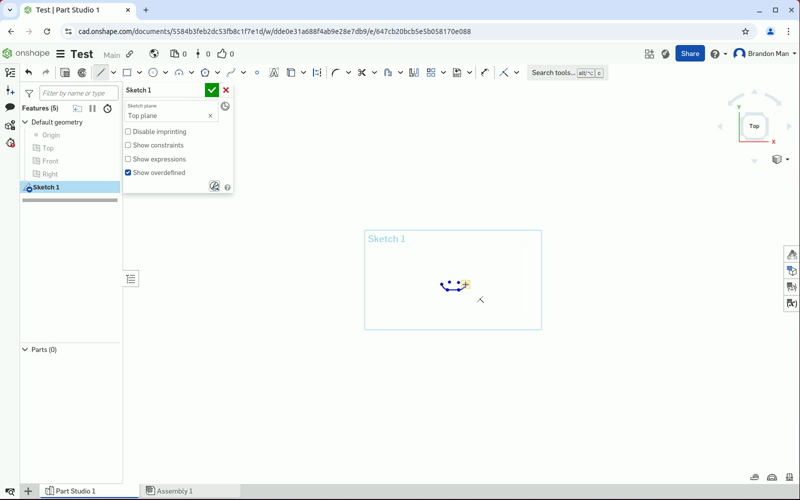
scroll(6)
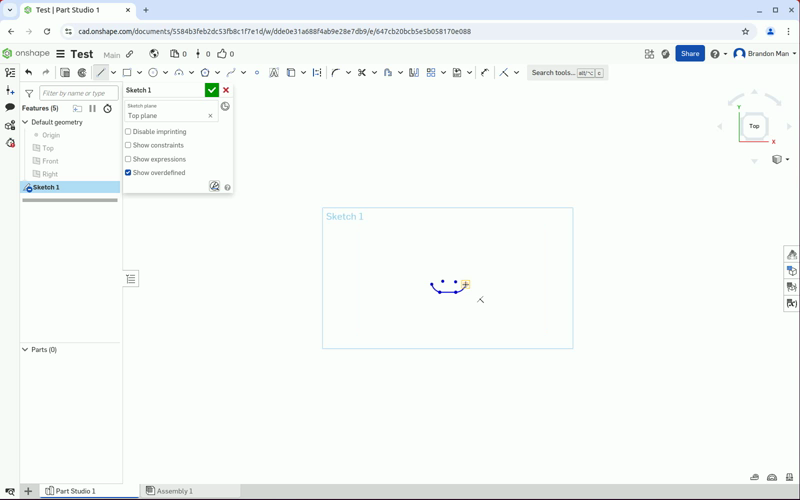
scroll(6)
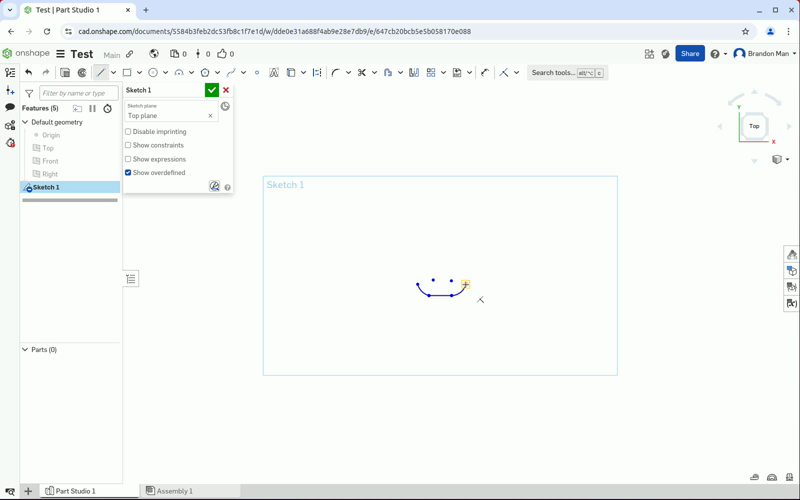
scroll(6)
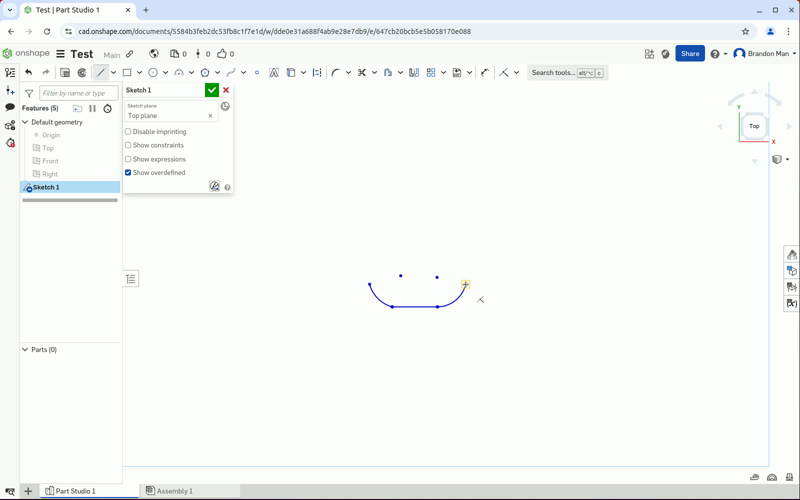
click(465, 284)
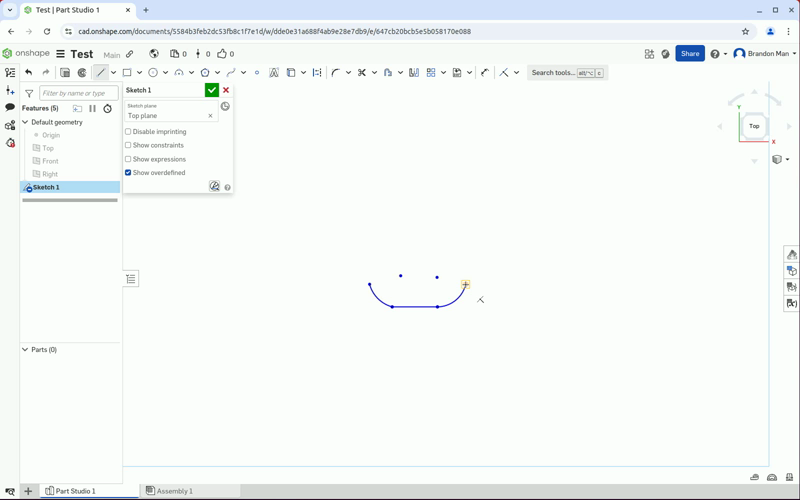
scroll(-6)
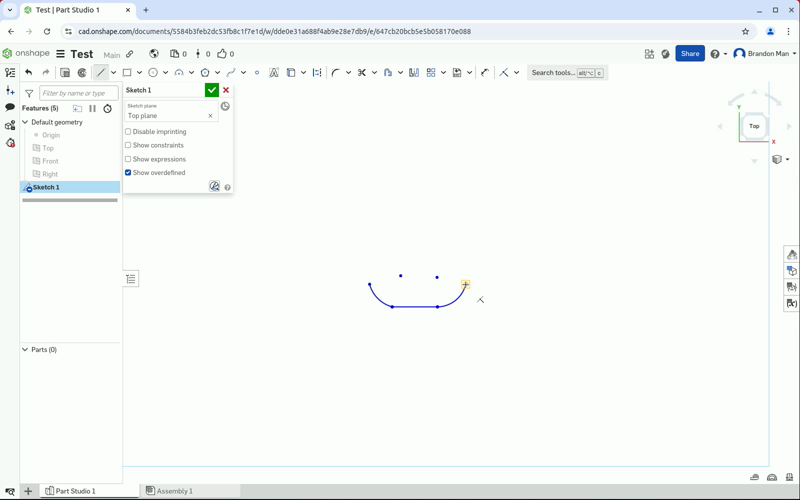
scroll(-6)
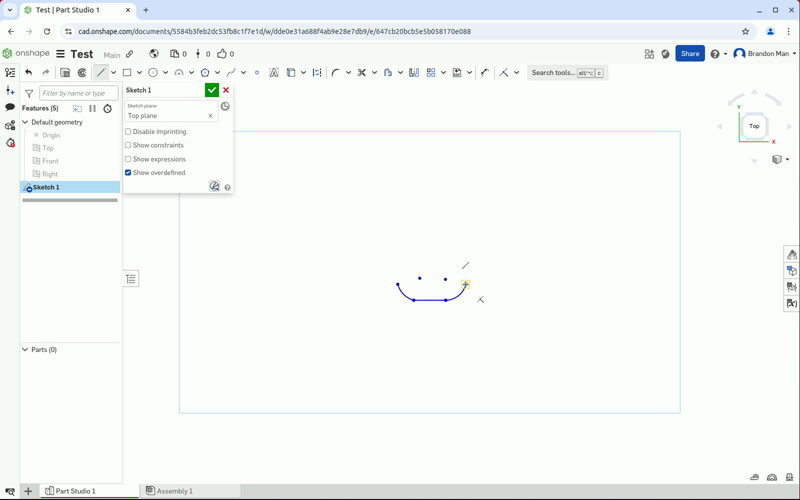
scroll(-6)
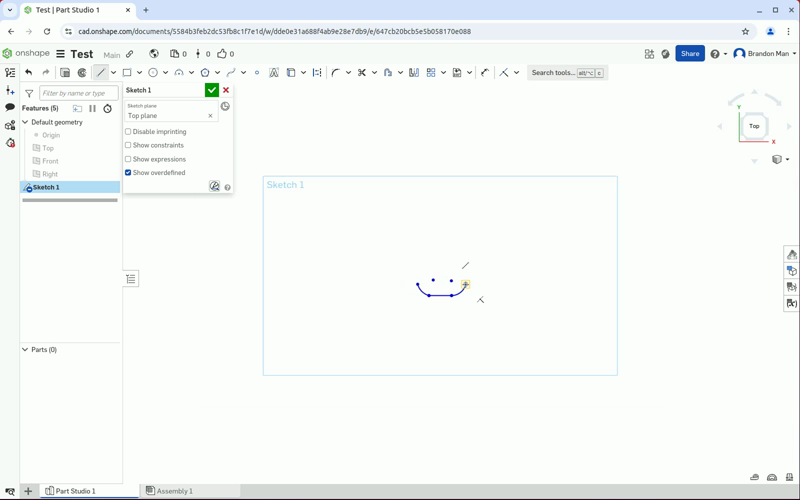
scroll(-6)
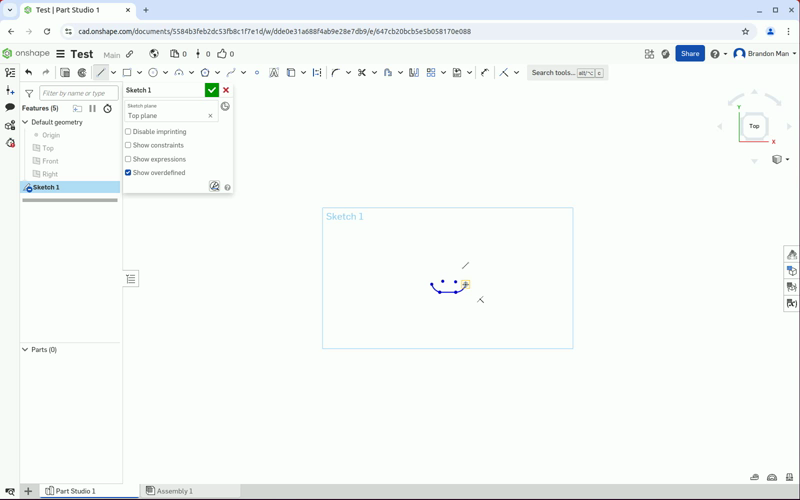
scroll(-6)
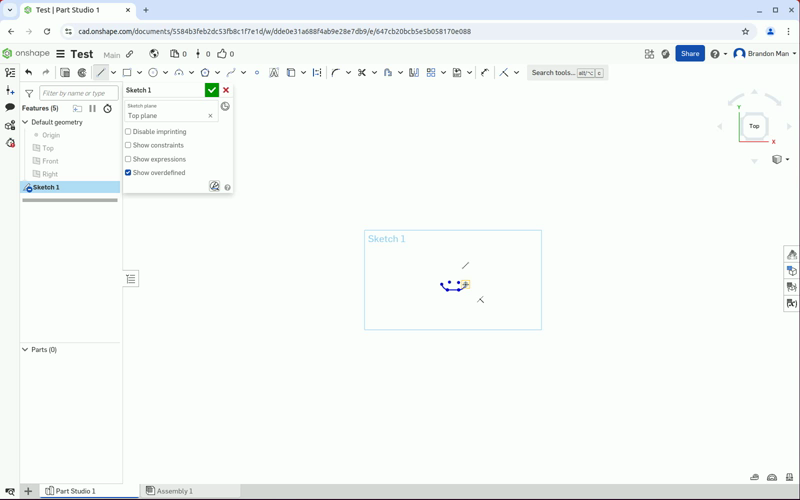
scroll(-6)
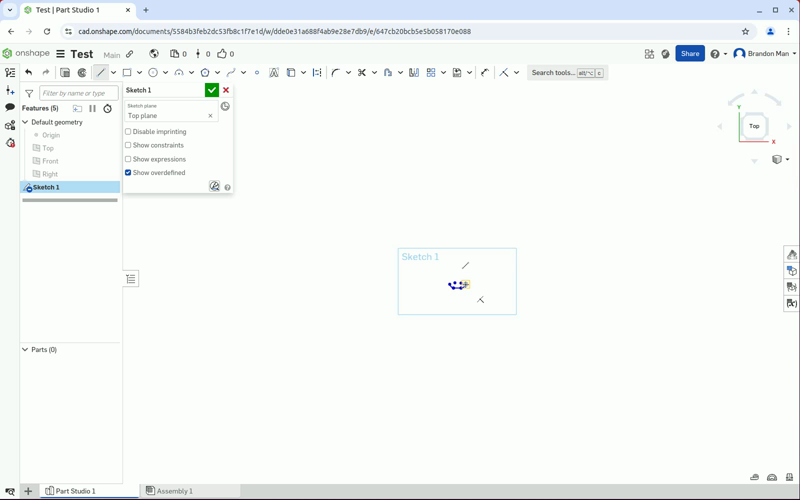
scroll(-6)
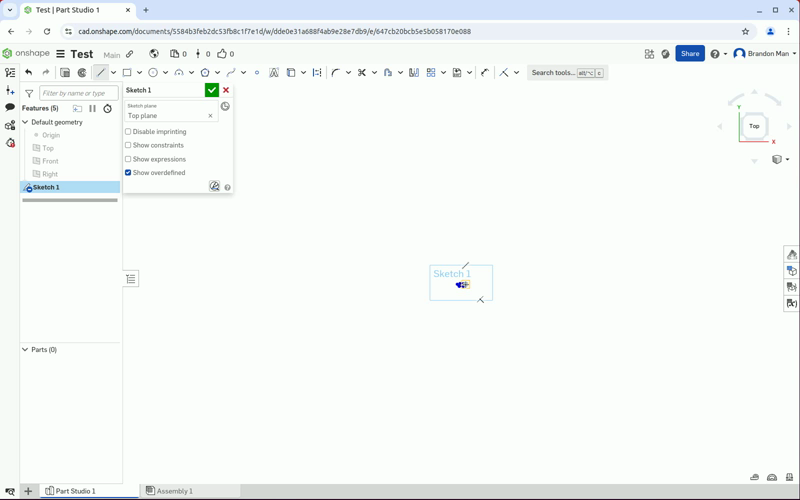
key_down(shift)
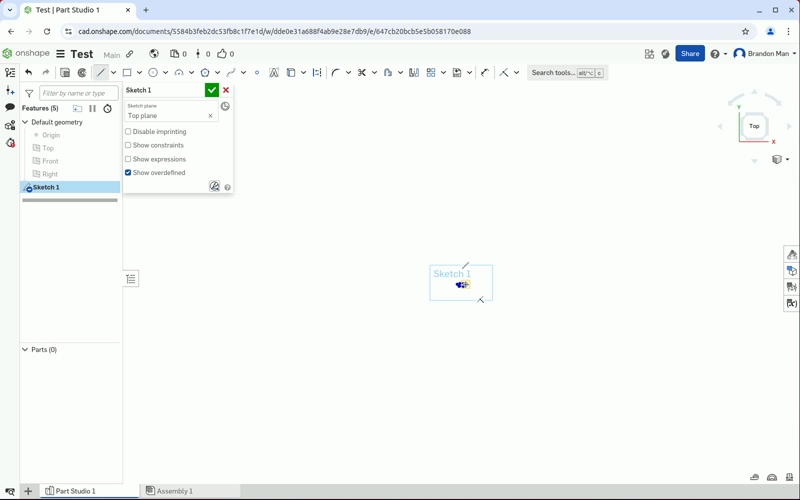
mouse_move(495, 284)
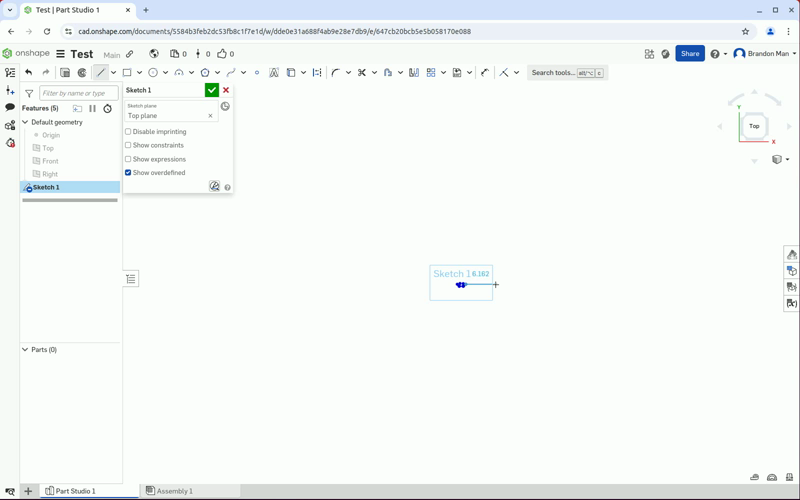
mouse_move(465, 279)
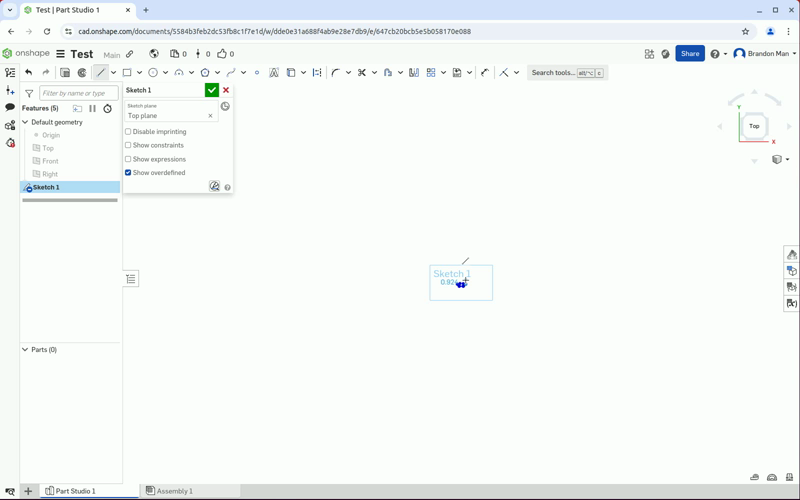
scroll(6)
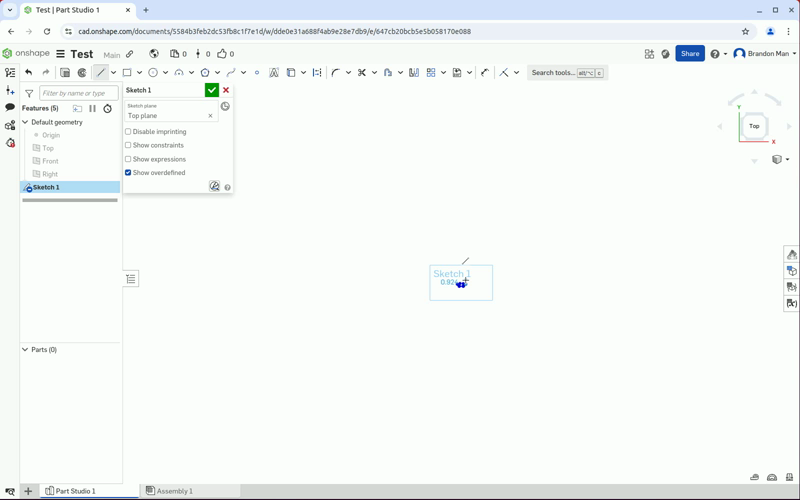
scroll(6)
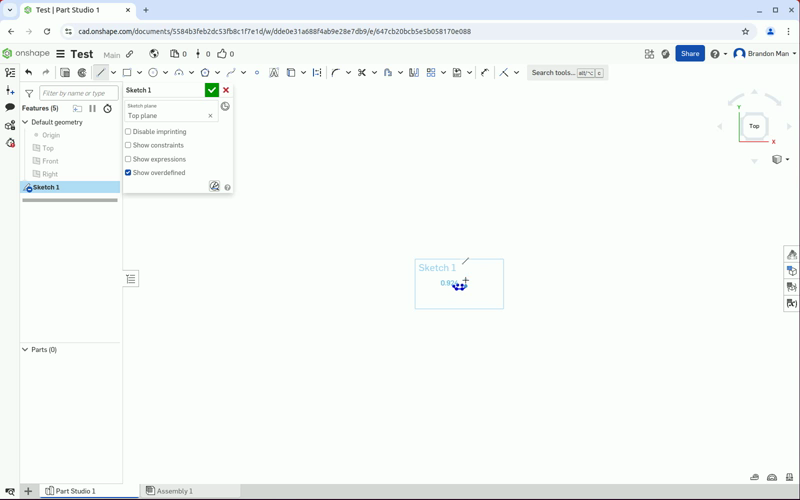
scroll(6)
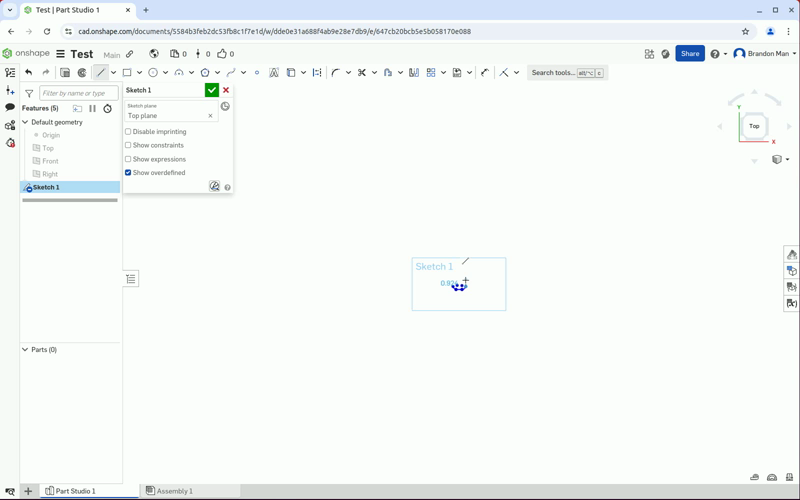
scroll(6)
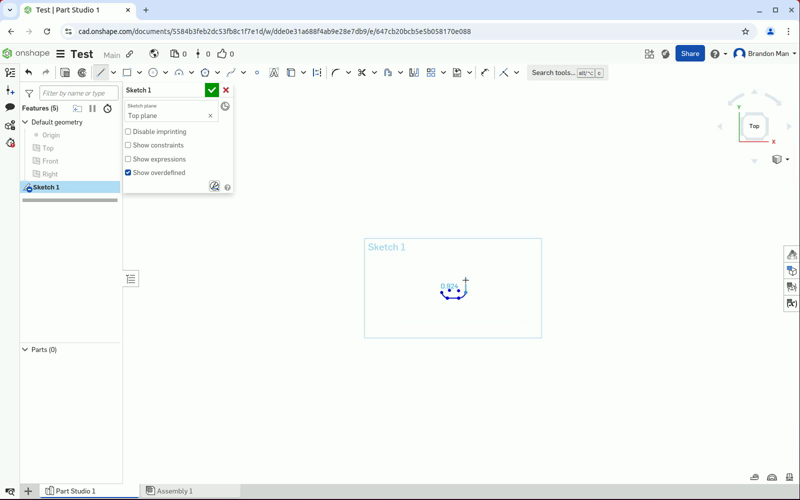
scroll(6)
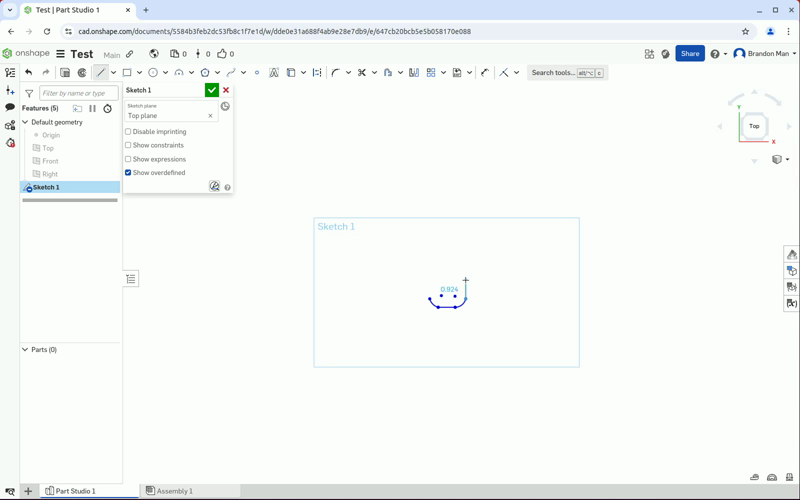
scroll(6)
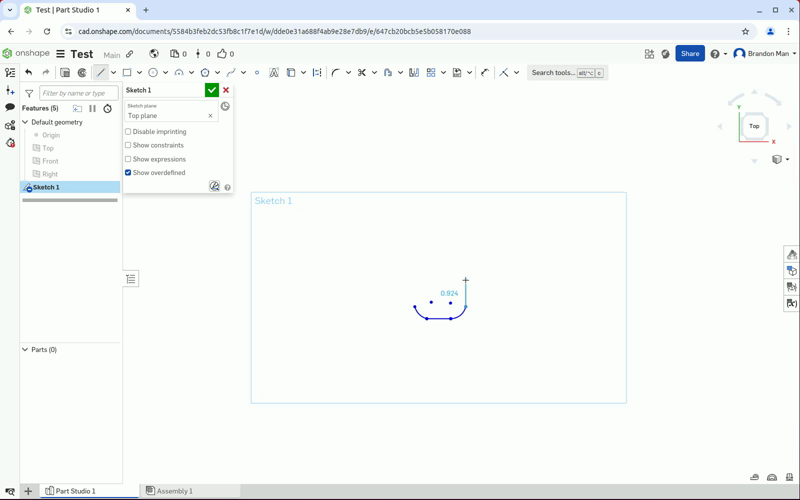
scroll(6)
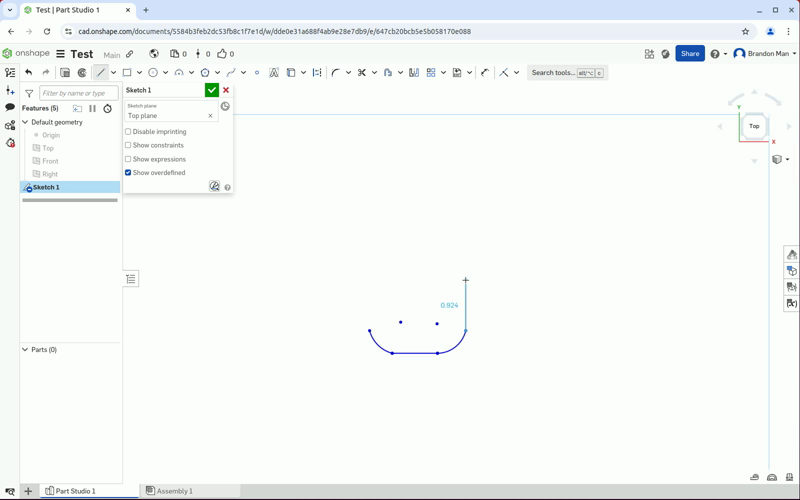
click(465, 279)
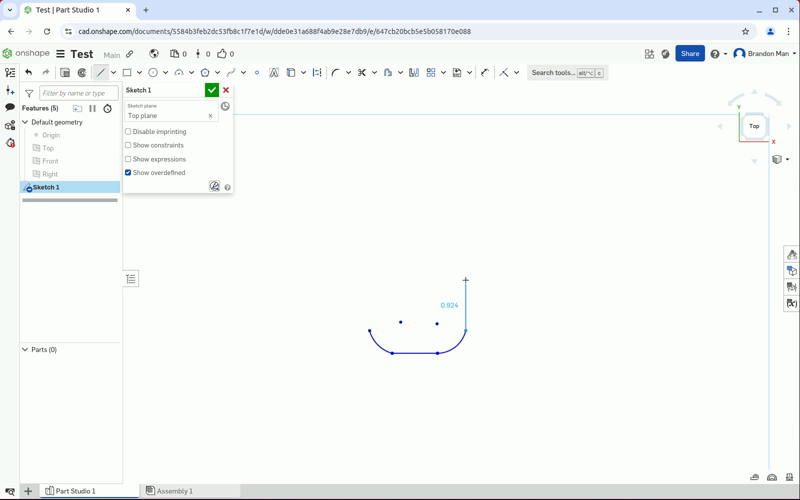
scroll(-6)
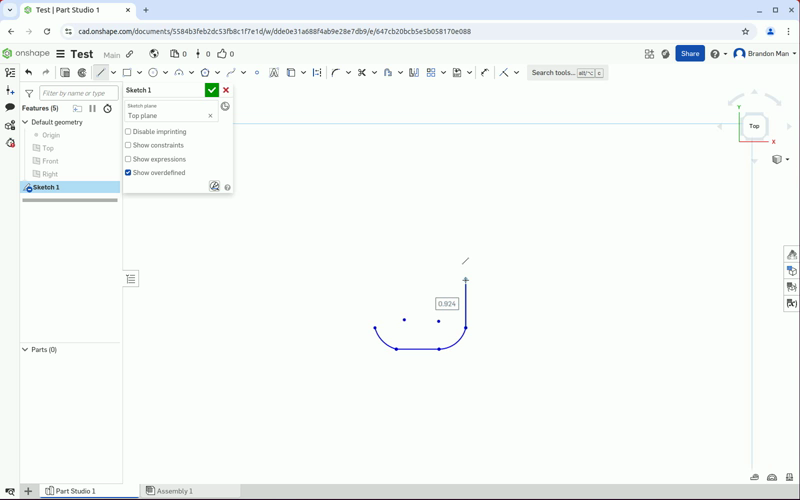
scroll(-6)
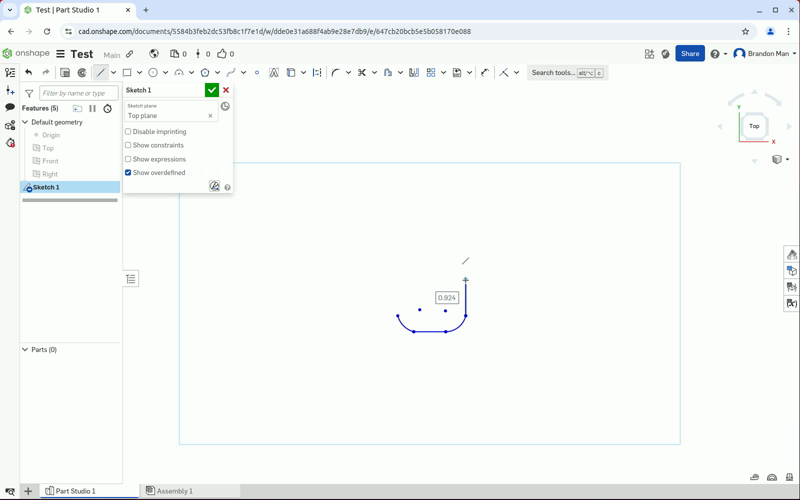
scroll(-6)
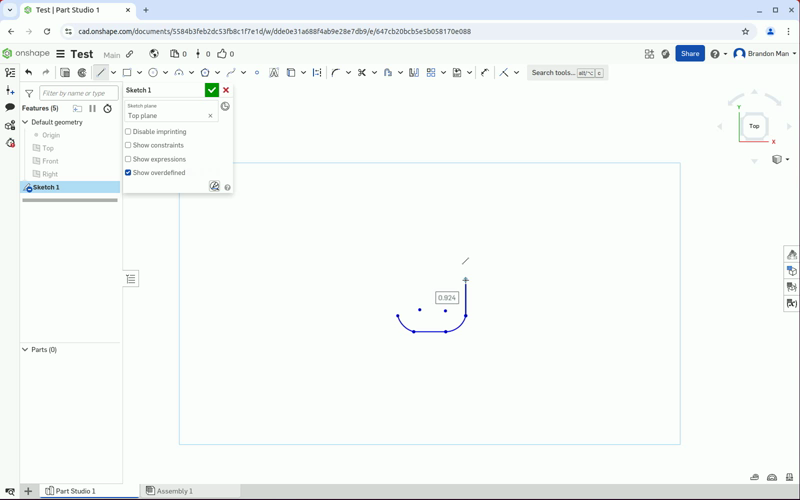
scroll(-6)
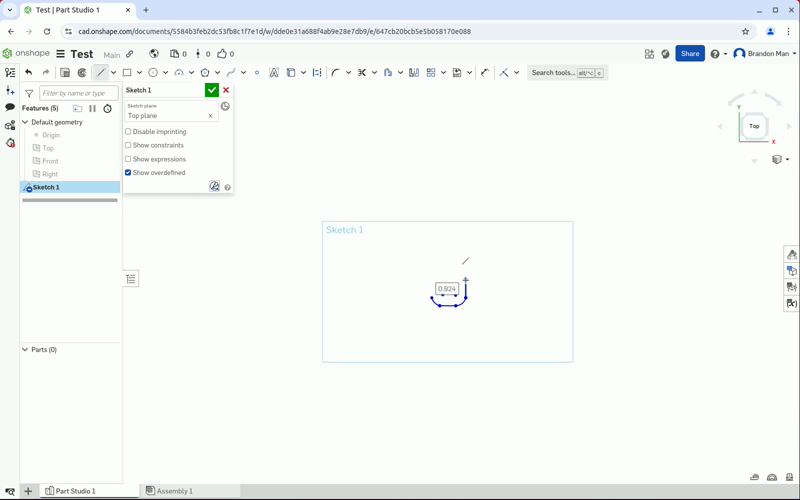
scroll(-6)
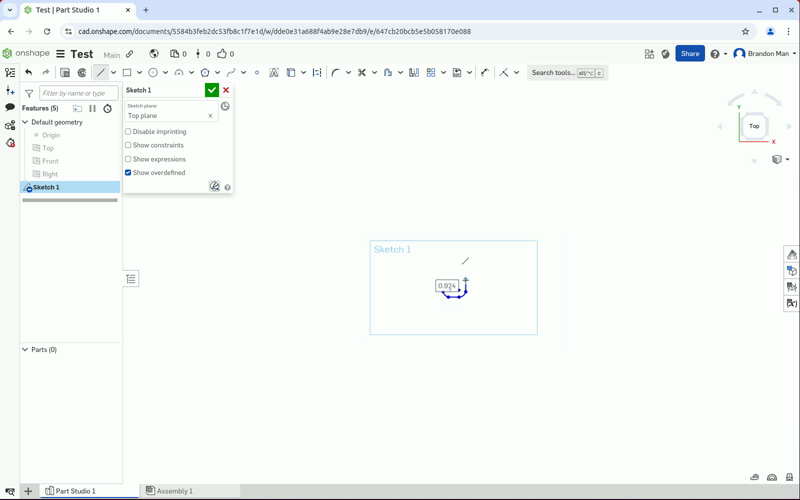
scroll(-6)
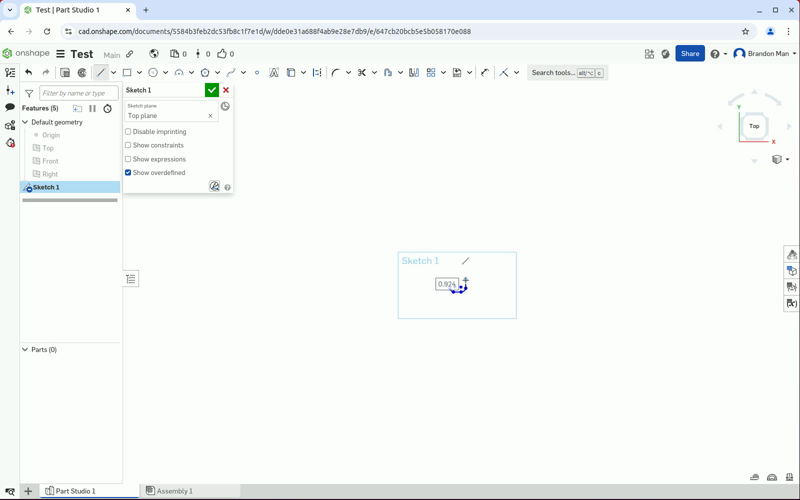
scroll(-6)
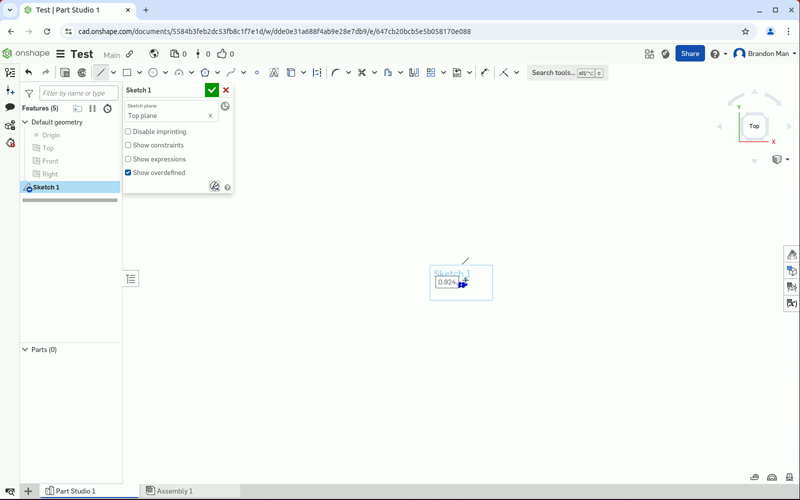
key_up(shift)
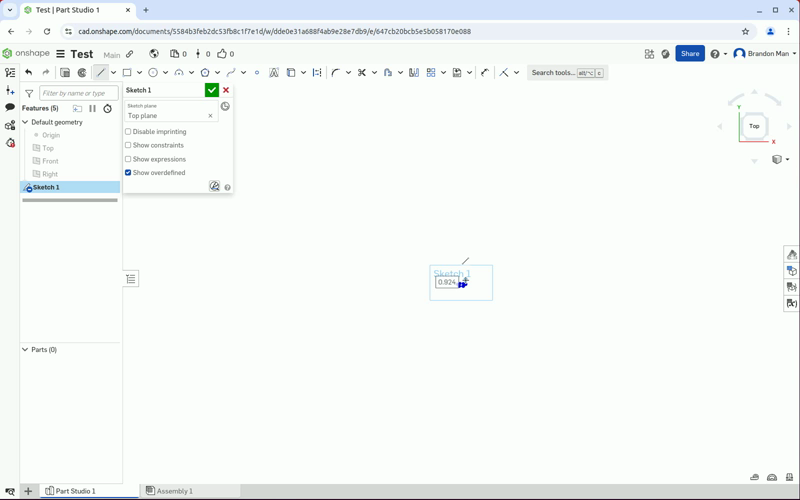
key(esc)
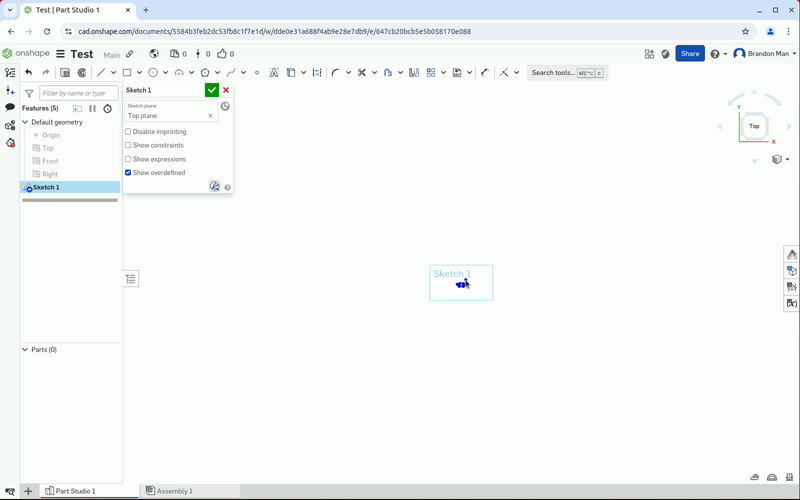
key(a)
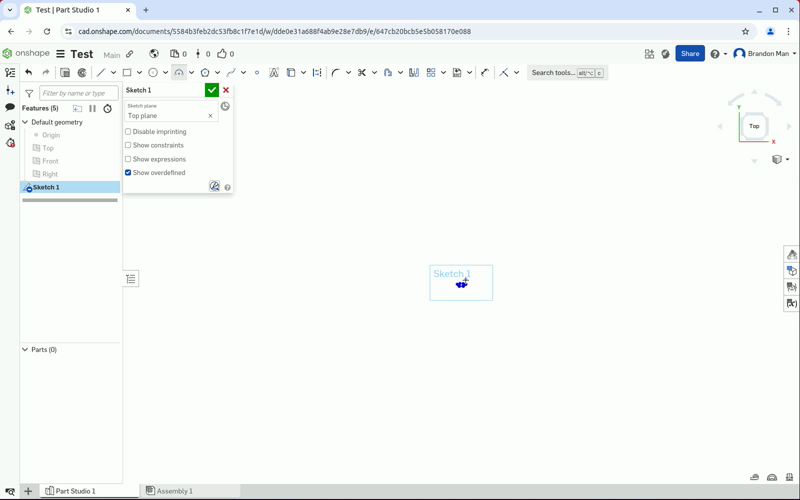
mouse_move(465, 279)
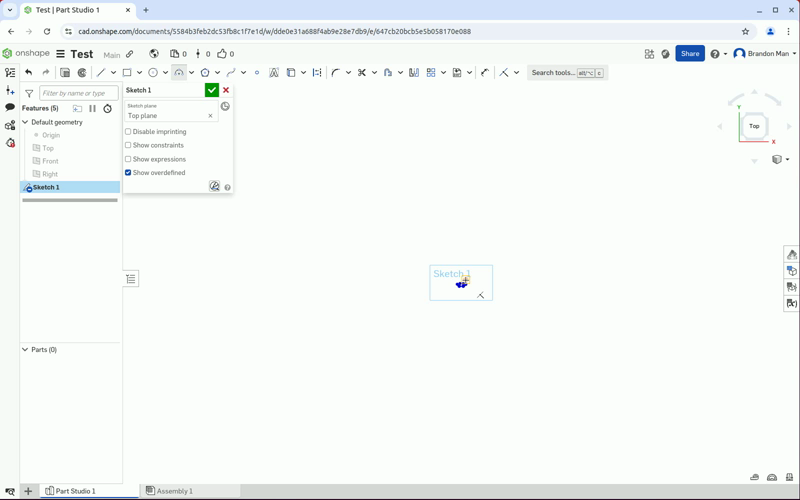
scroll(6)
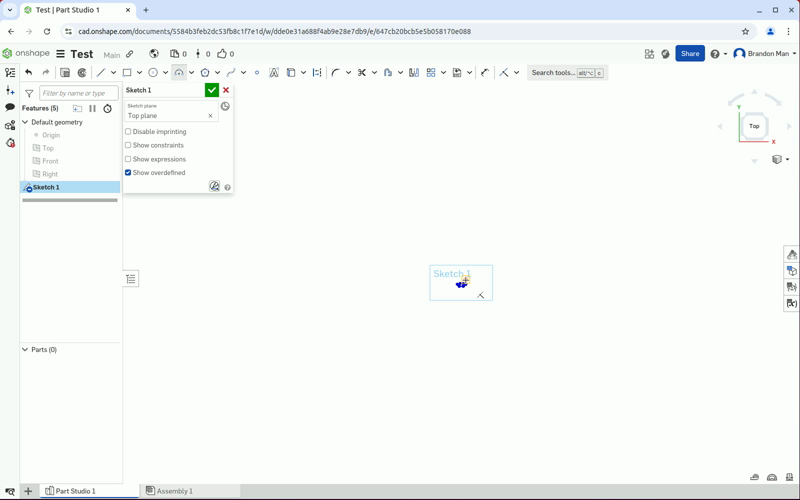
scroll(6)
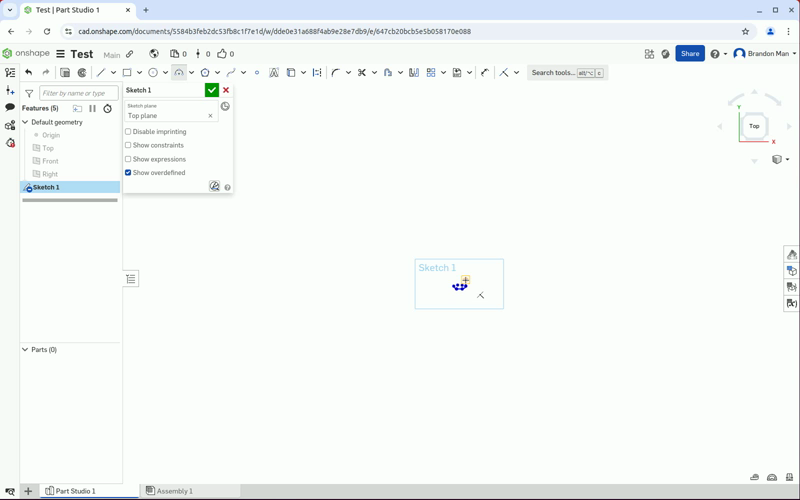
scroll(6)
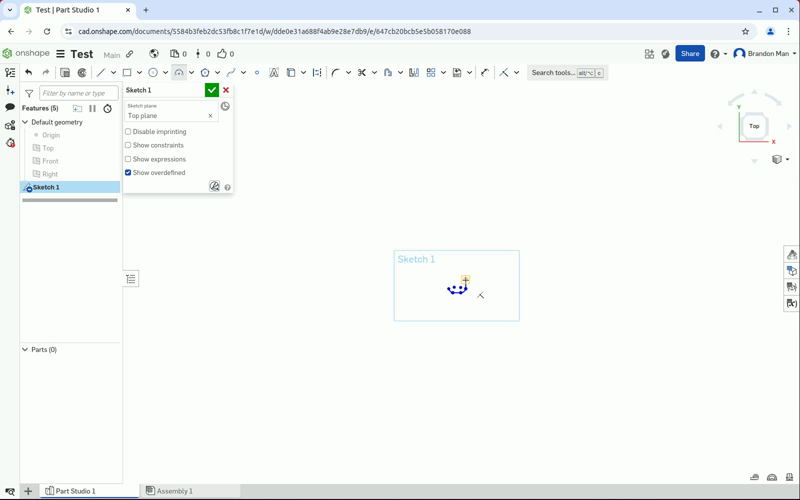
scroll(6)
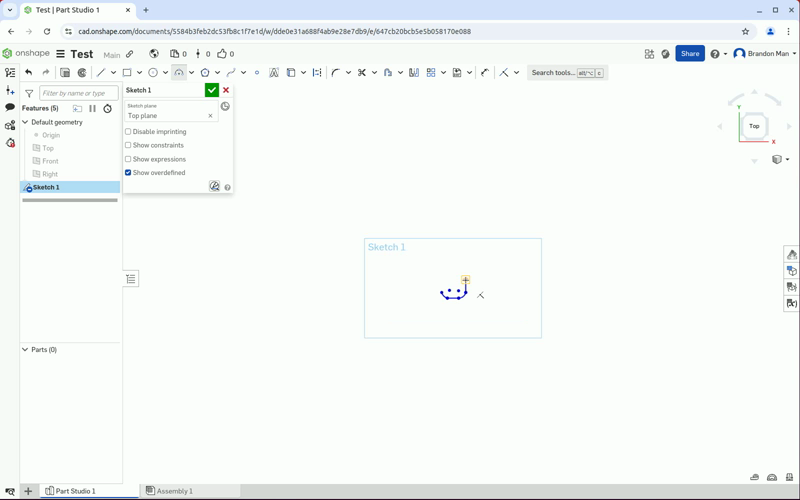
scroll(6)
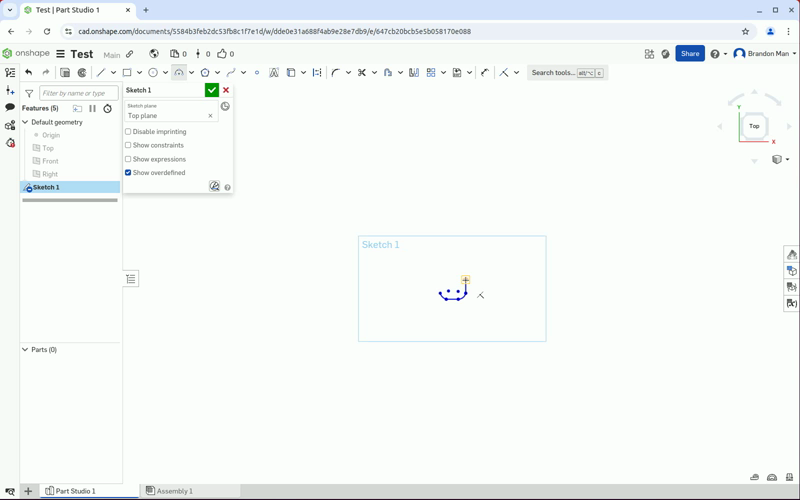
scroll(6)
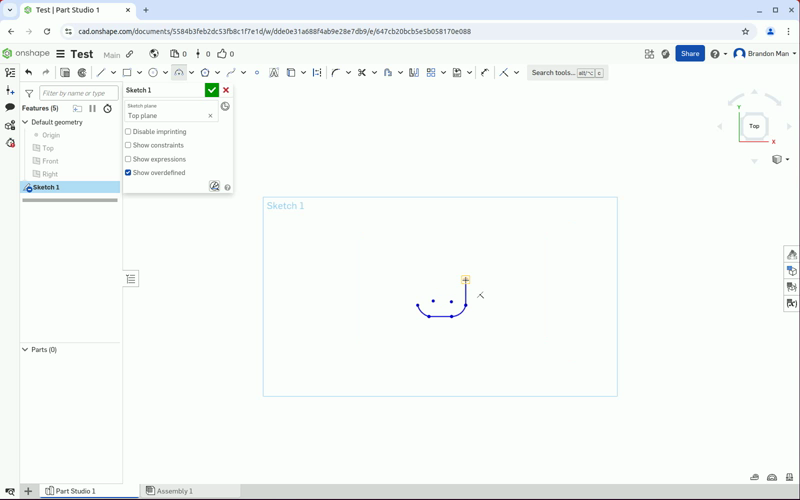
scroll(6)
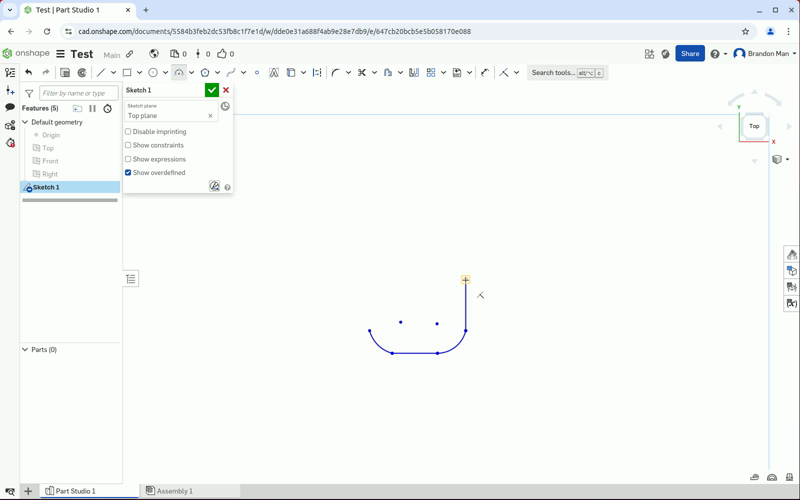
click(465, 279)
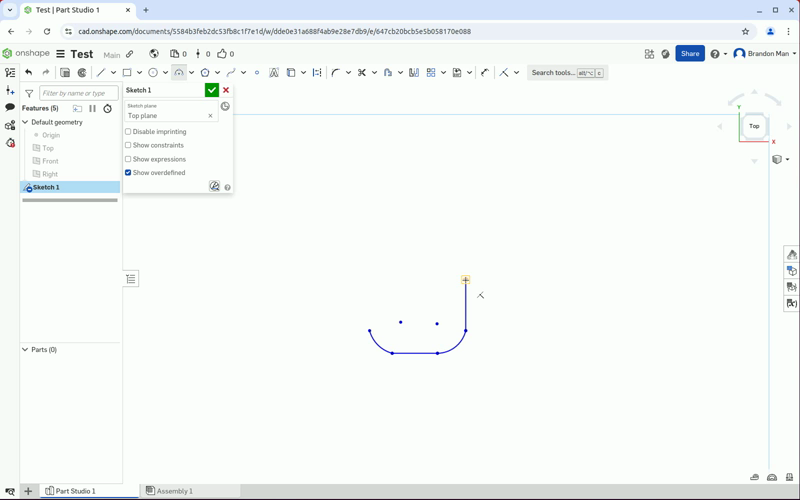
scroll(-6)
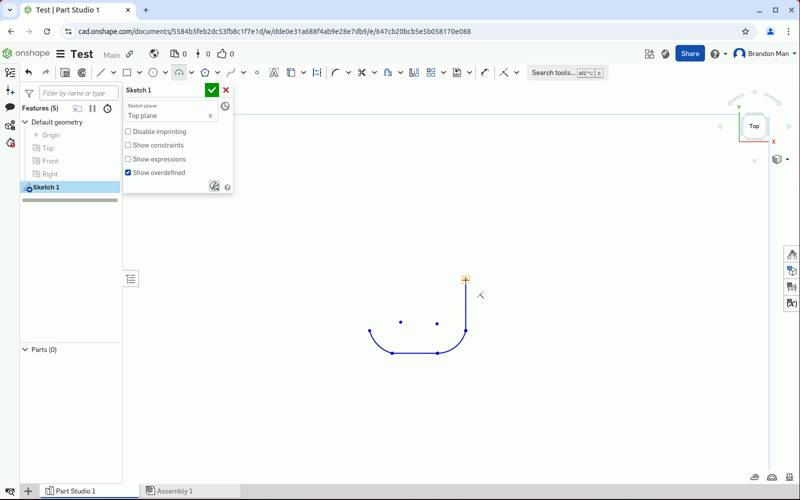
scroll(-6)
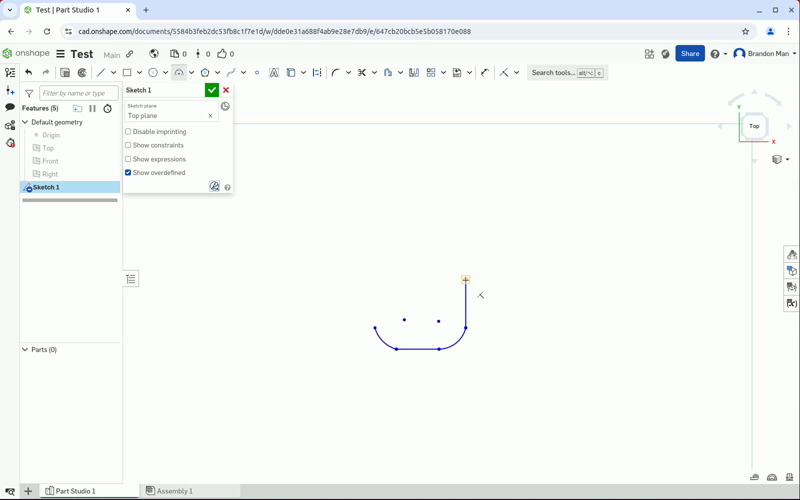
scroll(-6)
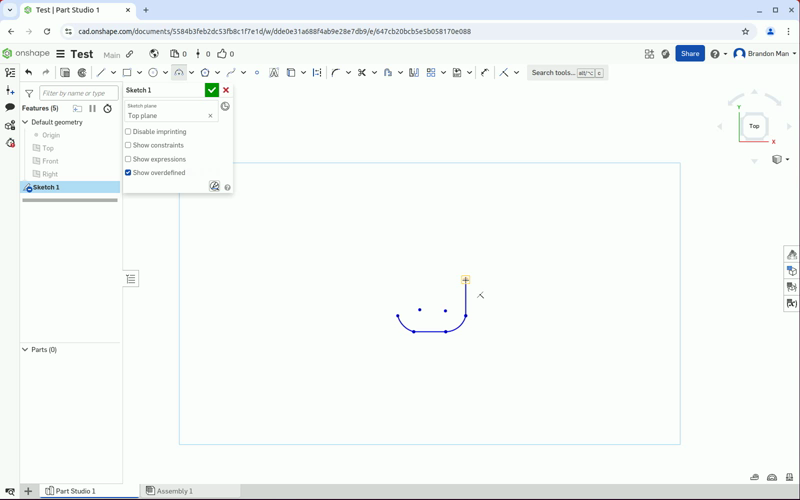
scroll(-6)
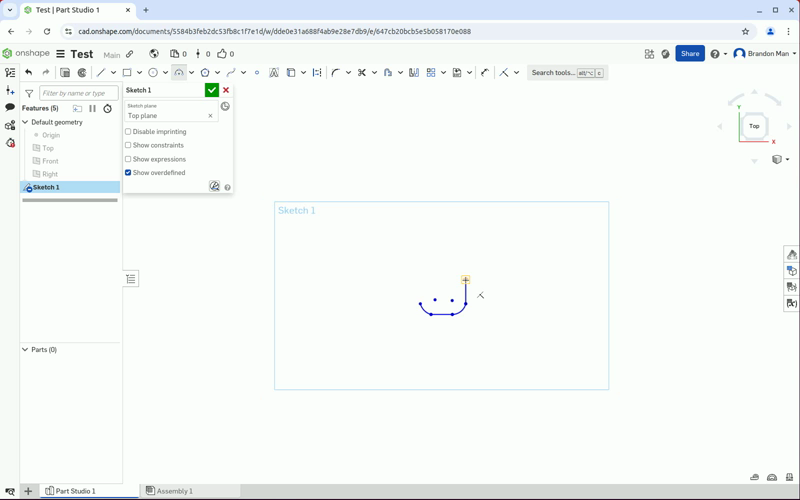
scroll(-6)
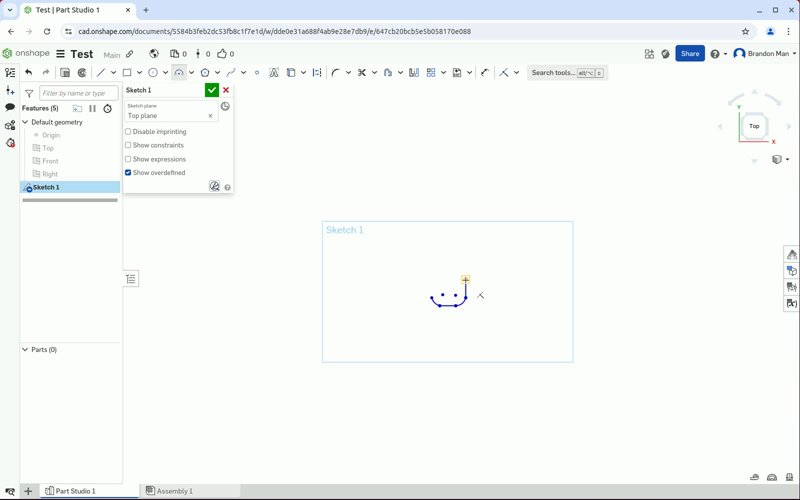
scroll(-6)
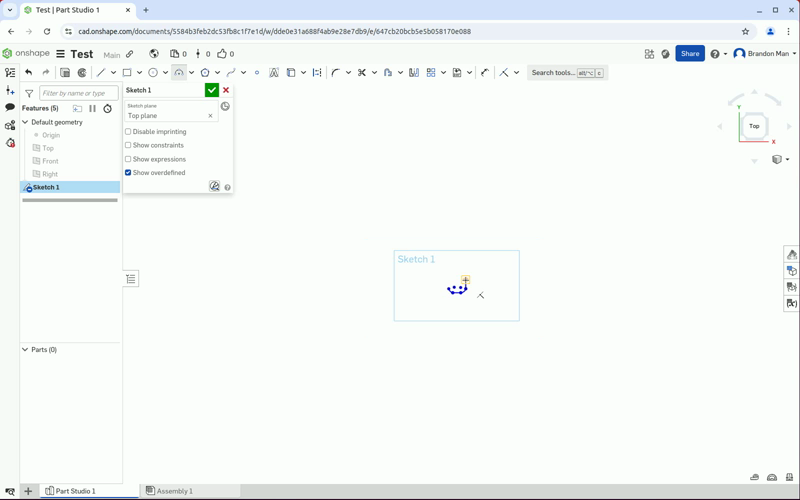
scroll(-6)
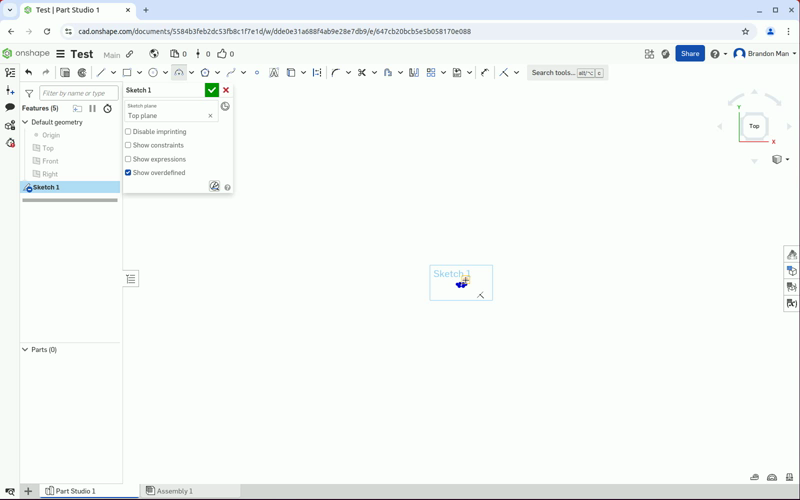
key_down(shift)
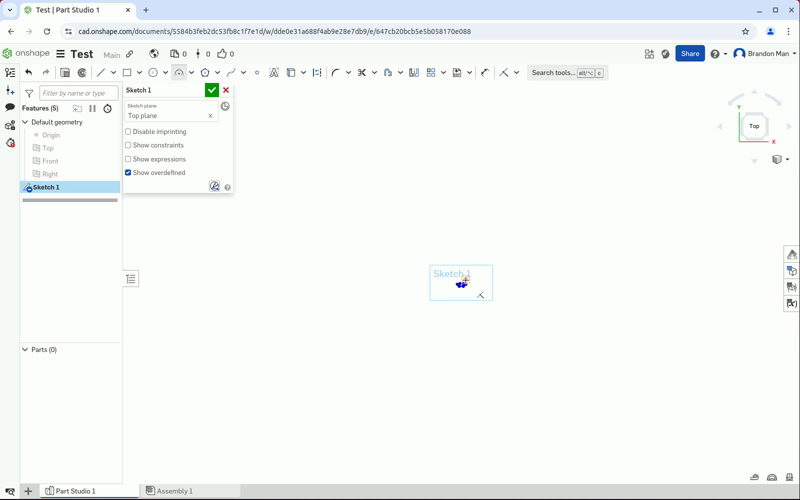
mouse_move(463, 278)
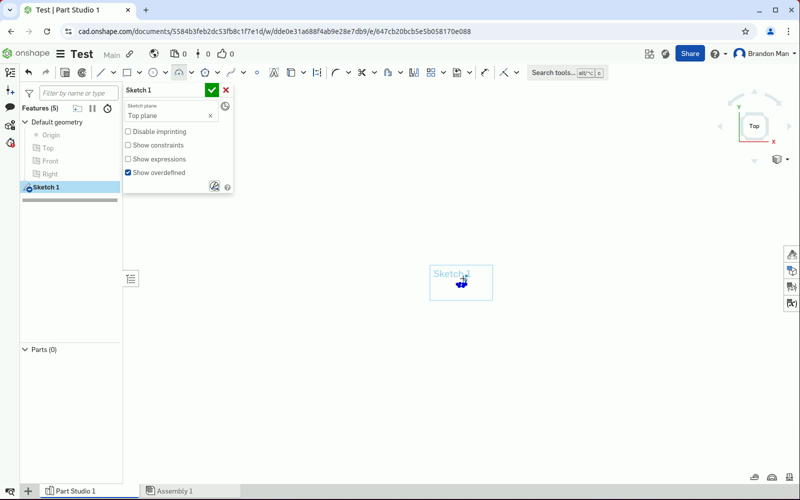
scroll(6)
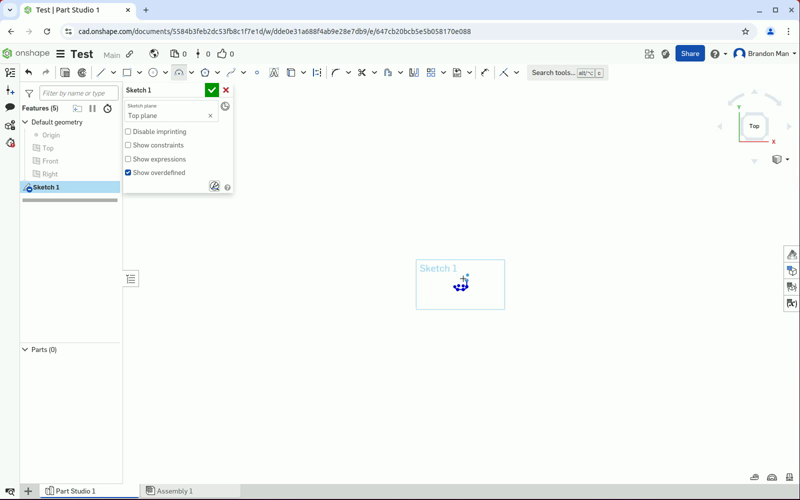
scroll(6)
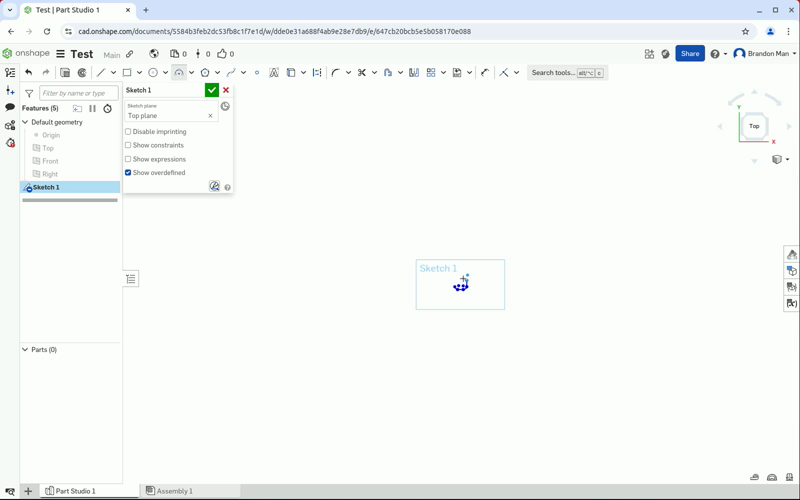
scroll(6)
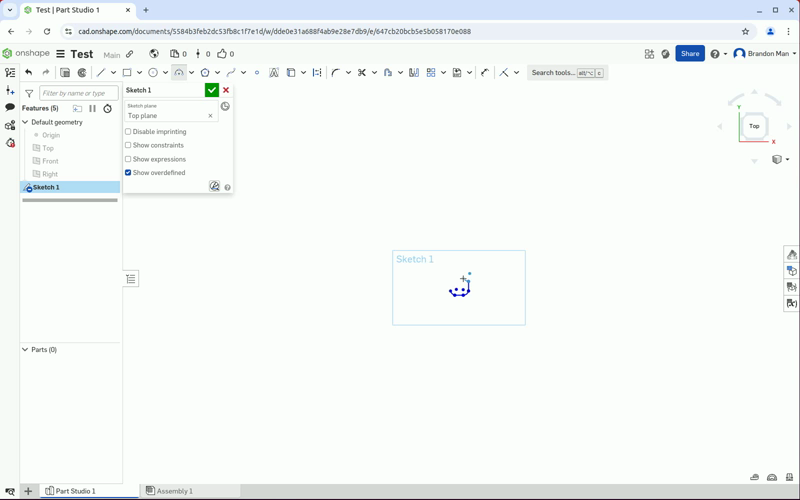
scroll(6)
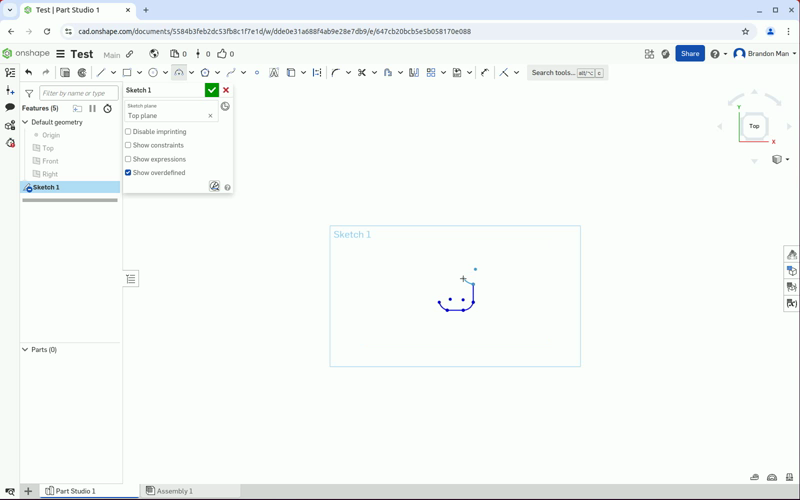
scroll(6)
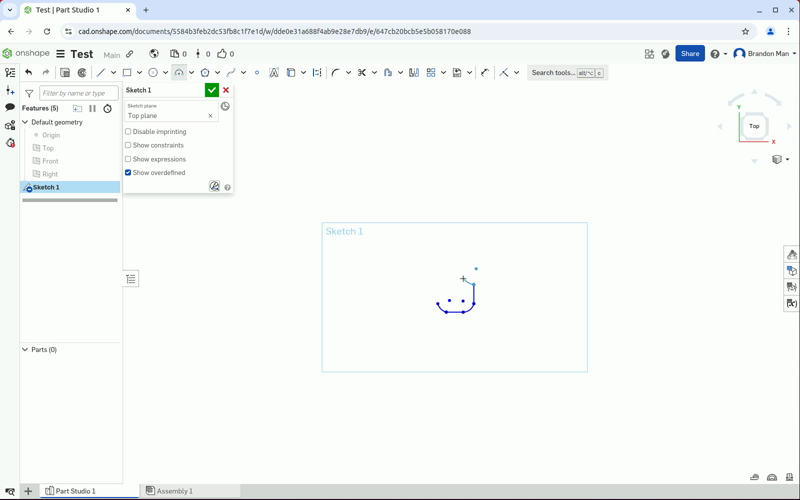
scroll(6)
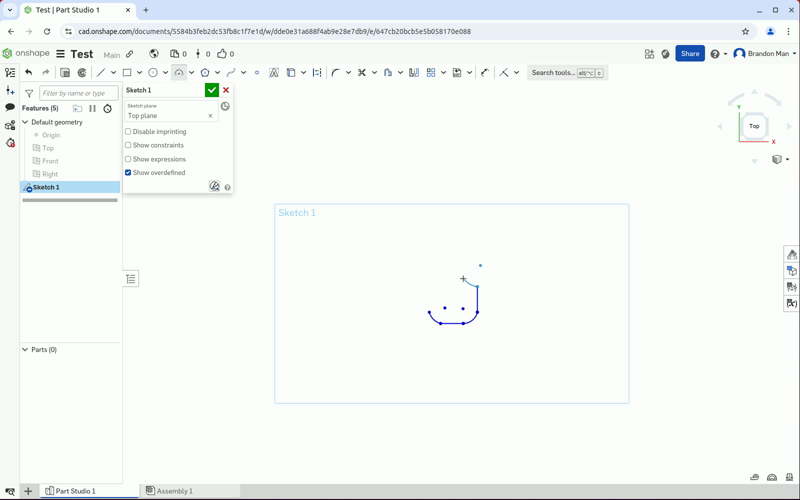
scroll(6)
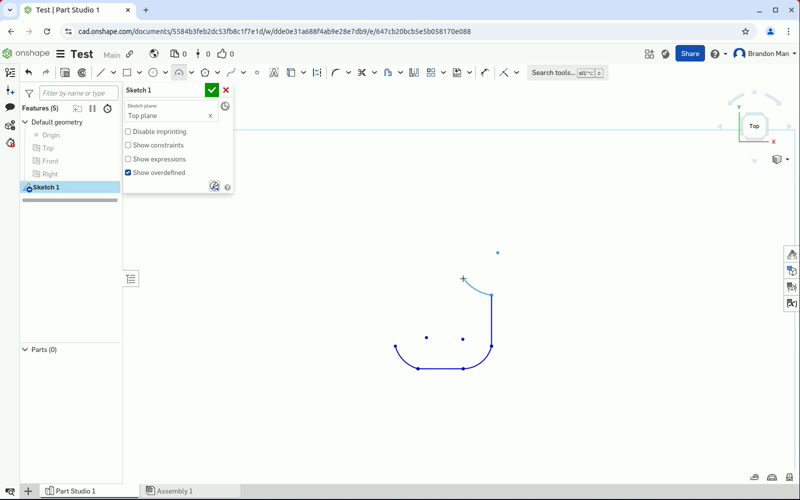
click(463, 278)
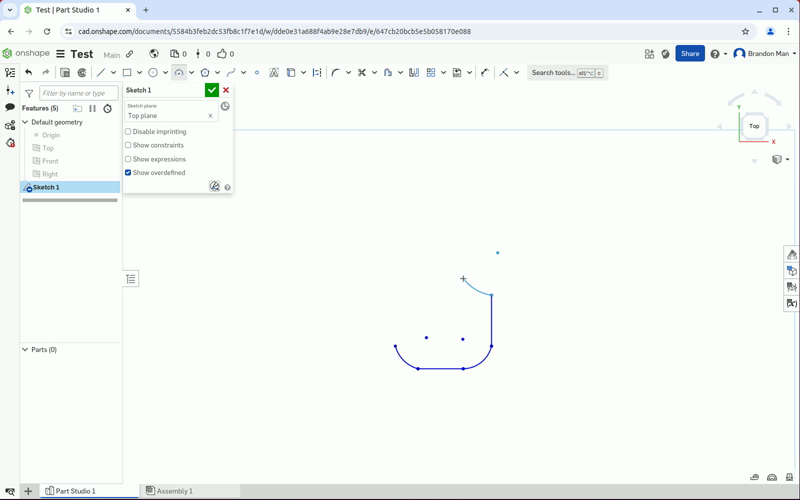
scroll(-6)
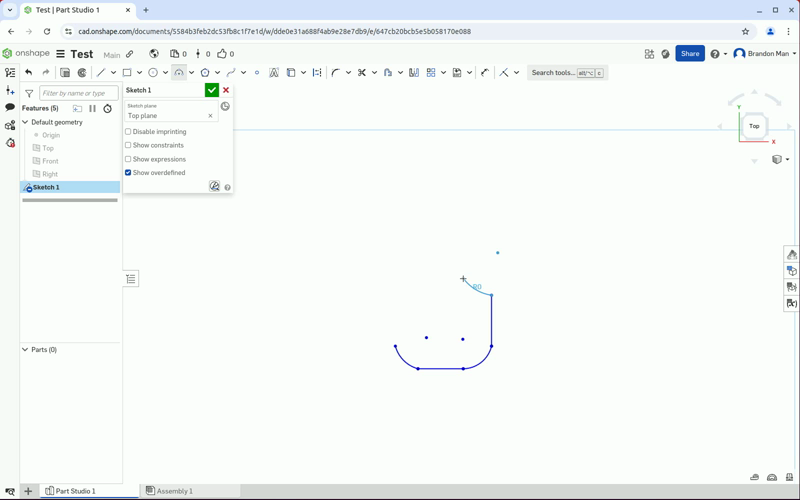
scroll(-6)
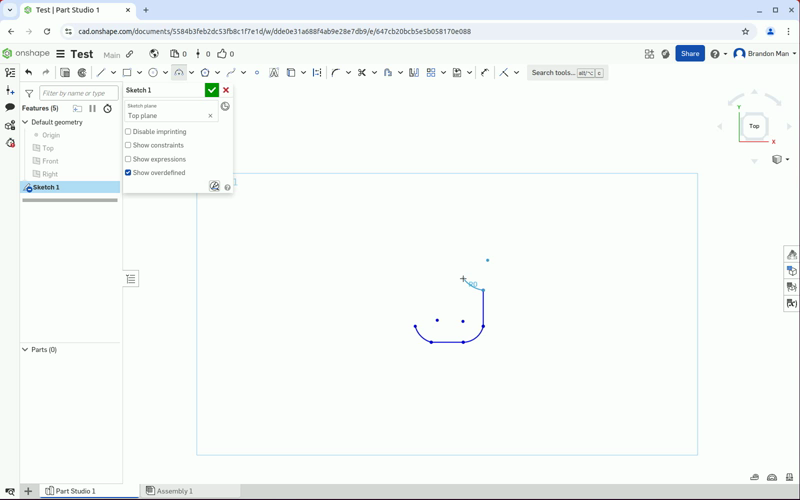
scroll(-6)
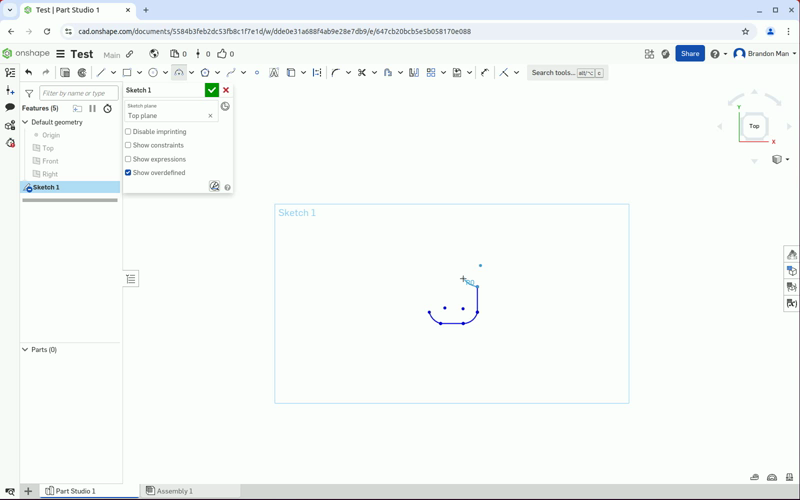
scroll(-6)
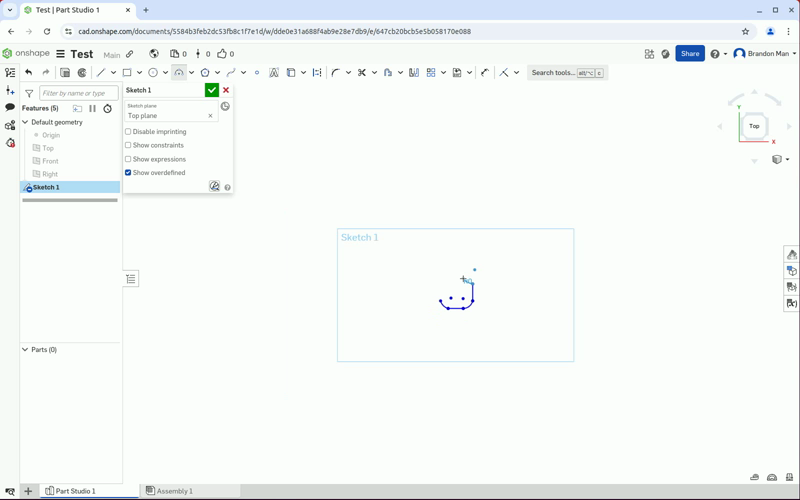
scroll(-6)
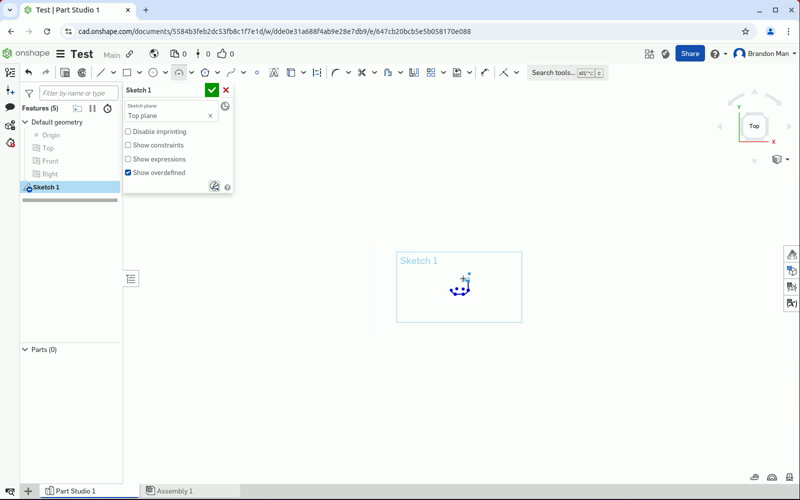
scroll(-6)
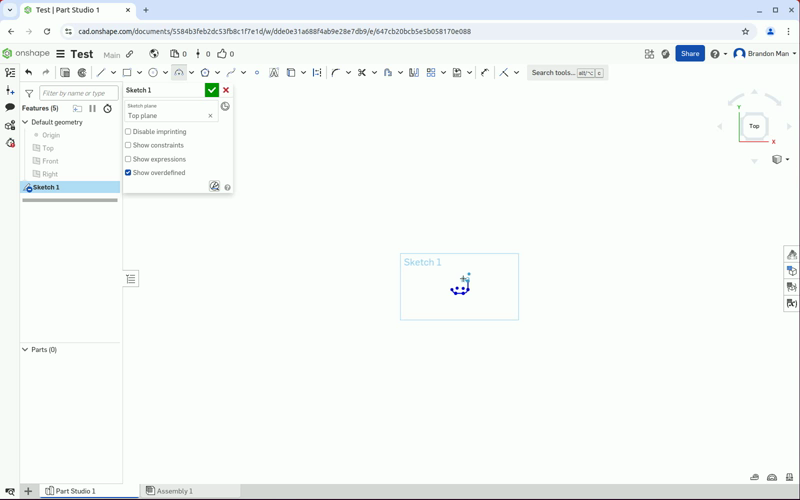
scroll(-6)
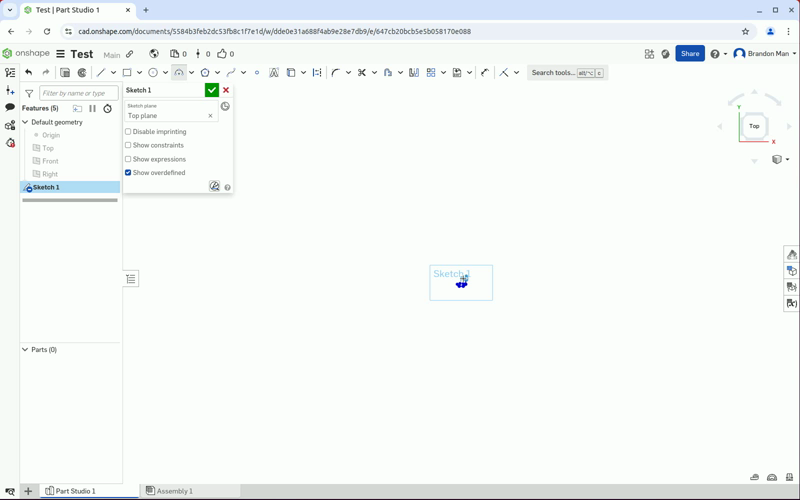
mouse_move(464, 278)
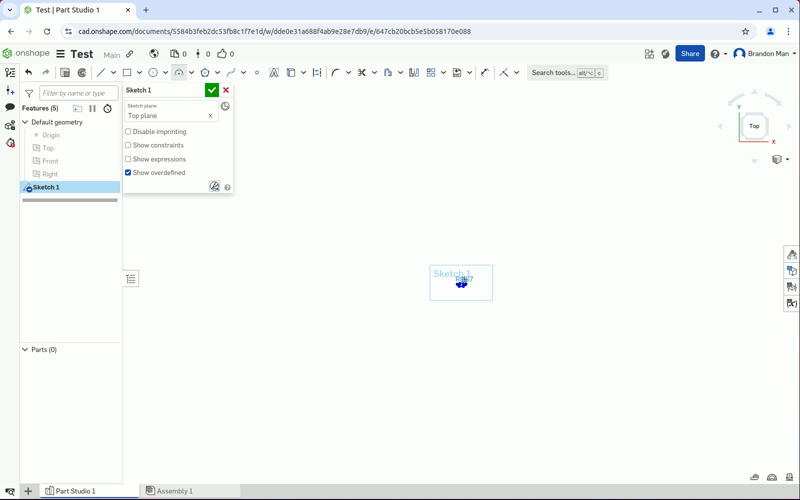
scroll(6)
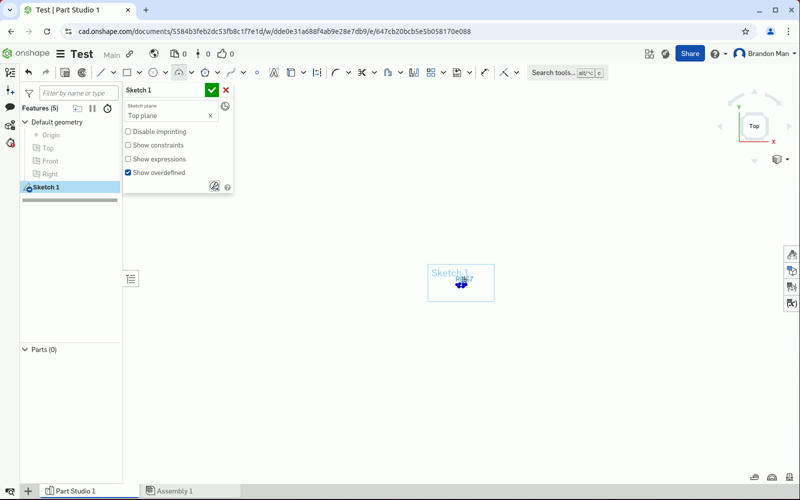
scroll(6)
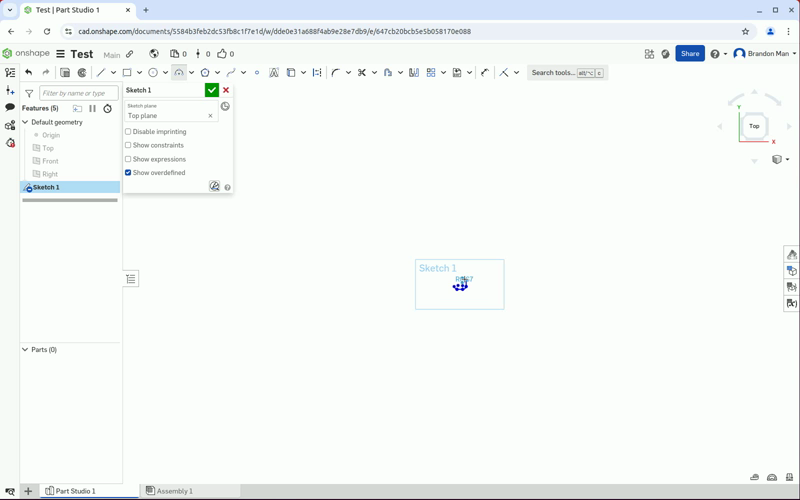
scroll(6)
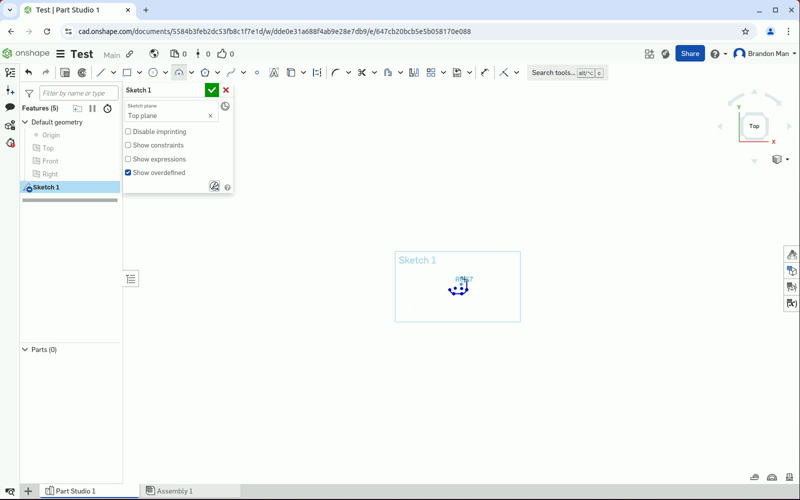
scroll(6)
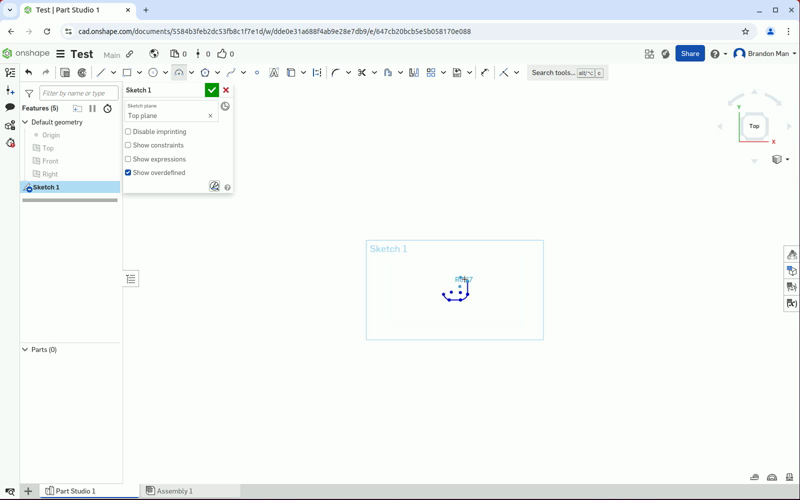
scroll(6)
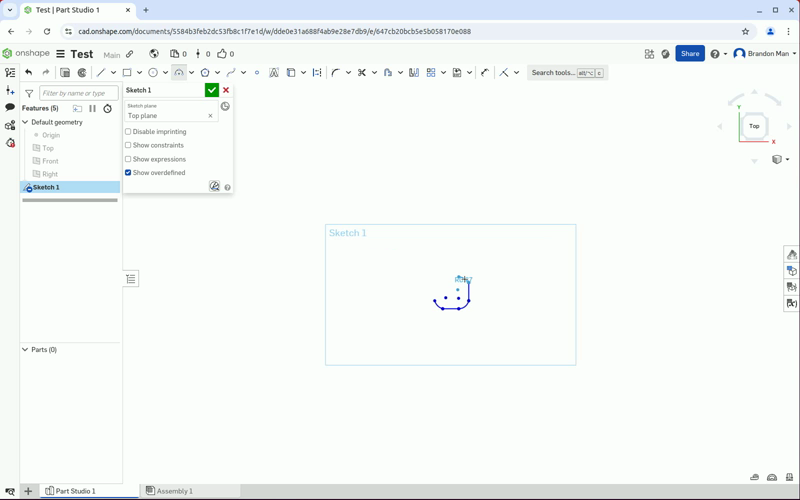
scroll(6)
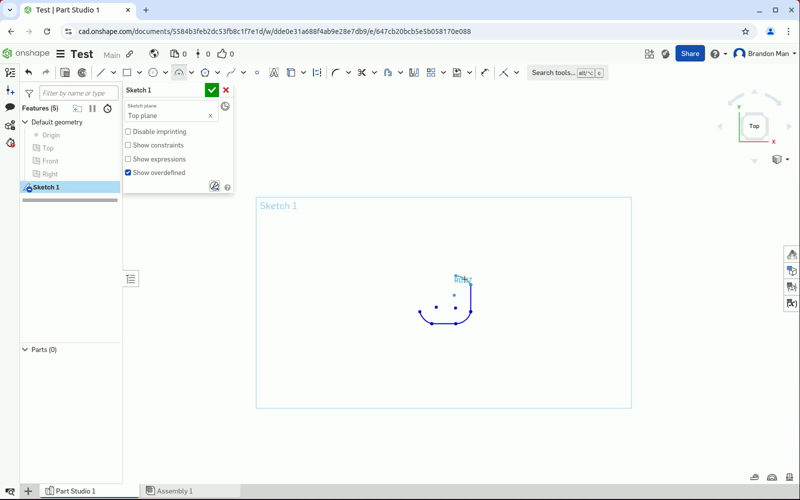
scroll(6)
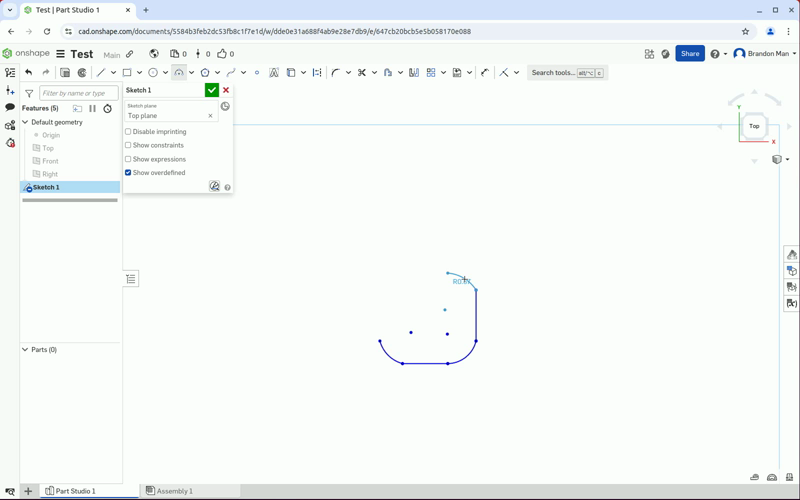
click(464, 278)
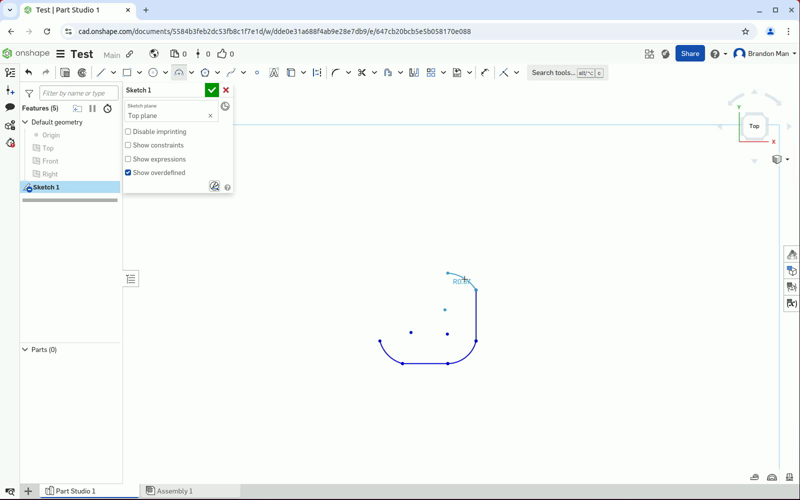
scroll(-6)
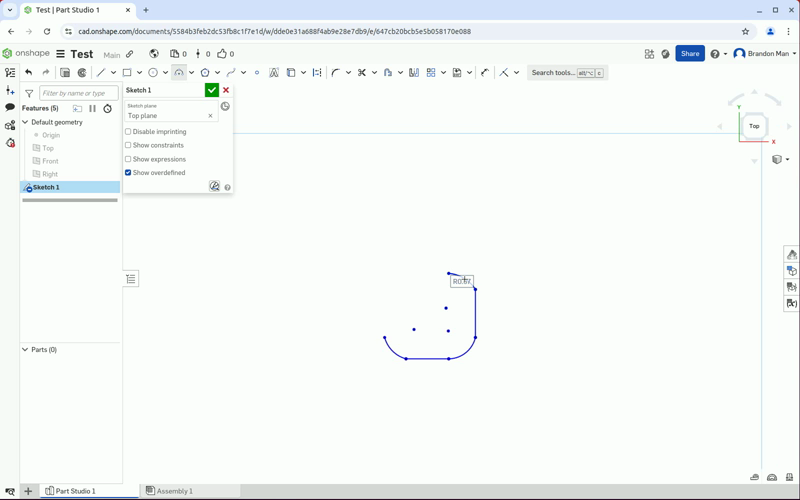
scroll(-6)
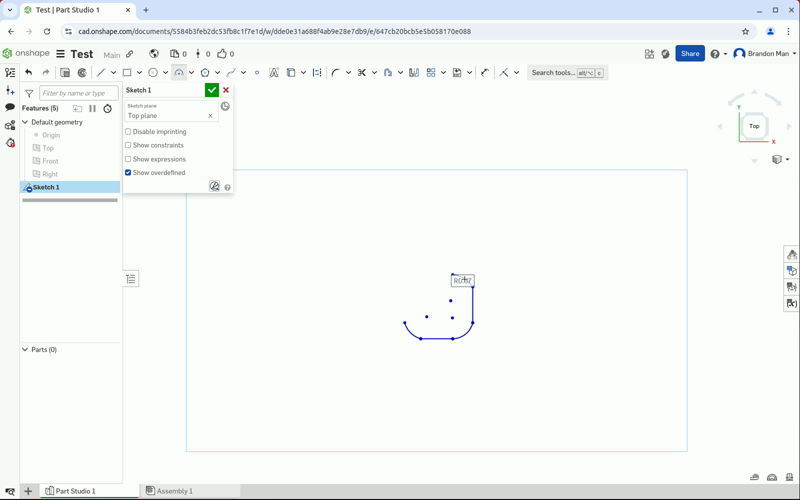
scroll(-6)
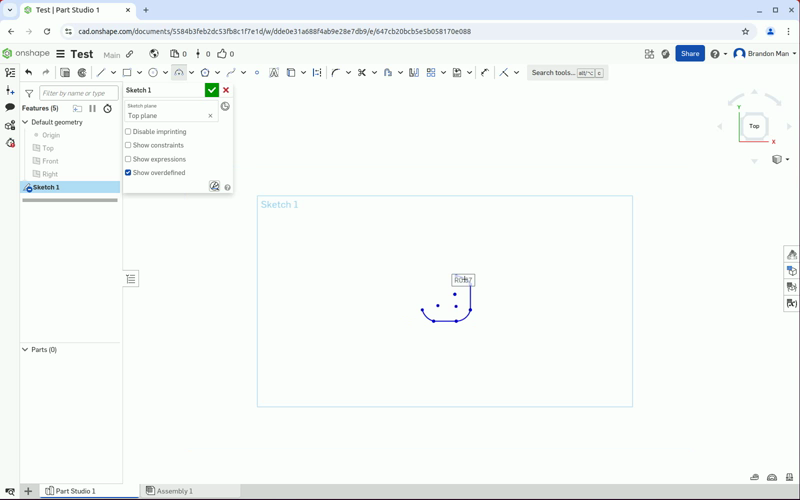
scroll(-6)
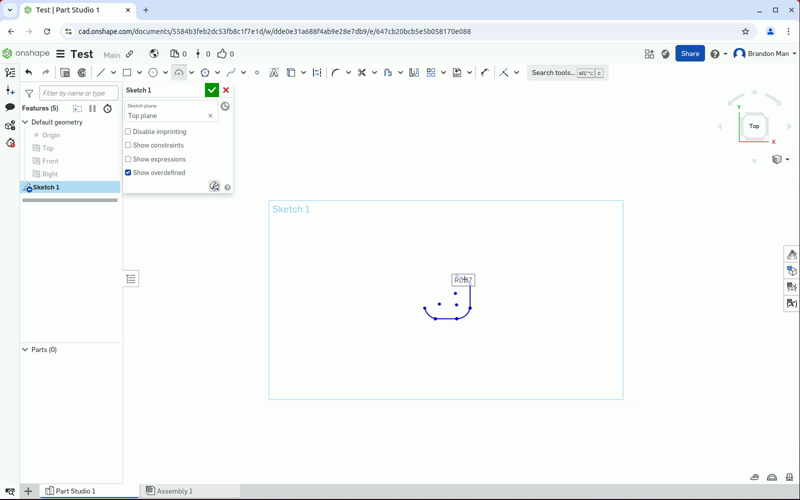
scroll(-6)
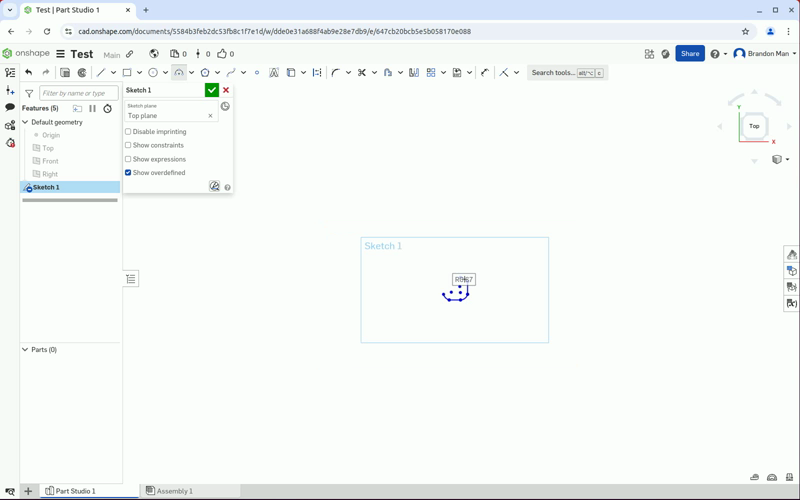
scroll(-6)
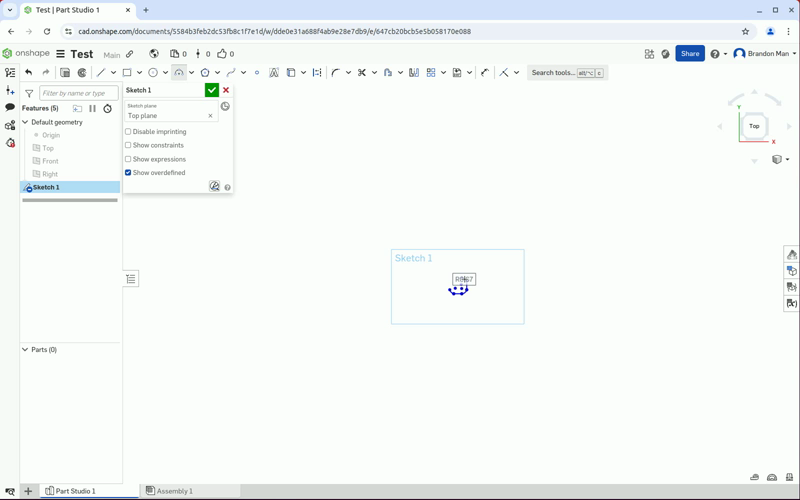
scroll(-6)
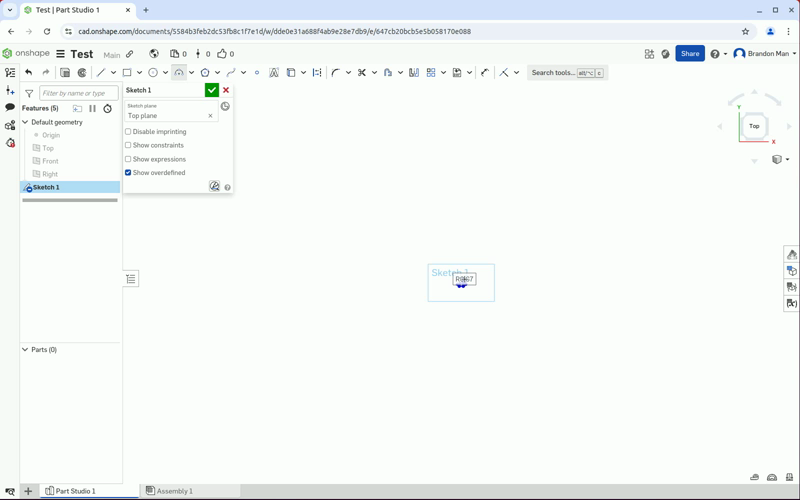
key_up(shift)
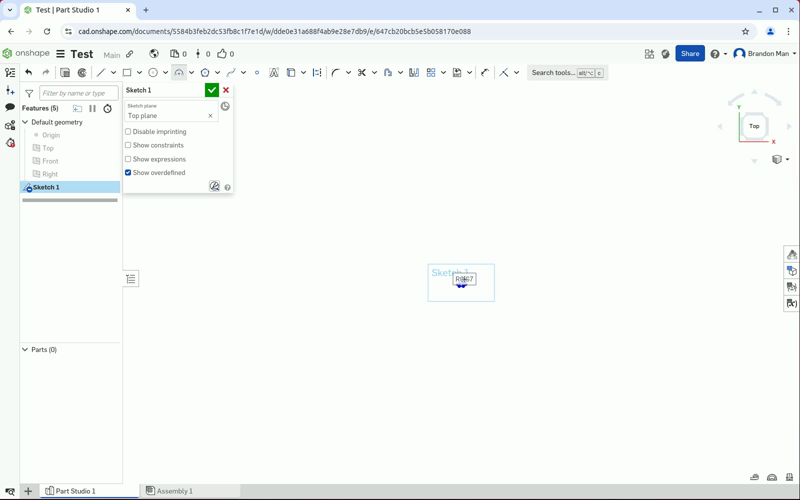
key(esc)
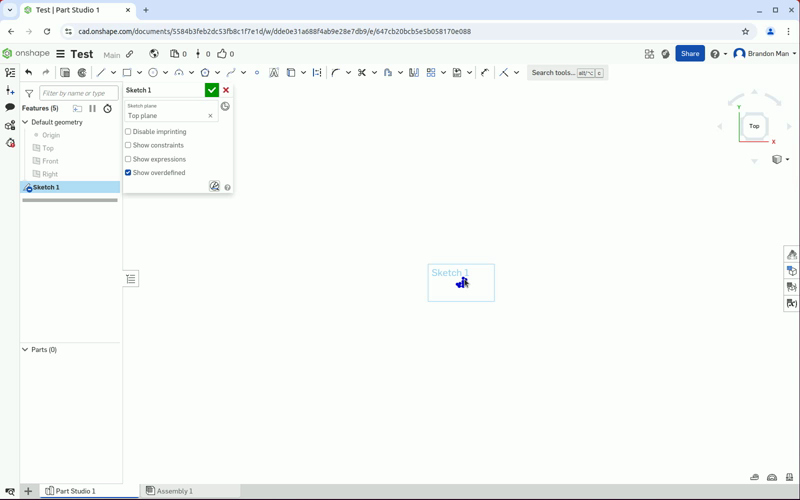
key(l)
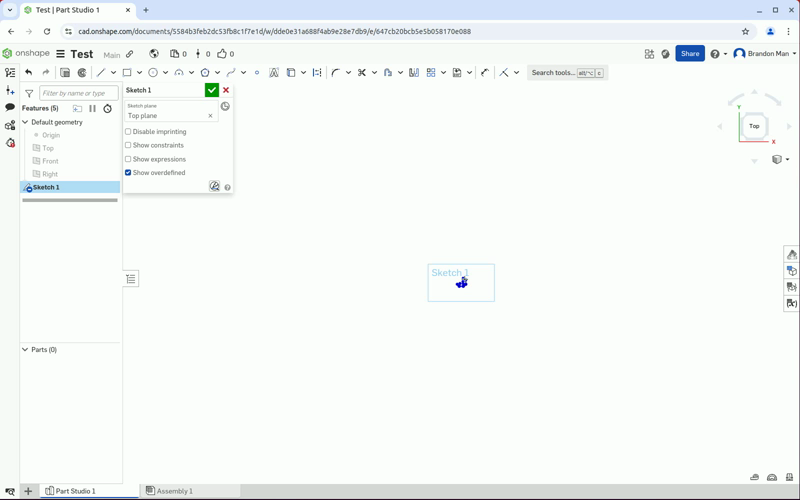
mouse_move(463, 278)
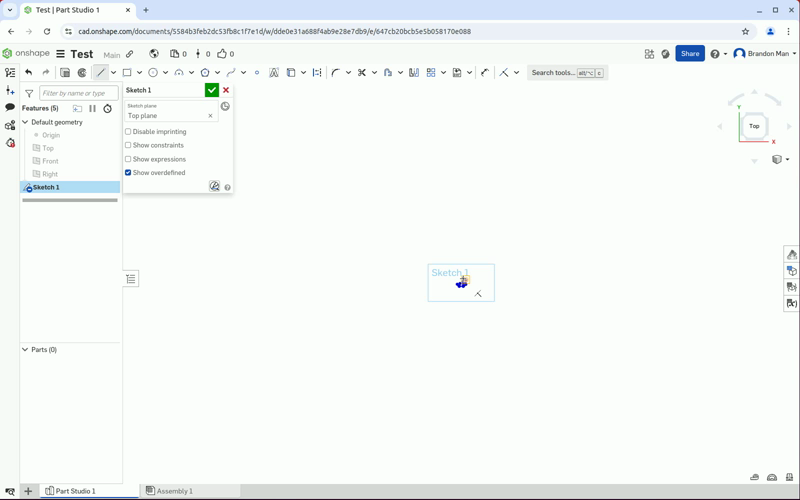
scroll(6)
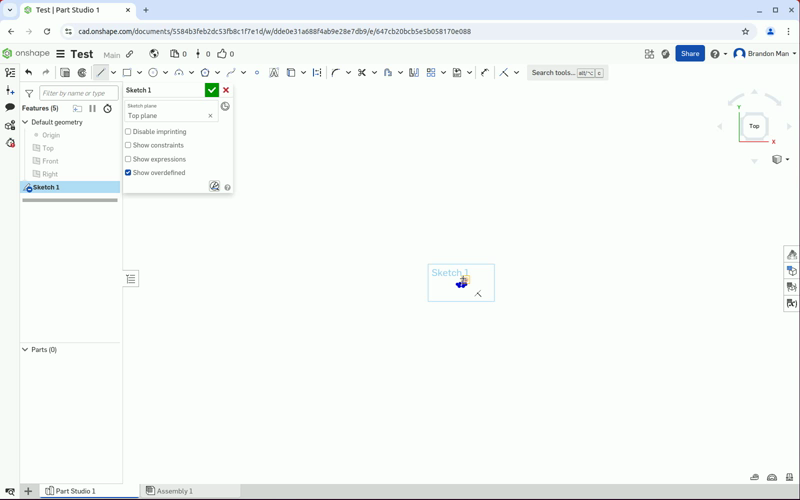
scroll(6)
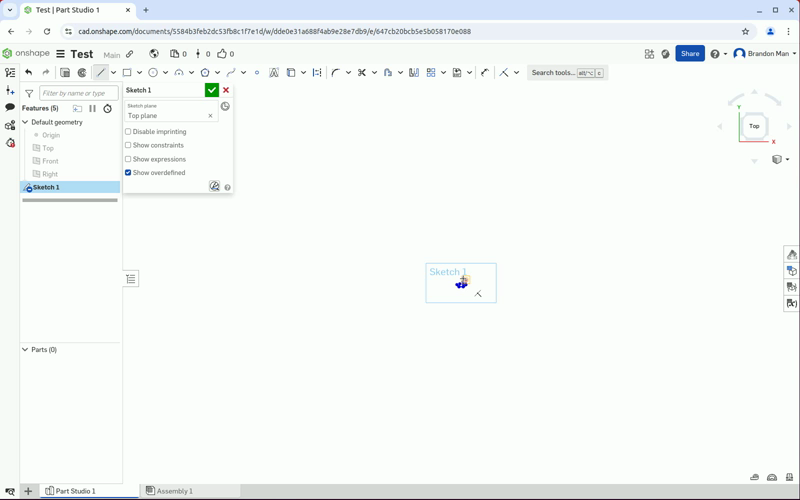
scroll(6)
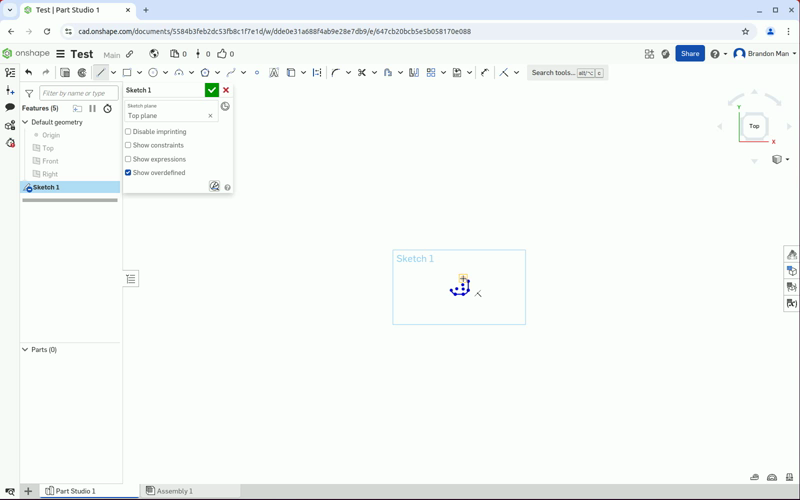
scroll(6)
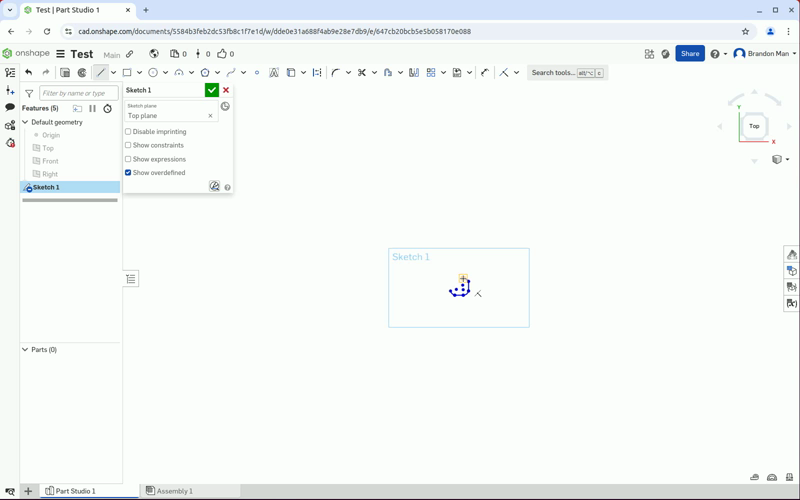
scroll(6)
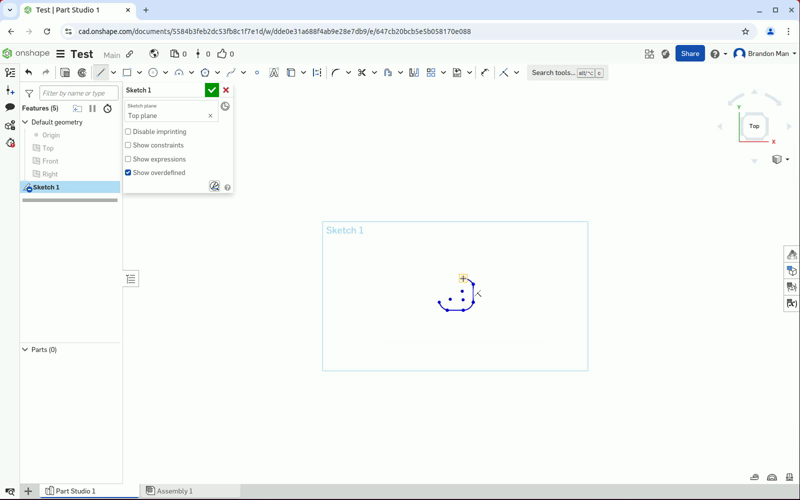
scroll(6)
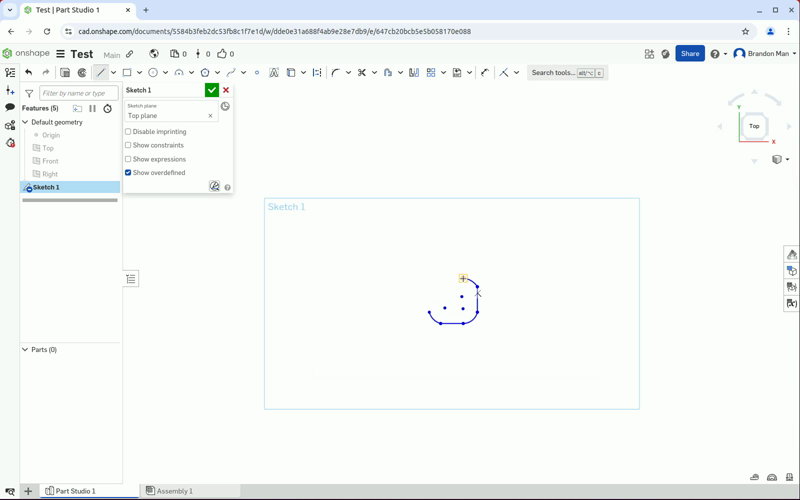
scroll(6)
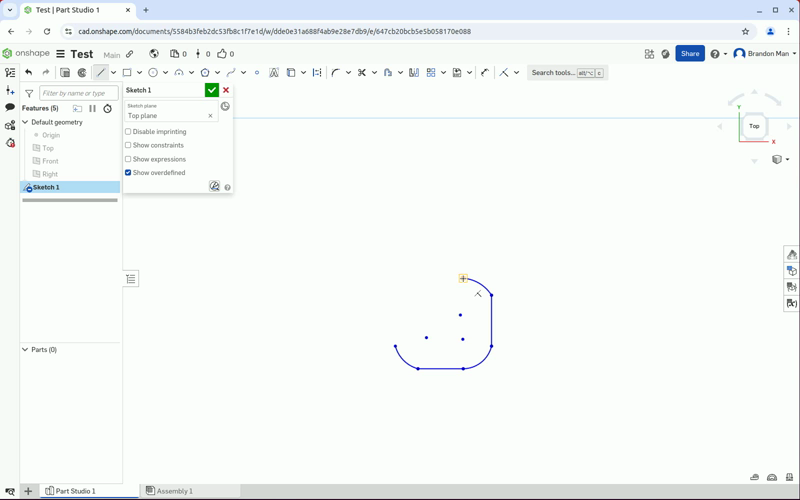
click(463, 278)
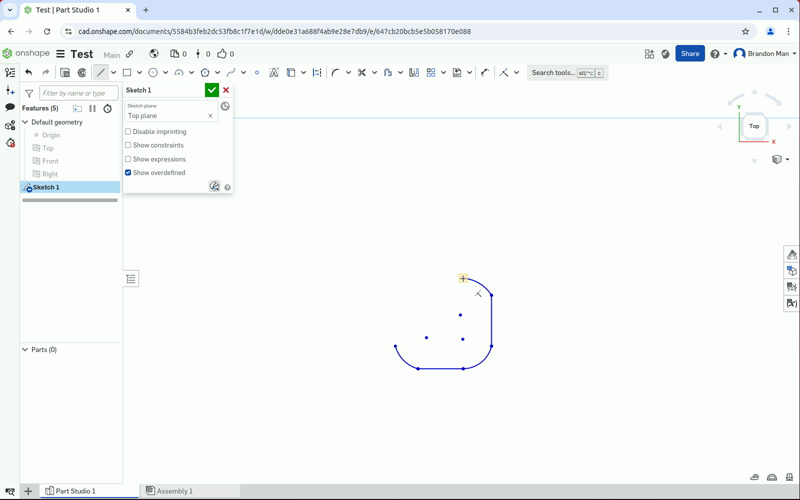
scroll(-6)
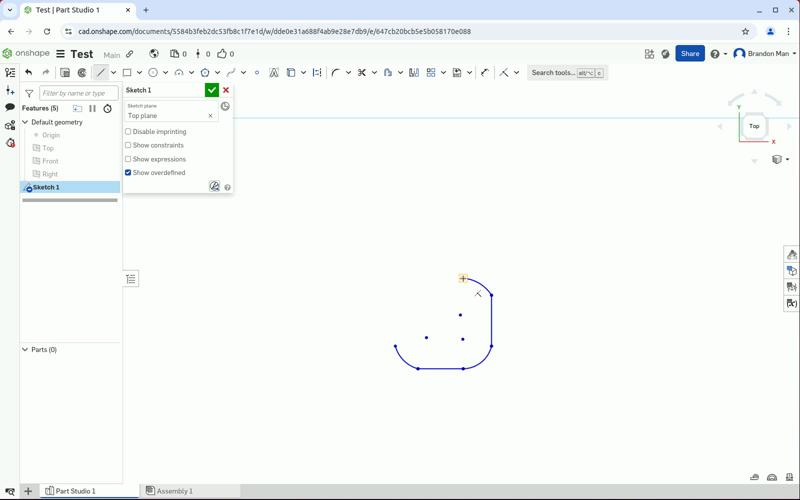
scroll(-6)
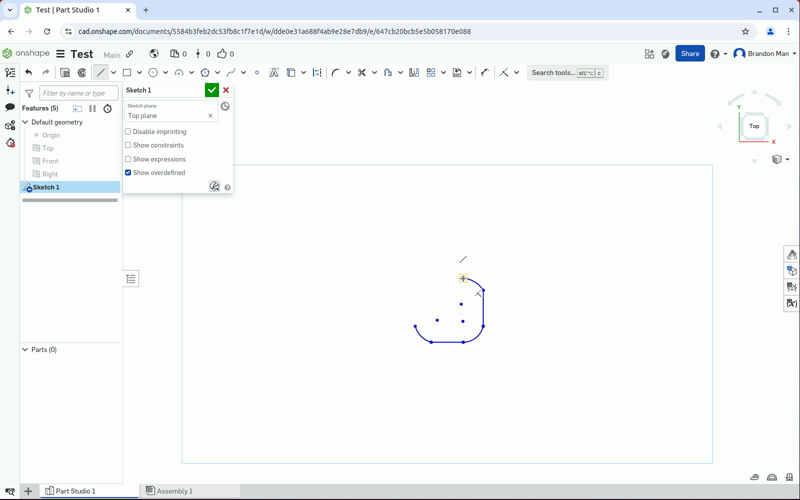
scroll(-6)
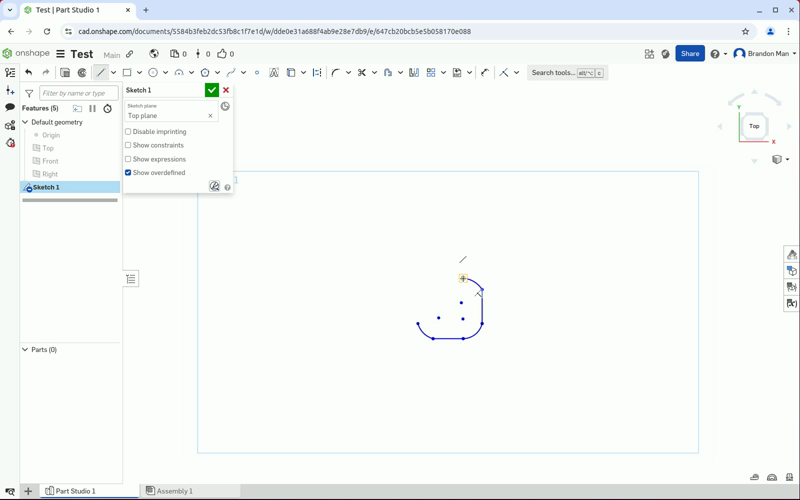
scroll(-6)
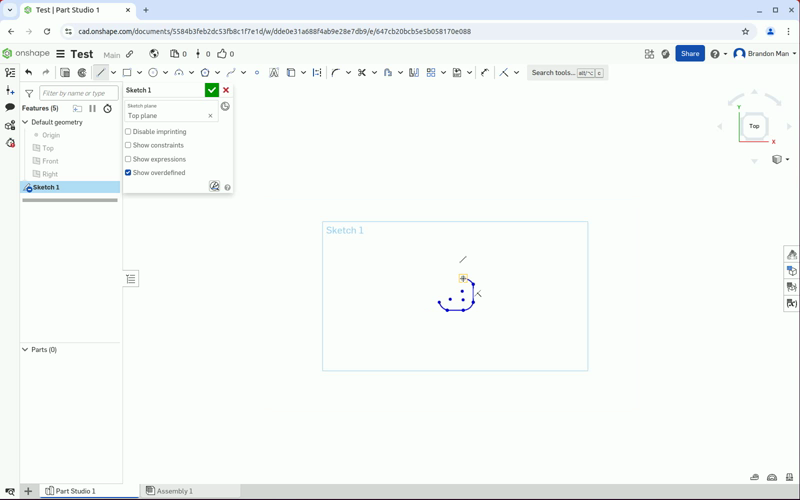
scroll(-6)
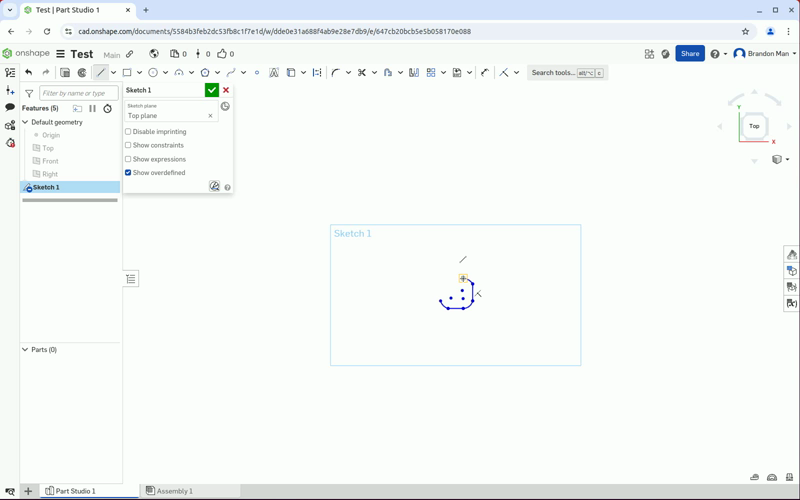
scroll(-6)
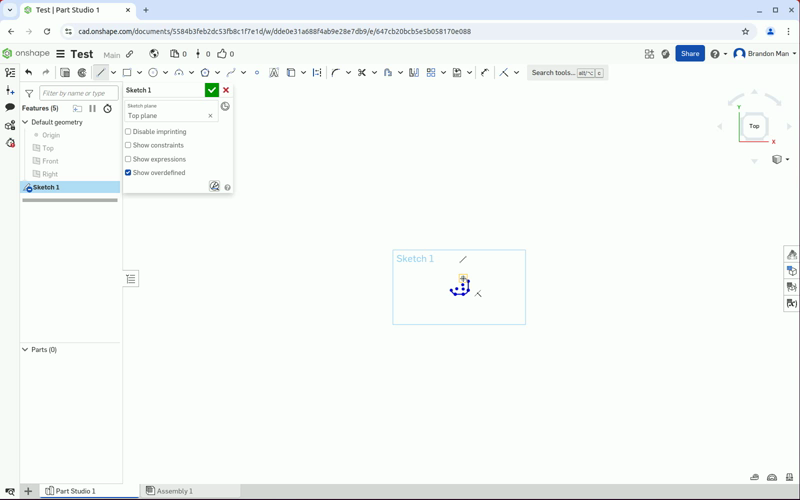
scroll(-6)
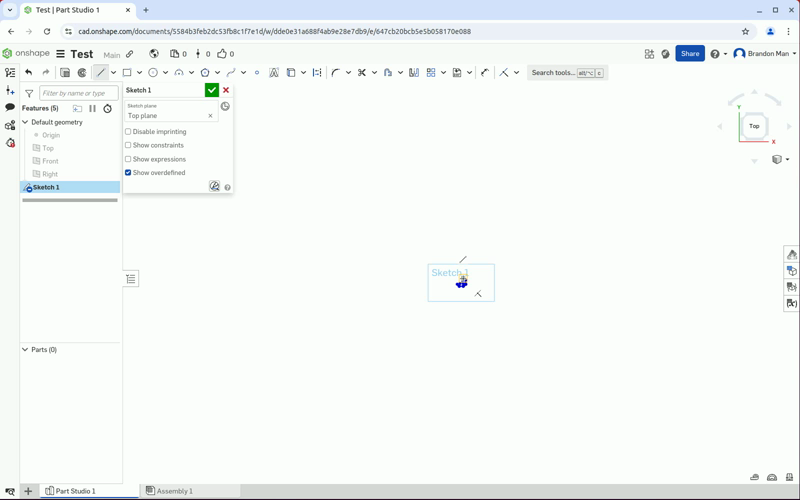
key_down(shift)
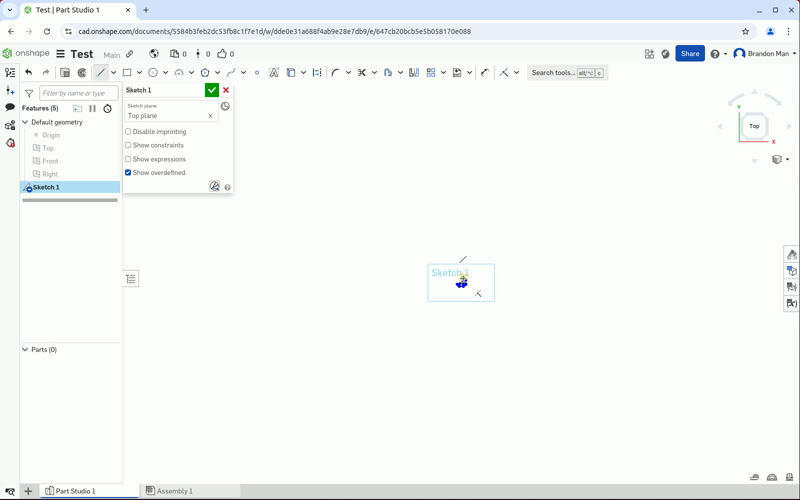
mouse_move(493, 278)
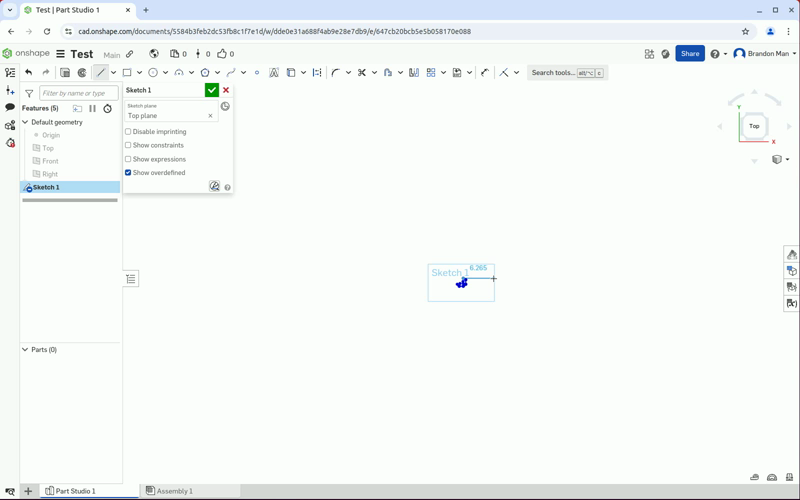
mouse_move(459, 278)
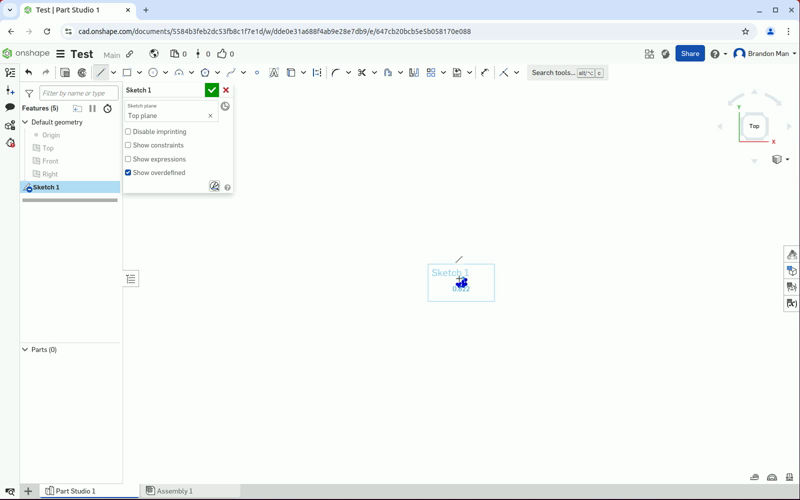
scroll(6)
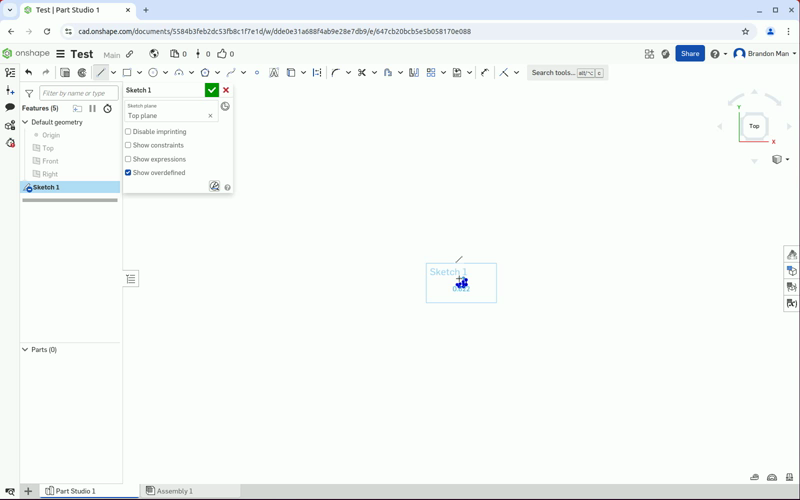
scroll(6)
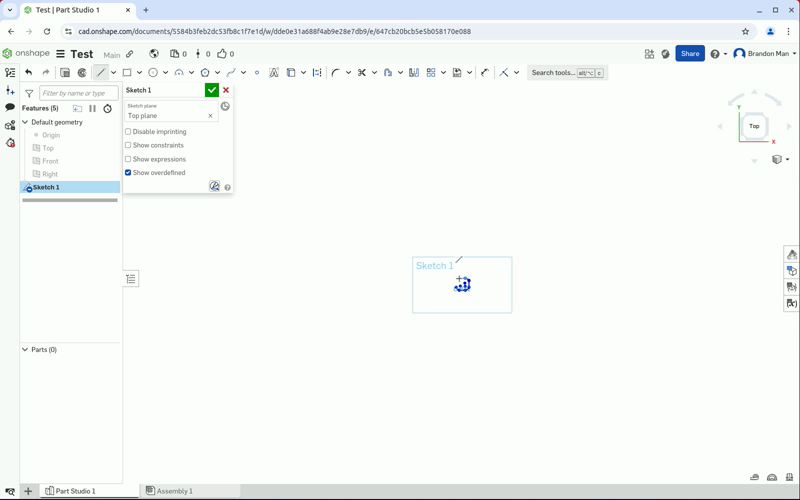
scroll(6)
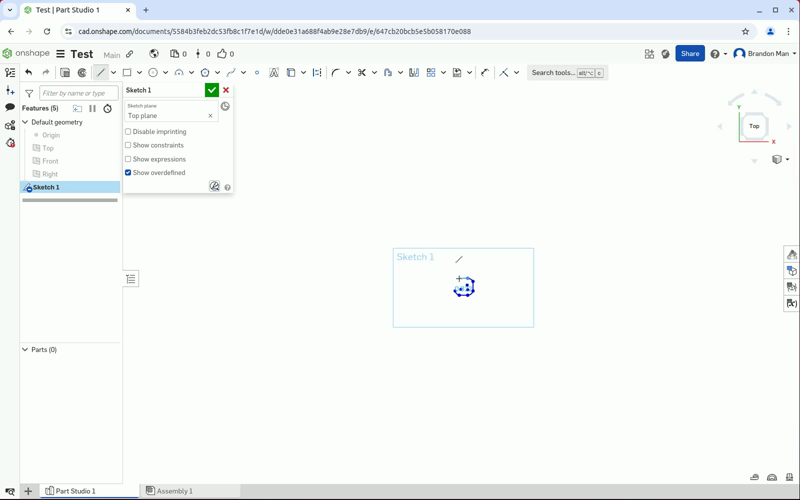
scroll(6)
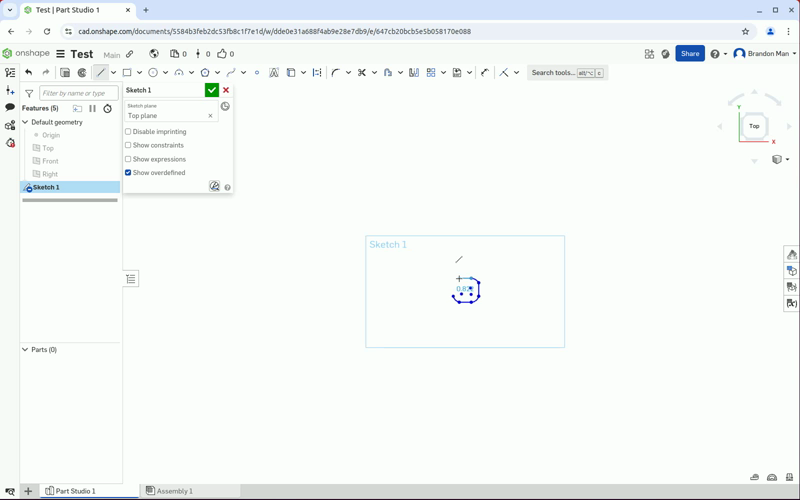
scroll(6)
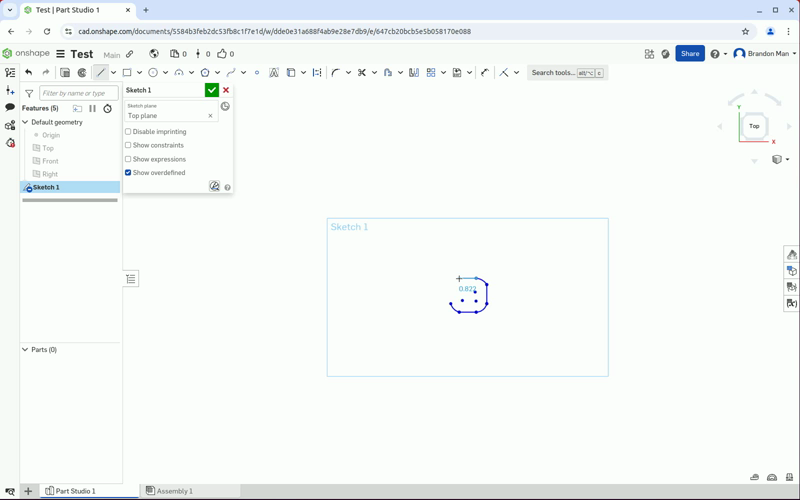
scroll(6)
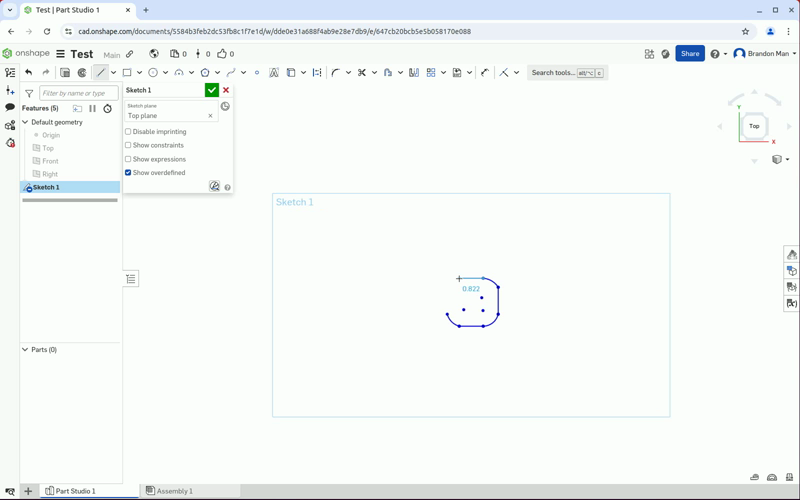
scroll(6)
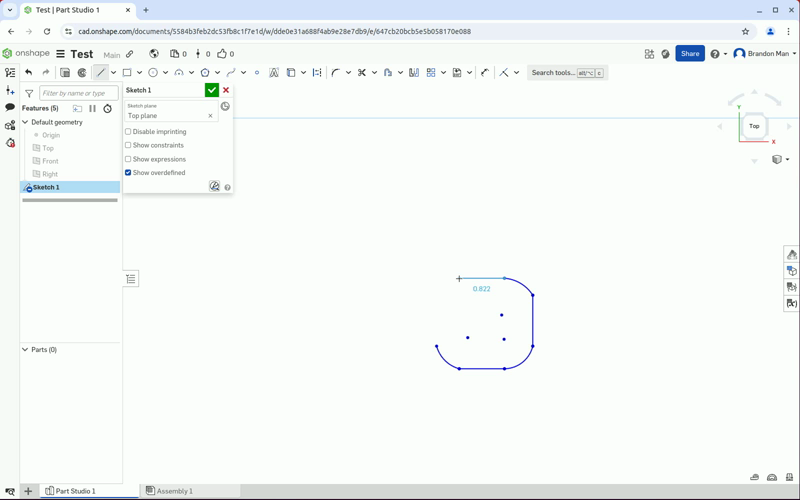
click(459, 278)
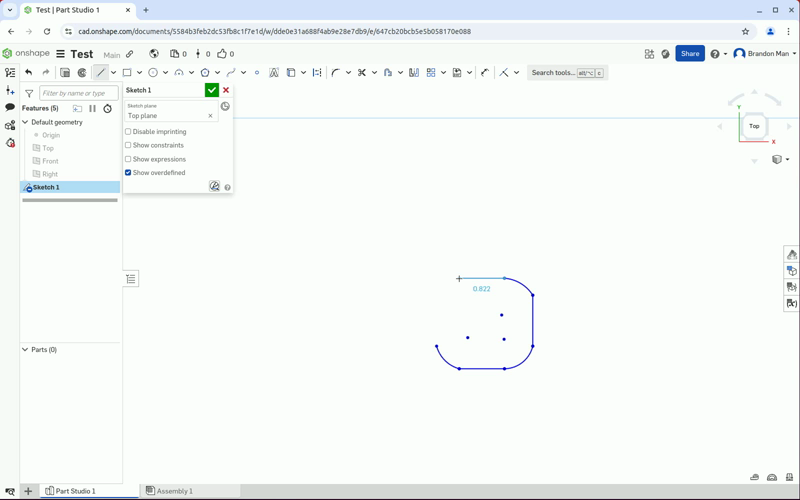
scroll(-6)
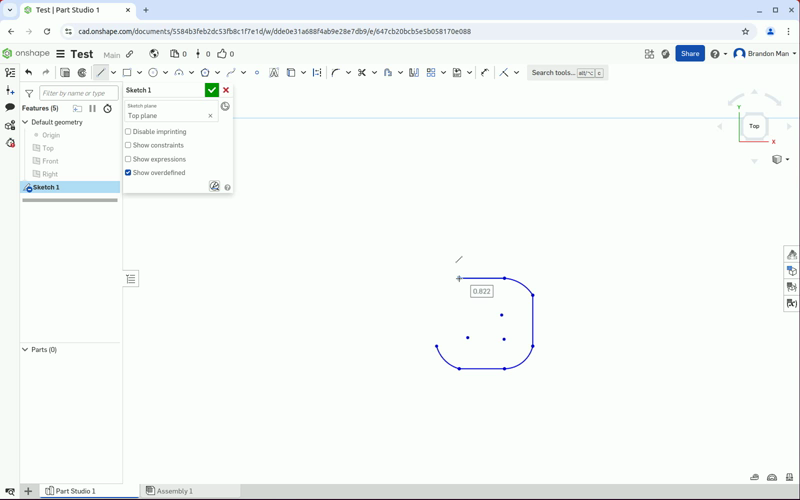
scroll(-6)
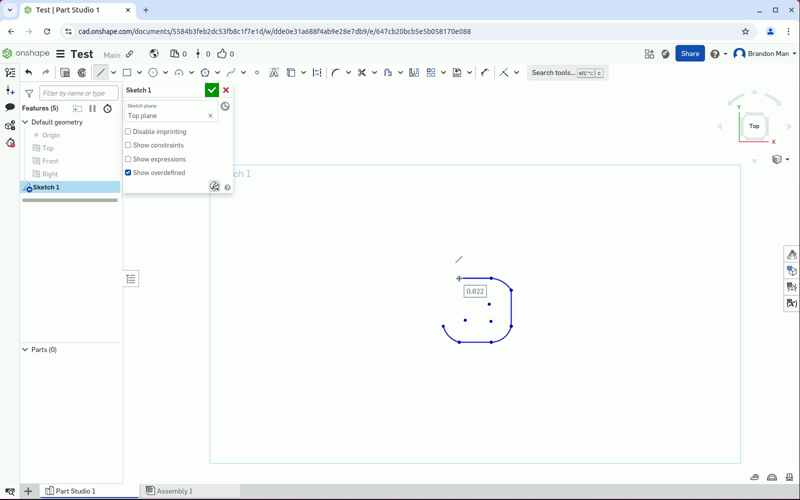
scroll(-6)
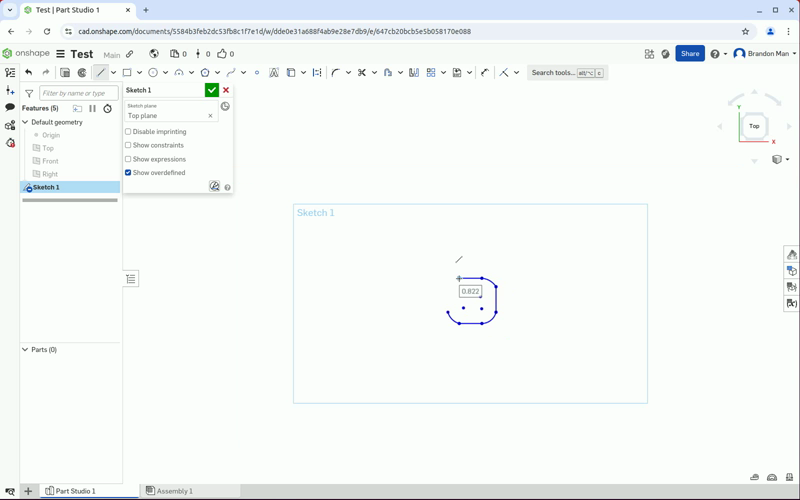
scroll(-6)
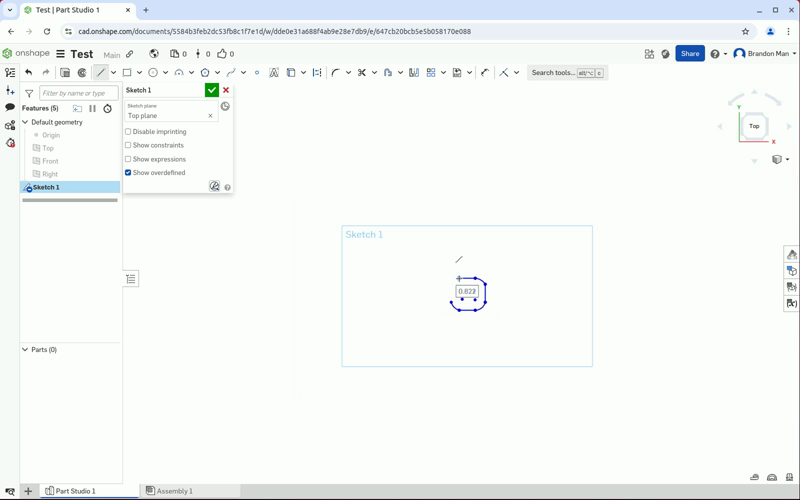
scroll(-6)
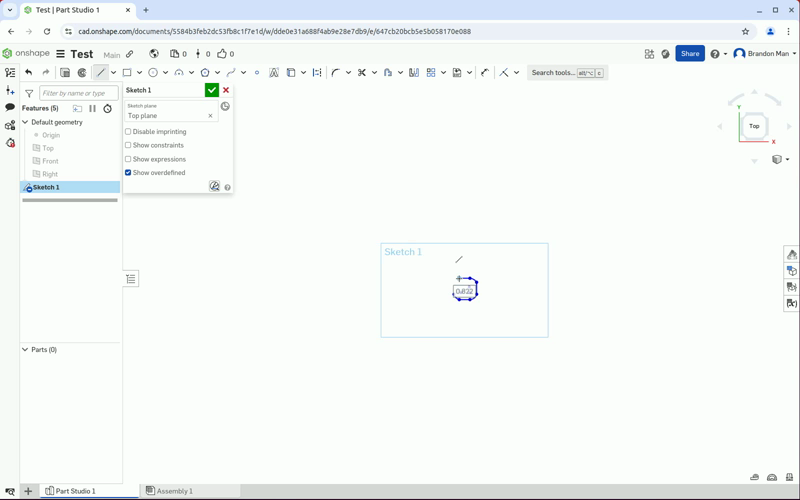
scroll(-6)
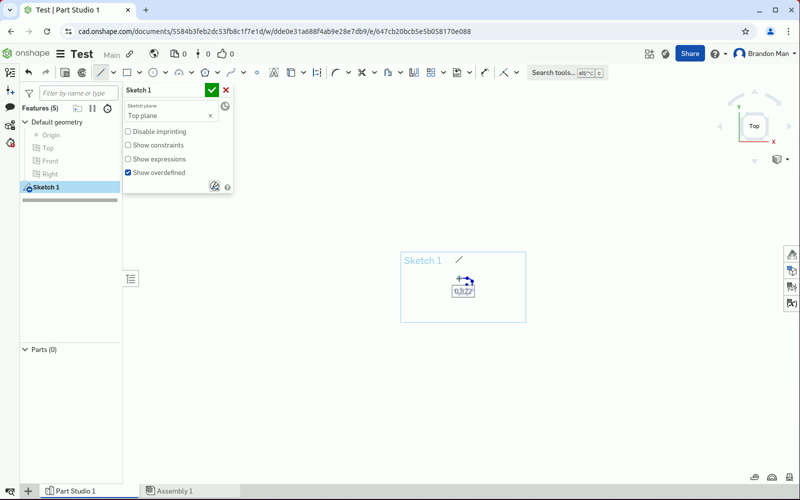
scroll(-6)
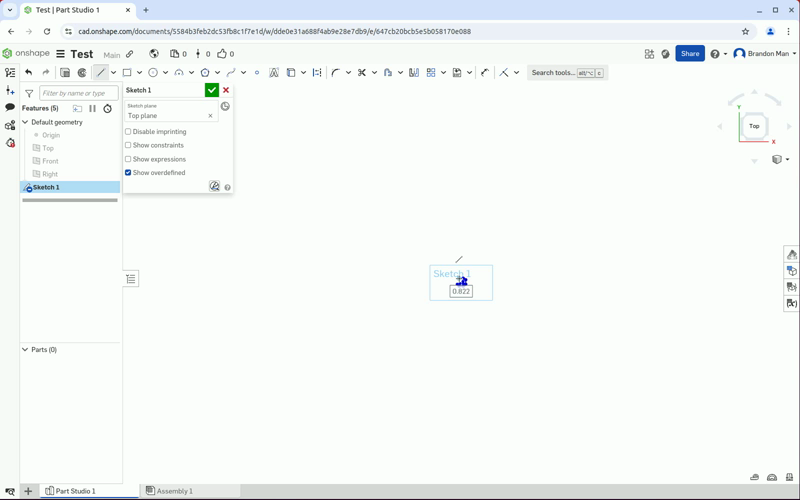
key_up(shift)
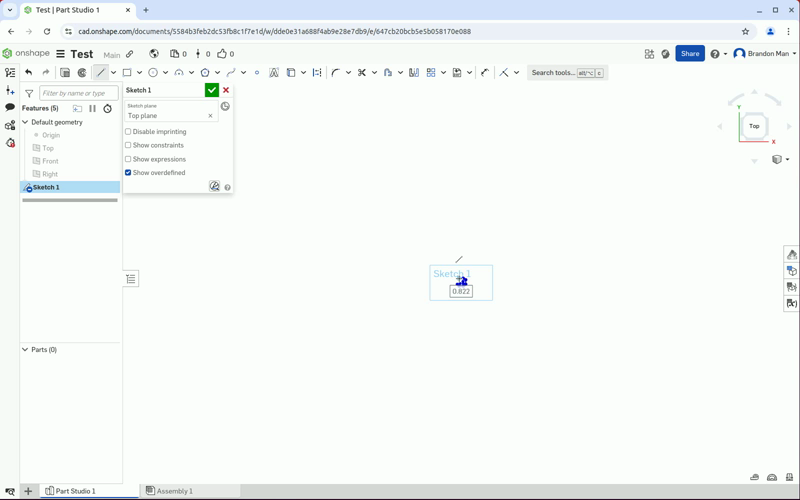
key(esc)
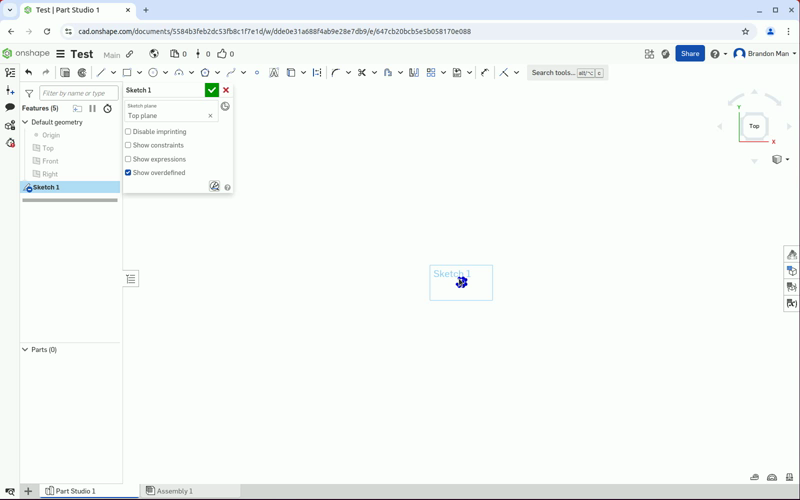
key(a)
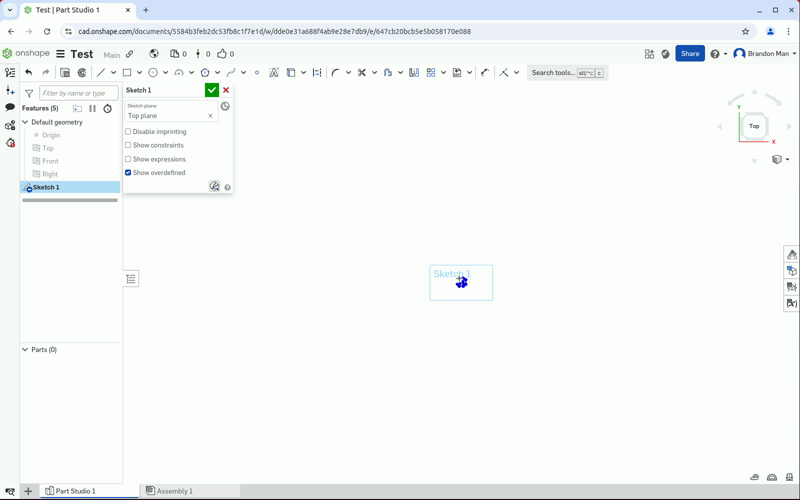
mouse_move(459, 278)
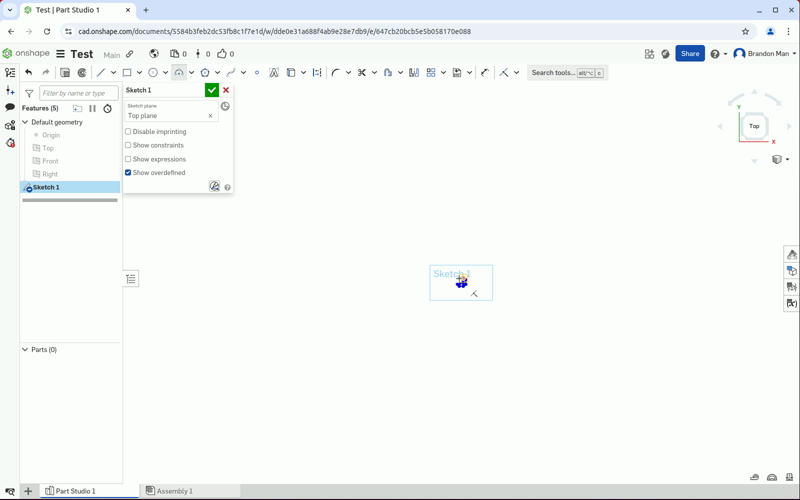
scroll(6)
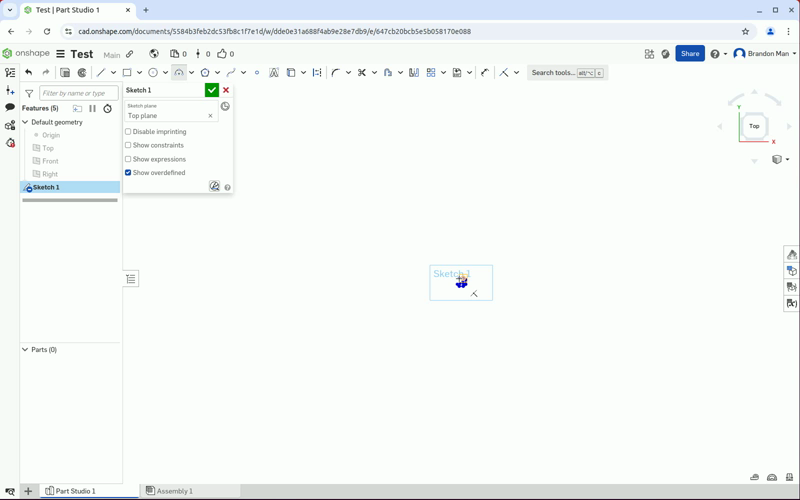
scroll(6)
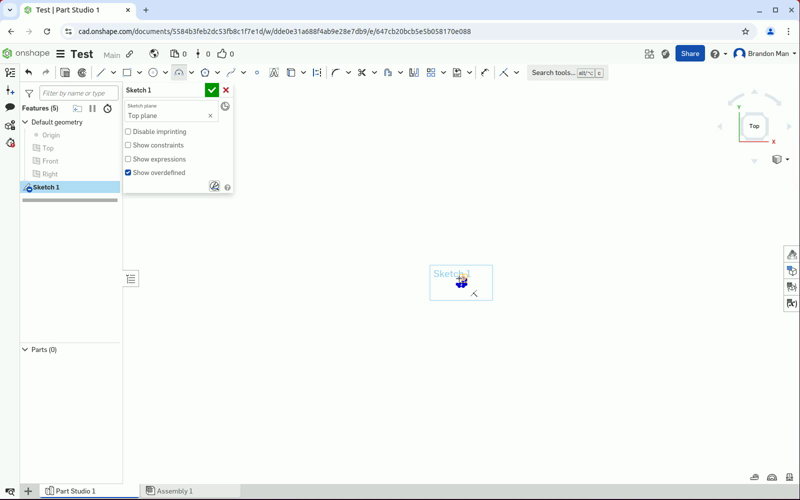
scroll(6)
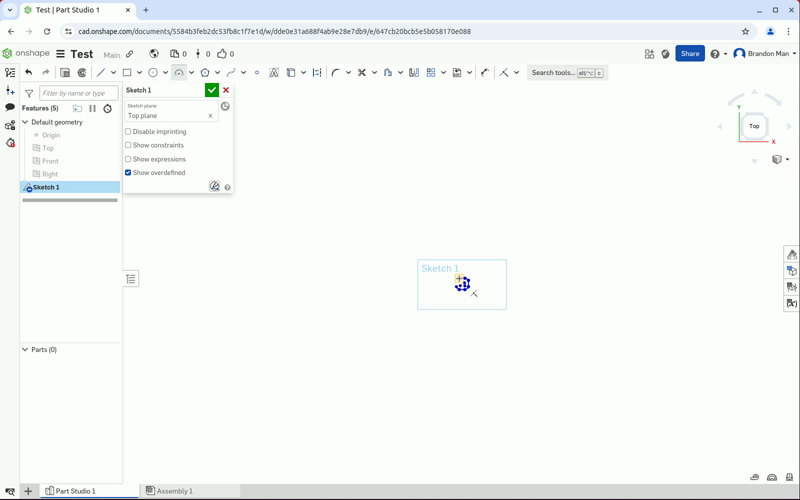
scroll(6)
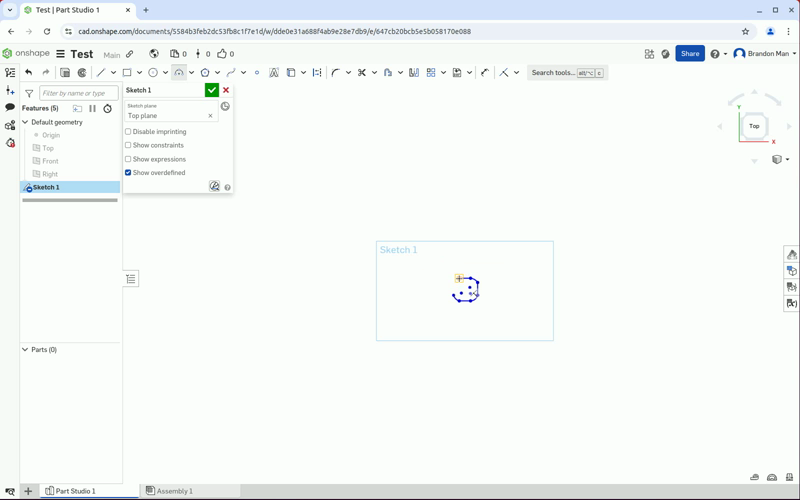
scroll(6)
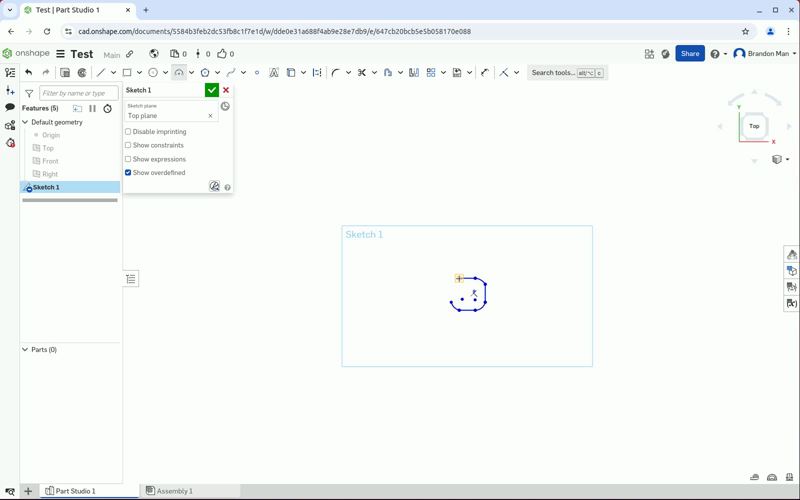
scroll(6)
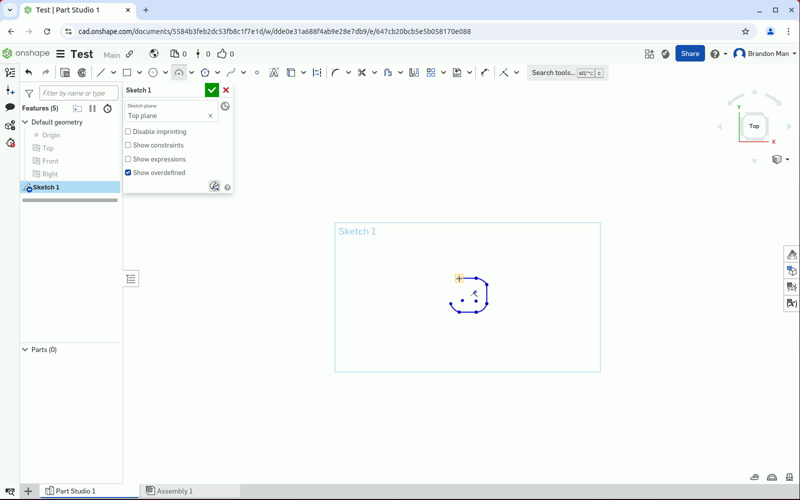
scroll(6)
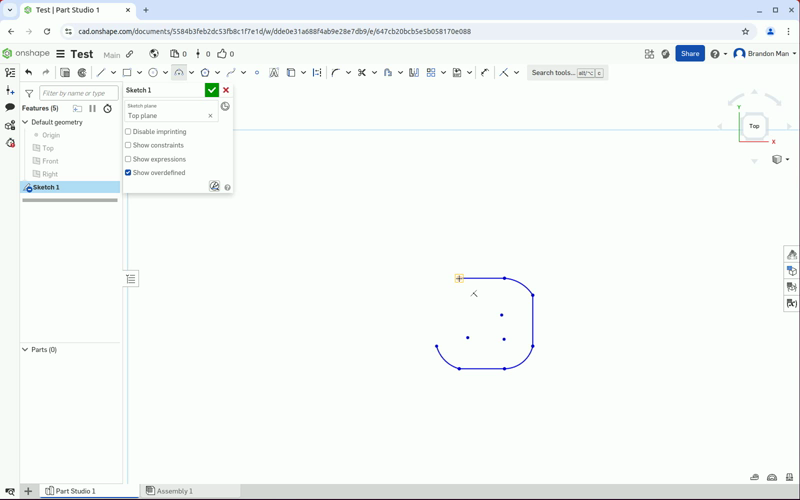
click(459, 278)
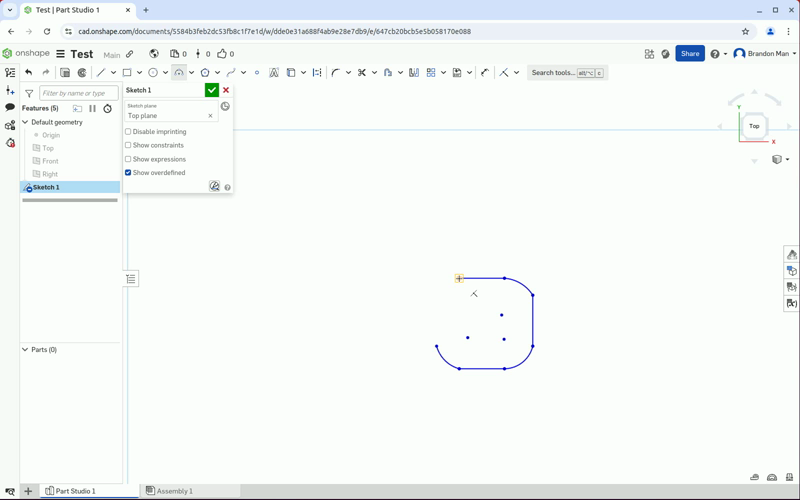
scroll(-6)
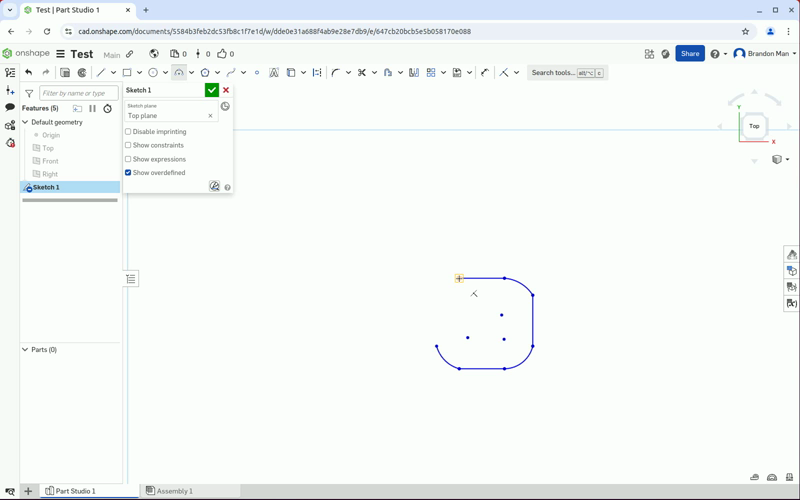
scroll(-6)
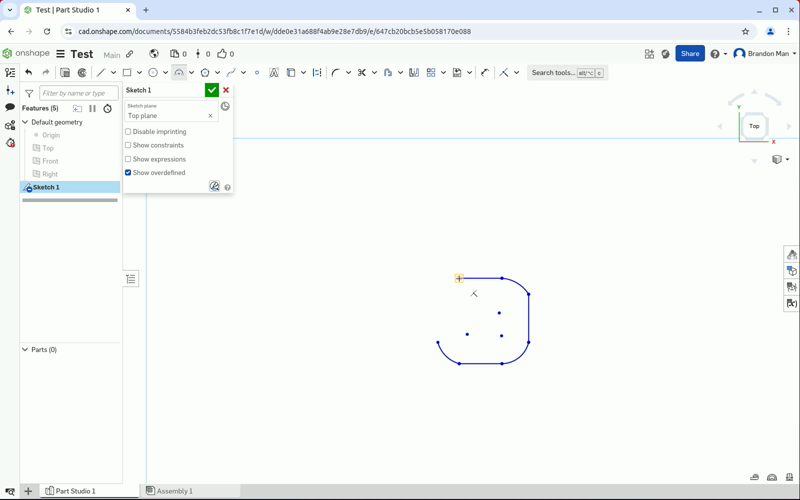
scroll(-6)
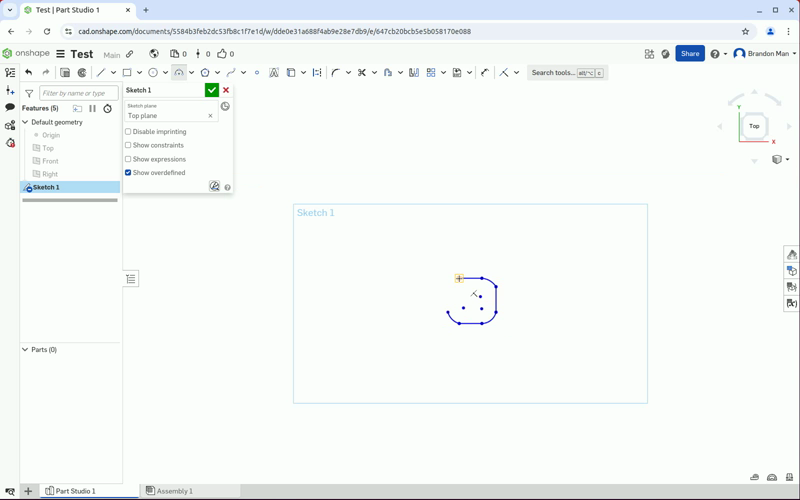
scroll(-6)
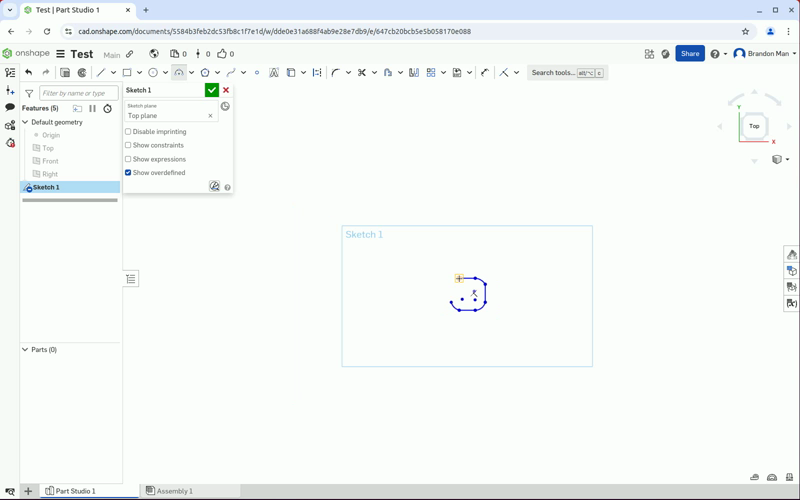
scroll(-6)
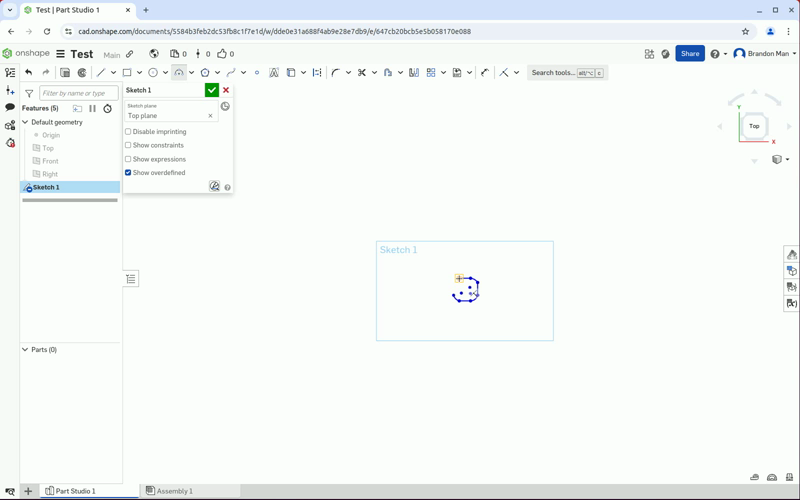
scroll(-6)
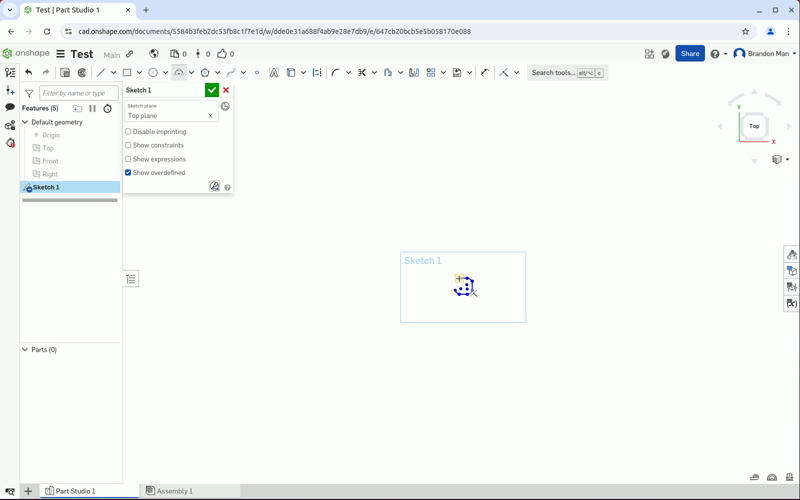
scroll(-6)
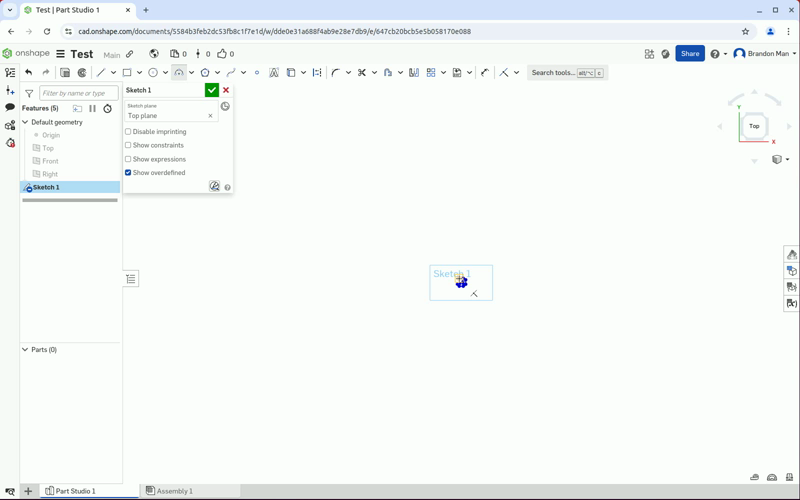
key_down(shift)
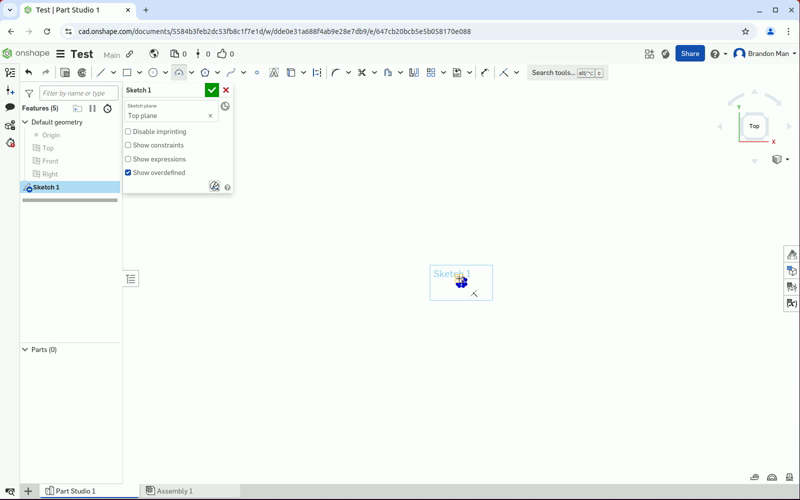
mouse_move(457, 279)
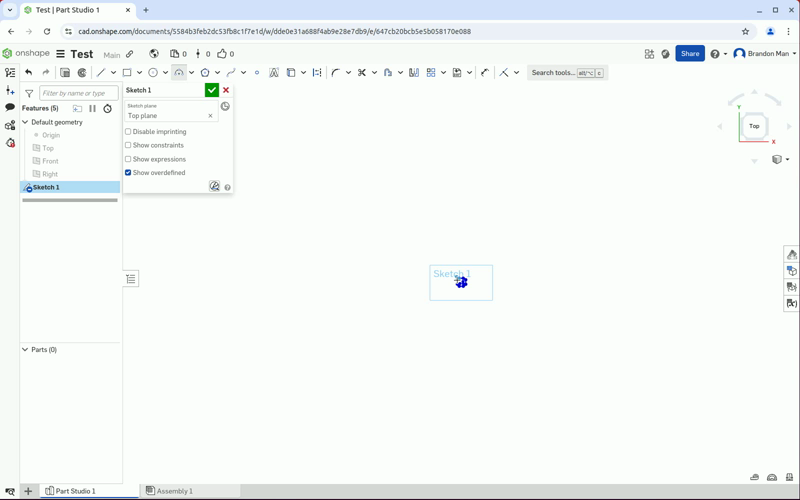
scroll(6)
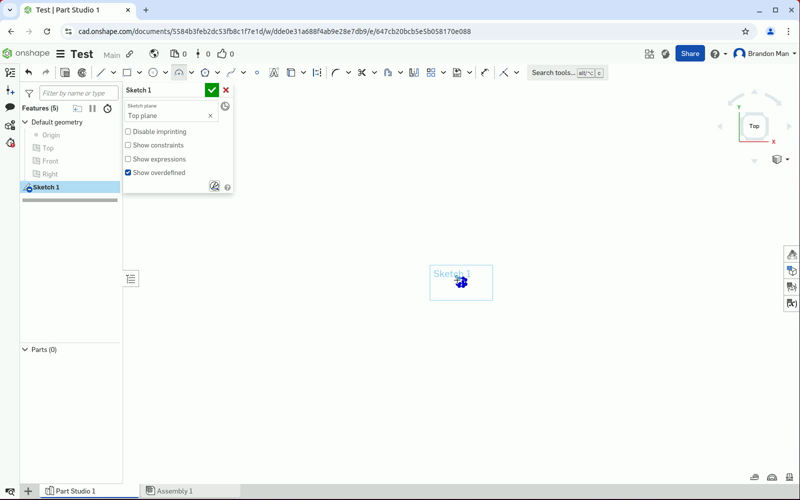
scroll(6)
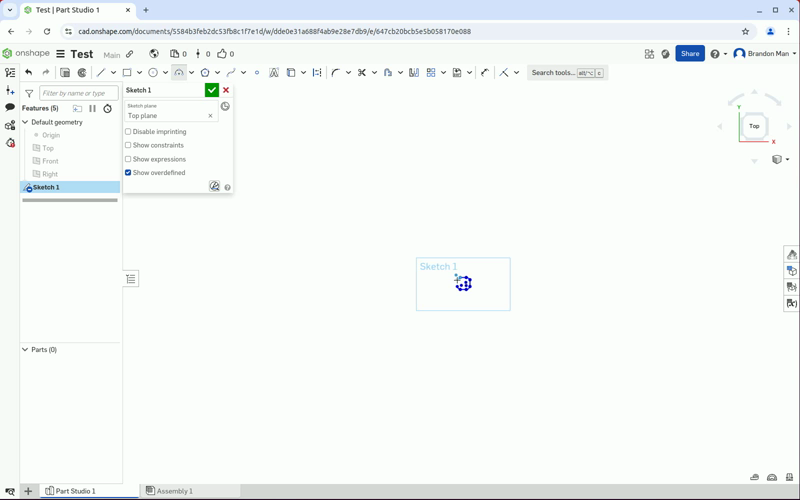
scroll(6)
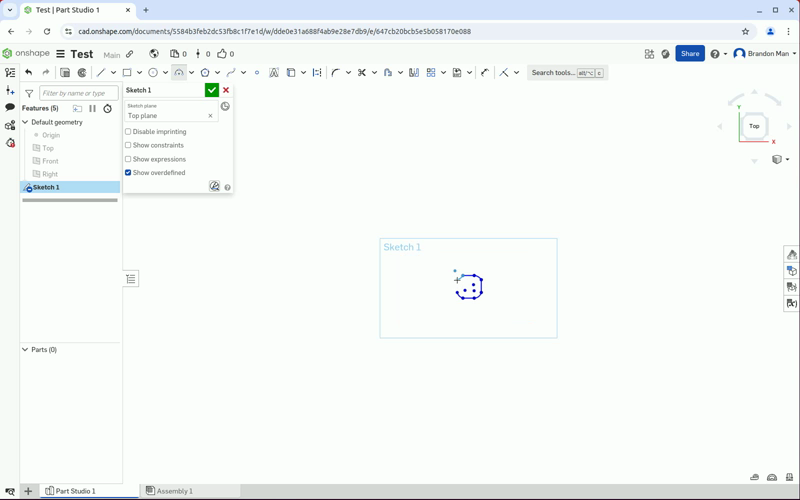
scroll(6)
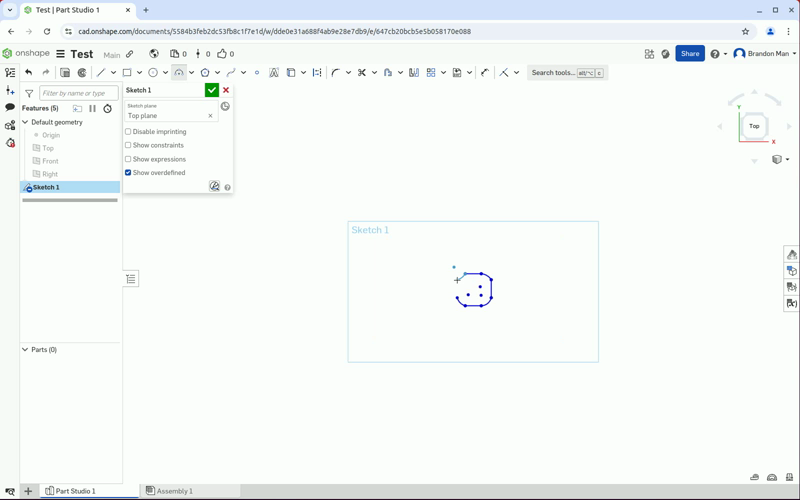
scroll(6)
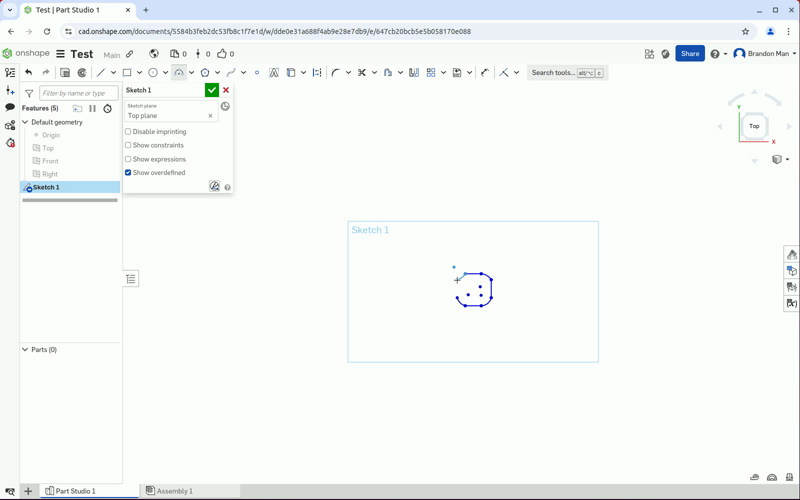
scroll(6)
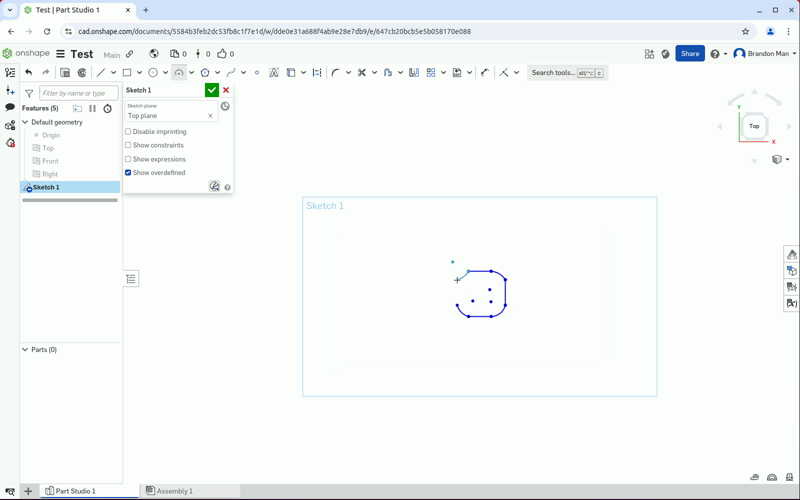
scroll(6)
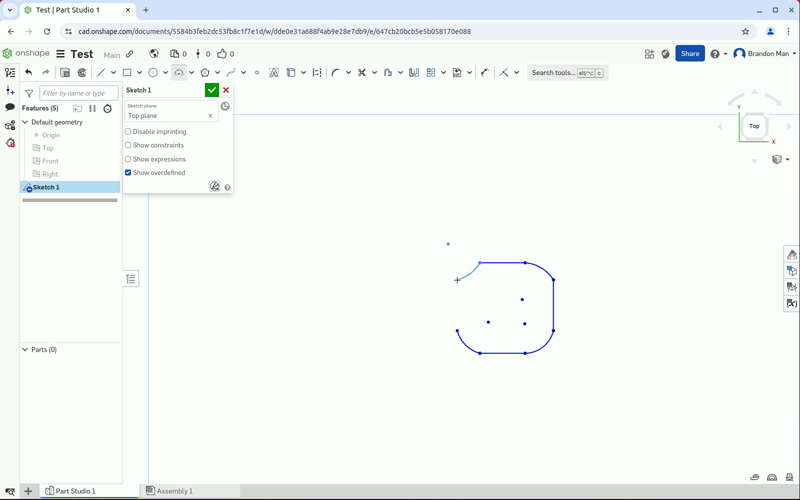
click(457, 279)
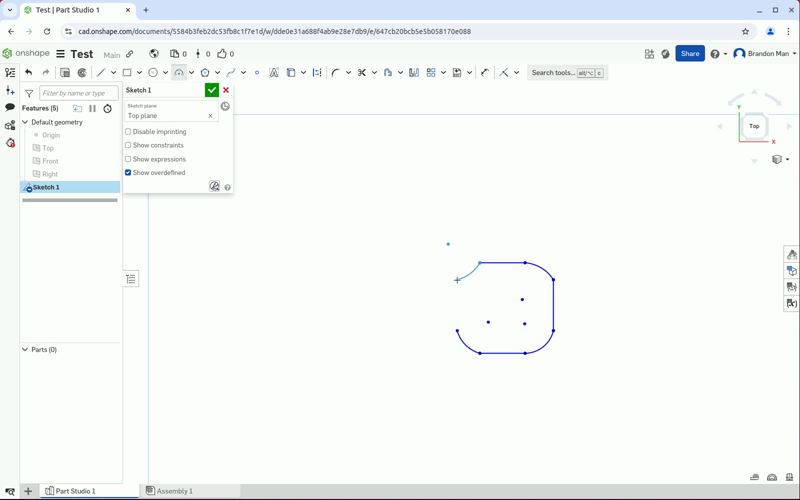
scroll(-6)
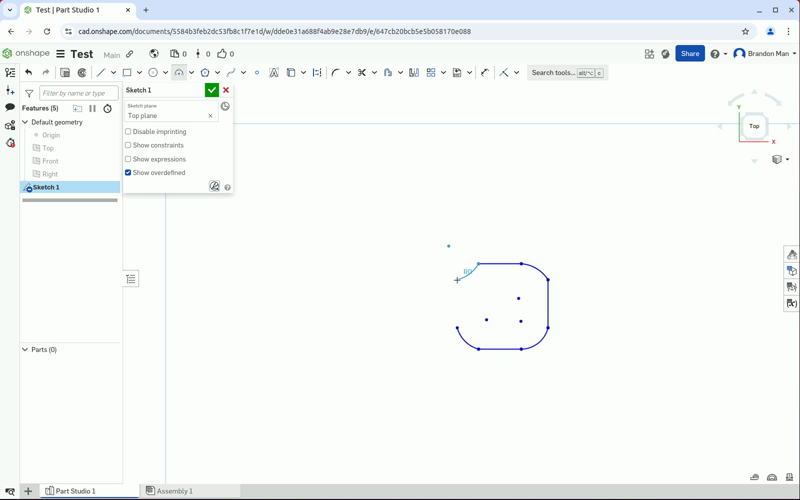
scroll(-6)
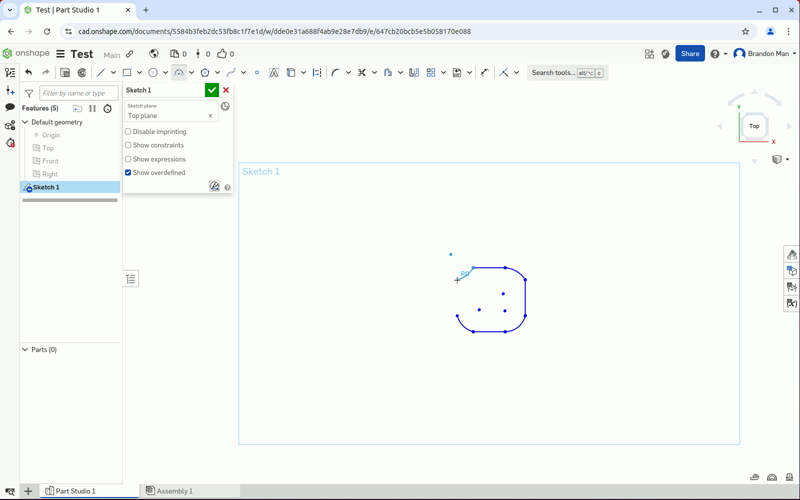
scroll(-6)
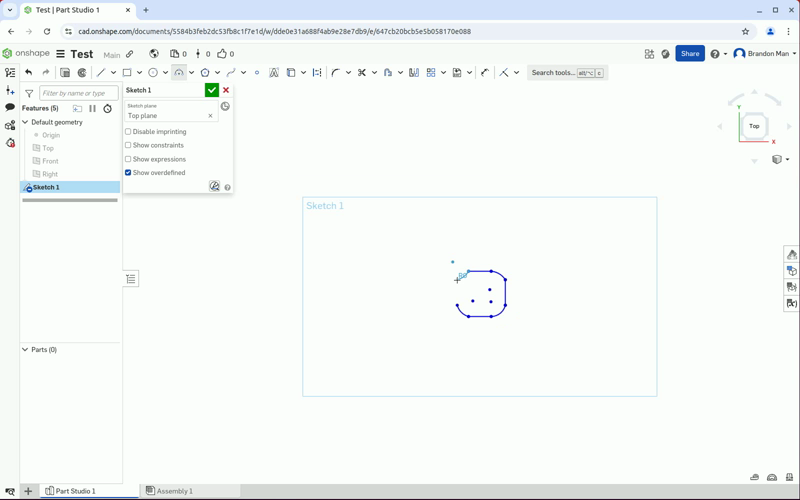
scroll(-6)
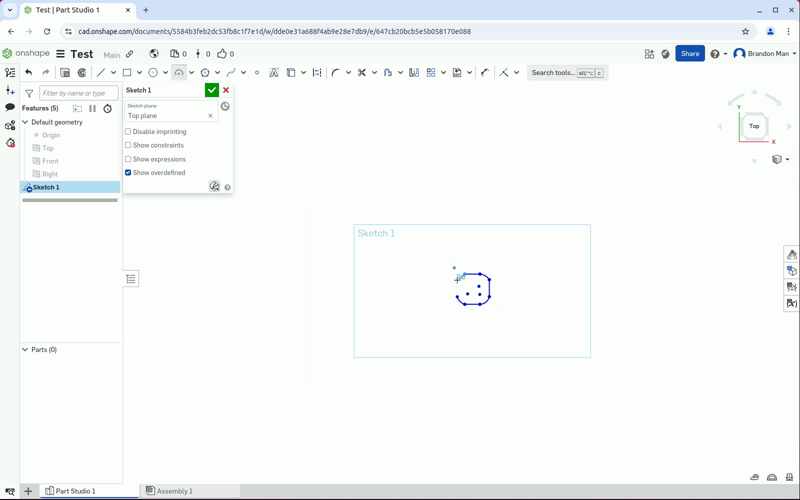
scroll(-6)
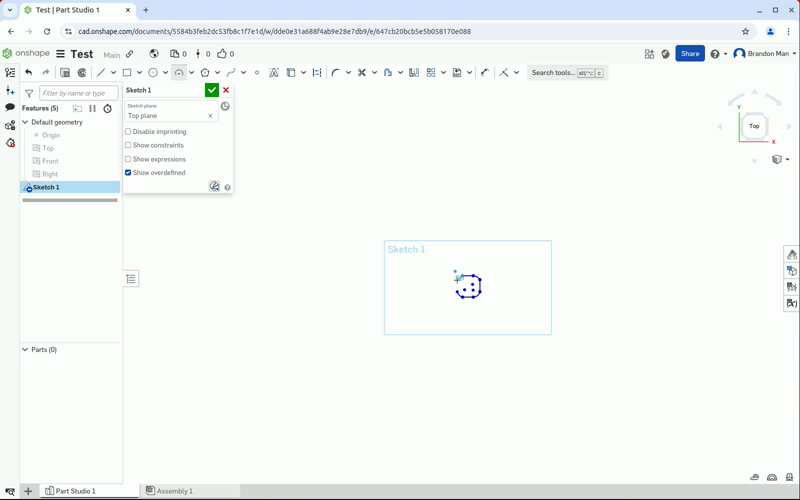
scroll(-6)
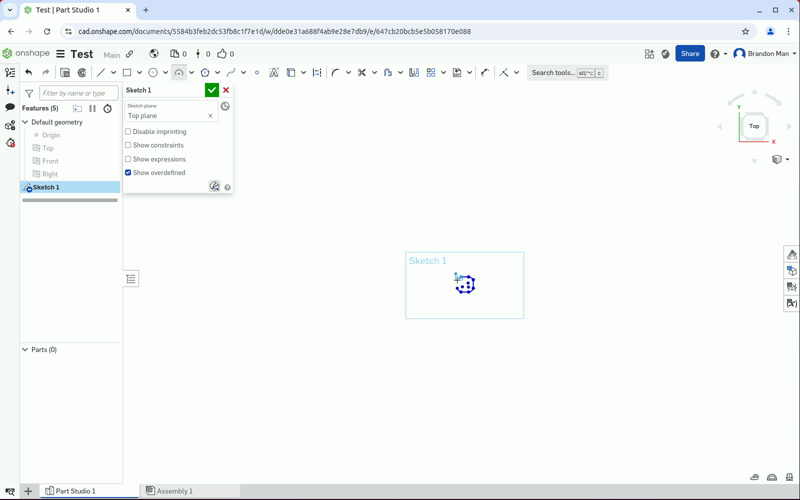
scroll(-6)
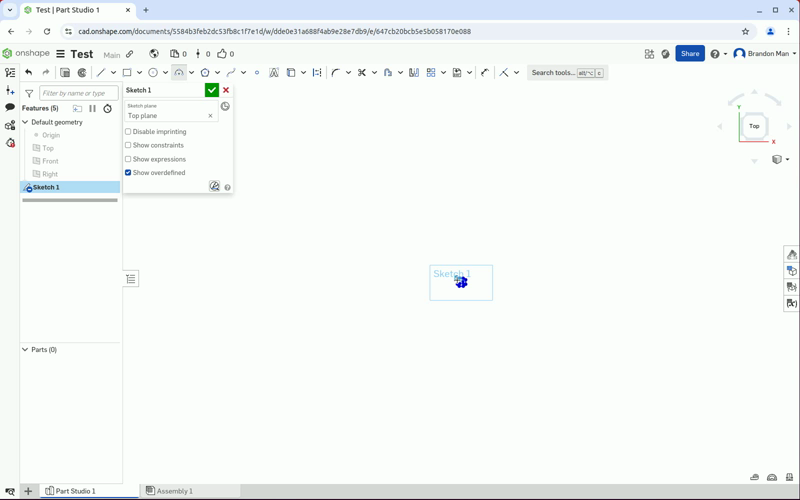
mouse_move(458, 278)
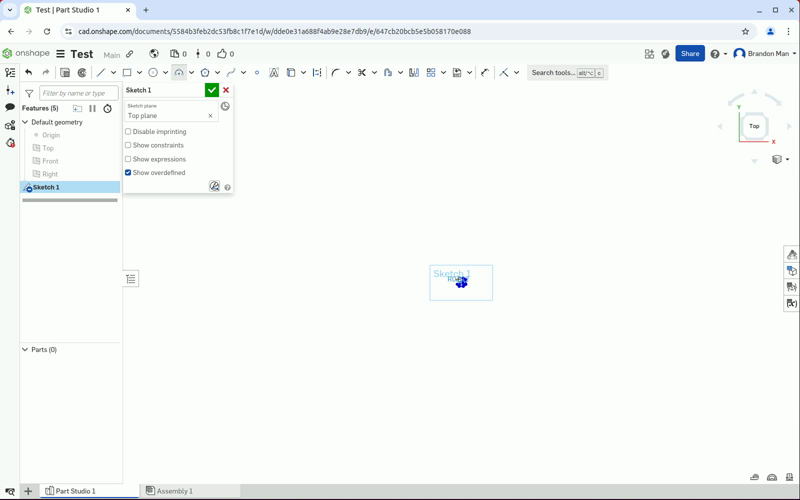
scroll(6)
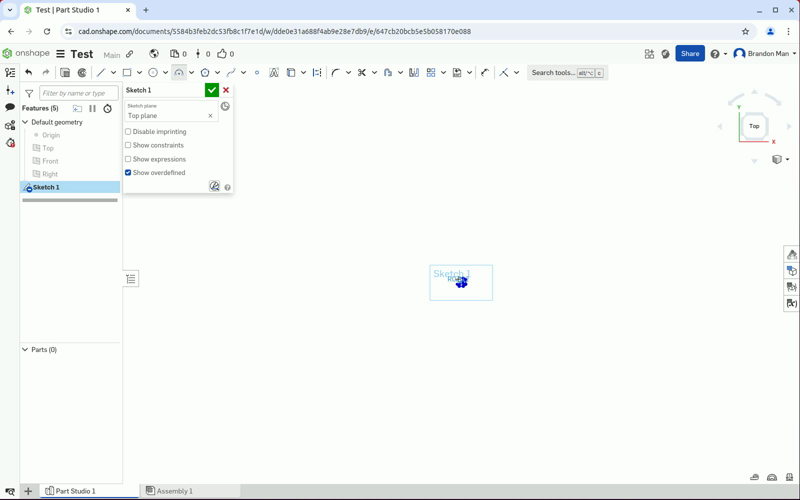
scroll(6)
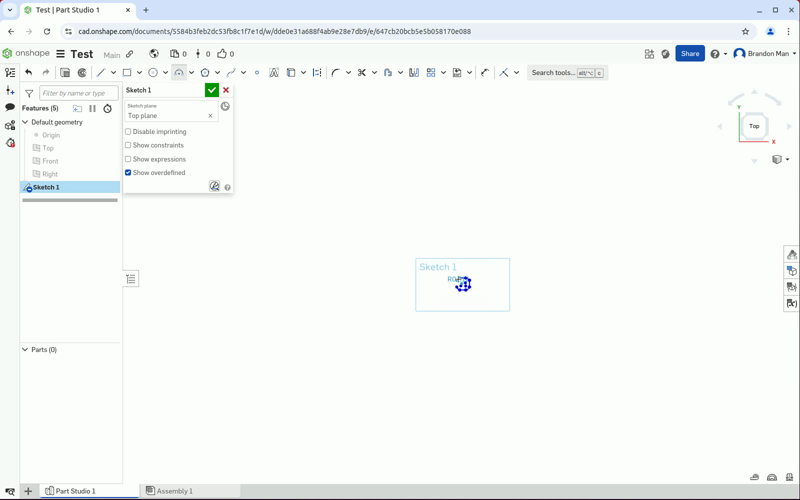
scroll(6)
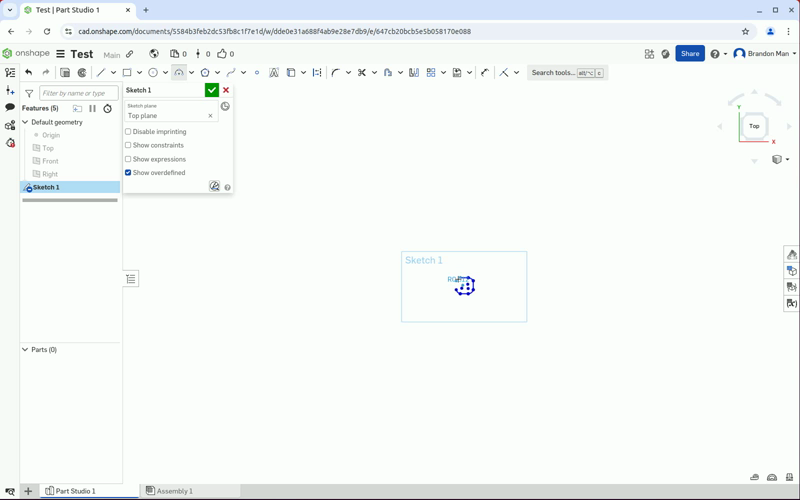
scroll(6)
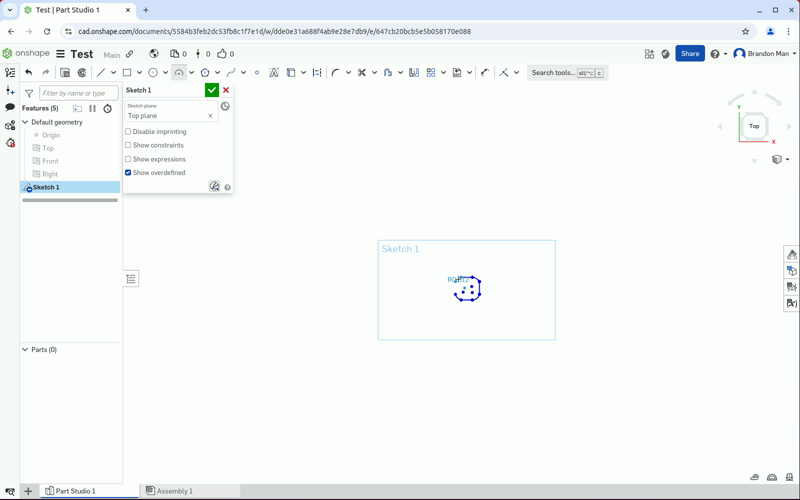
scroll(6)
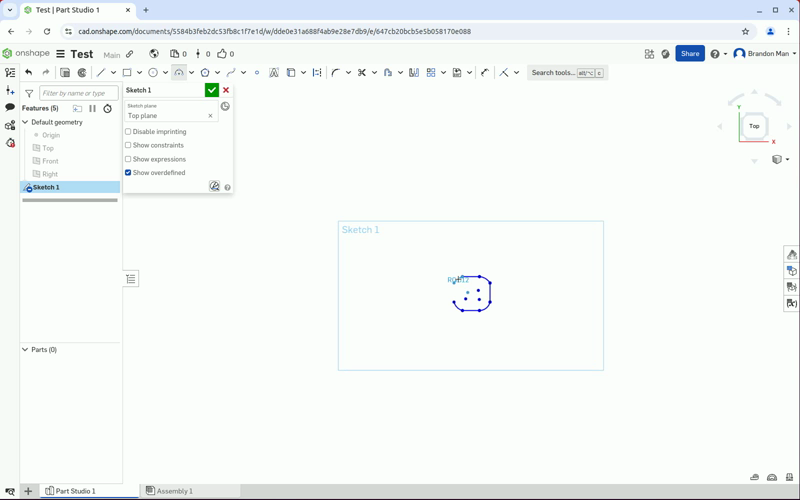
scroll(6)
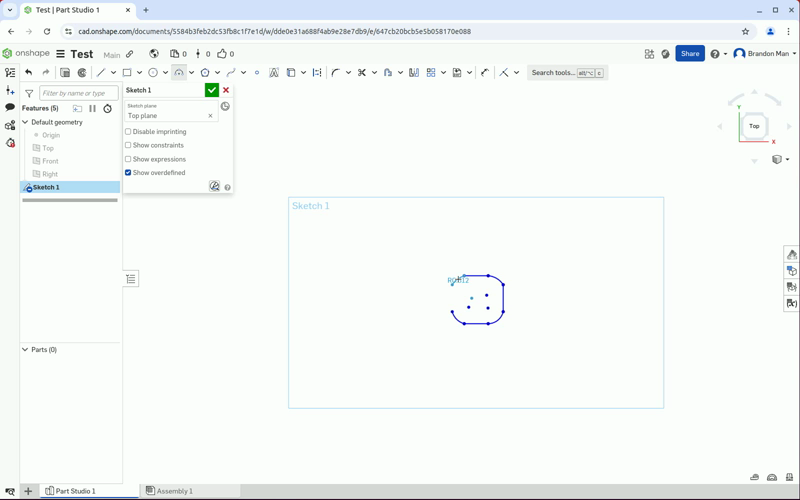
scroll(6)
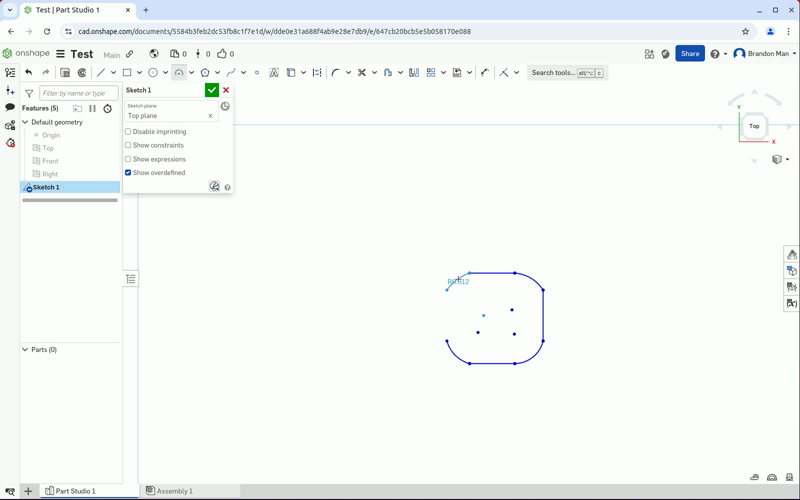
click(458, 278)
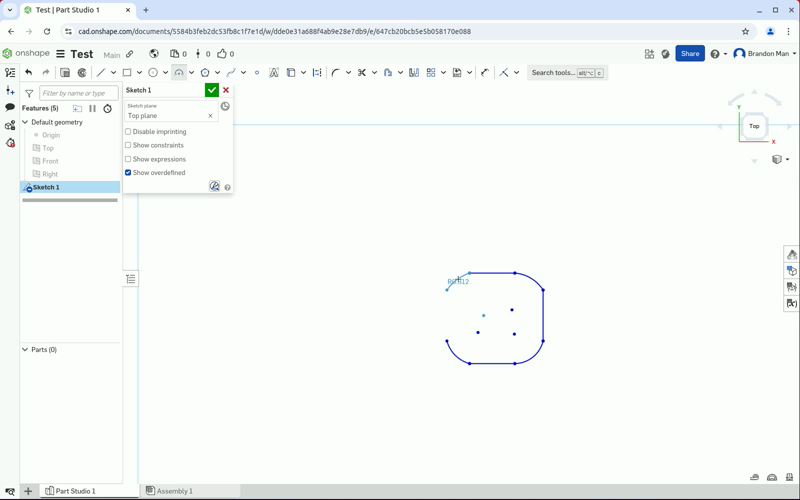
scroll(-6)
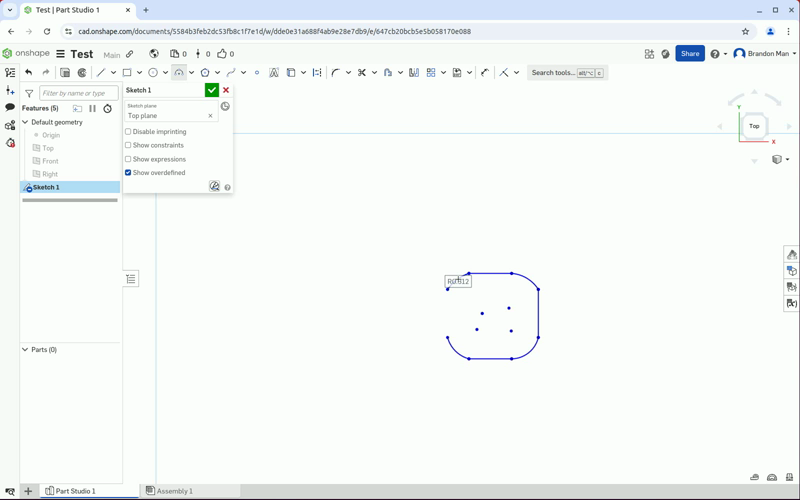
scroll(-6)
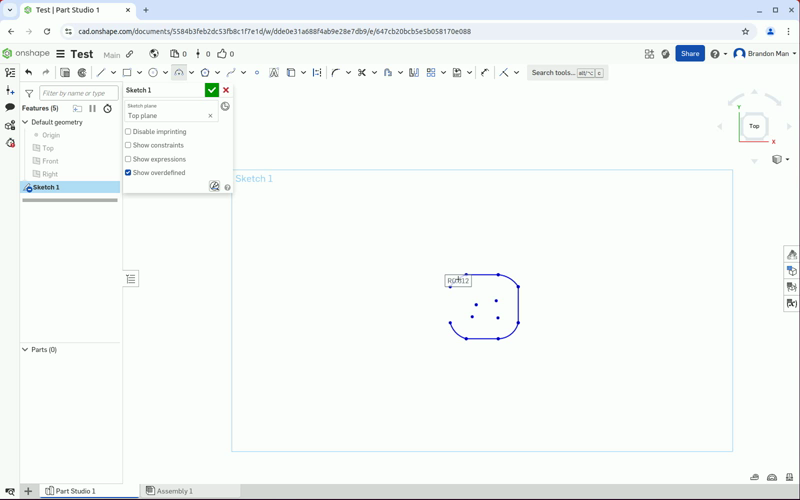
scroll(-6)
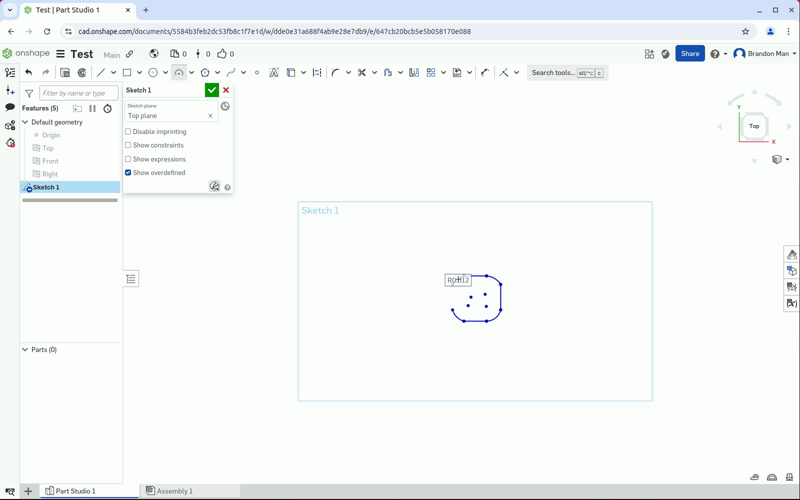
scroll(-6)
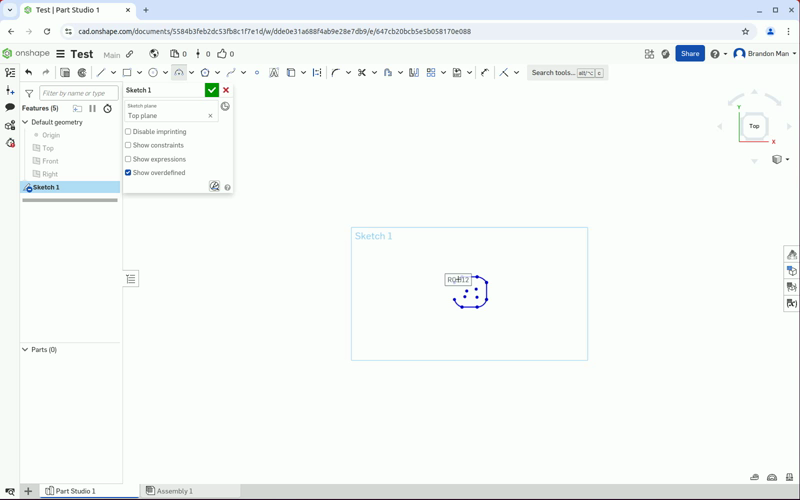
scroll(-6)
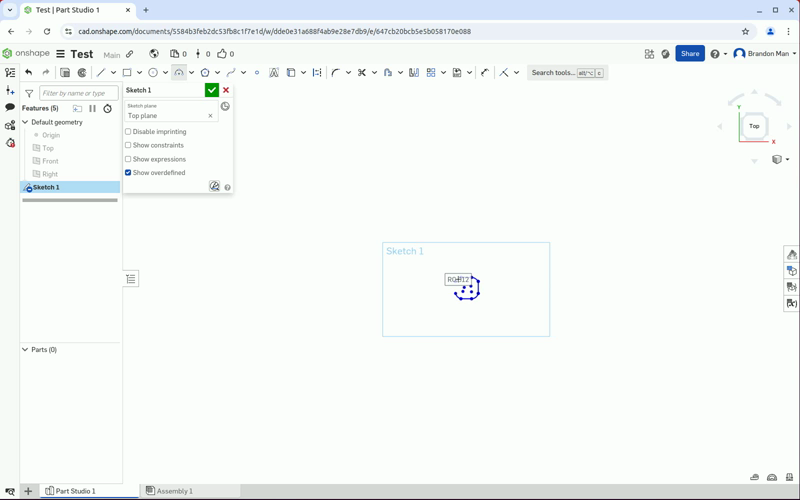
scroll(-6)
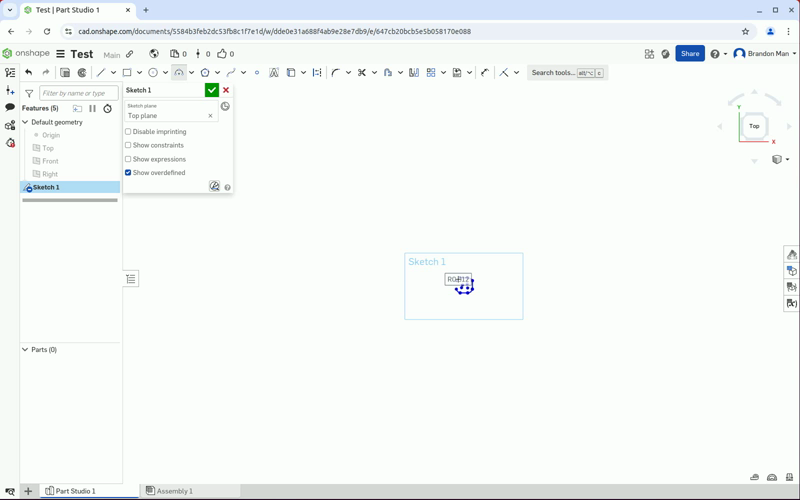
scroll(-6)
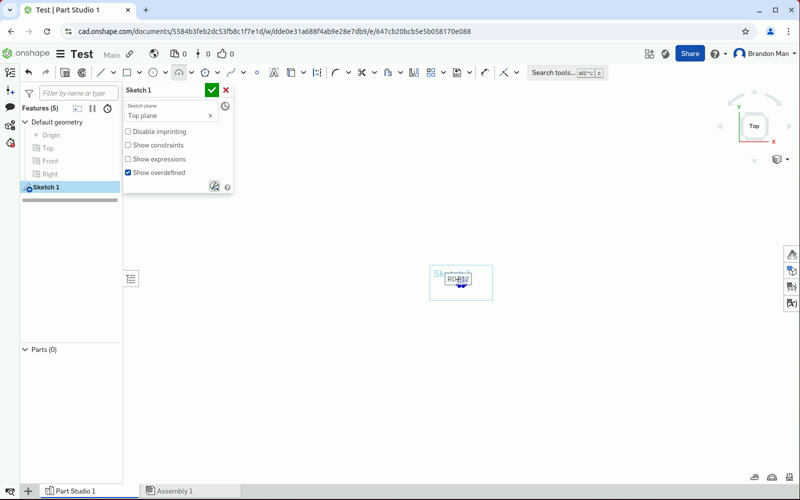
key_up(shift)
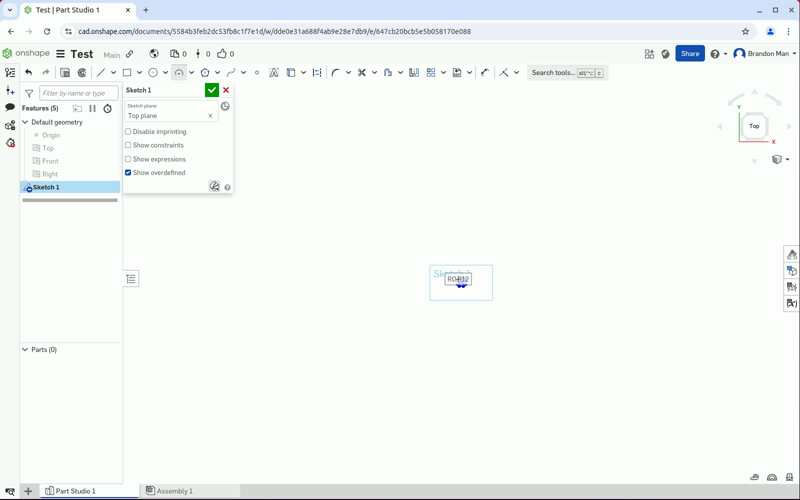
key(esc)
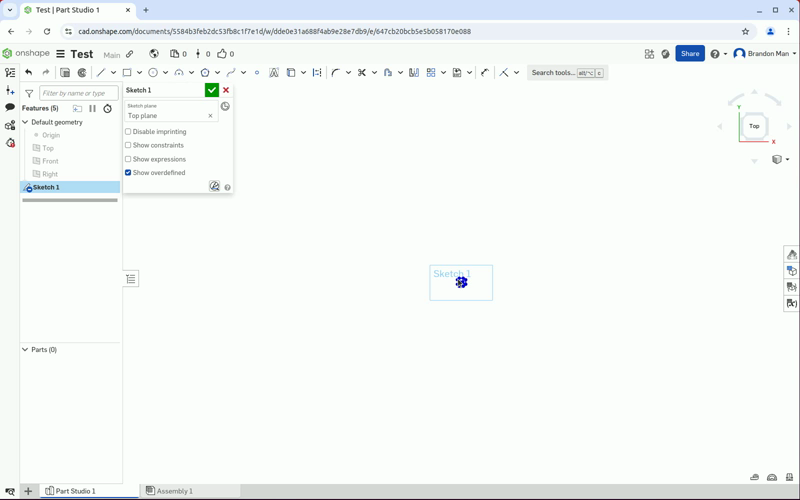
key(l)
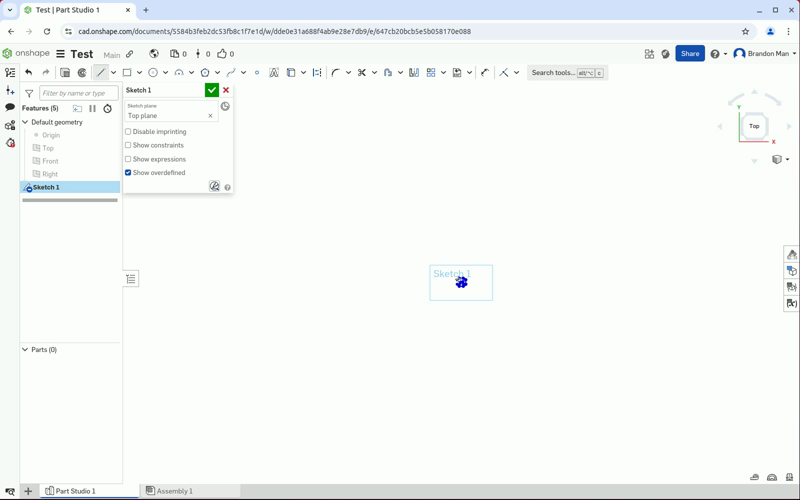
mouse_move(457, 279)
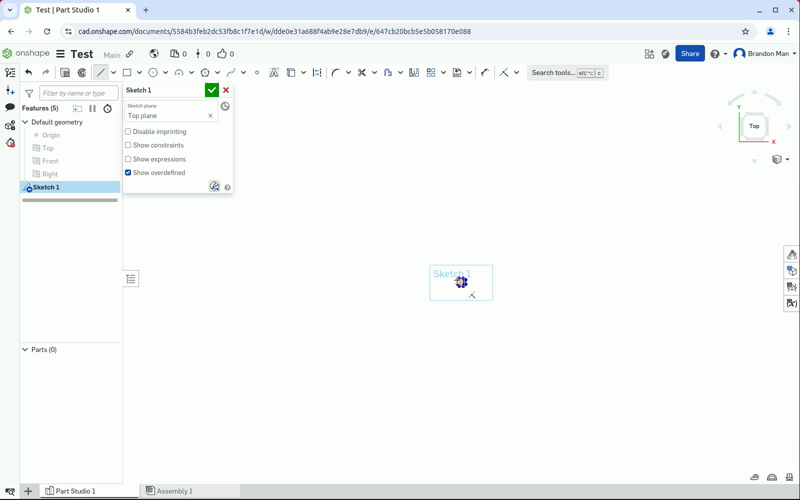
scroll(6)
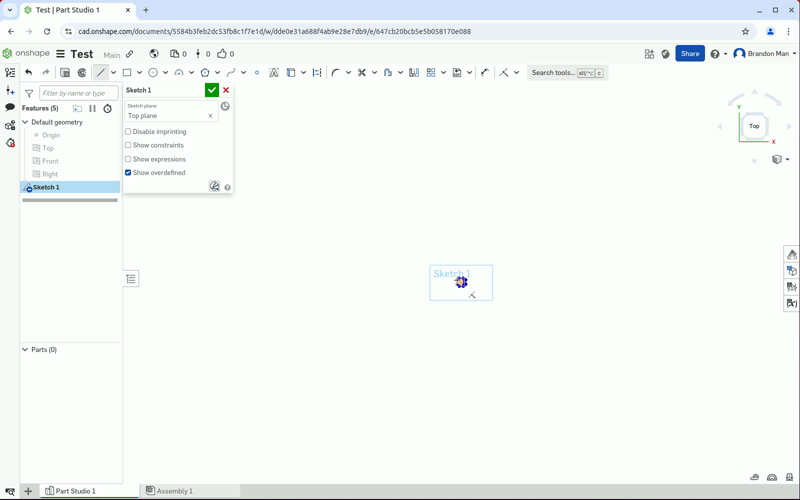
scroll(6)
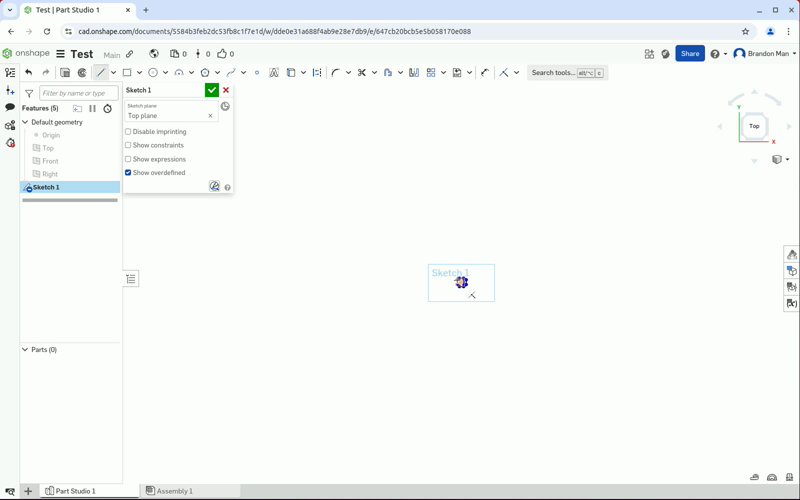
scroll(6)
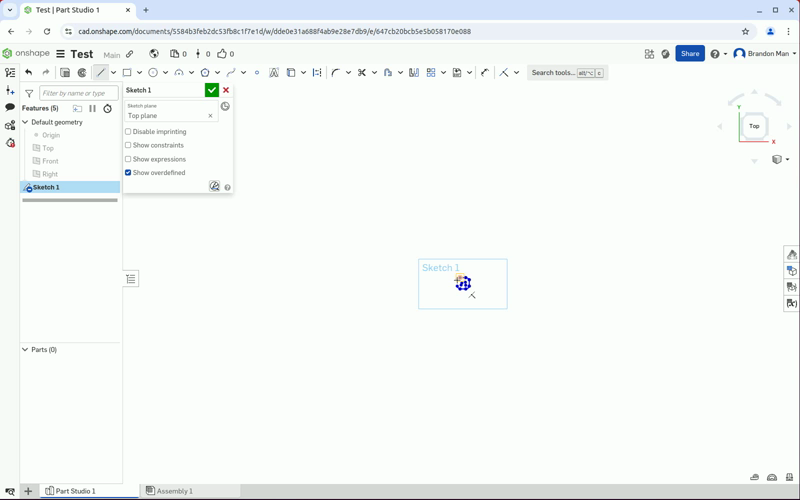
scroll(6)
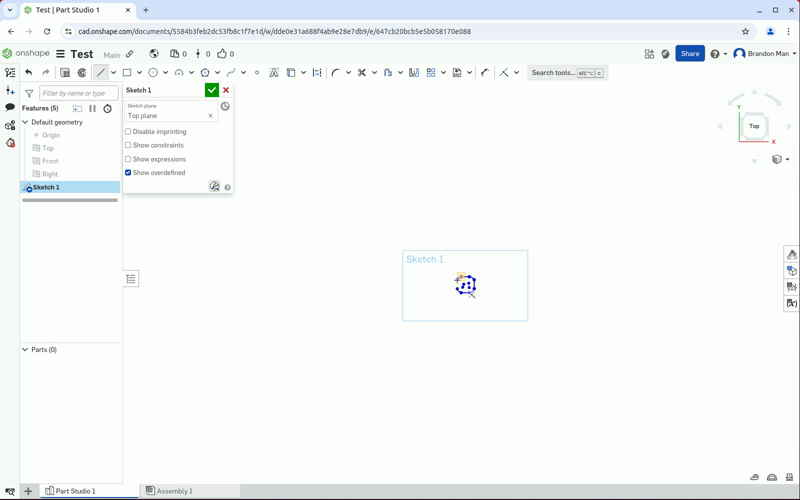
scroll(6)
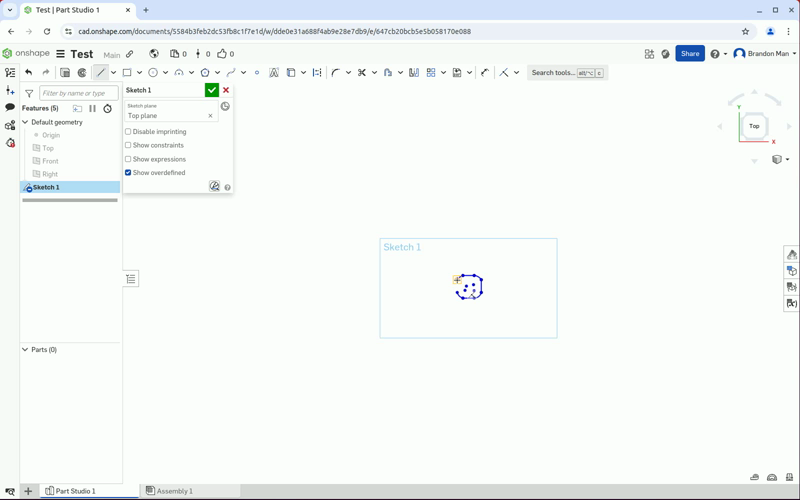
scroll(6)
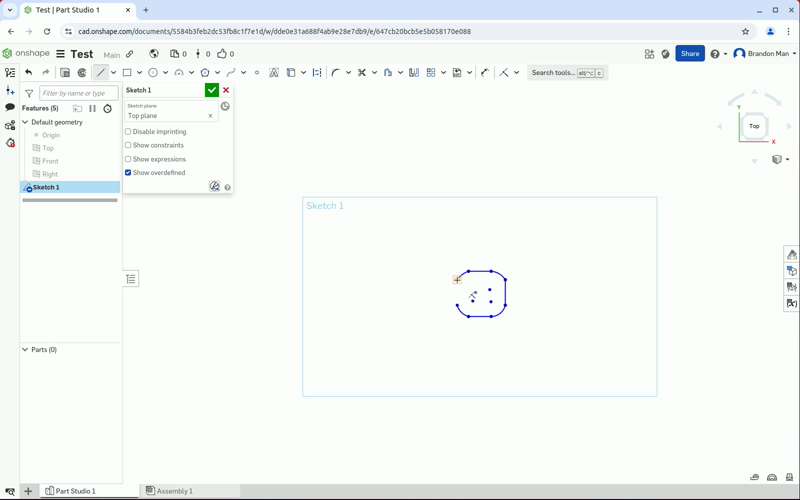
scroll(6)
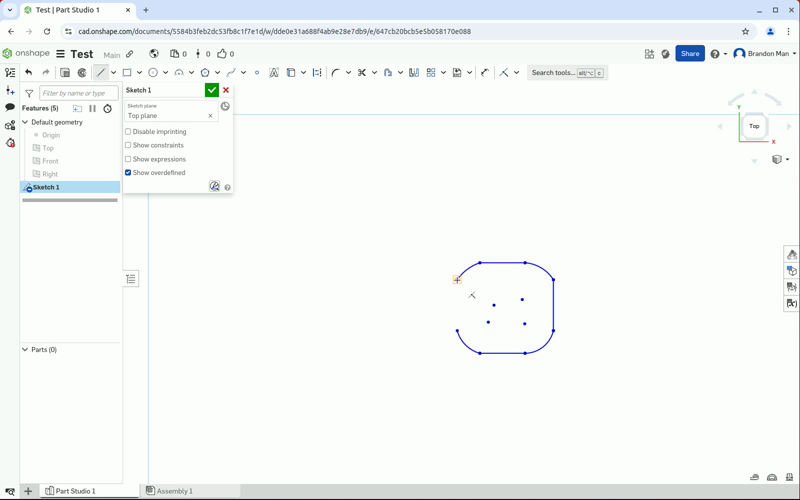
click(457, 279)
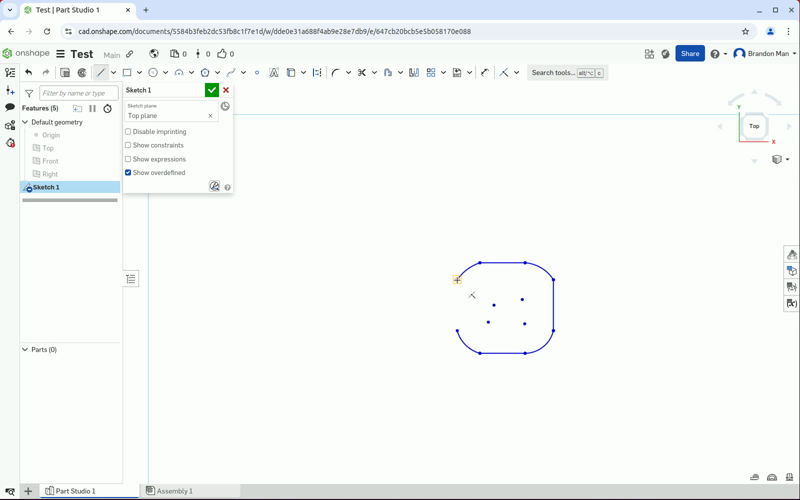
scroll(-6)
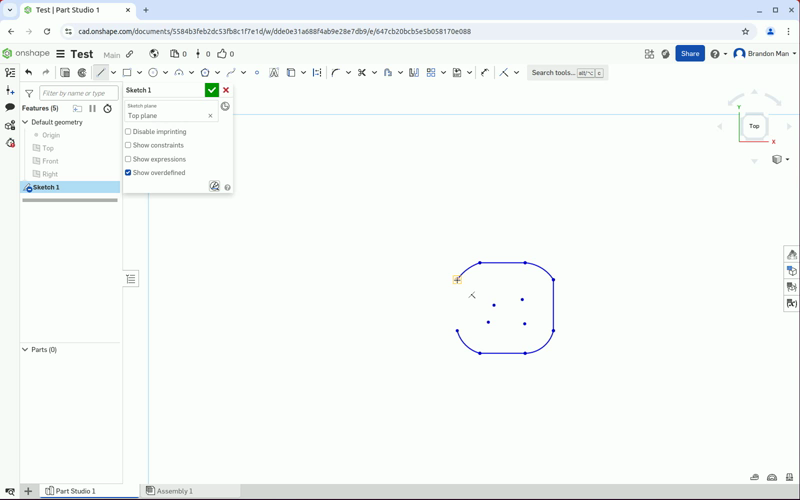
scroll(-6)
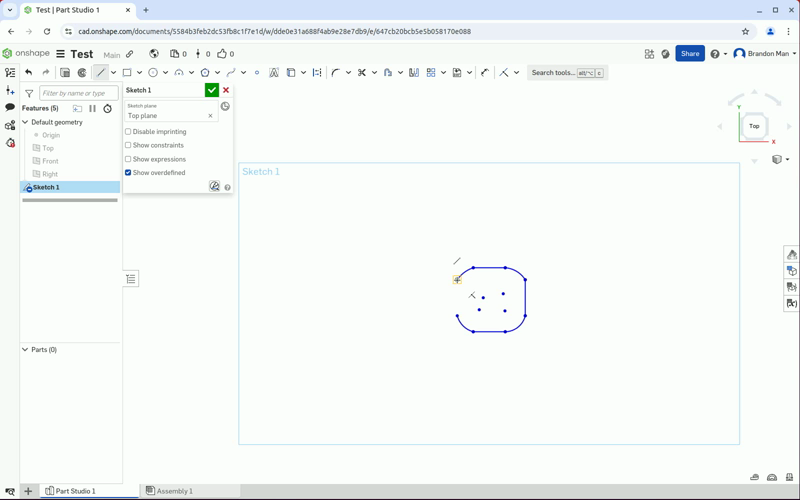
scroll(-6)
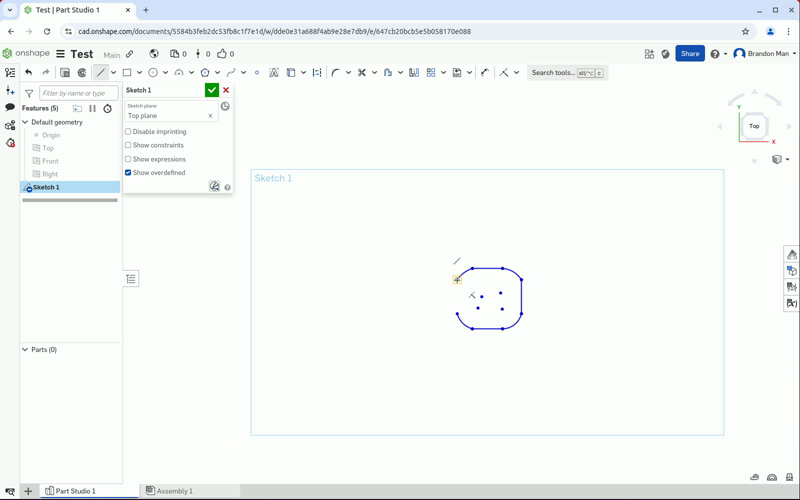
scroll(-6)
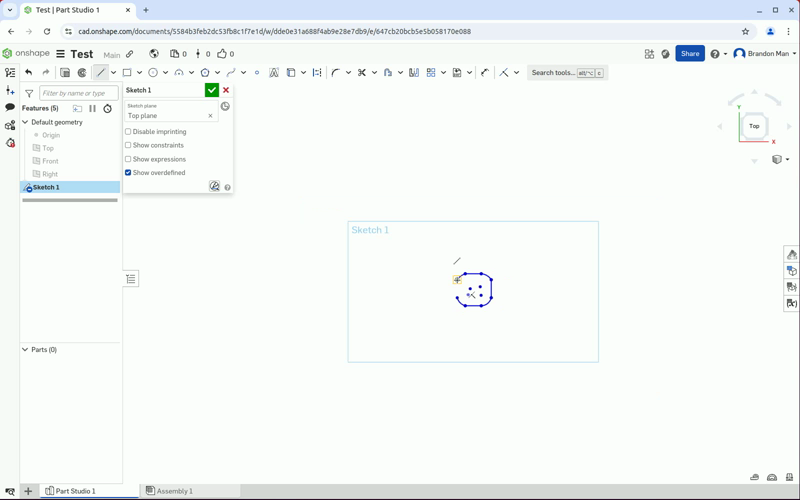
scroll(-6)
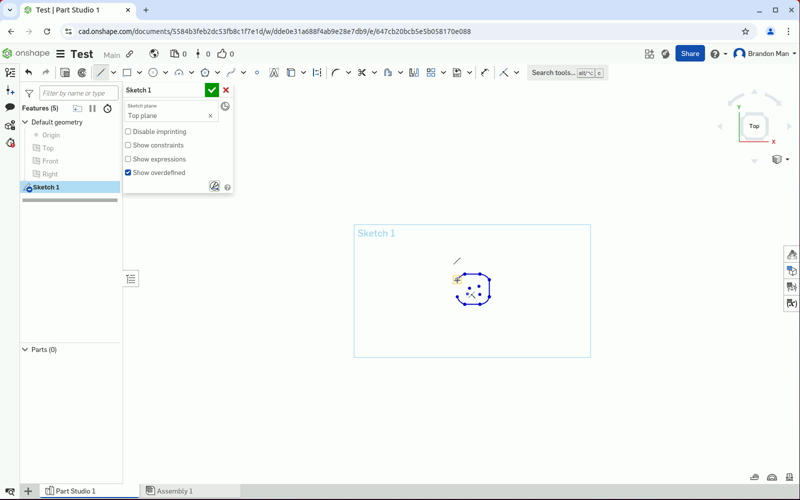
scroll(-6)
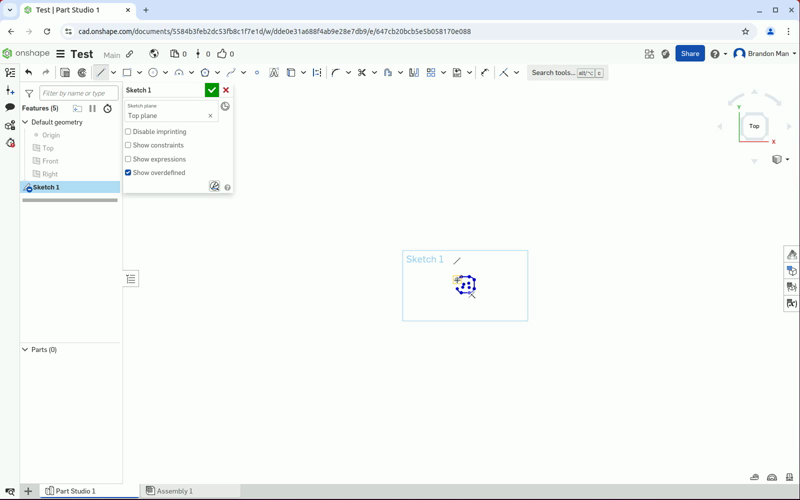
scroll(-6)
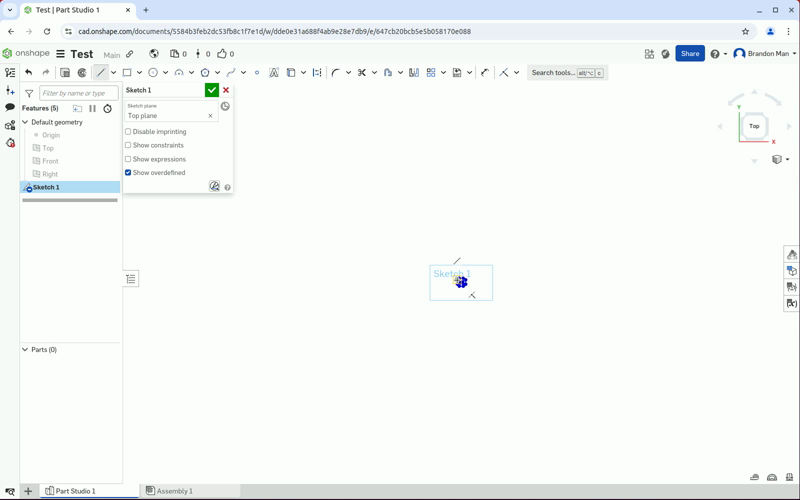
mouse_move(487, 279)
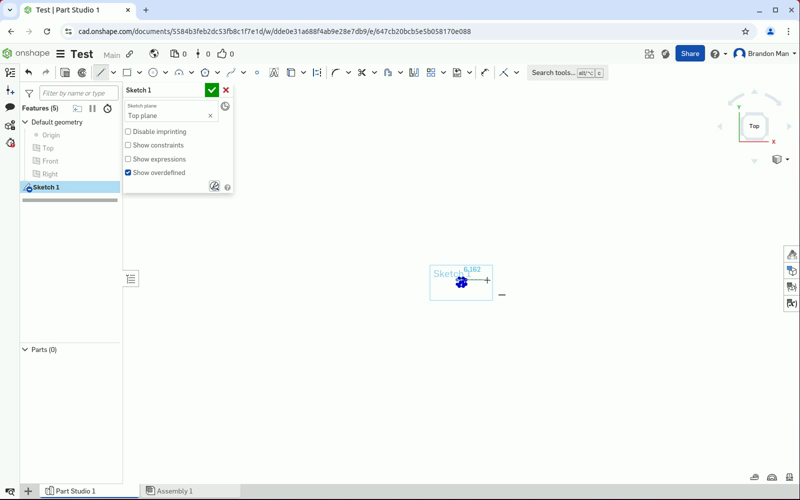
key_down(shift)
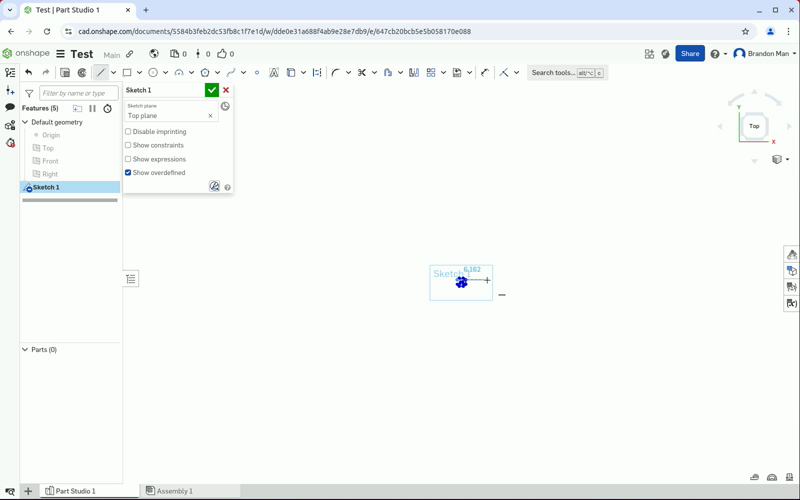
mouse_move(457, 284)
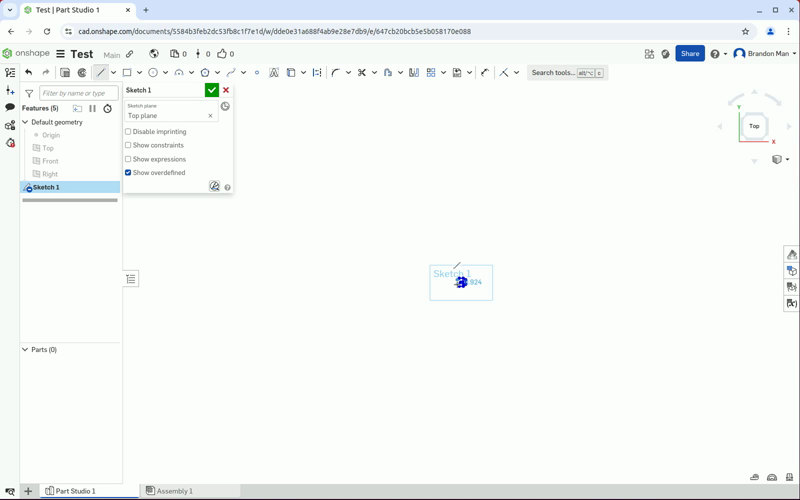
scroll(6)
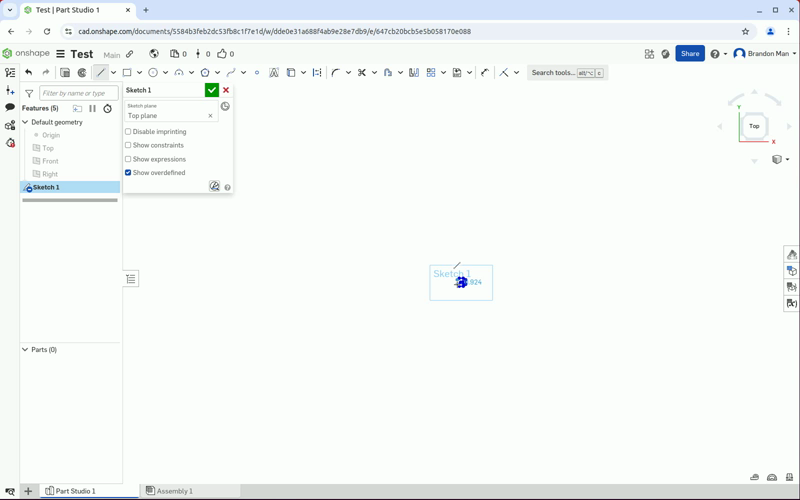
scroll(6)
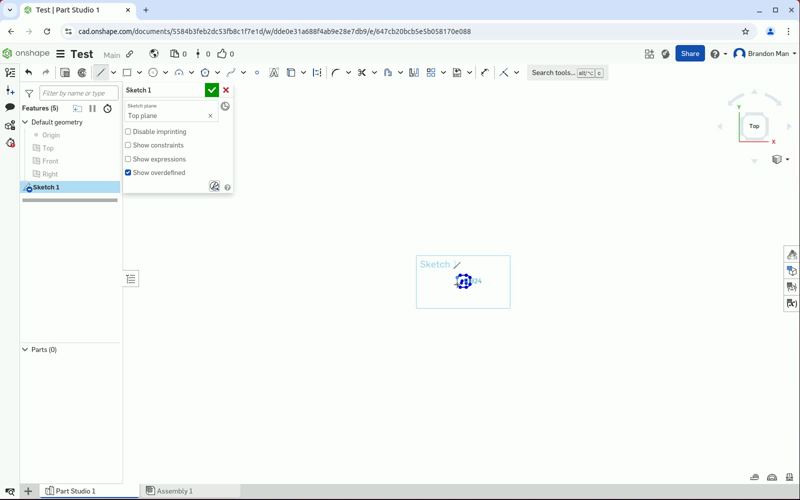
scroll(6)
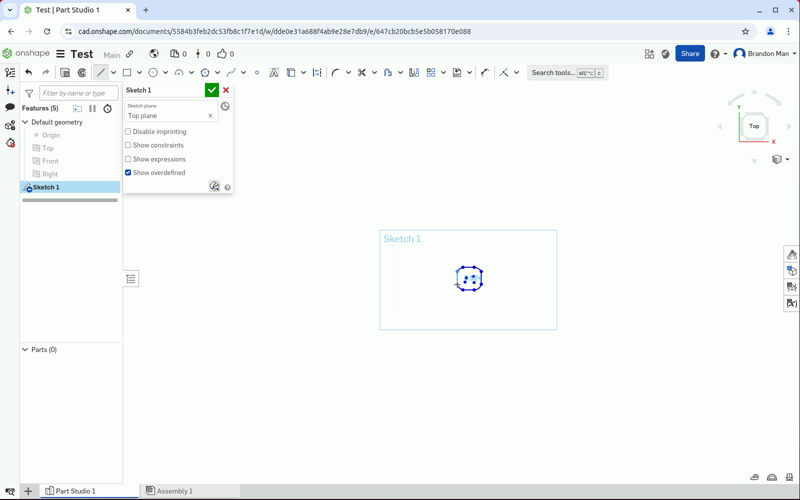
scroll(6)
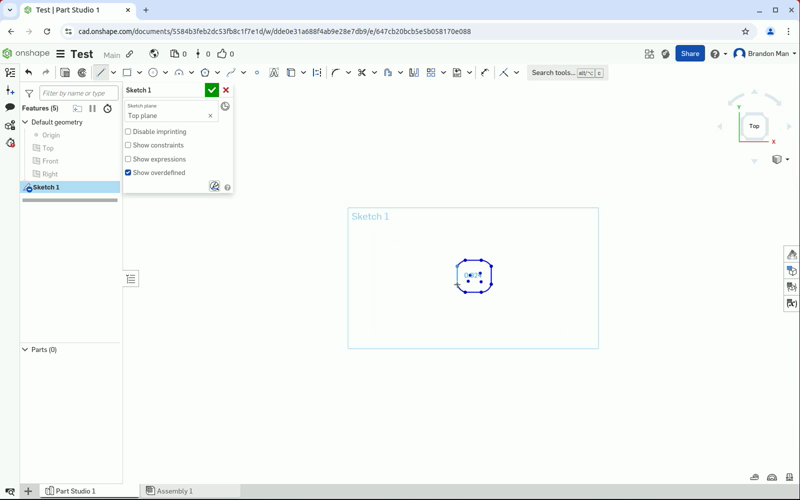
scroll(6)
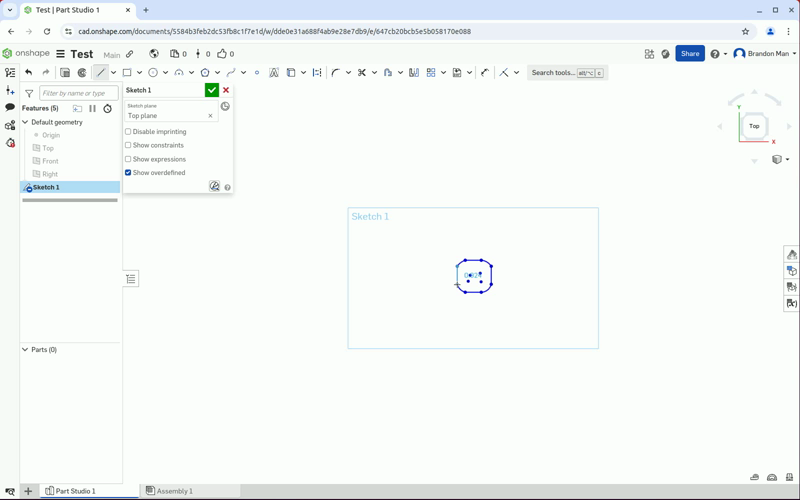
scroll(6)
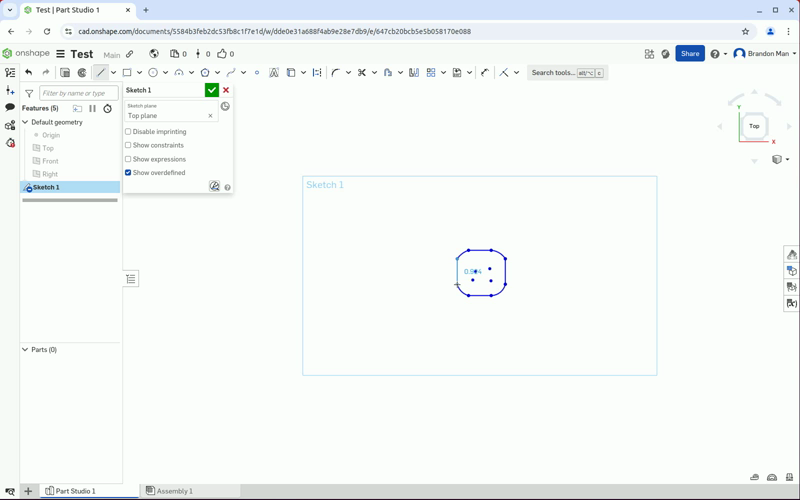
scroll(6)
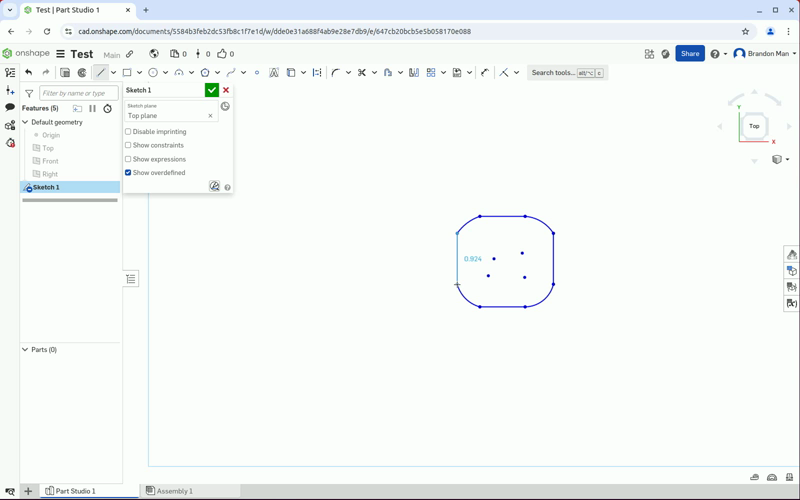
key_up(shift)
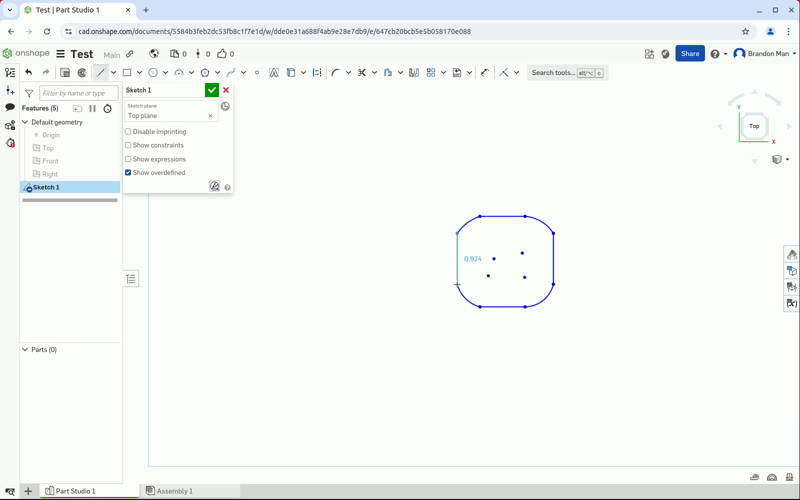
click(457, 284)
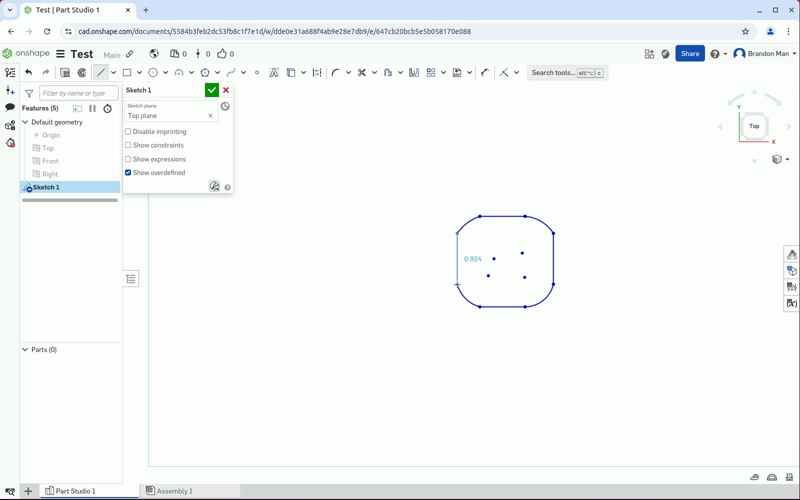
scroll(-6)
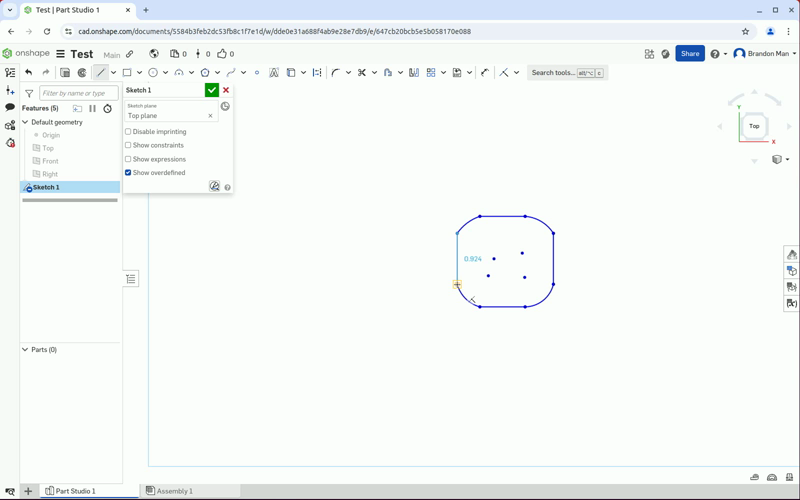
scroll(-6)
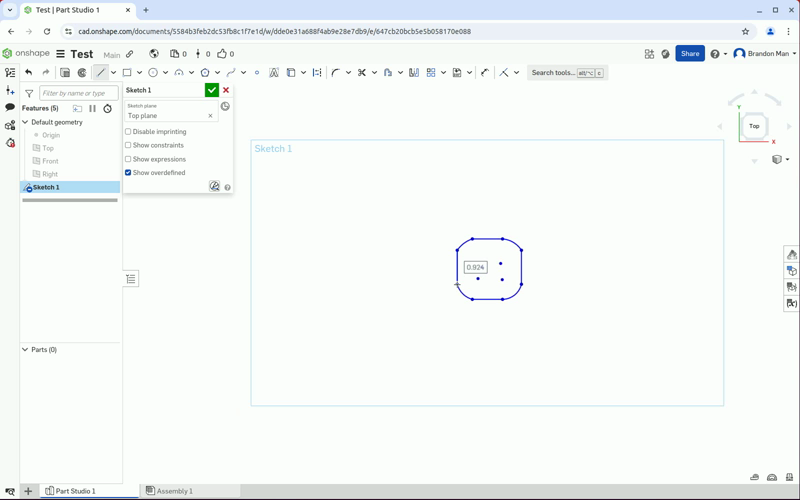
scroll(-6)
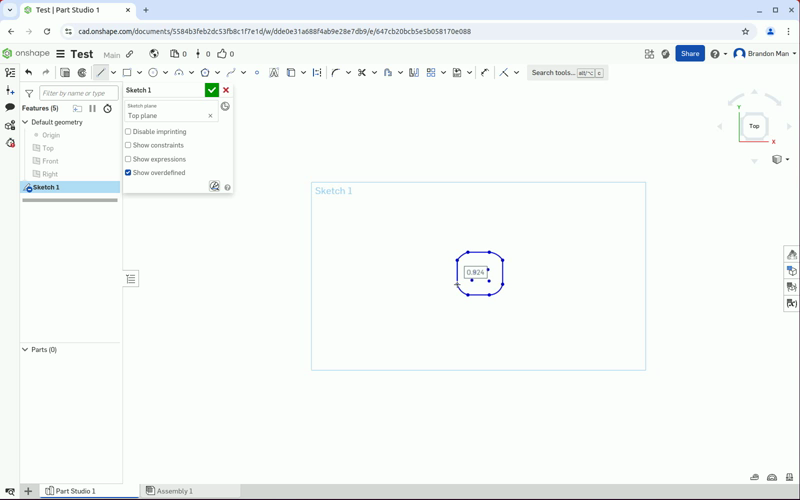
scroll(-6)
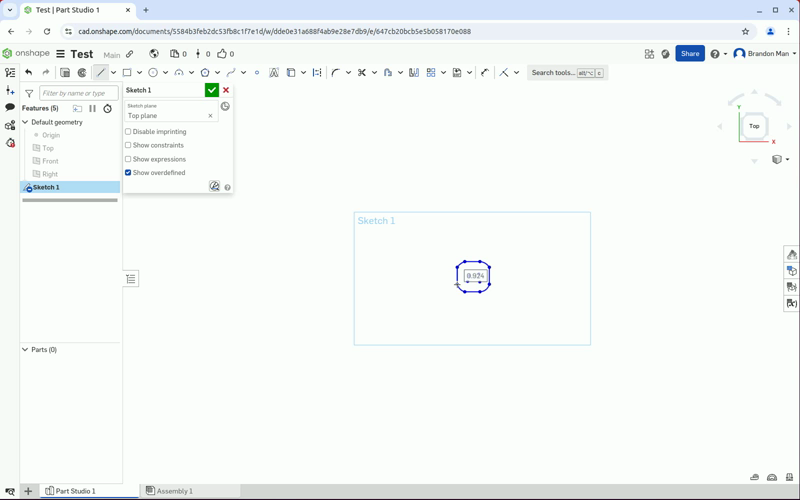
scroll(-6)
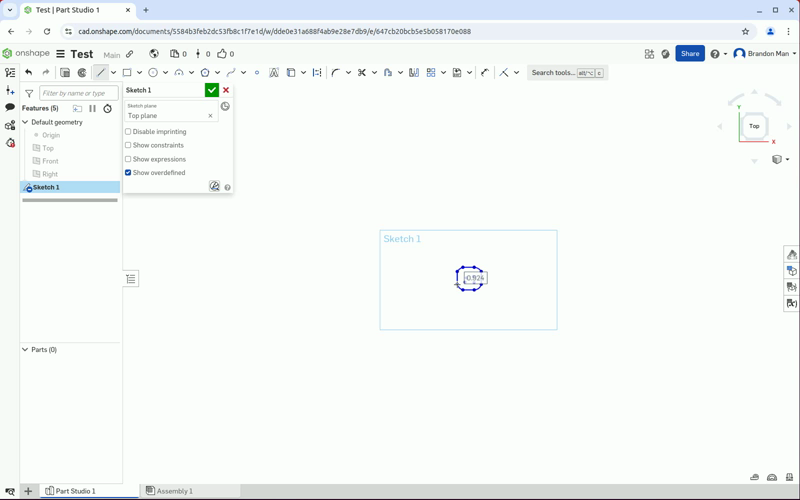
scroll(-6)
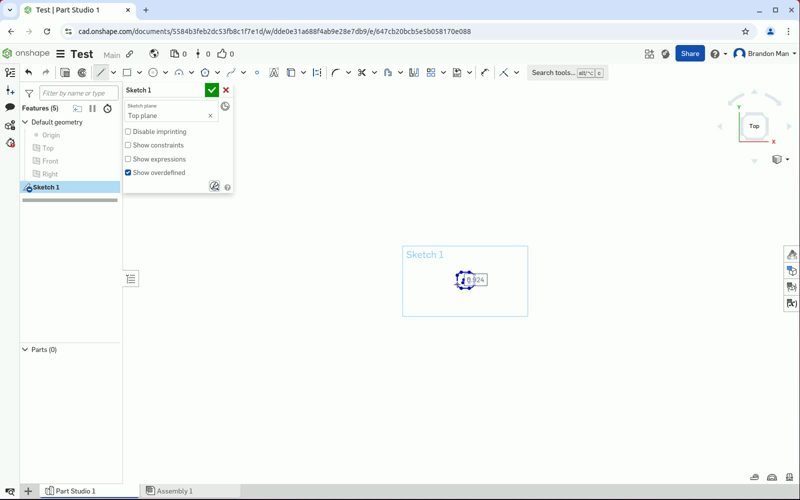
scroll(-6)
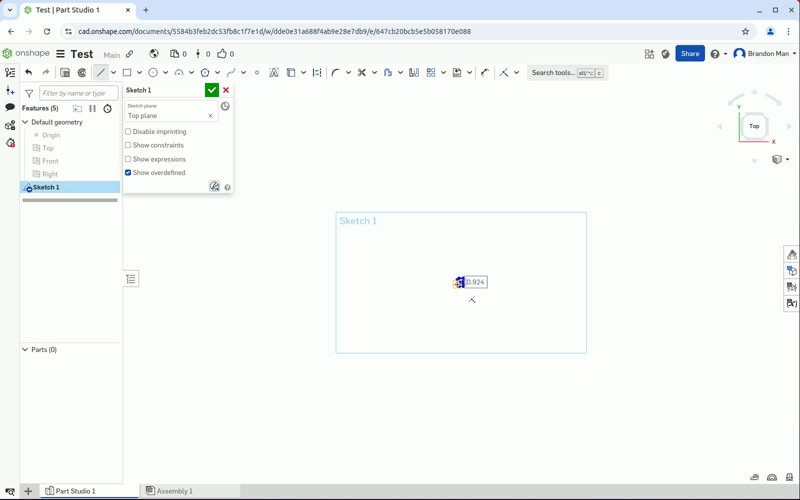
key(esc)
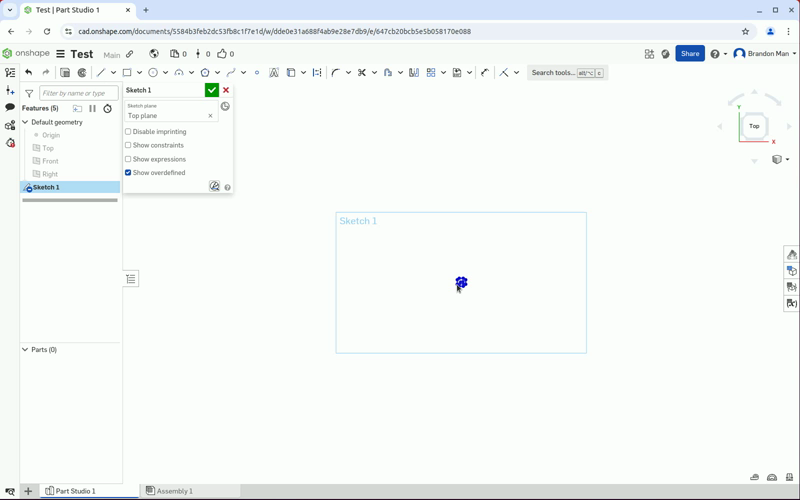
mouse_move(459, 278)
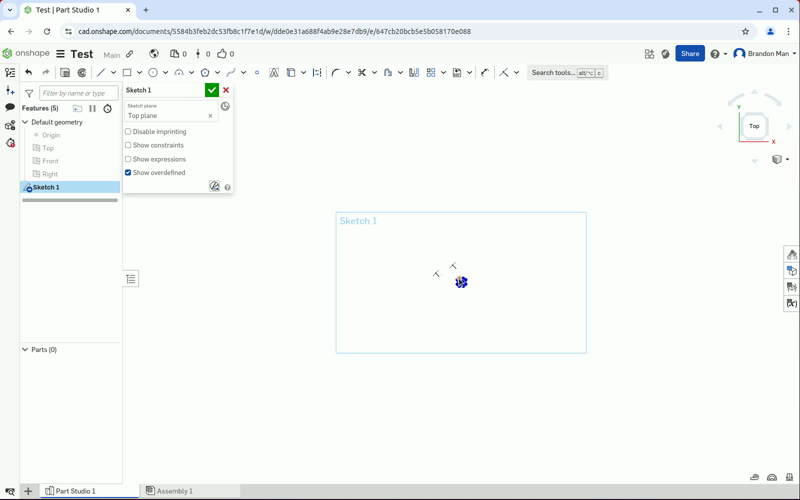
scroll(6)
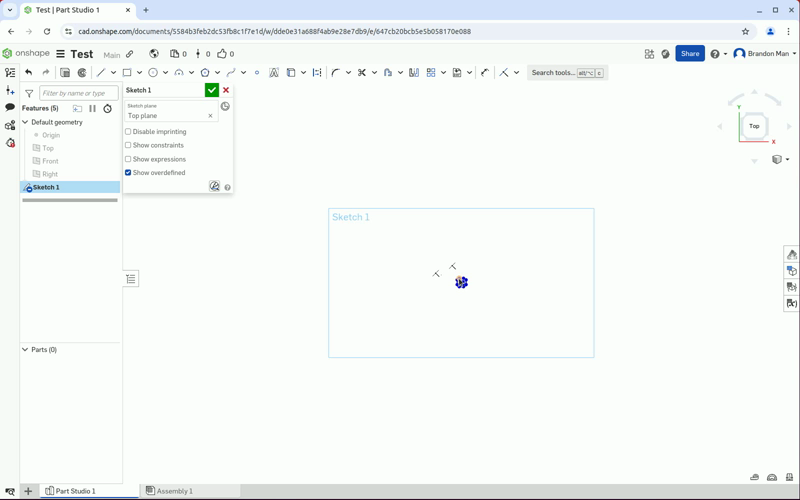
scroll(6)
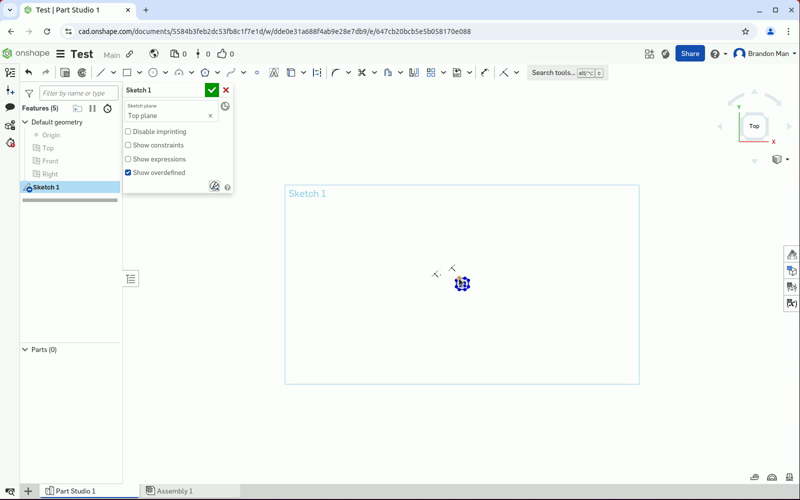
scroll(6)
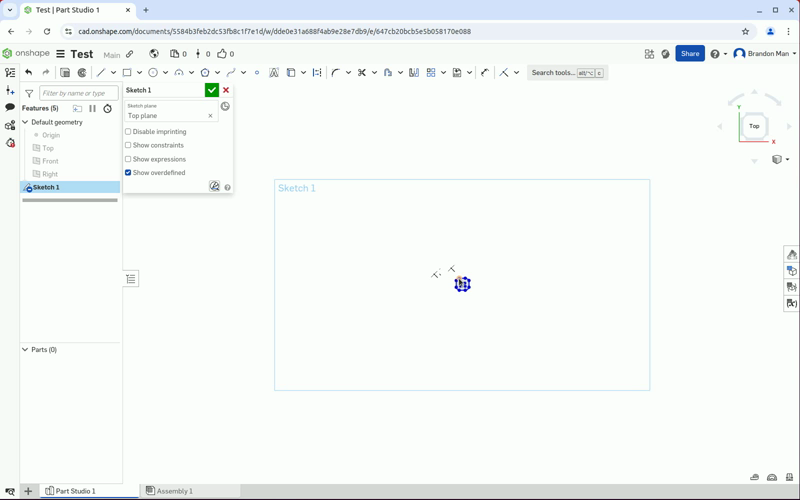
scroll(6)
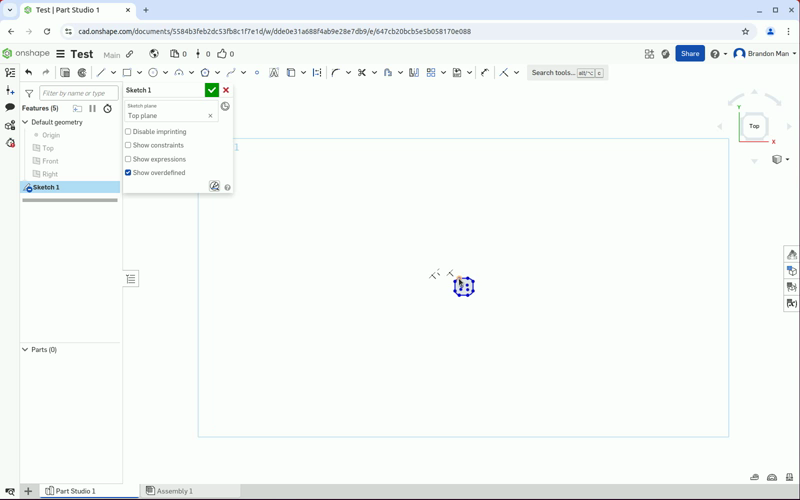
scroll(6)
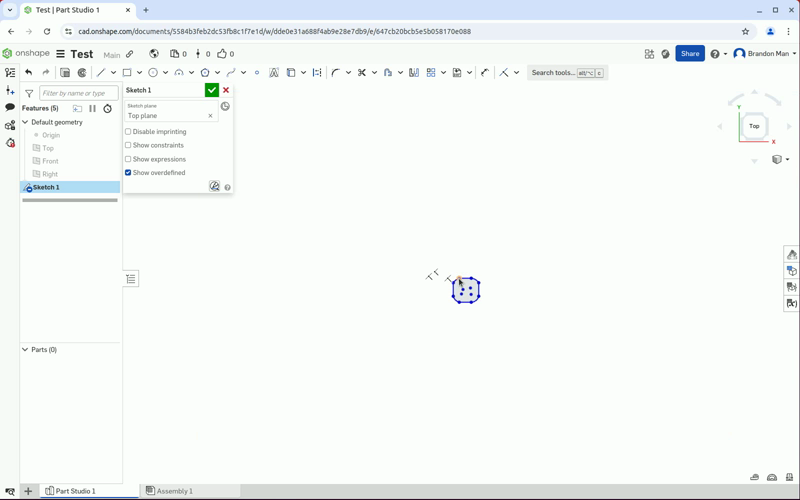
scroll(6)
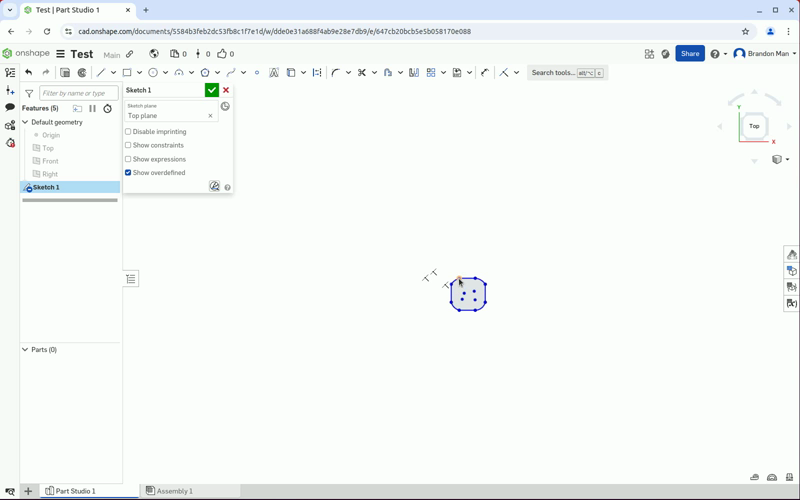
scroll(6)
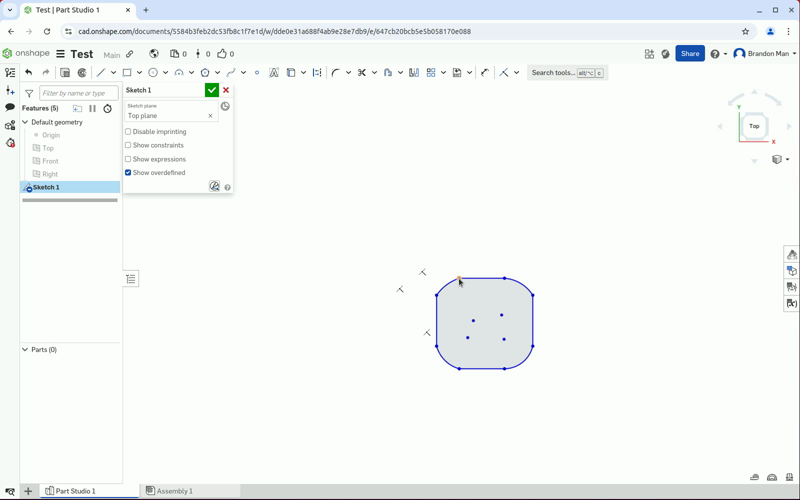
click(459, 278)
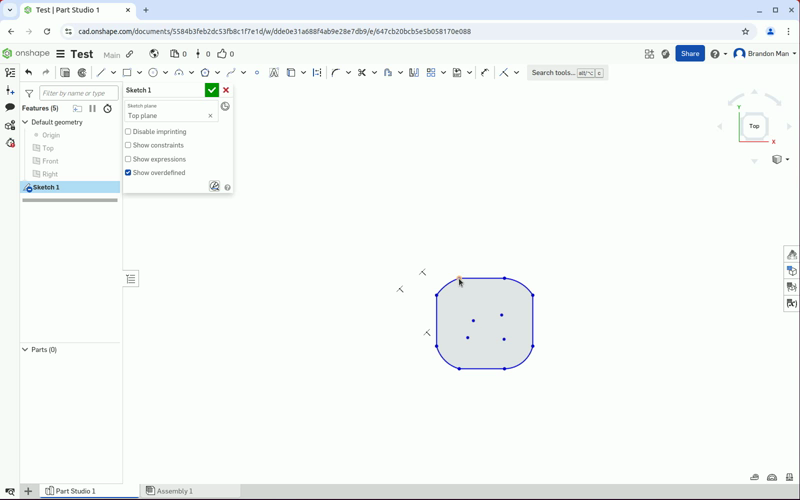
scroll(-6)
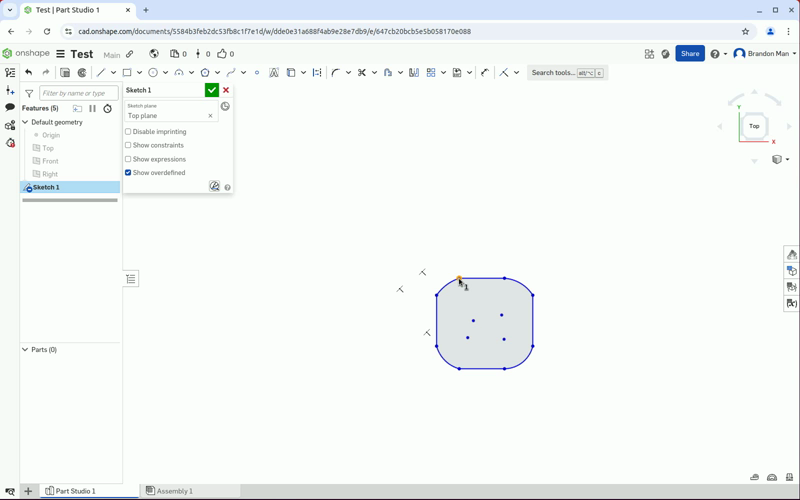
scroll(-6)
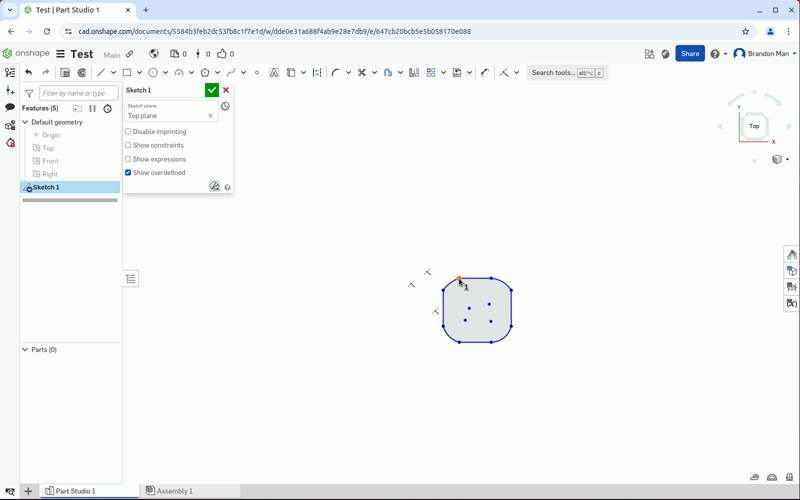
scroll(-6)
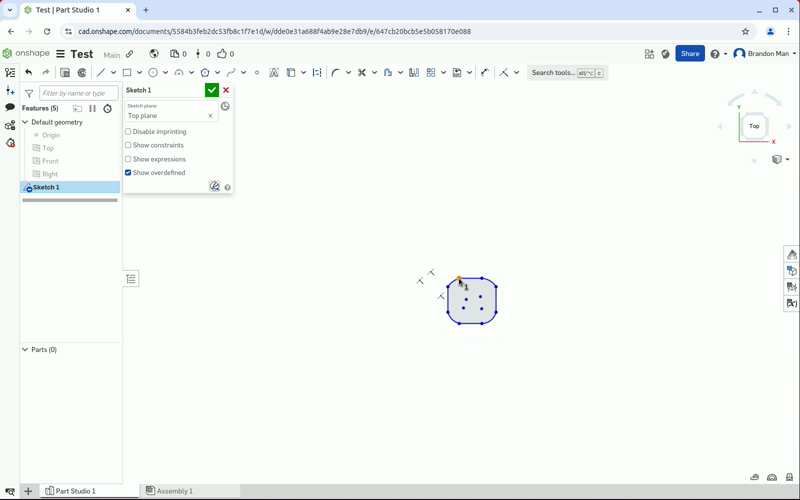
scroll(-6)
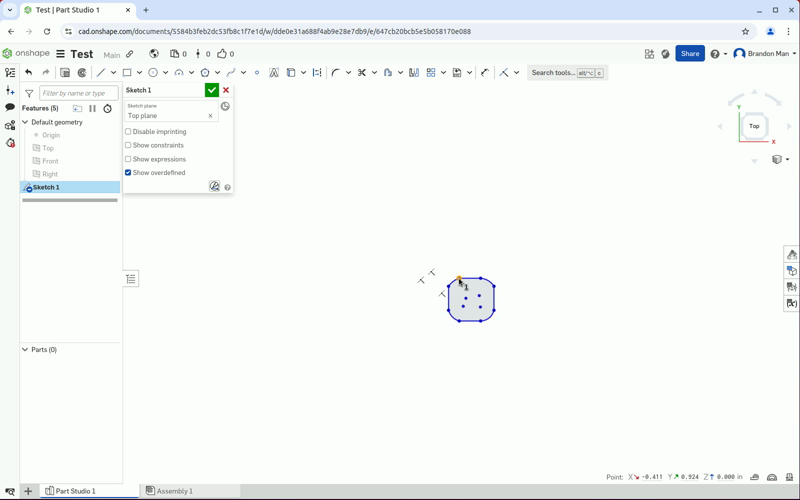
scroll(-6)
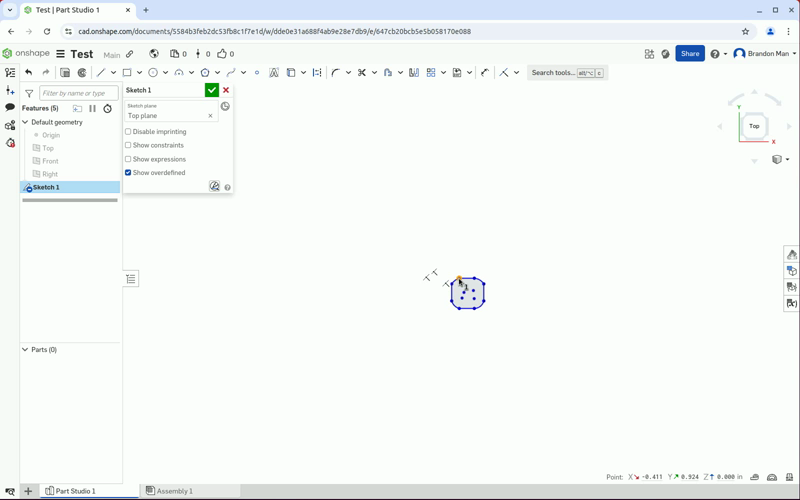
scroll(-6)
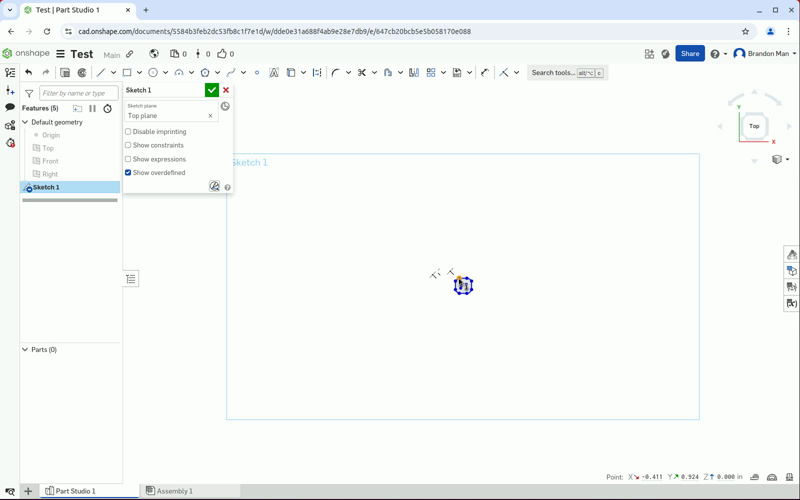
scroll(-6)
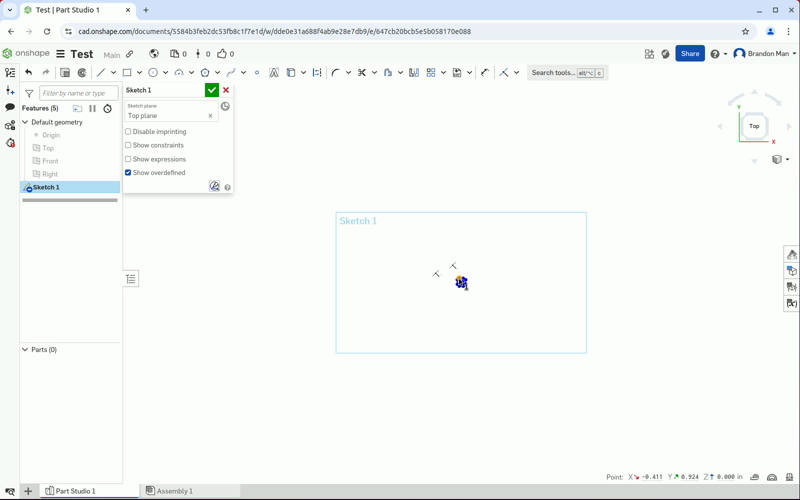
mouse_move(73, 352)
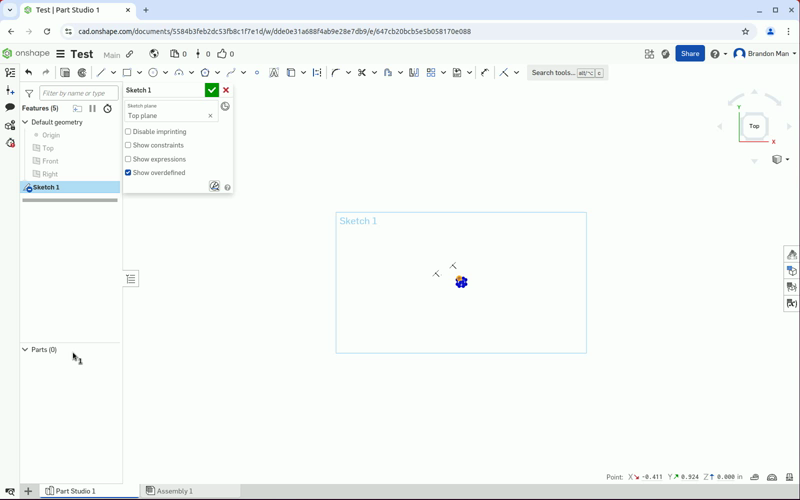
key(shift+y)
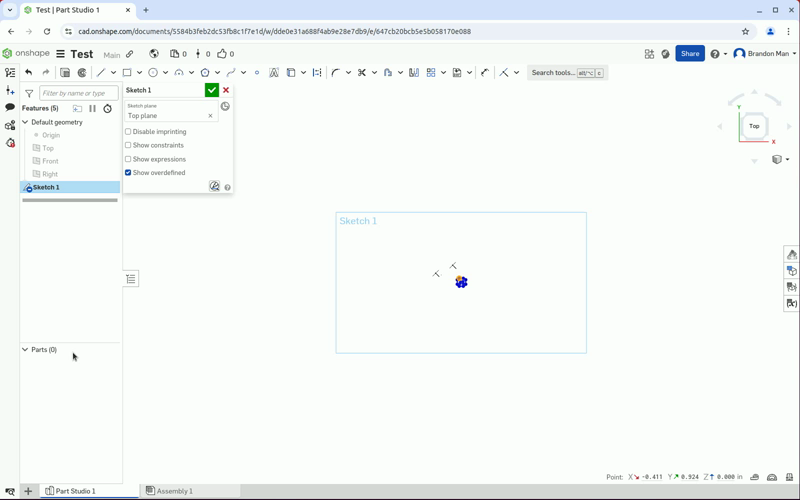
key(shift+e)
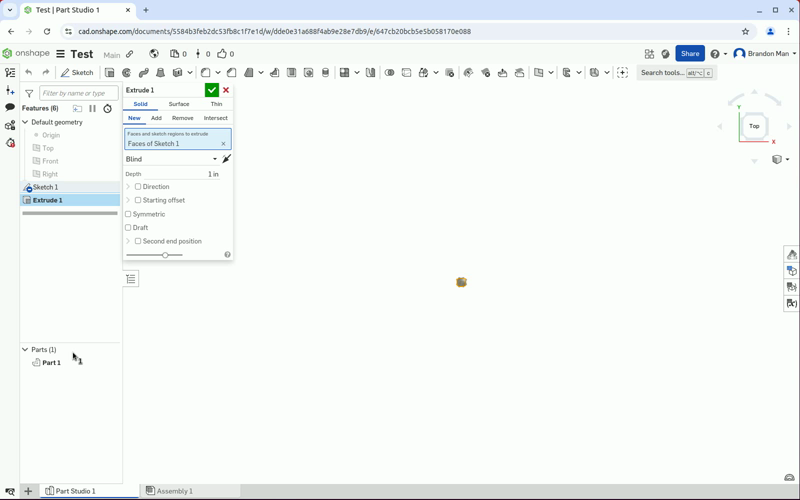
mouse_move(143, 106)
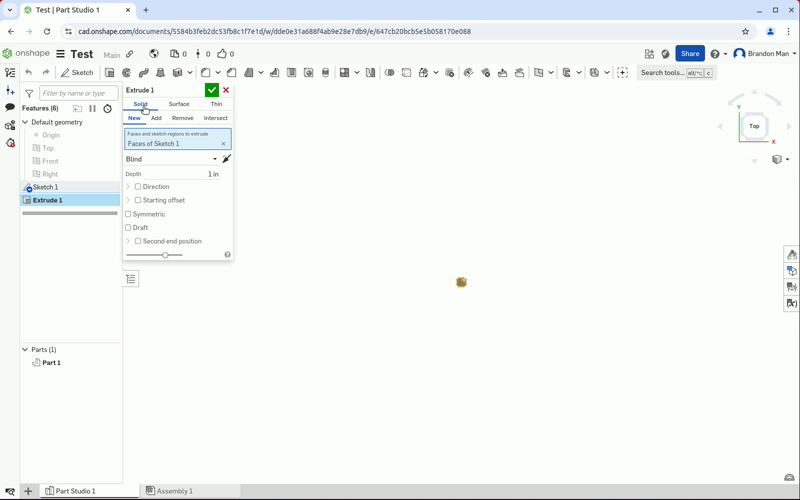
click(143, 106)
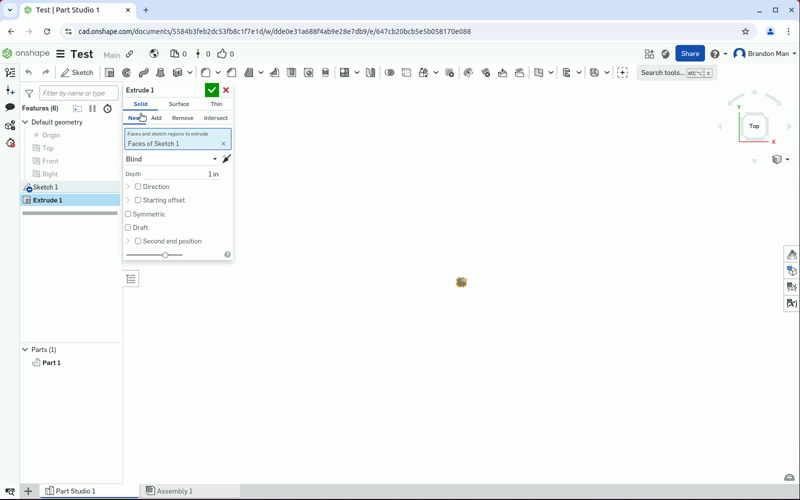
mouse_move(137, 120)
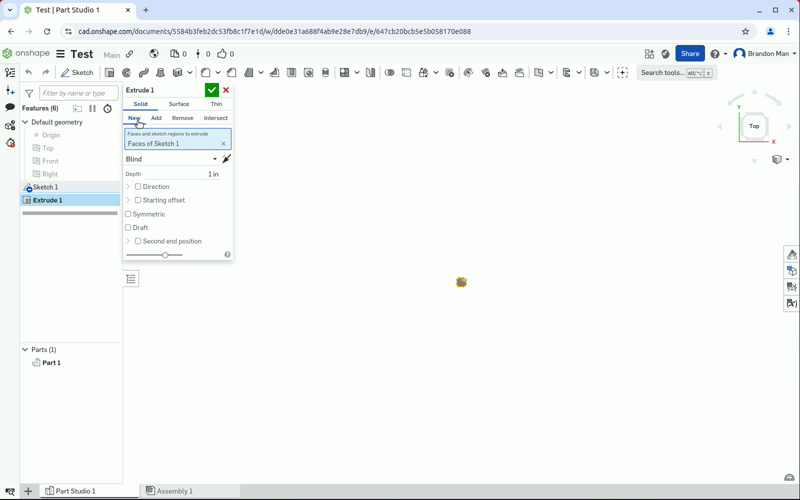
click(137, 120)
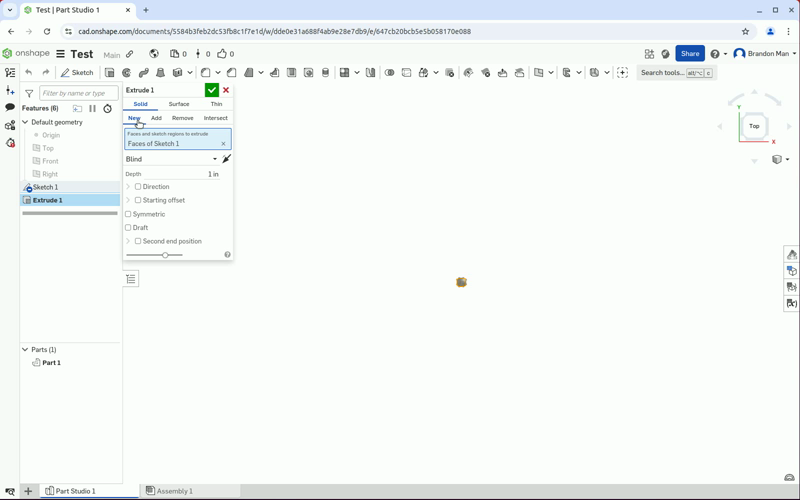
key(tab, 4)
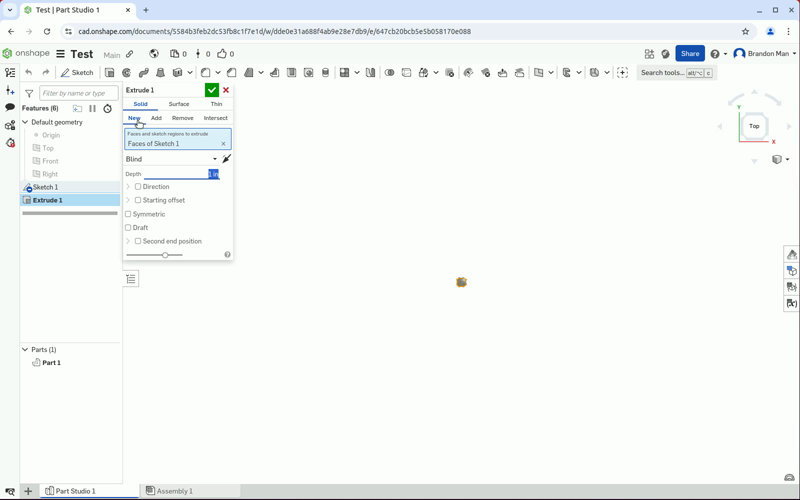
text(23.108)
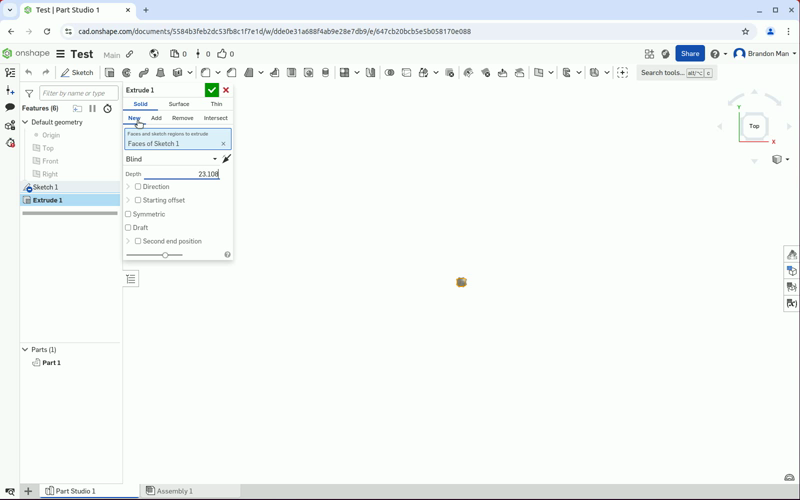
key(enter)
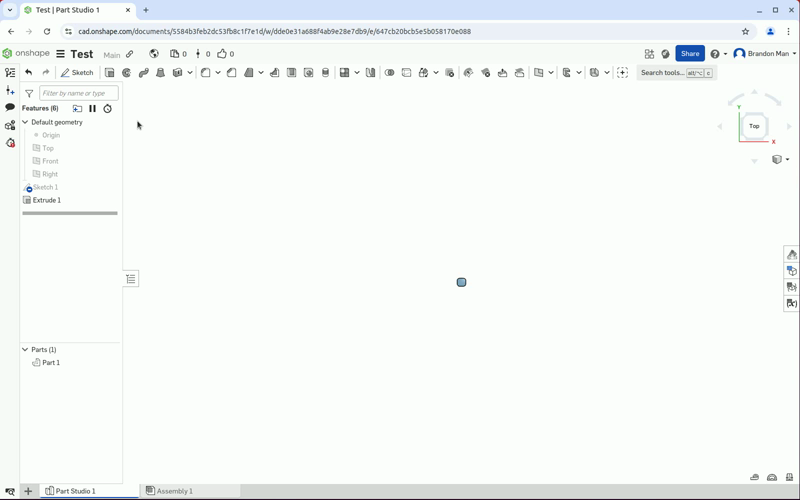
key(shift+h)
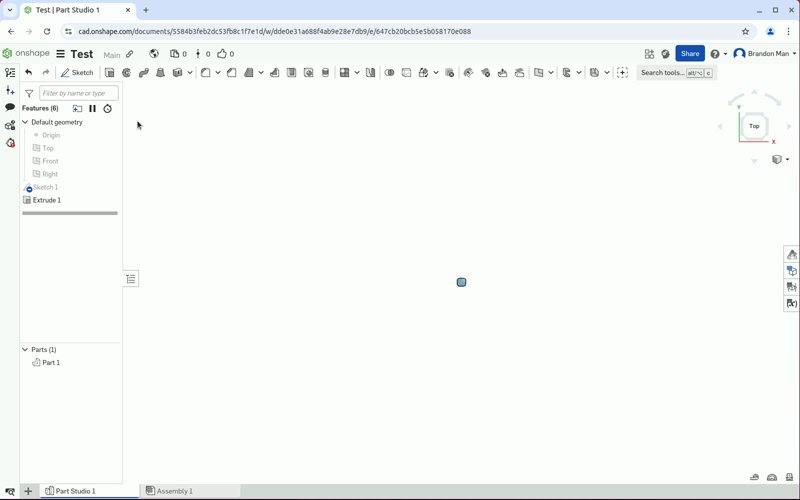
key(shift+h)
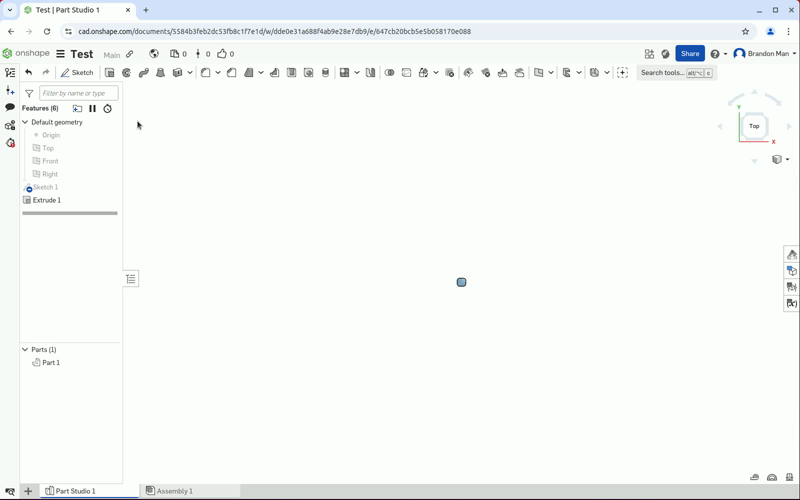
mouse_move(73, 189)
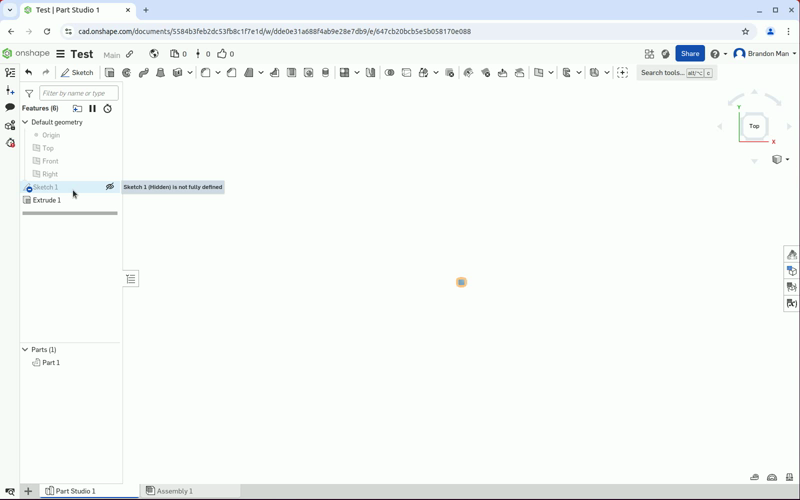
click(73, 189)
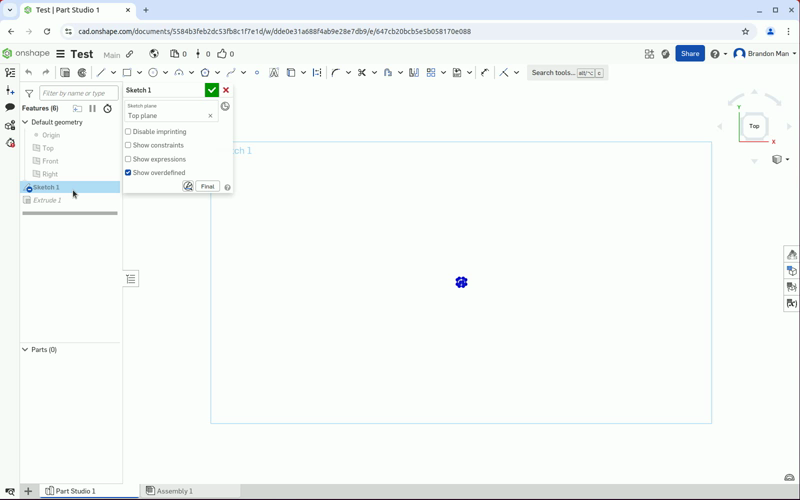
mouse_move(229, 92)
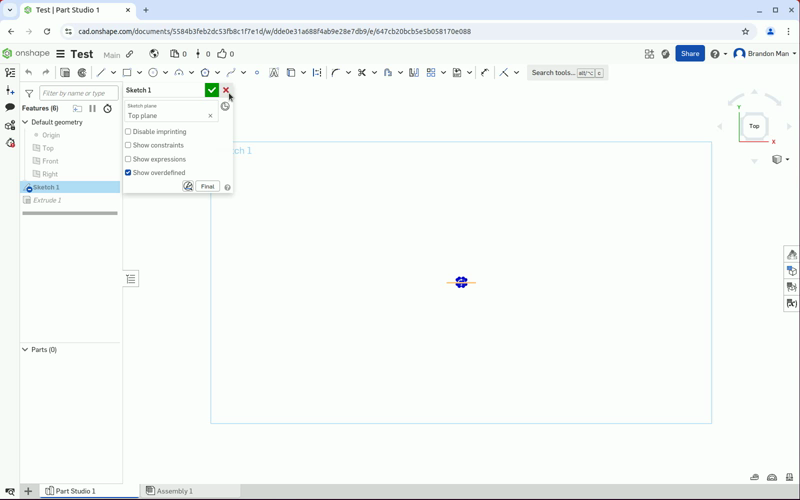
click(229, 92)
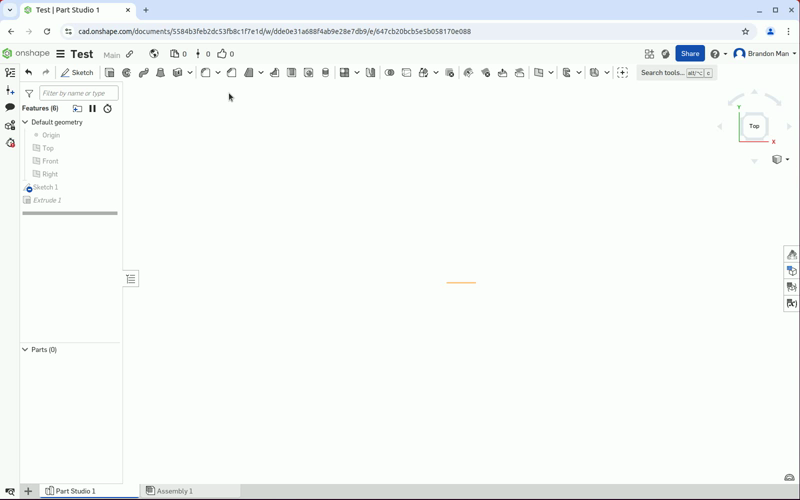
mouse_move(73, 352)
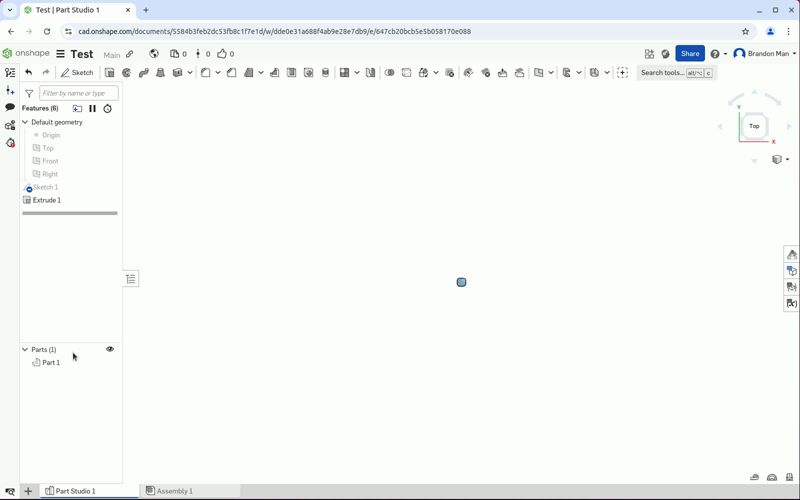
key(y)
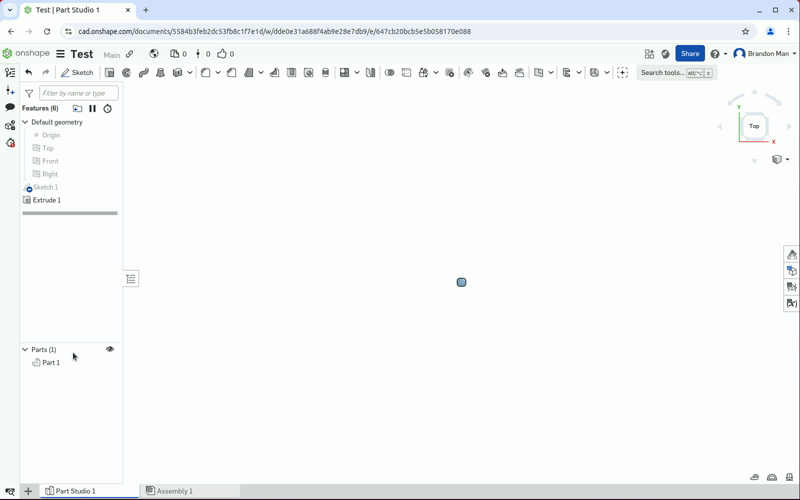
key(shift+p)
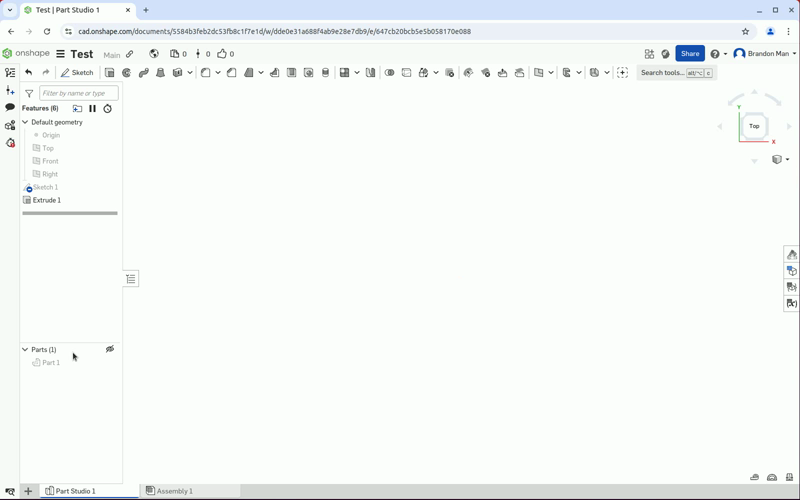
key(space)
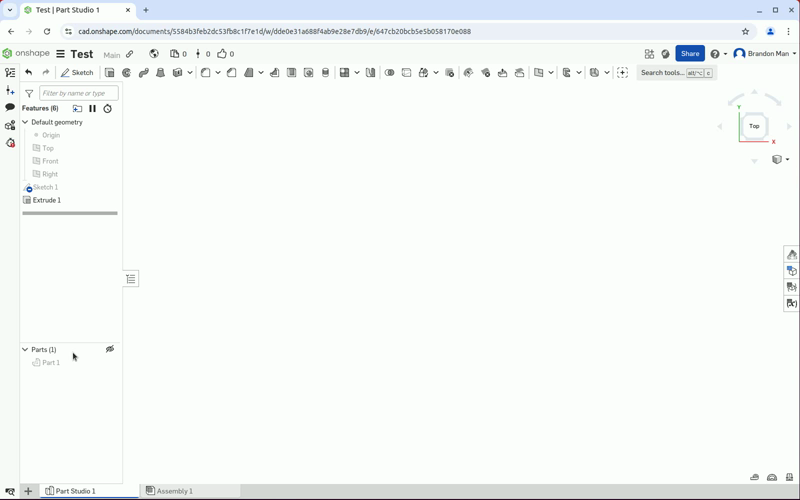
key_down(shift)
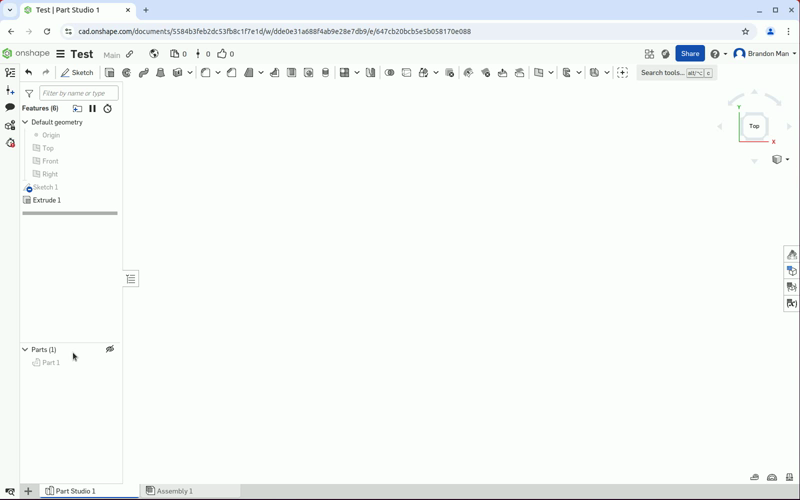
key(up)
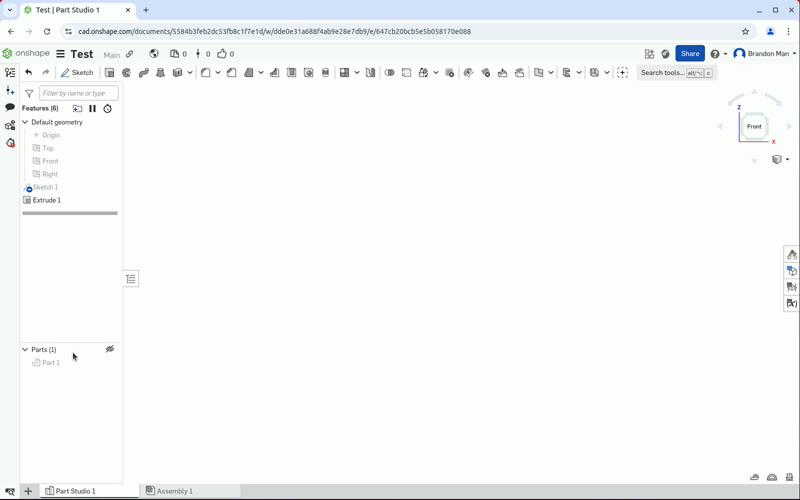
key_up(shift)
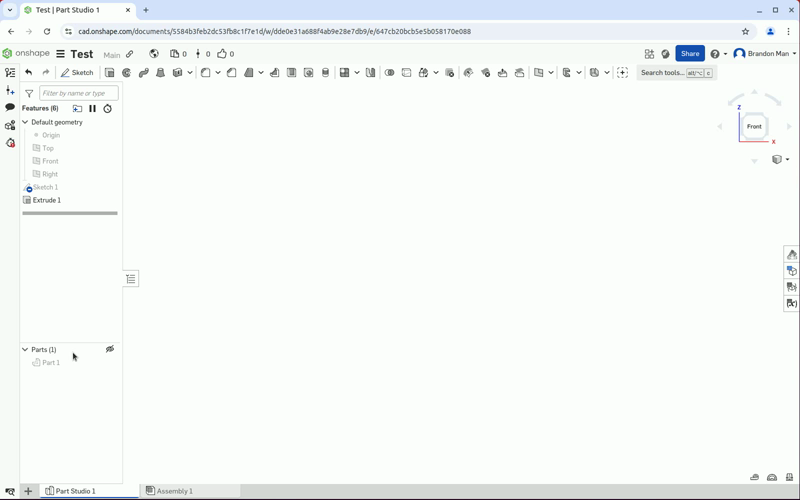
key(space)
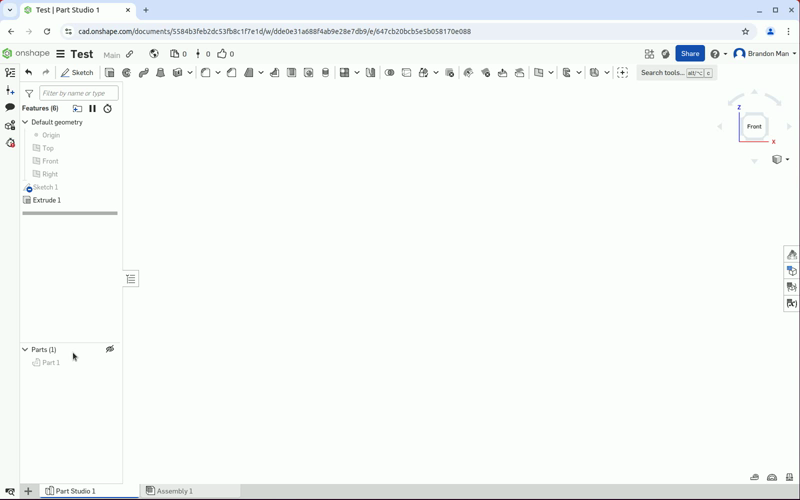
key_down(shift)
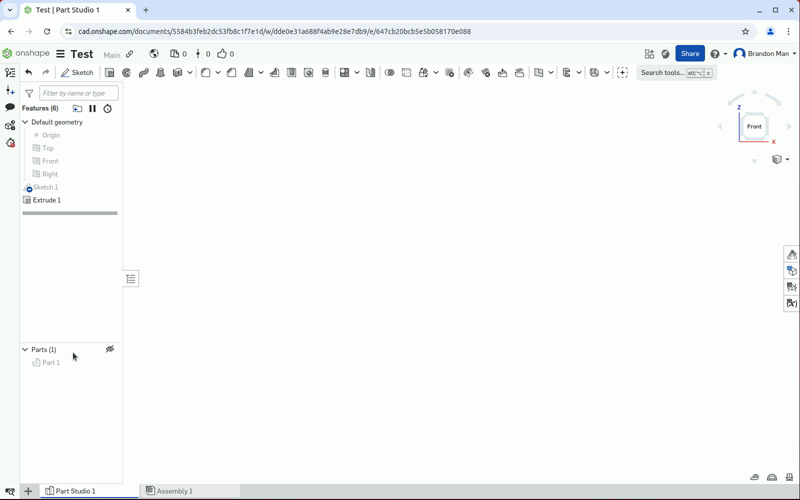
key(left)
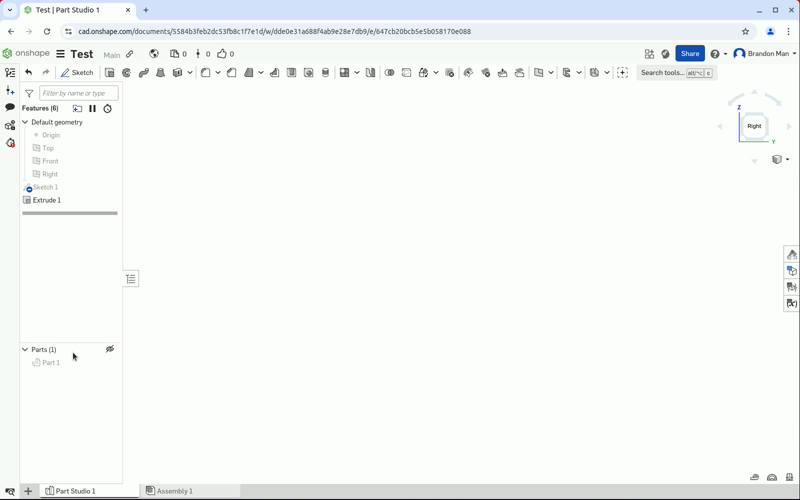
key_up(shift)
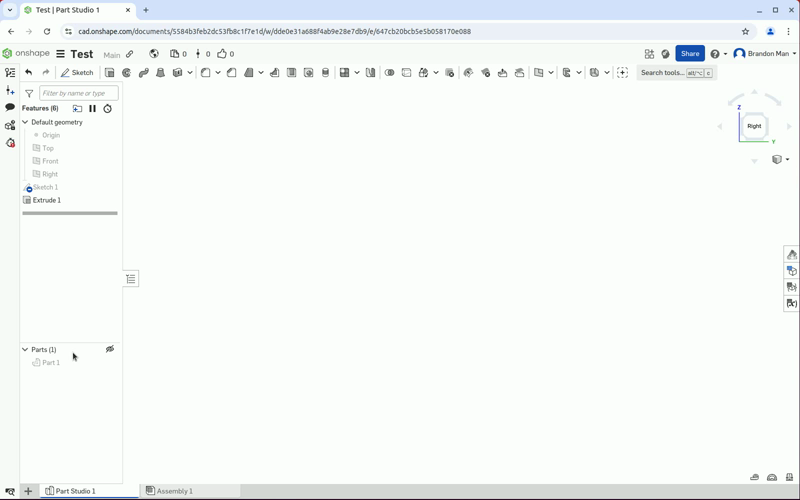
mouse_move(73, 352)
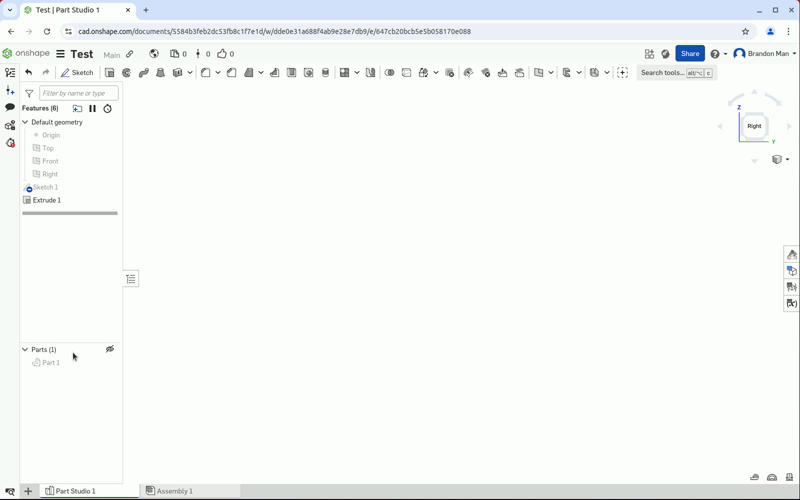
key(shift+y)
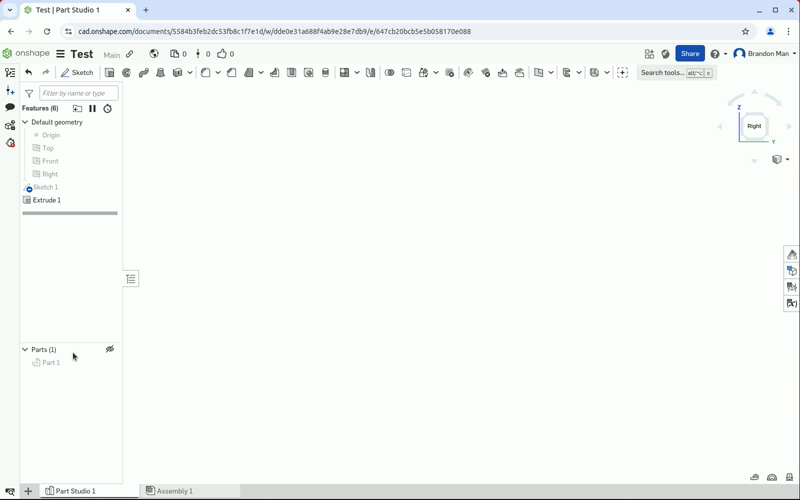
key(shift+s)
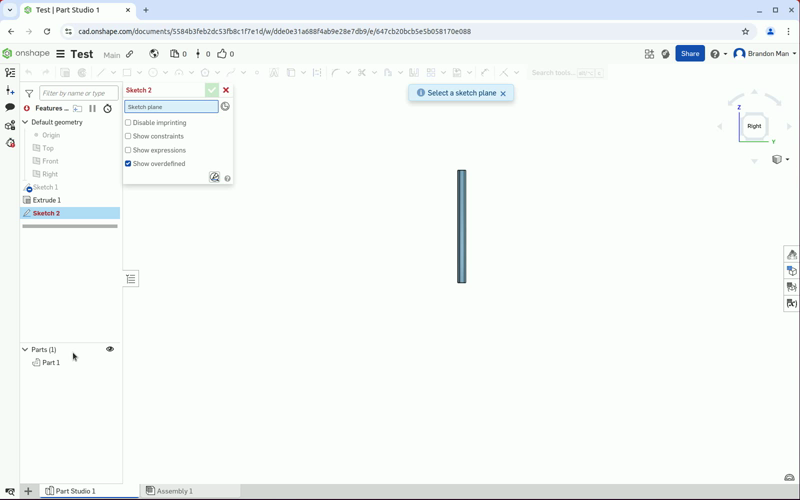
mouse_move(73, 176)
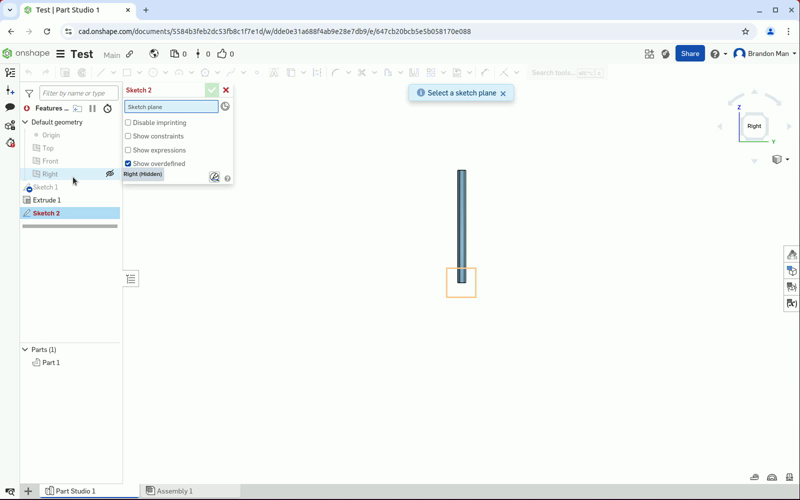
click(73, 176)
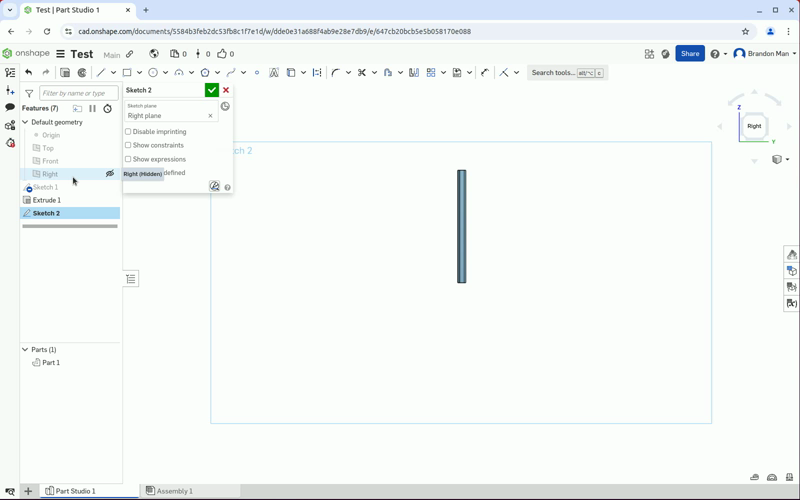
mouse_move(73, 352)
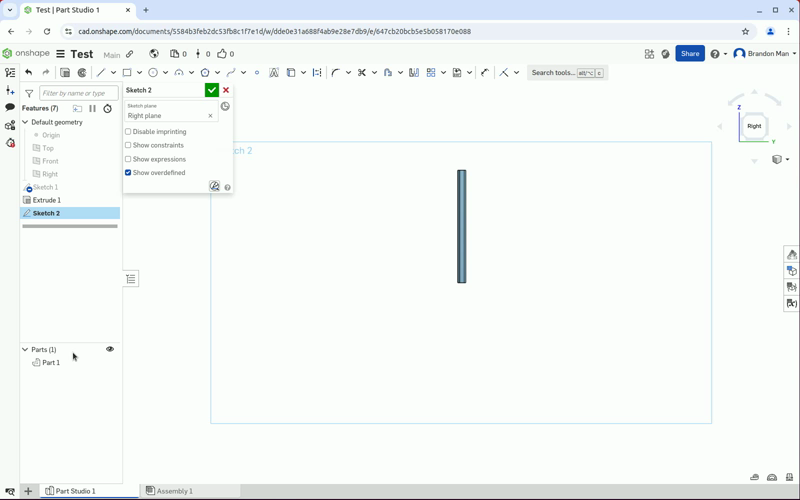
key(y)
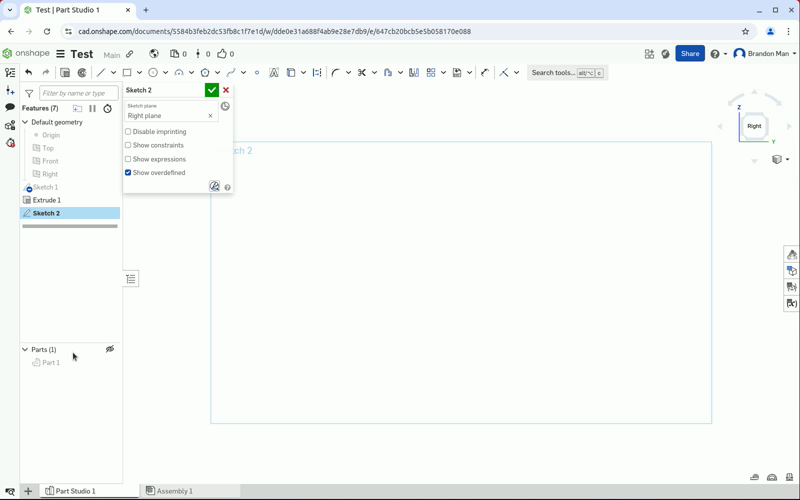
key(l)
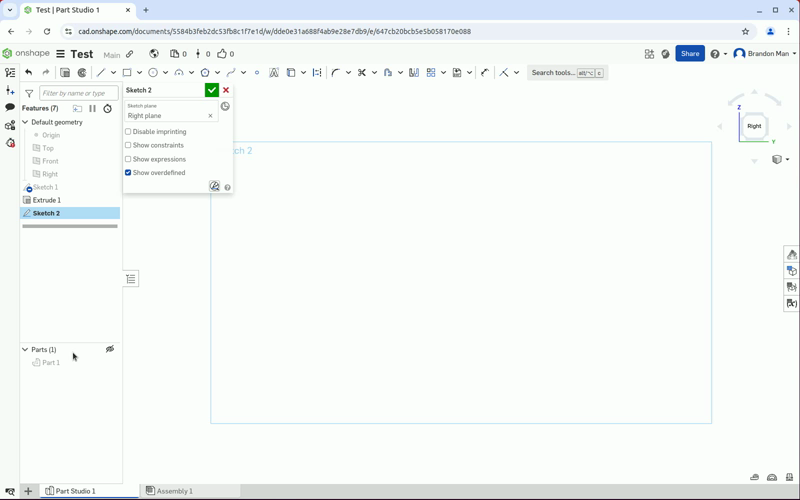
key_down(shift)
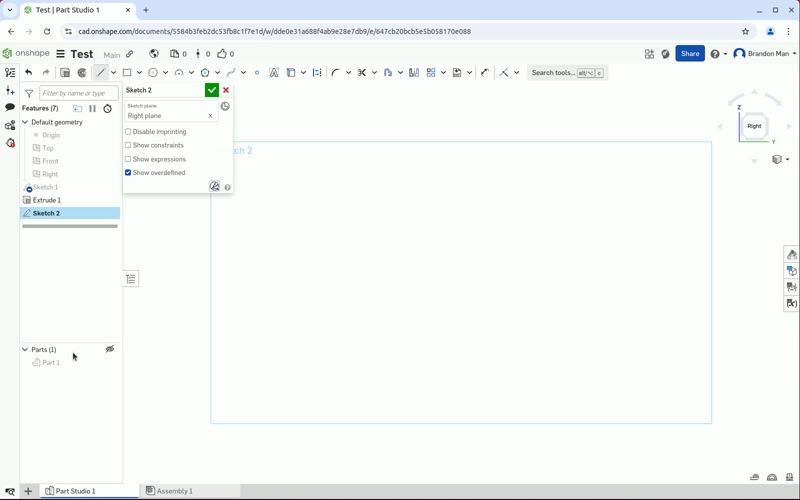
mouse_move(404, 316)
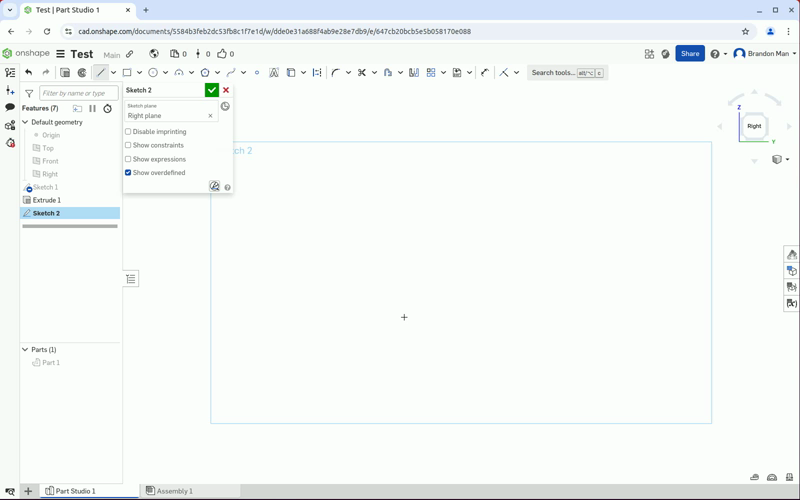
click(404, 316)
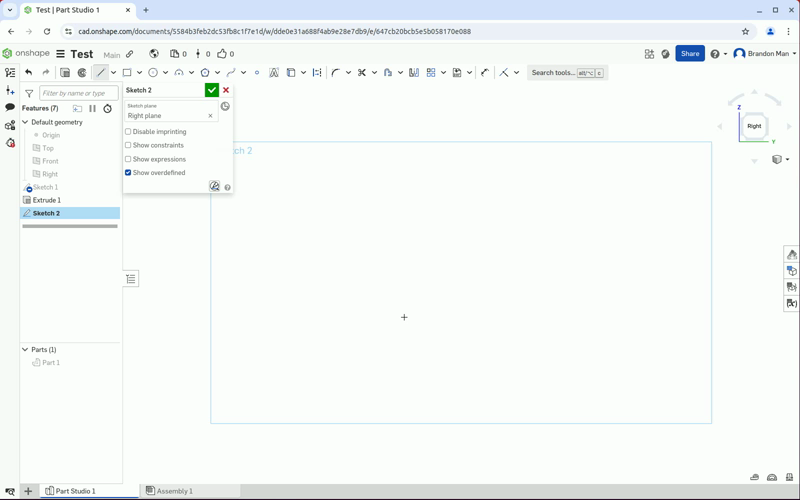
key_up(shift)
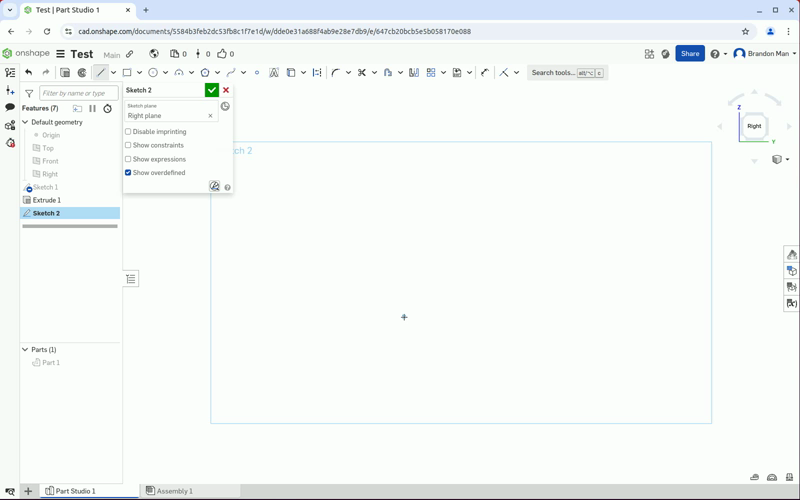
key_down(shift)
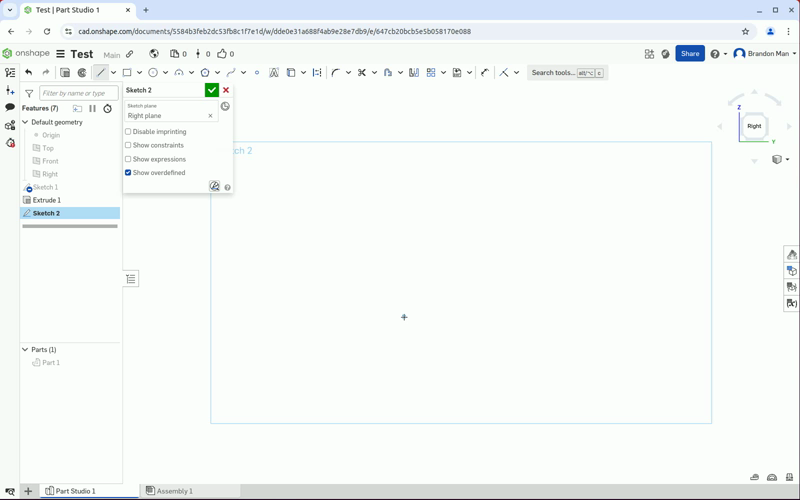
mouse_move(434, 316)
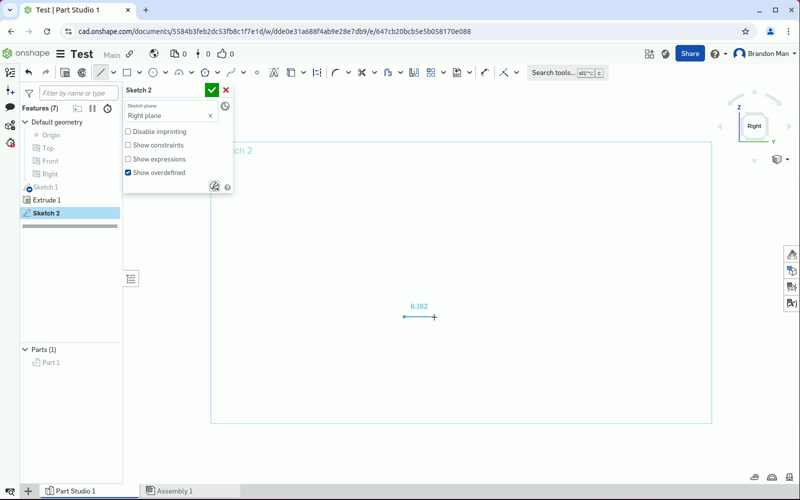
mouse_move(406, 316)
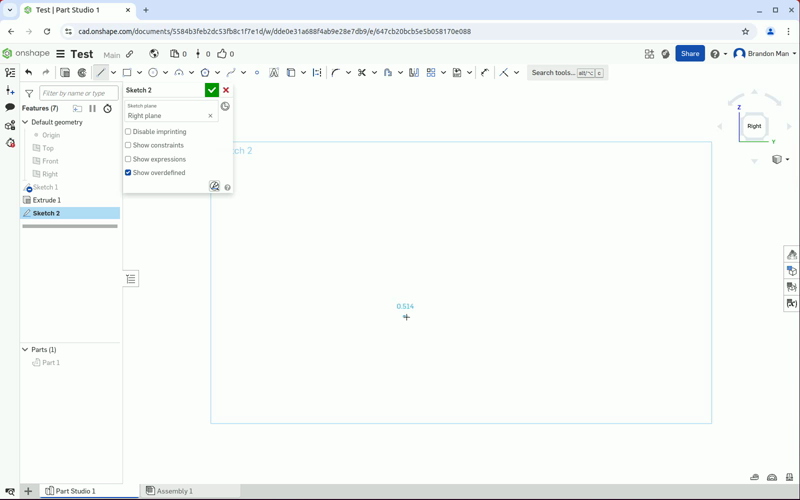
scroll(6)
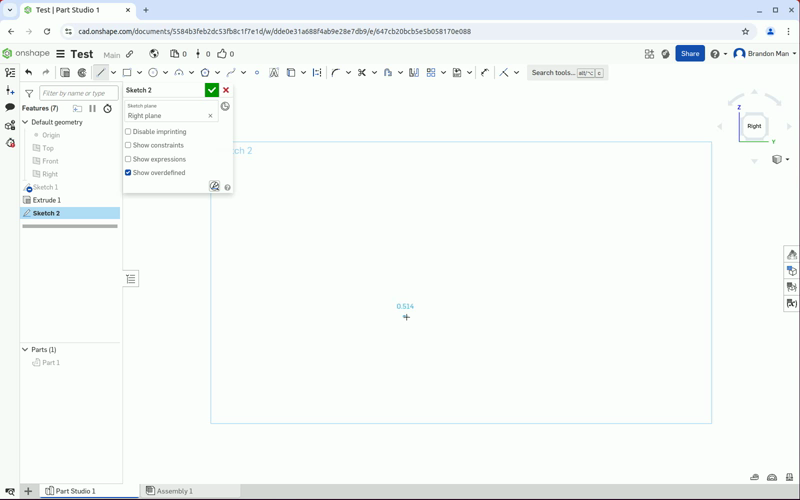
scroll(6)
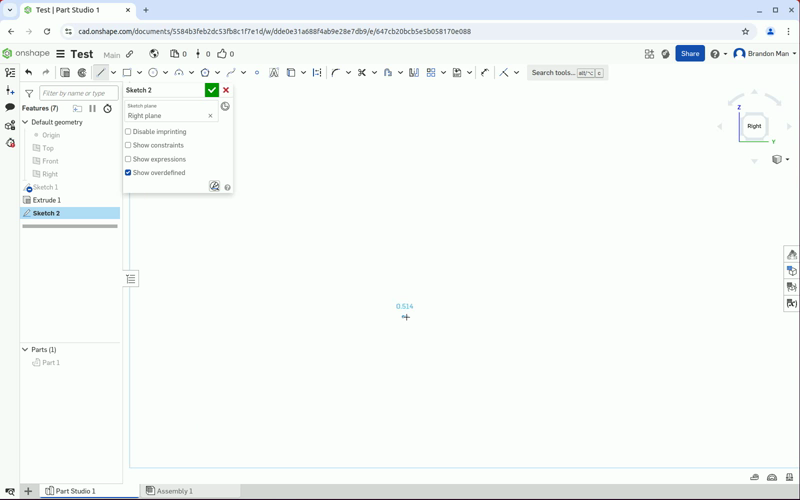
scroll(6)
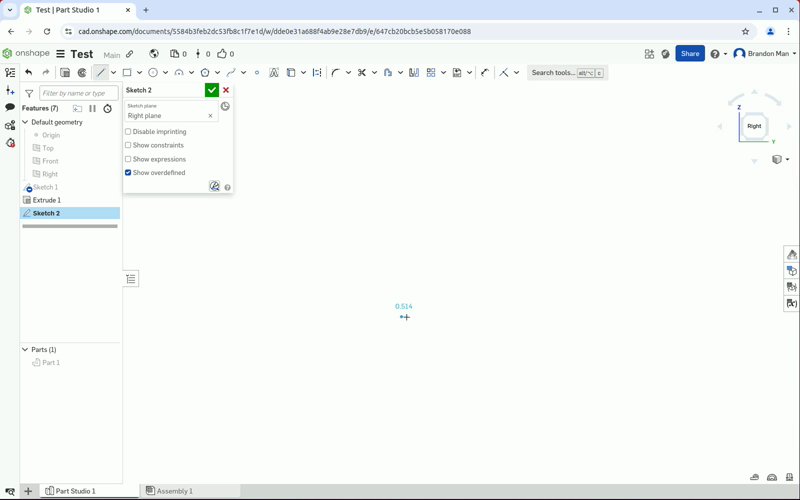
scroll(6)
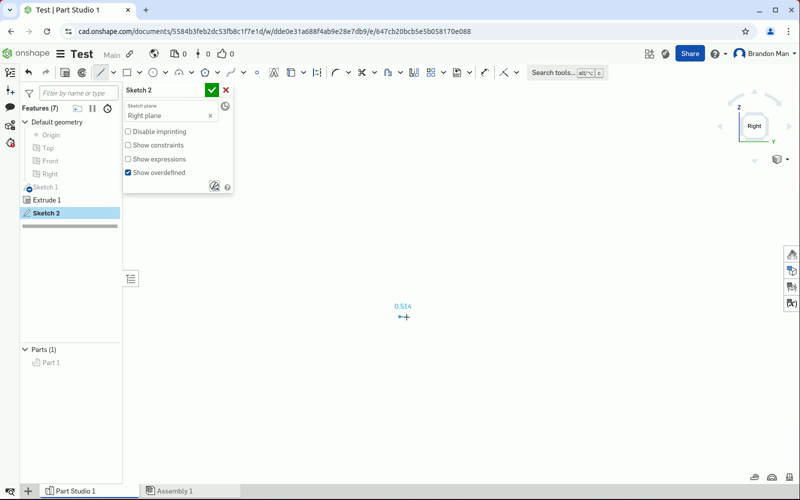
scroll(6)
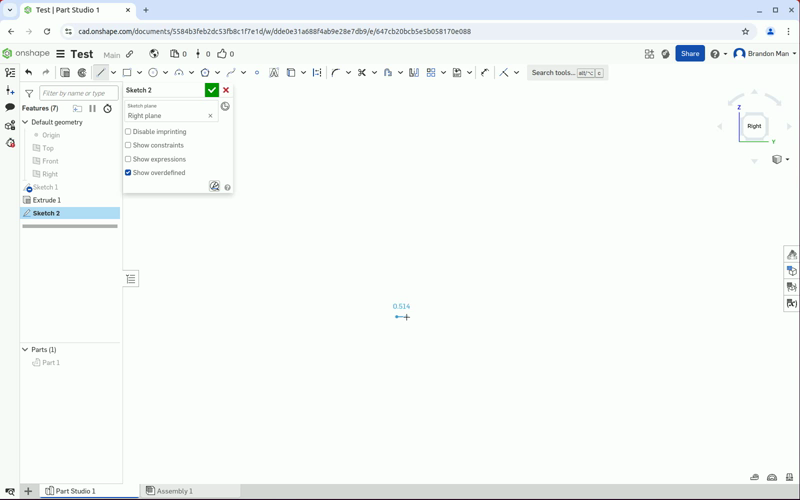
scroll(6)
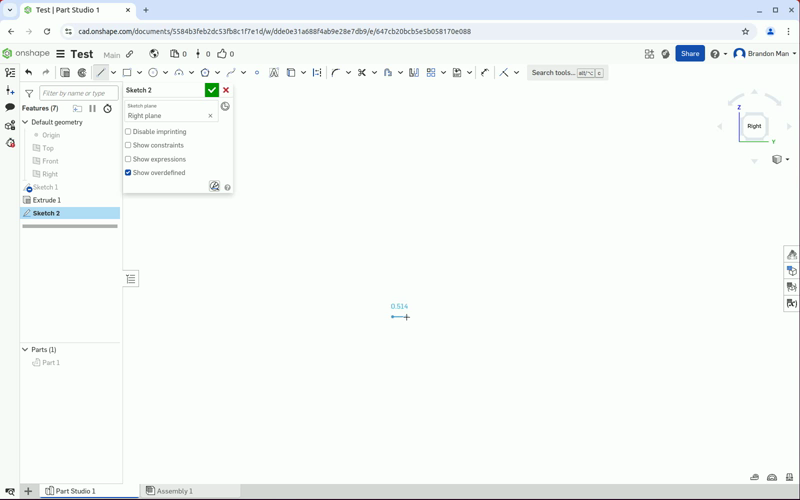
scroll(6)
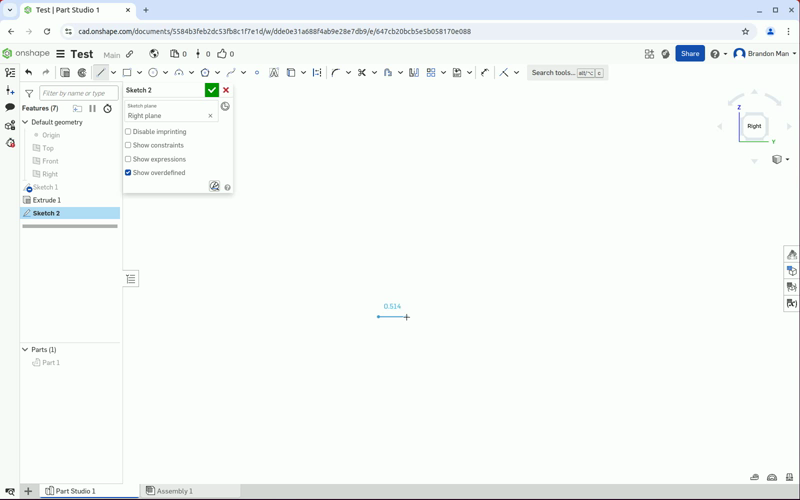
click(406, 316)
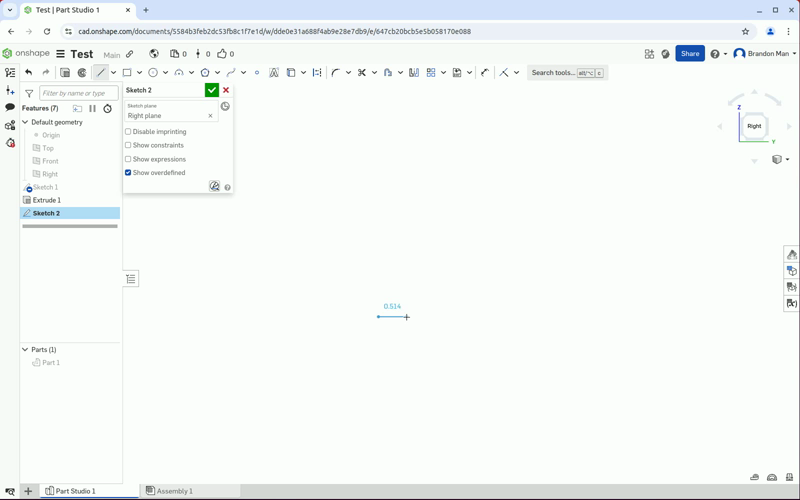
scroll(-6)
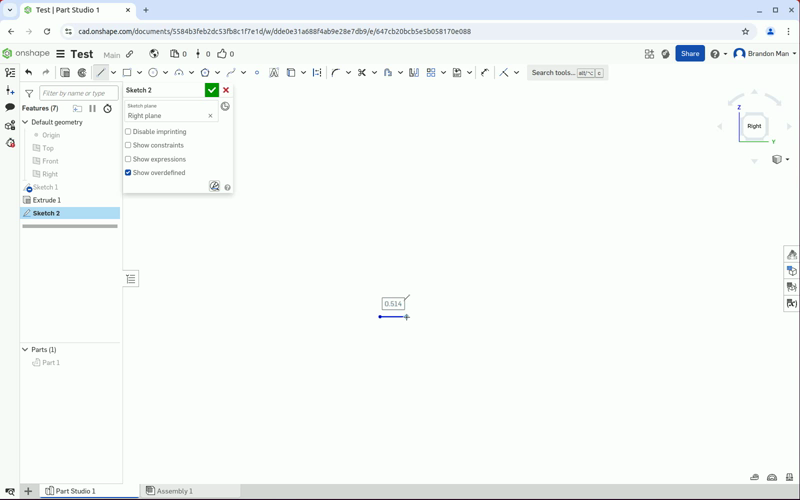
scroll(-6)
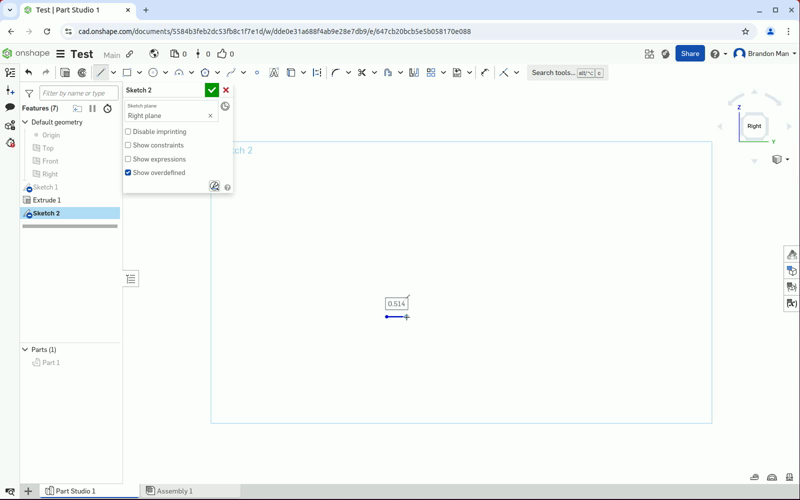
scroll(-6)
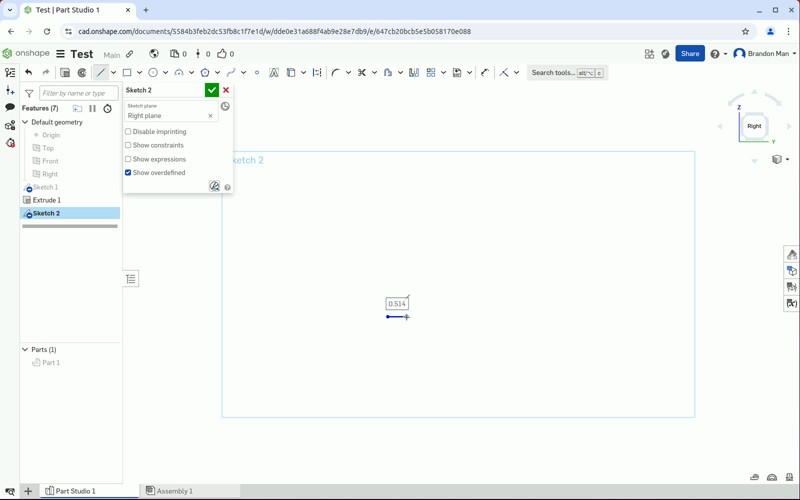
scroll(-6)
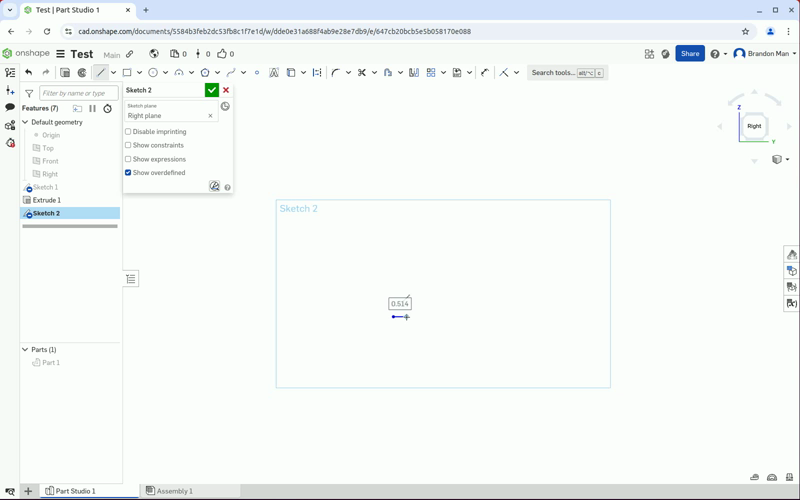
scroll(-6)
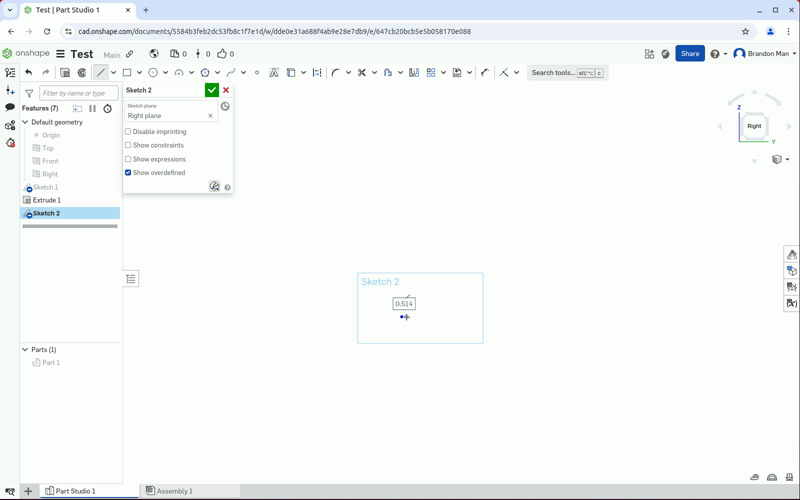
scroll(-6)
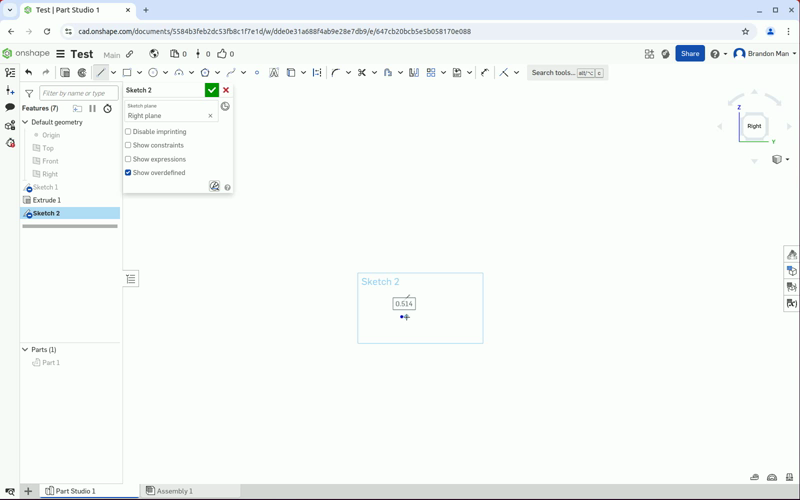
scroll(-6)
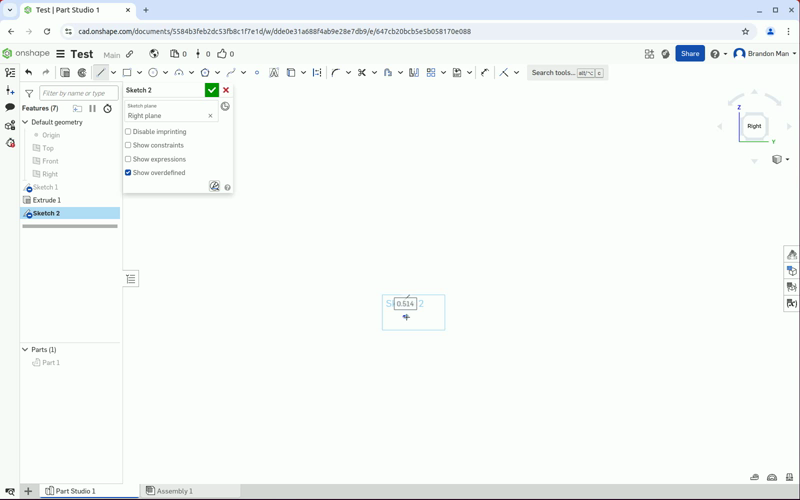
key_up(shift)
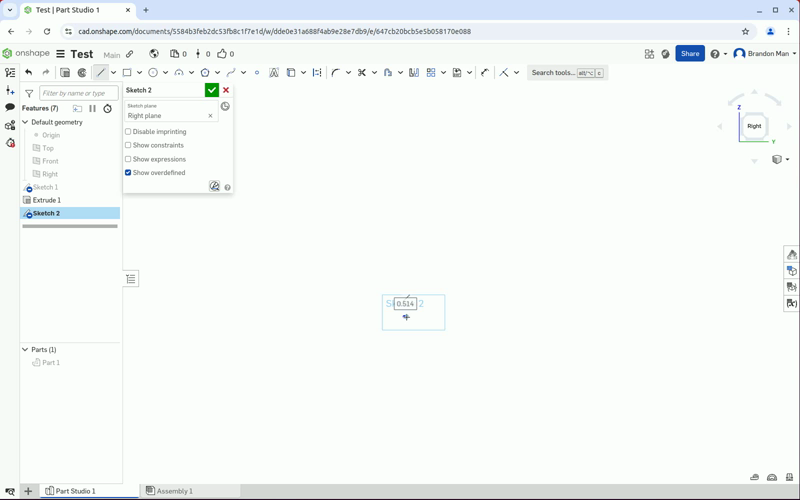
key_down(shift)
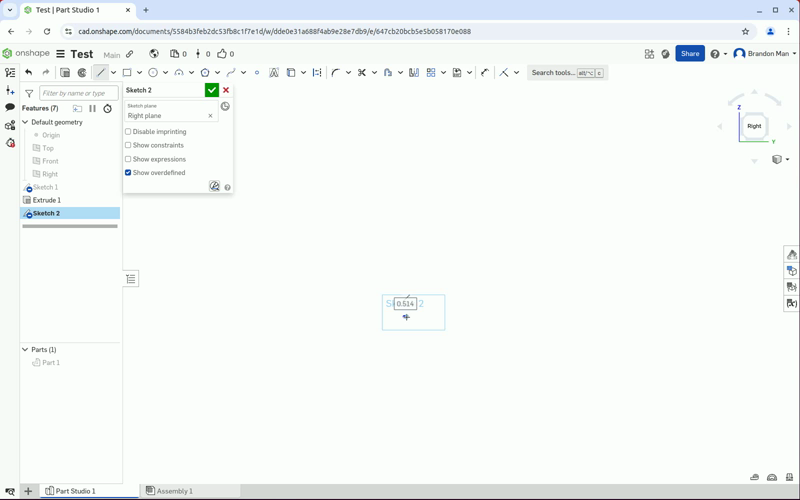
mouse_move(406, 204)
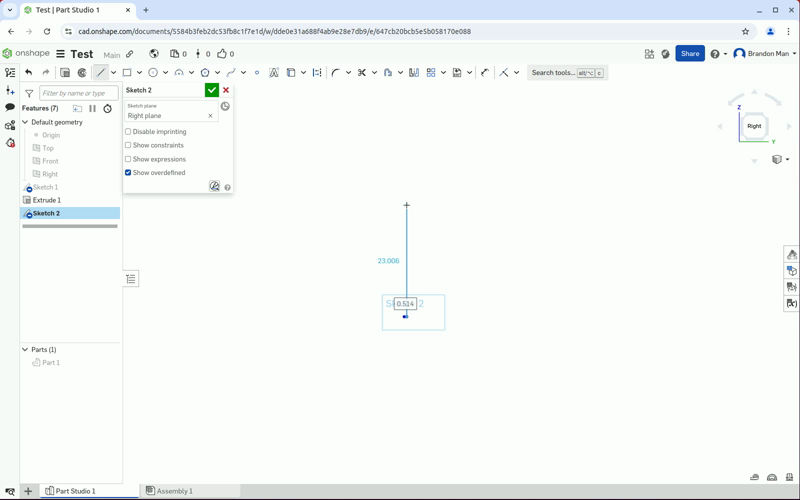
click(406, 204)
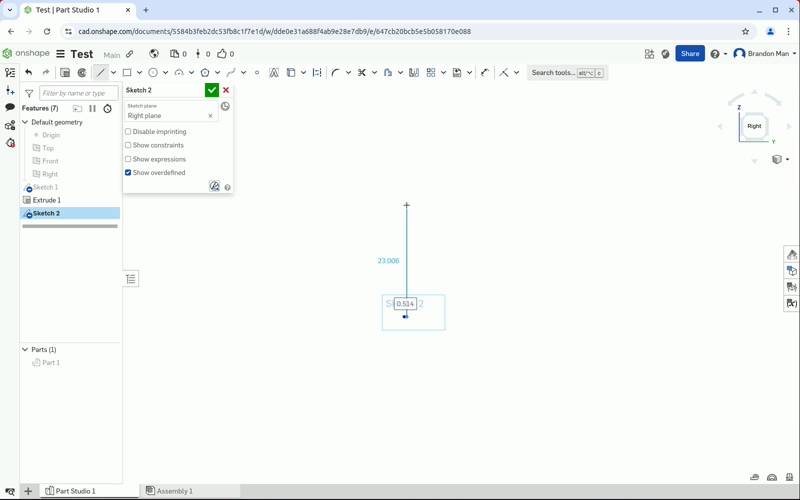
key_up(shift)
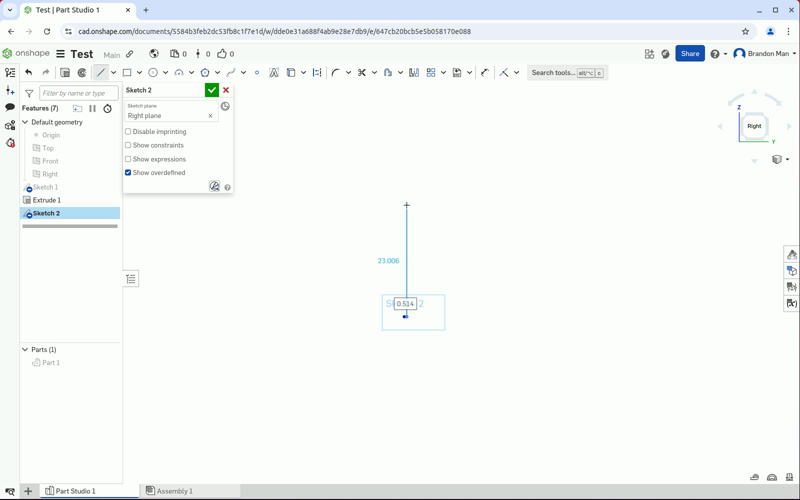
key_down(shift)
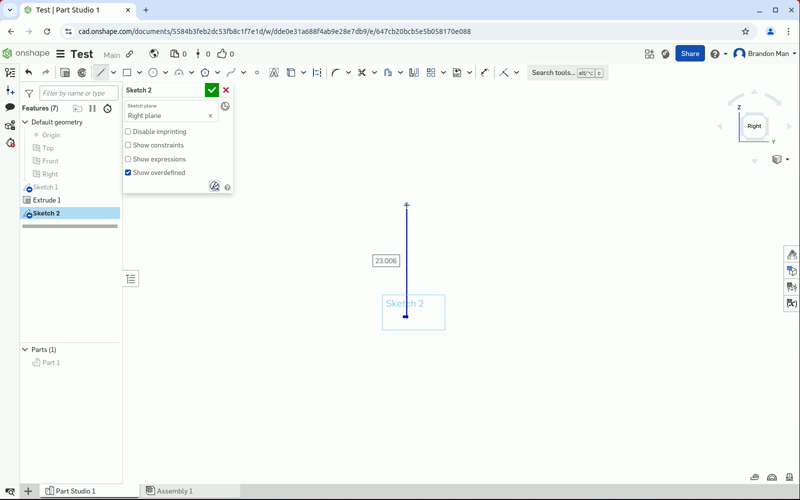
mouse_move(436, 204)
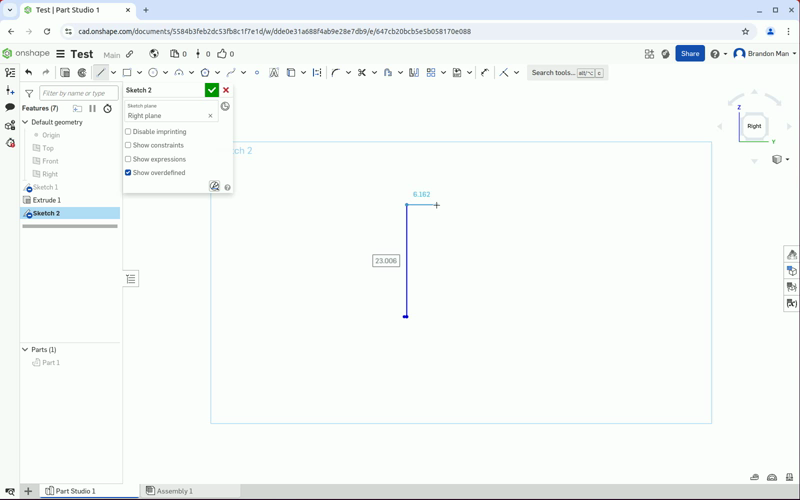
mouse_move(404, 204)
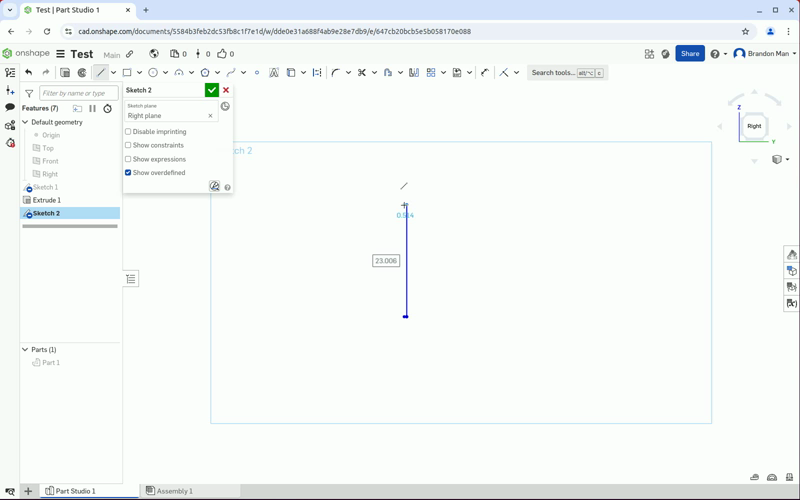
scroll(6)
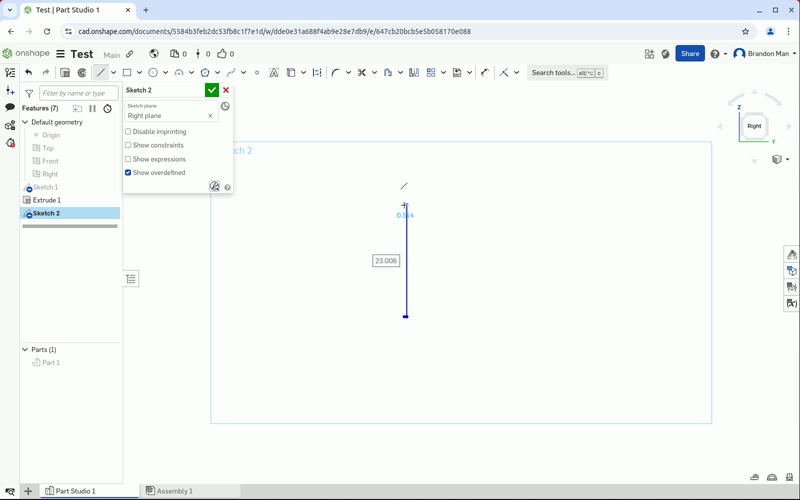
scroll(6)
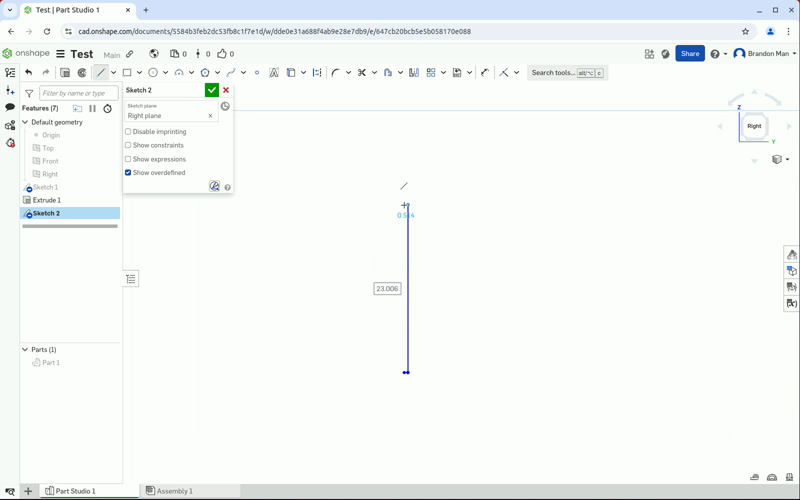
scroll(6)
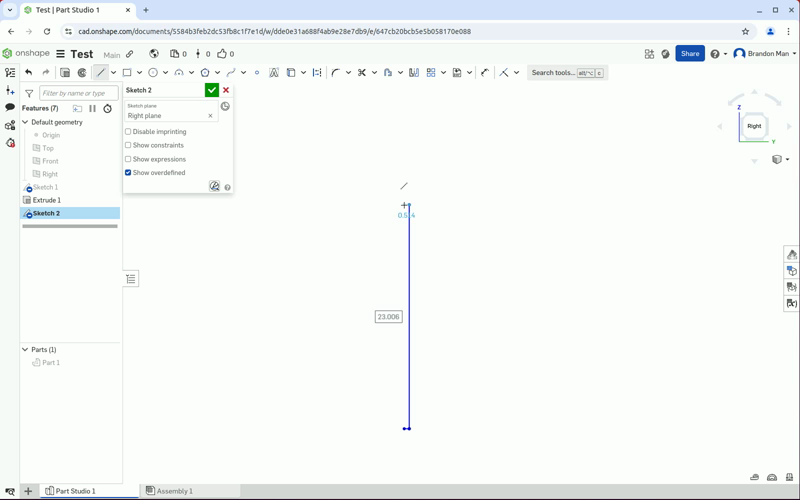
scroll(6)
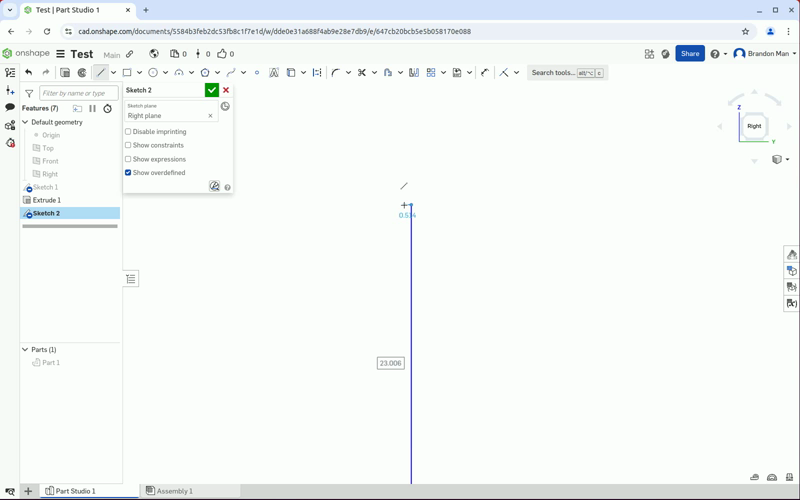
scroll(6)
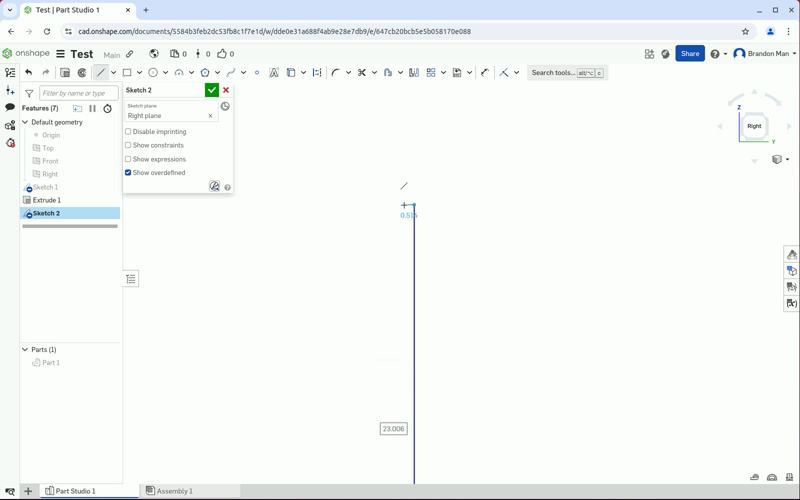
scroll(6)
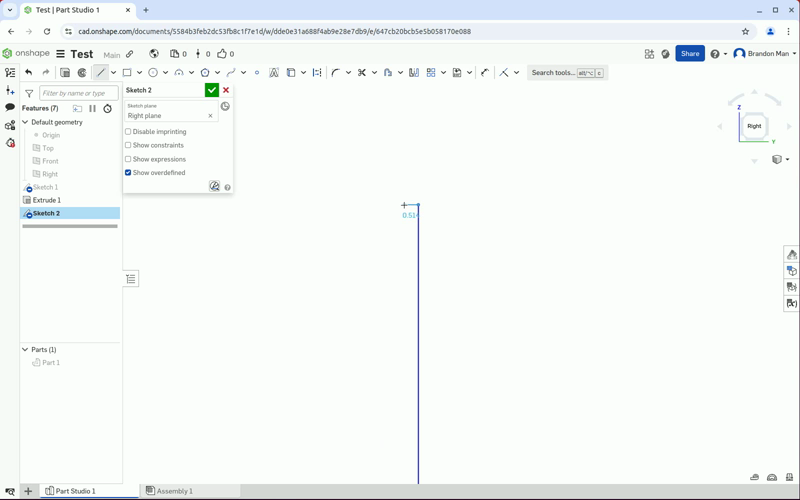
scroll(6)
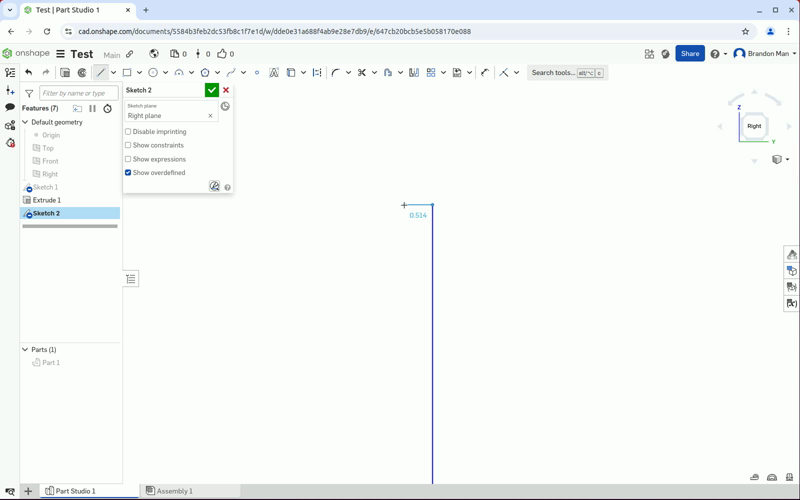
click(404, 204)
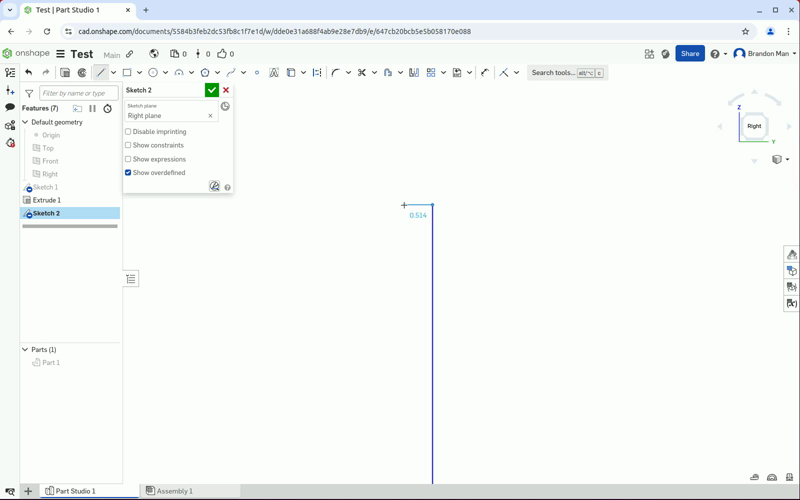
scroll(-6)
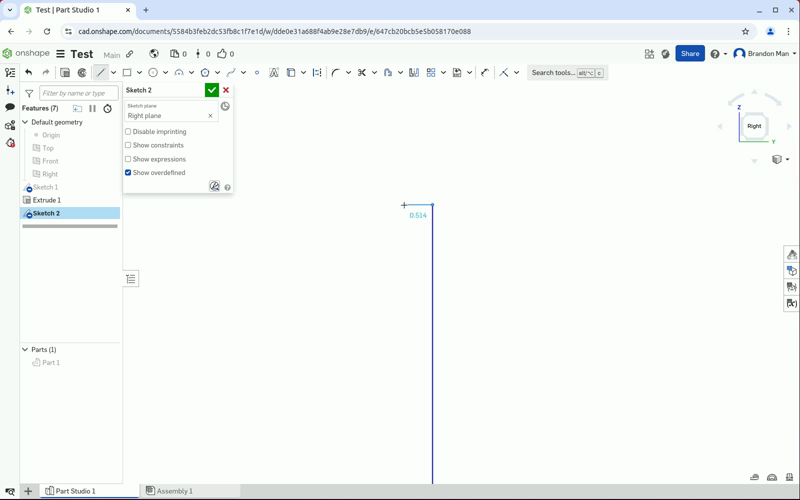
scroll(-6)
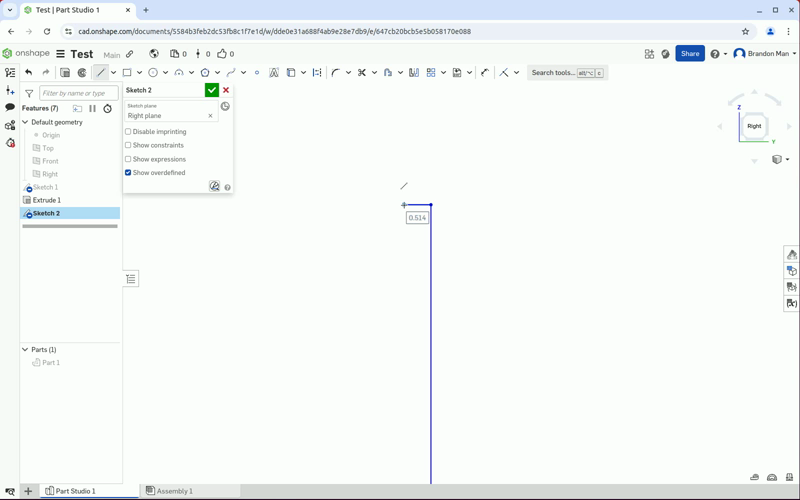
scroll(-6)
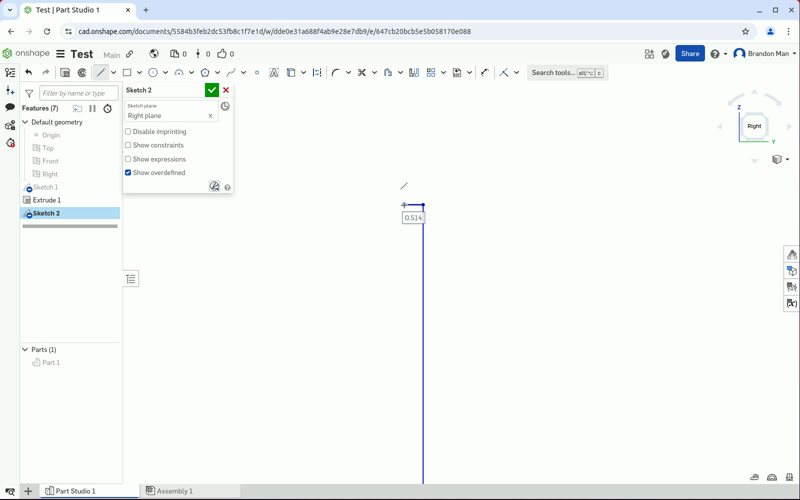
scroll(-6)
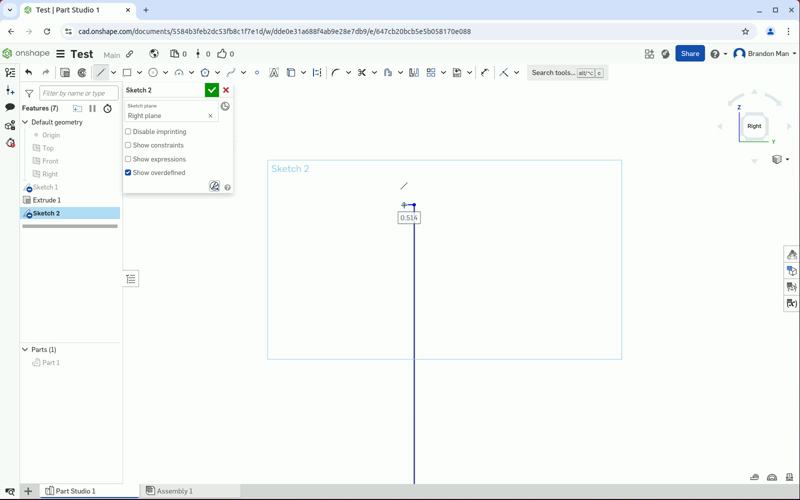
scroll(-6)
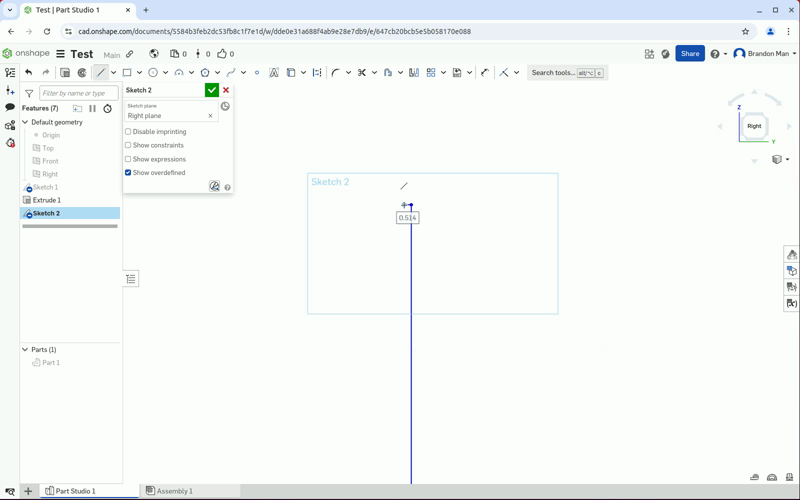
scroll(-6)
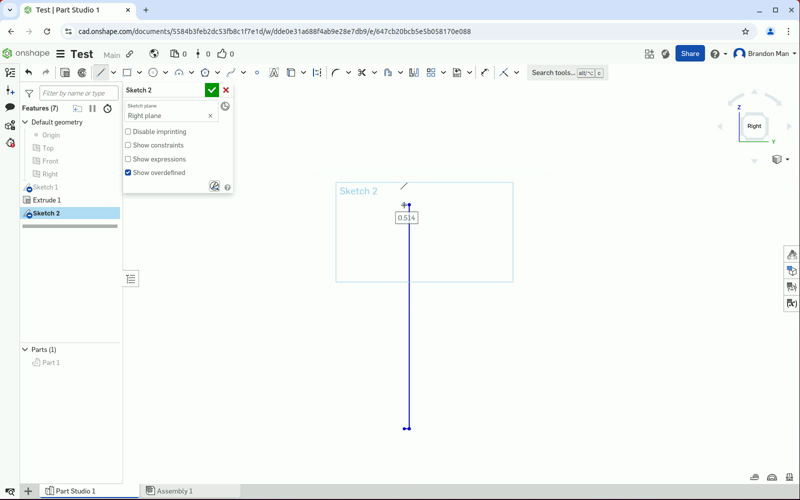
scroll(-6)
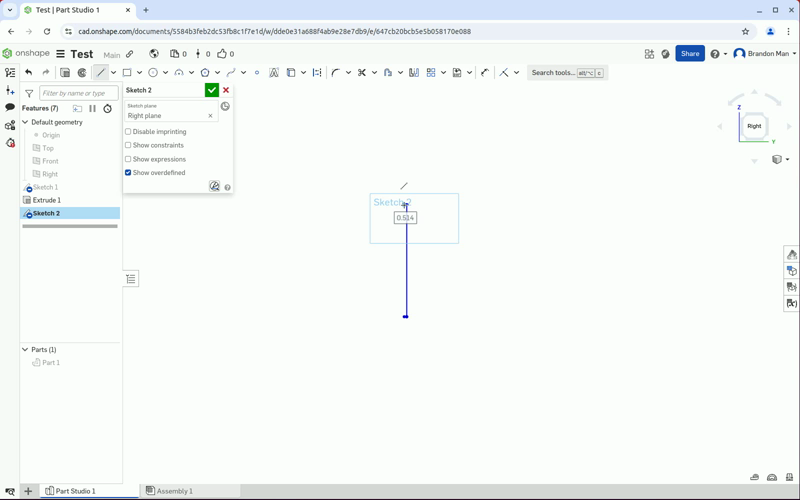
key_up(shift)
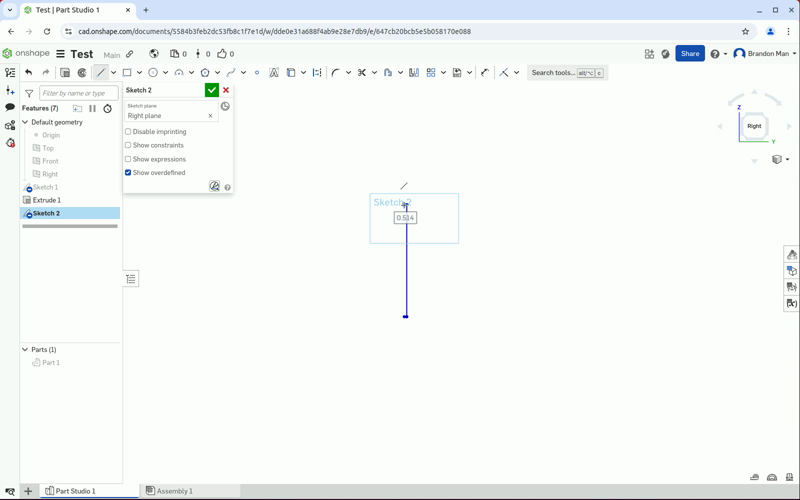
key_down(shift)
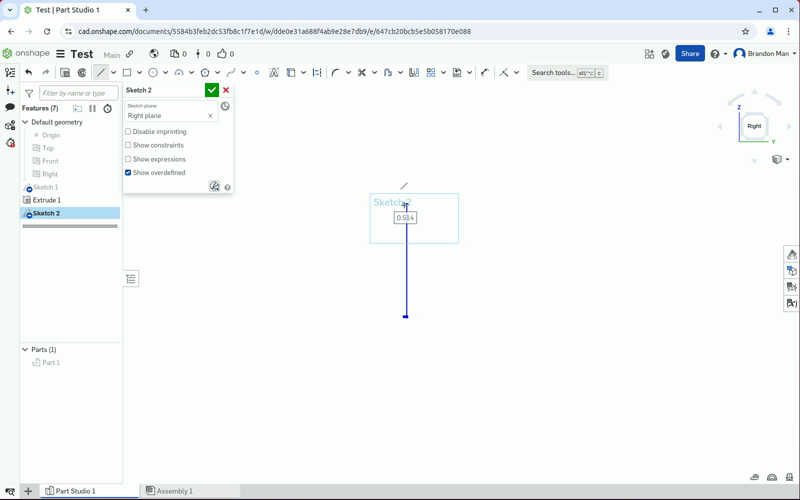
mouse_move(404, 316)
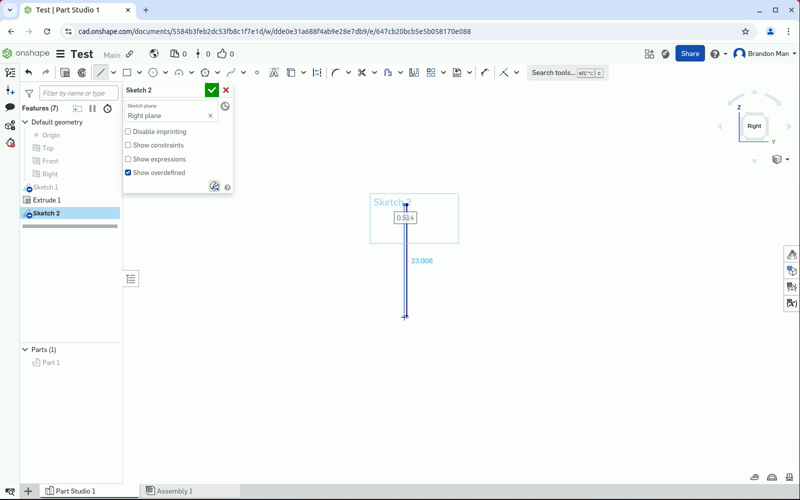
scroll(6)
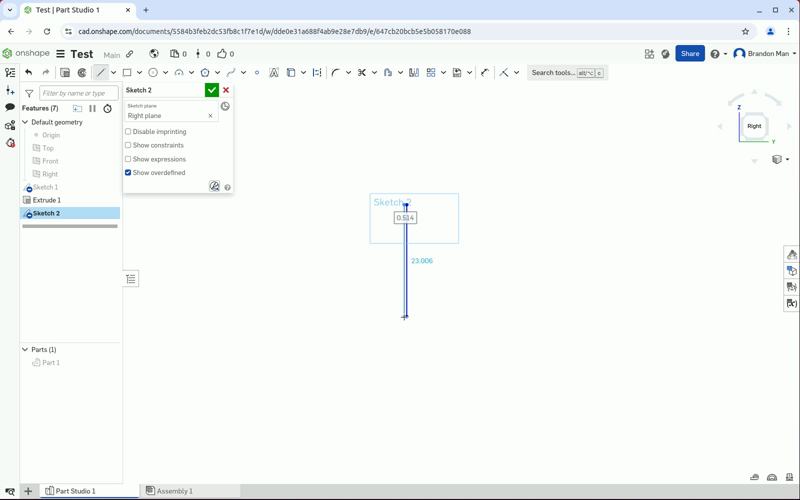
scroll(6)
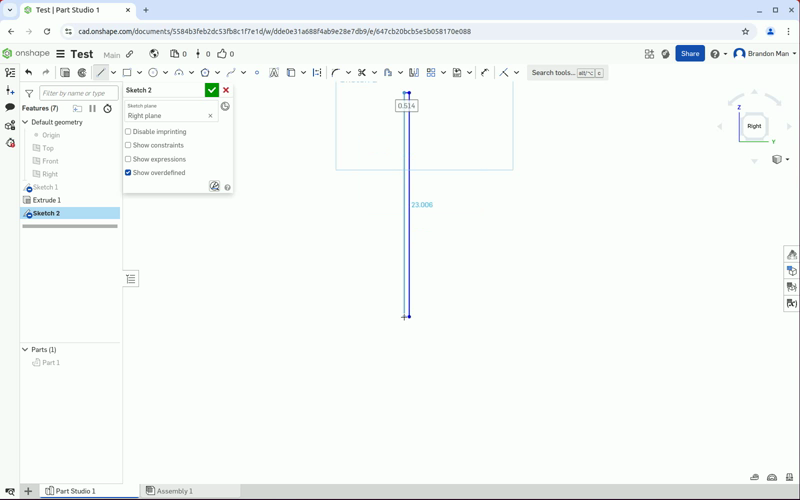
scroll(6)
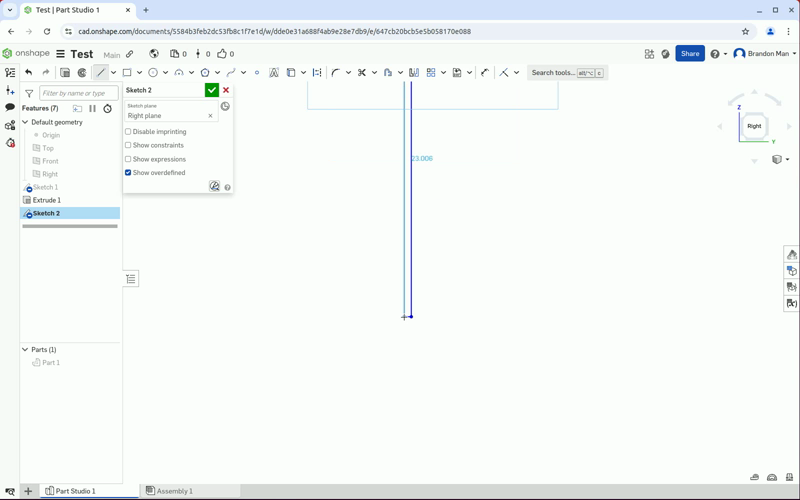
scroll(6)
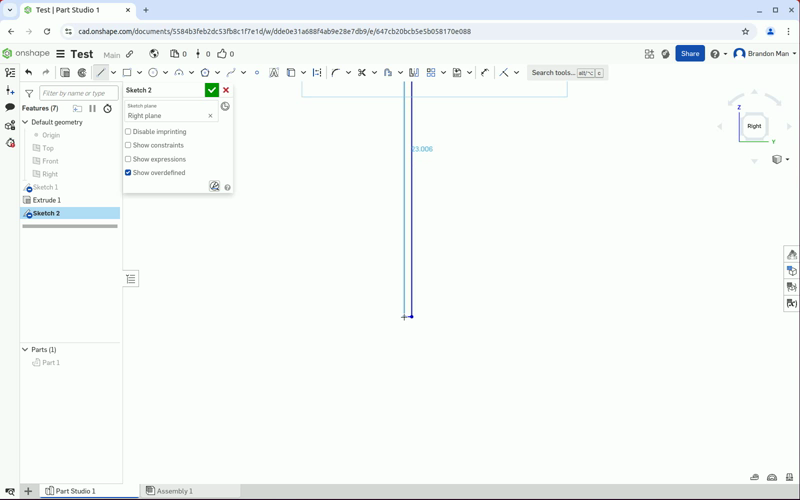
scroll(6)
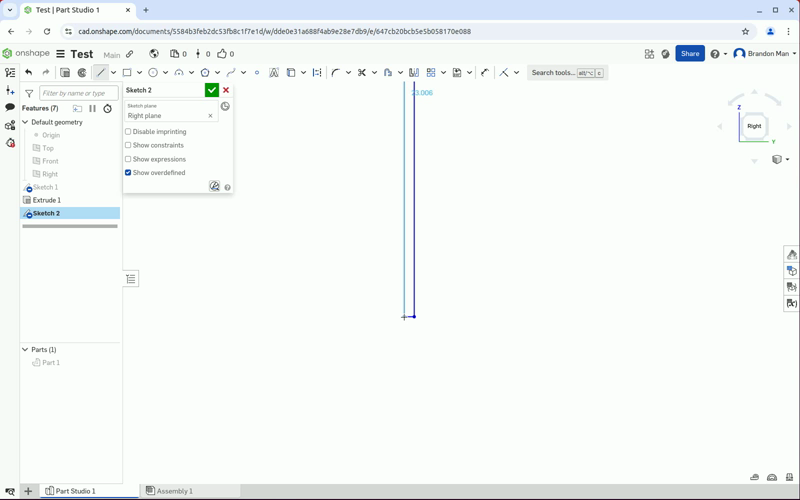
scroll(6)
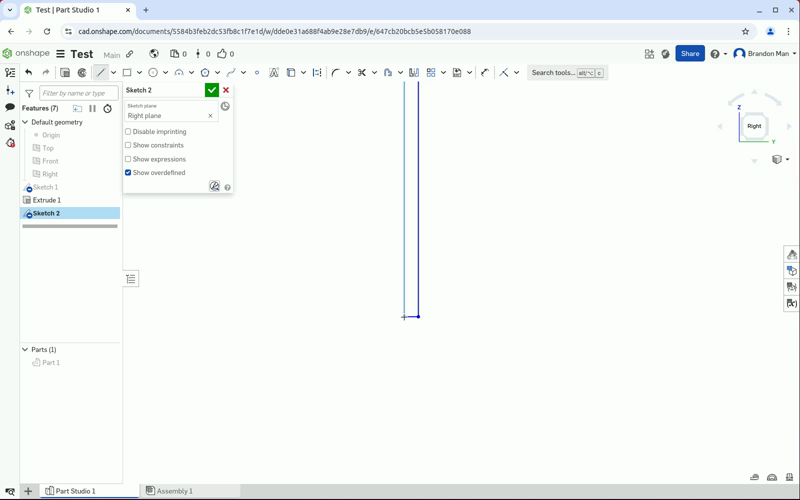
scroll(6)
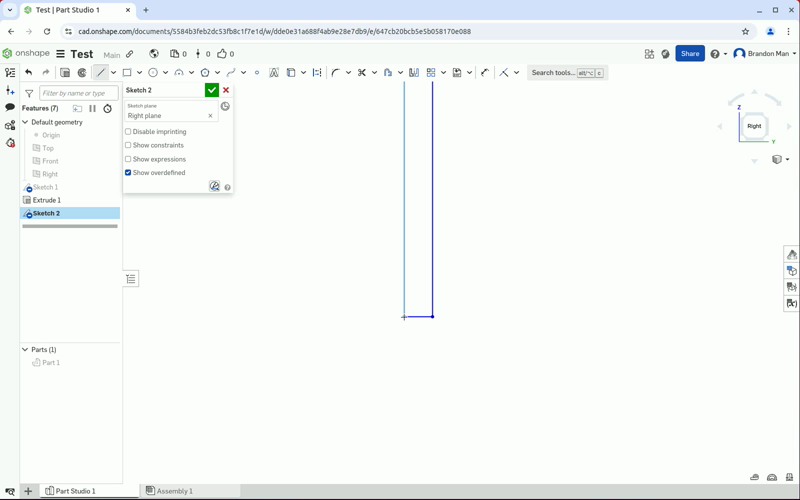
key_up(shift)
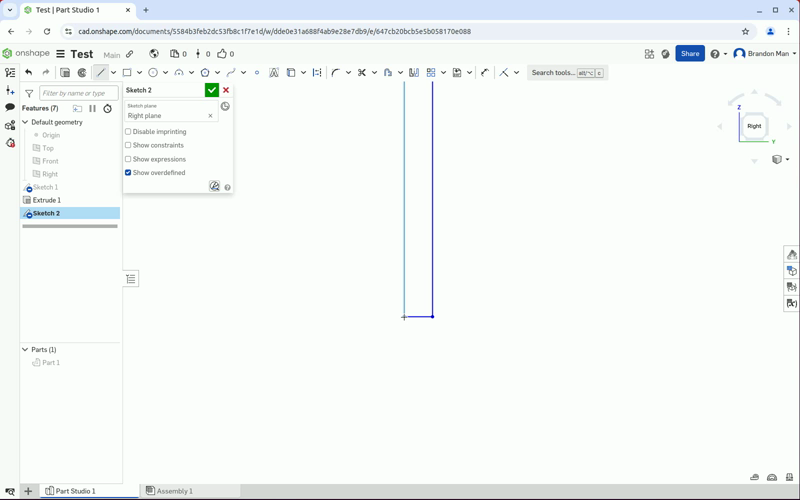
click(404, 316)
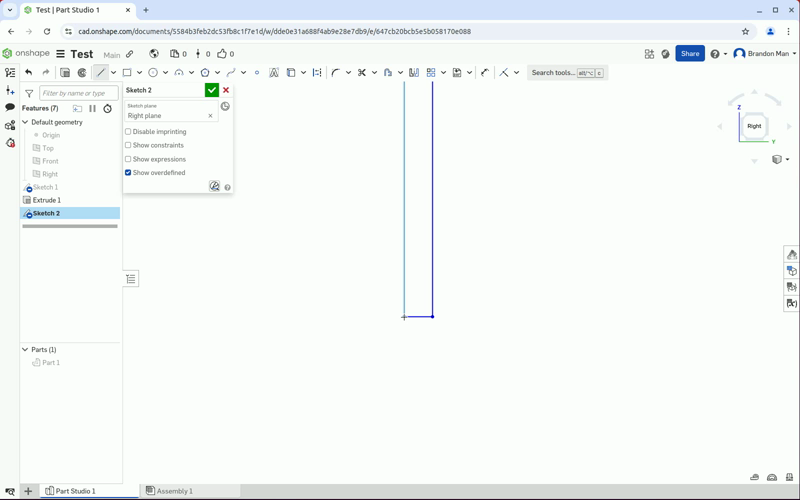
scroll(-6)
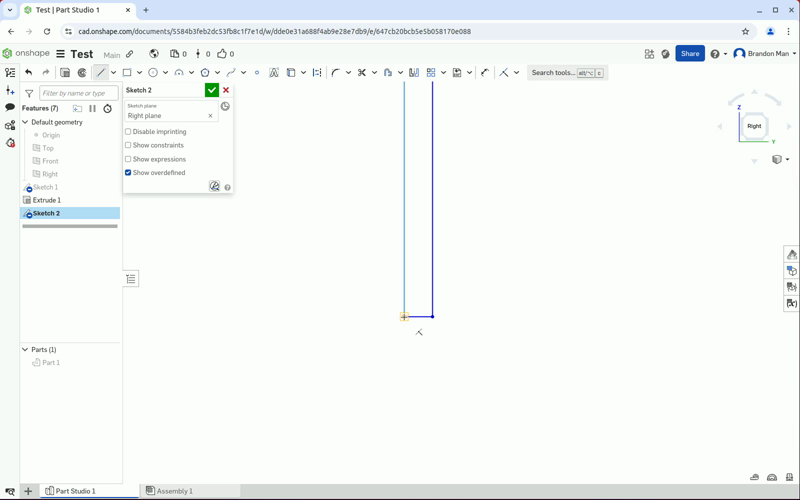
scroll(-6)
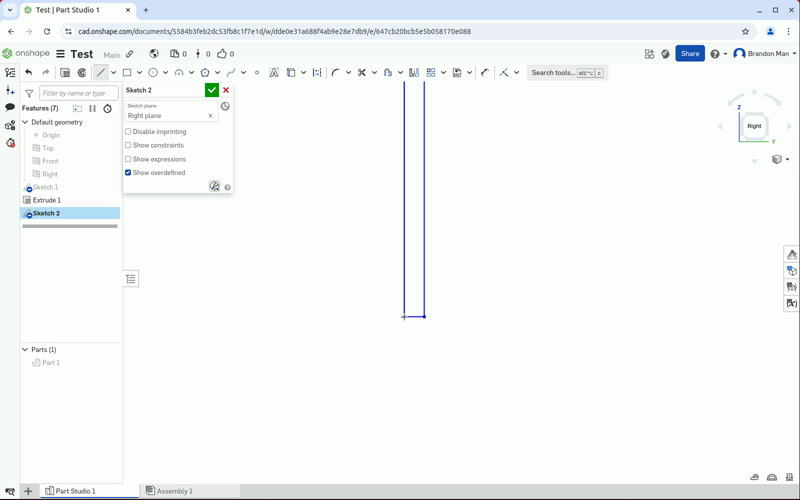
scroll(-6)
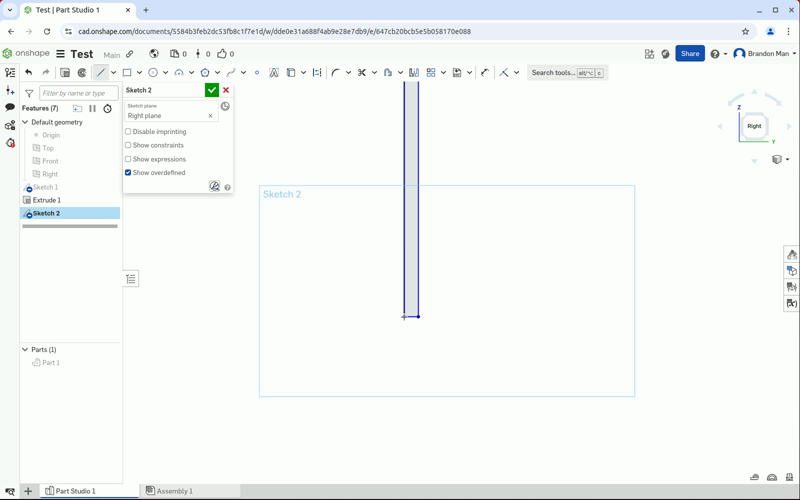
scroll(-6)
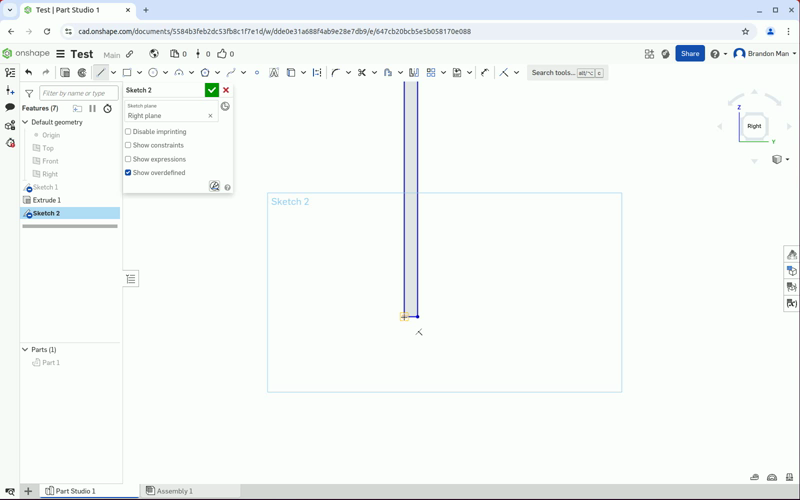
scroll(-6)
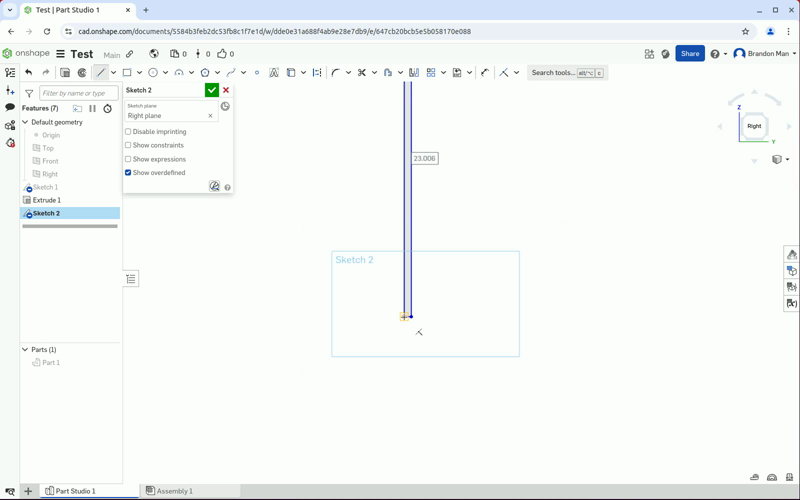
scroll(-6)
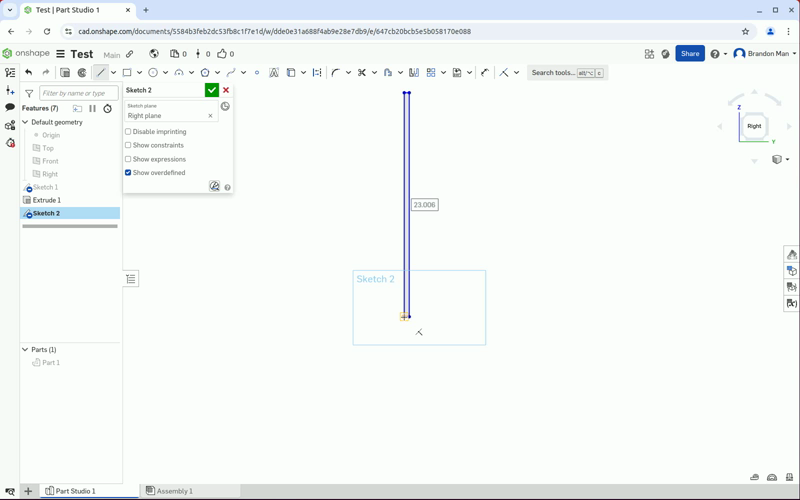
scroll(-6)
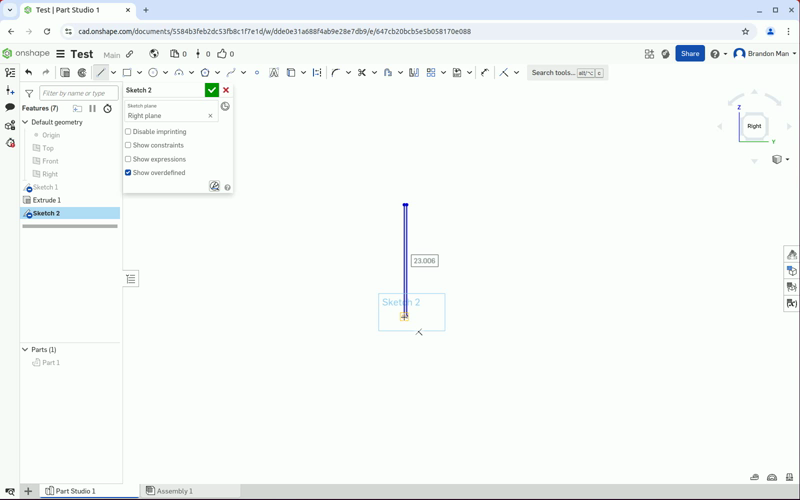
key(esc)
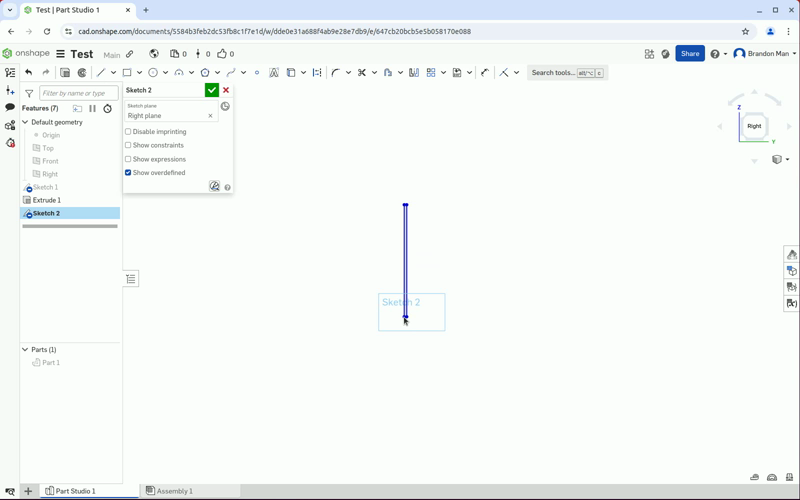
mouse_move(405, 211)
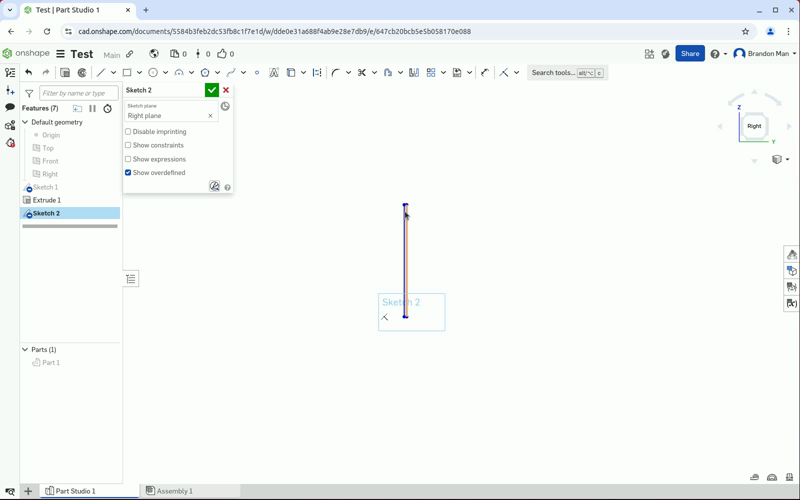
scroll(6)
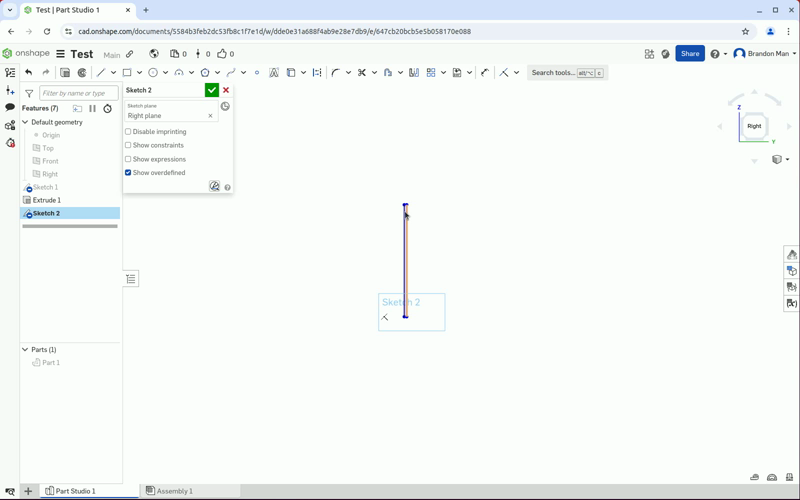
scroll(6)
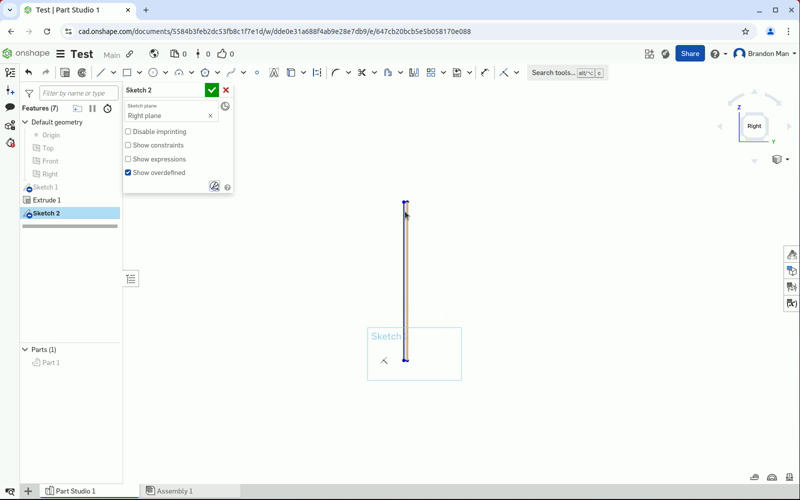
scroll(6)
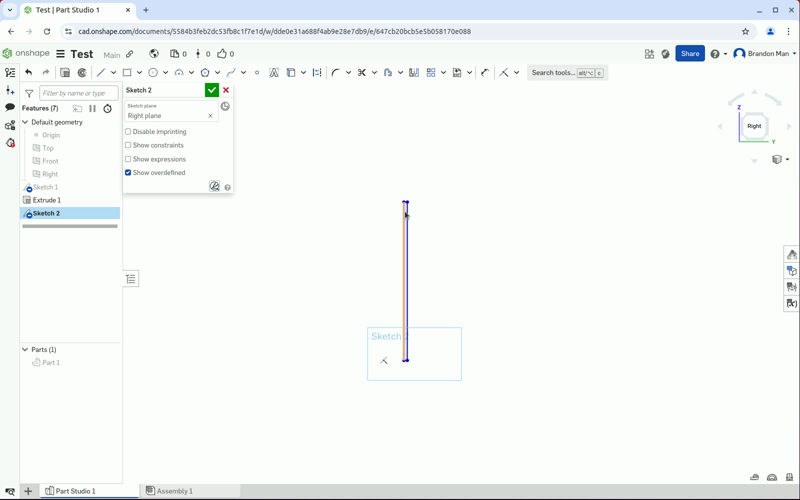
scroll(6)
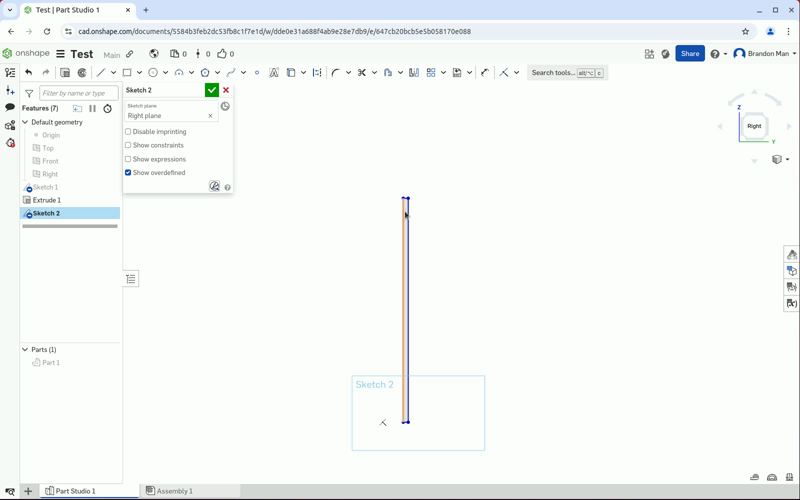
scroll(6)
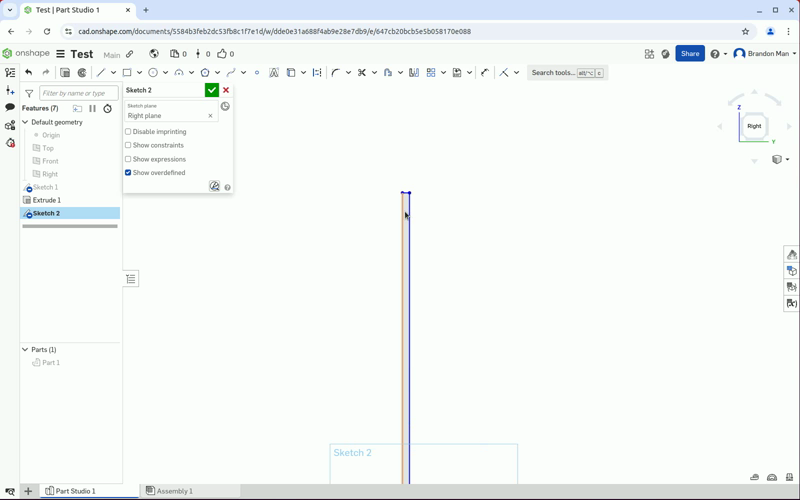
scroll(6)
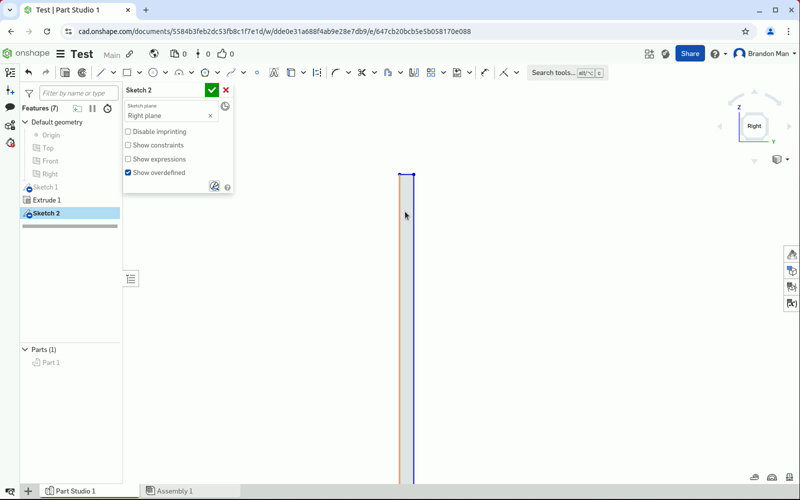
scroll(6)
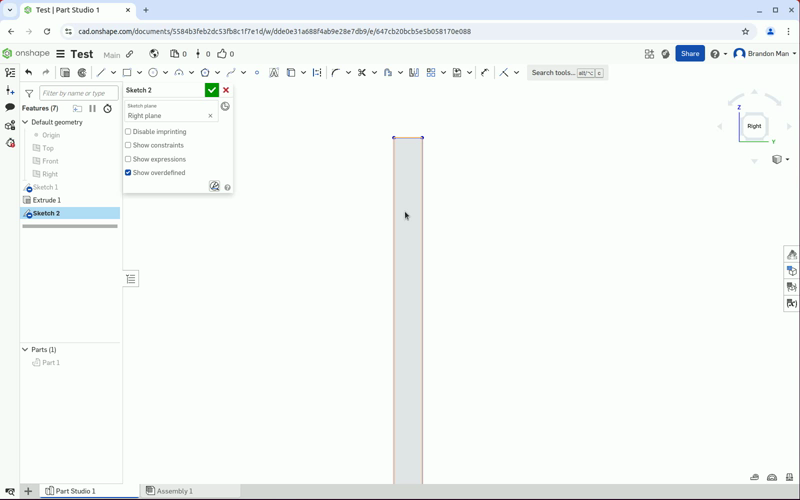
click(405, 211)
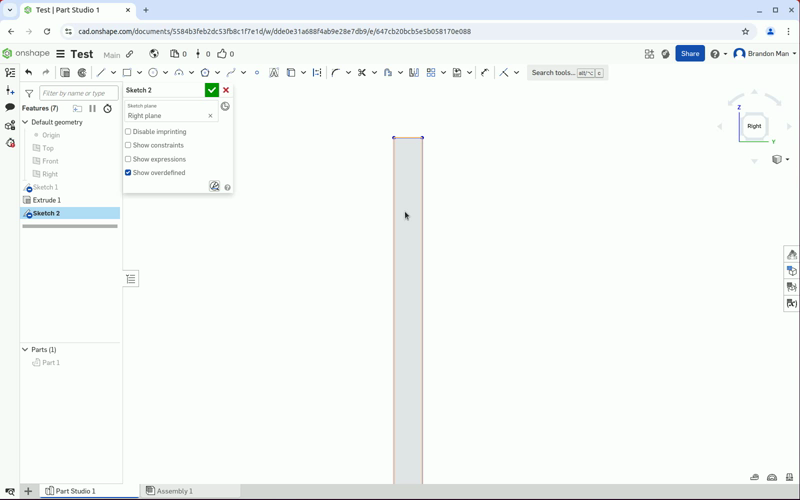
scroll(-6)
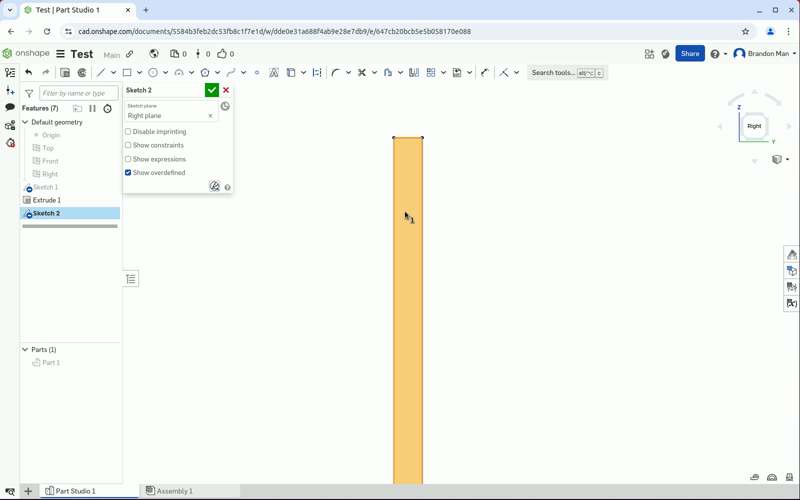
scroll(-6)
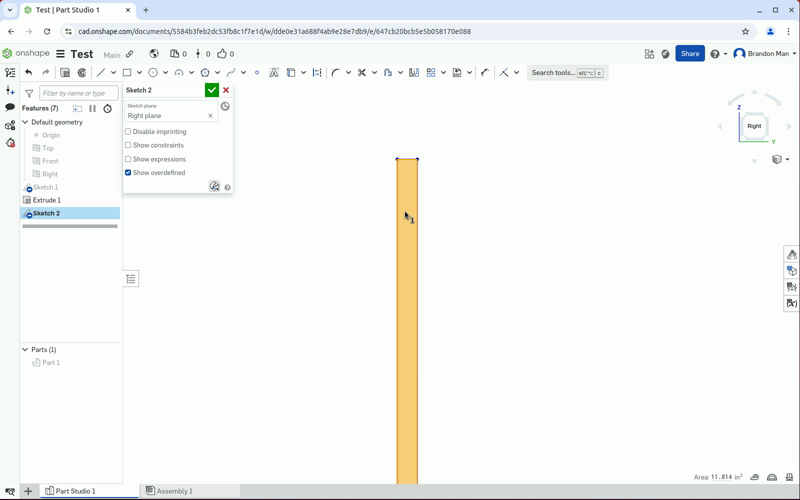
scroll(-6)
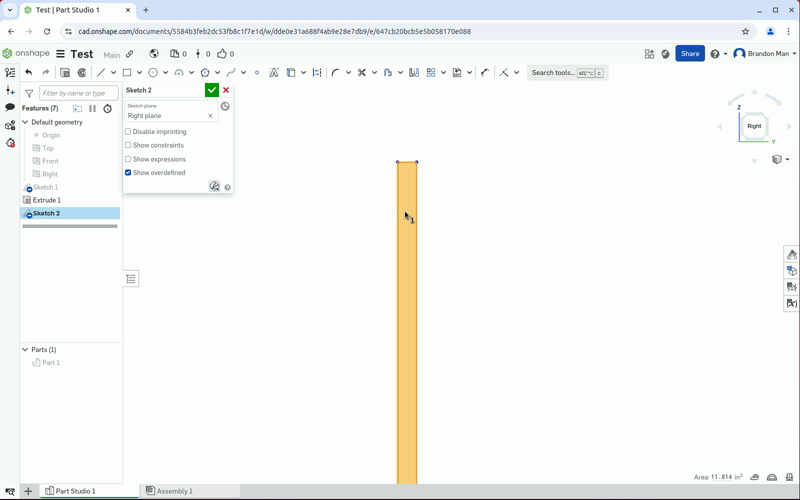
scroll(-6)
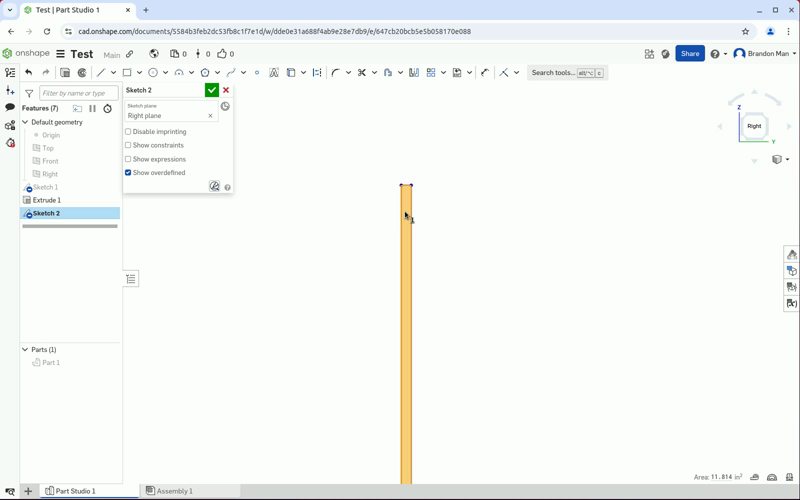
scroll(-6)
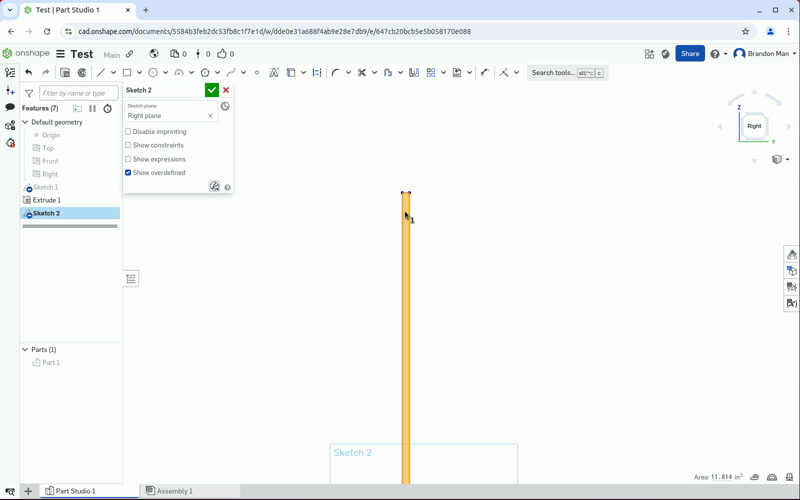
scroll(-6)
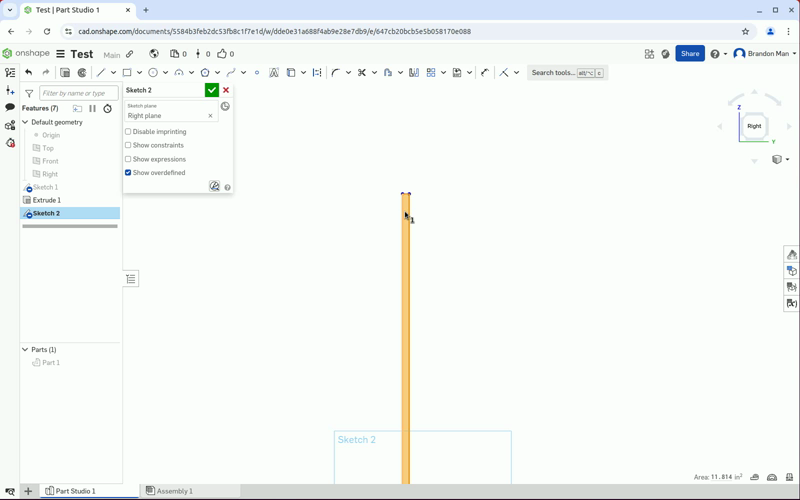
scroll(-6)
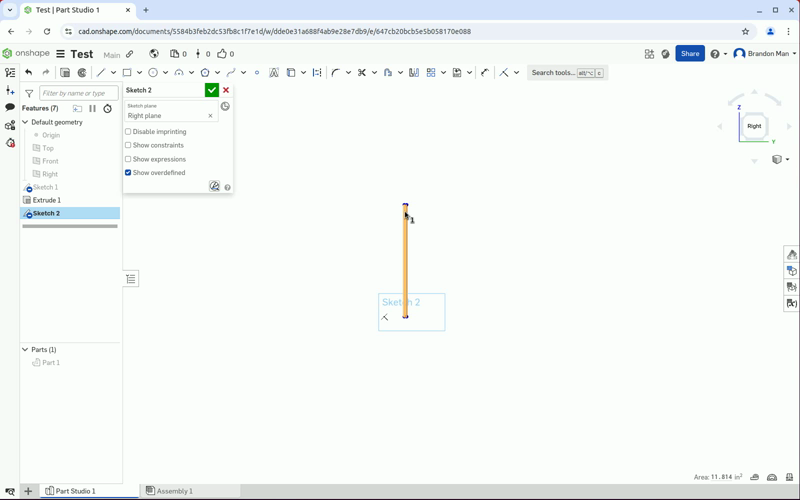
mouse_move(73, 352)
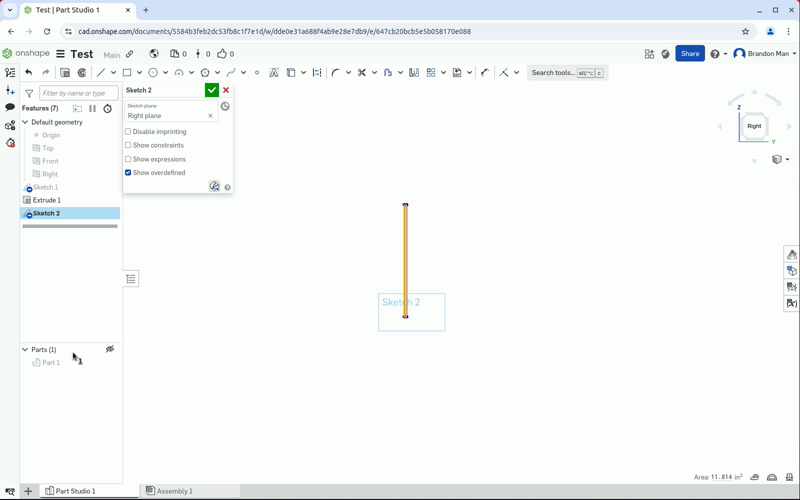
key(shift+y)
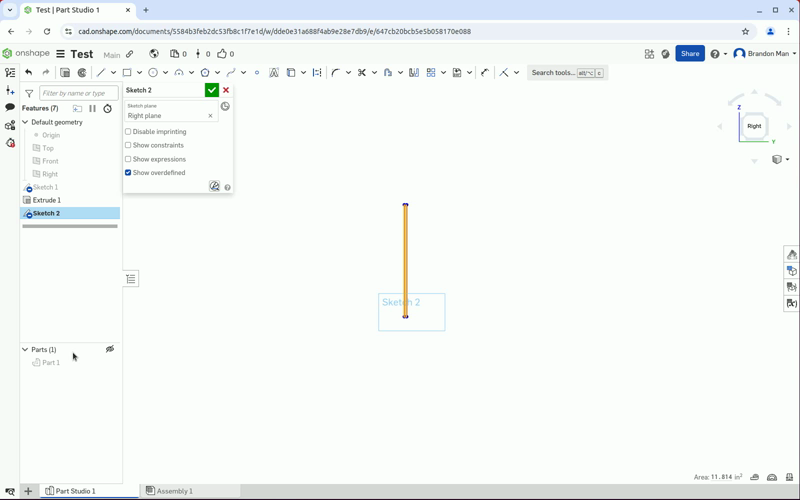
key(shift+e)
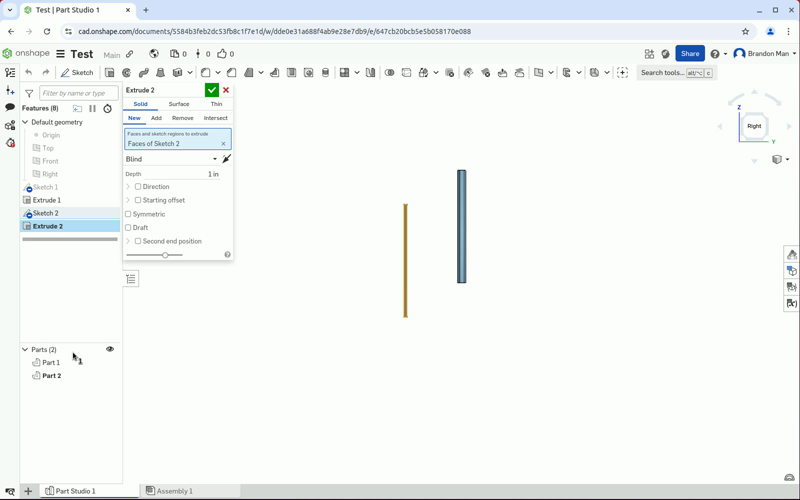
mouse_move(143, 106)
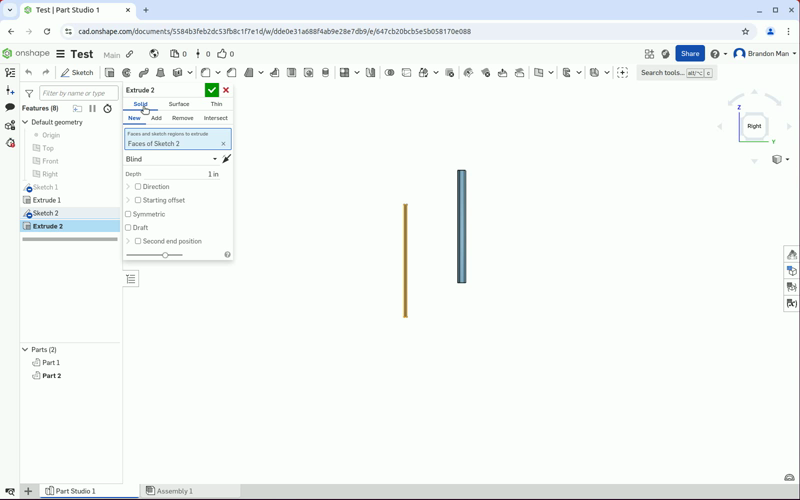
click(143, 106)
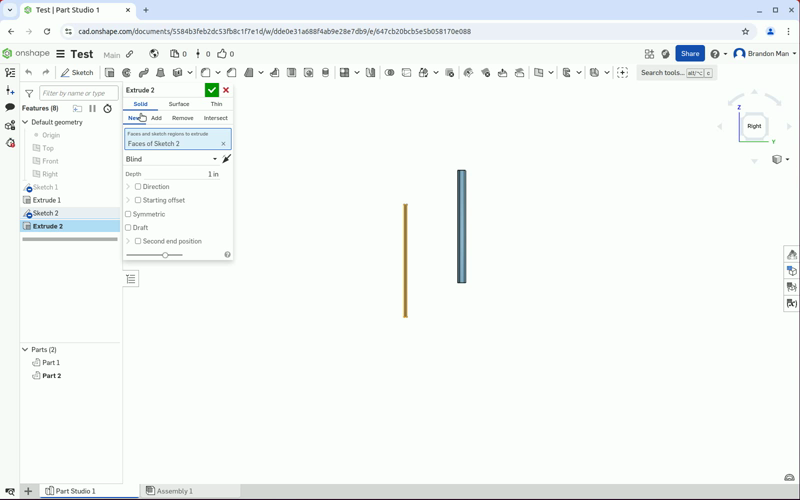
mouse_move(137, 120)
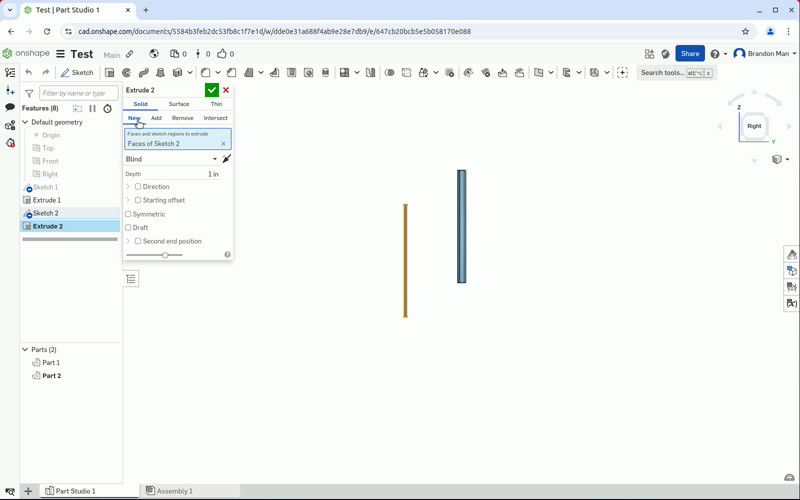
click(137, 120)
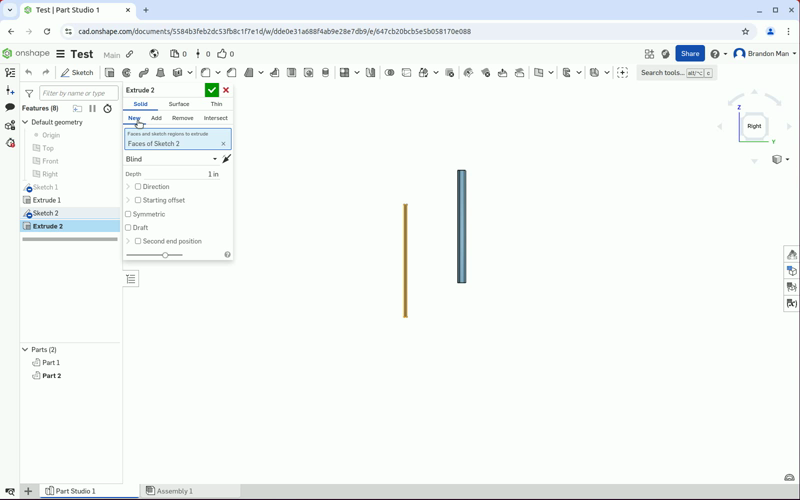
key(tab, 4)
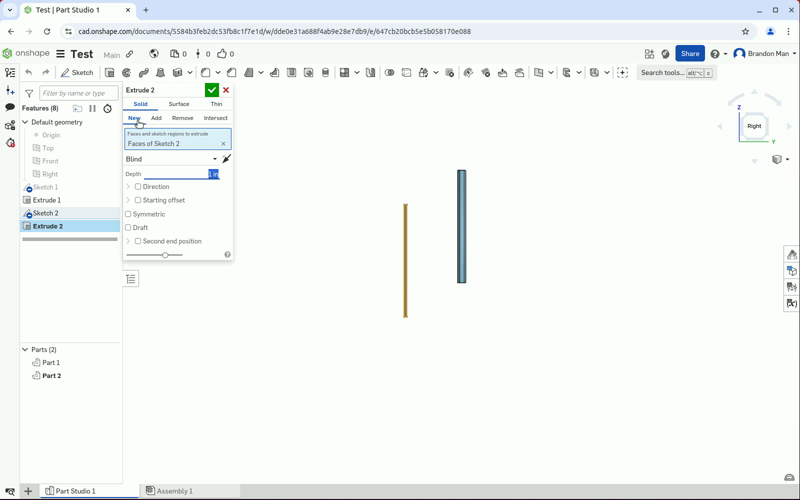
text(-0.241)
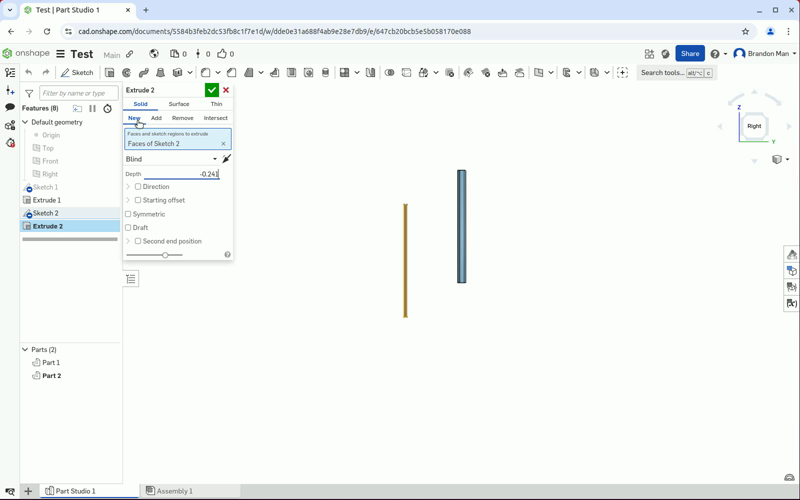
key(enter)
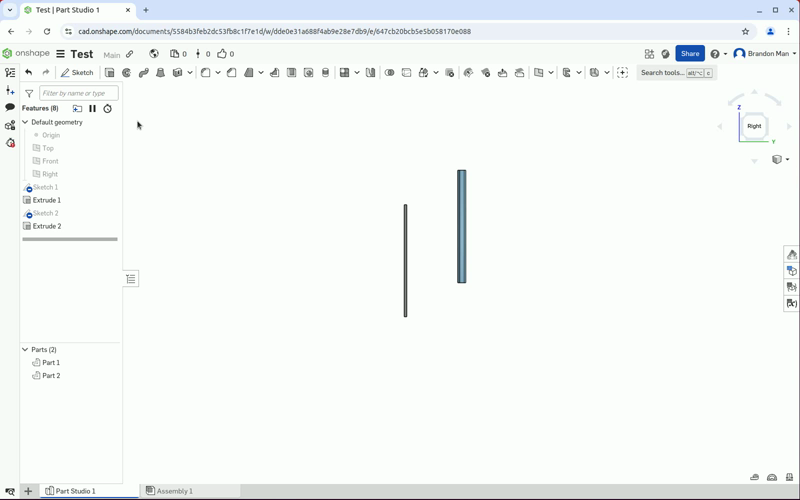
key(shift+h)
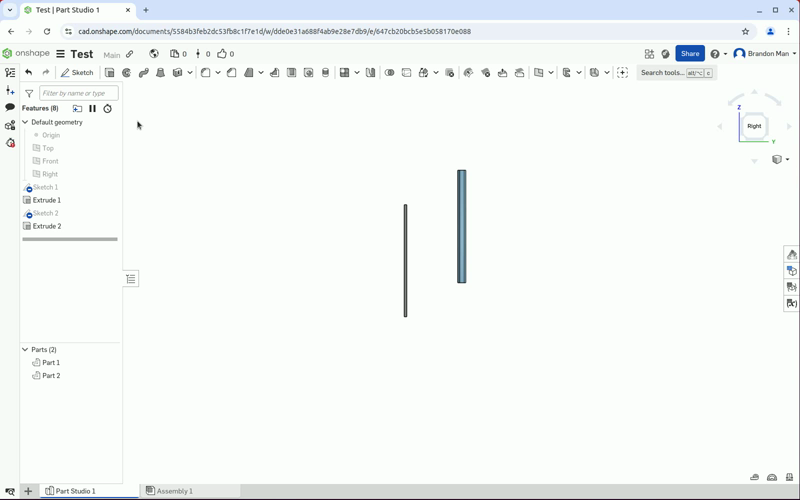
key(shift+h)
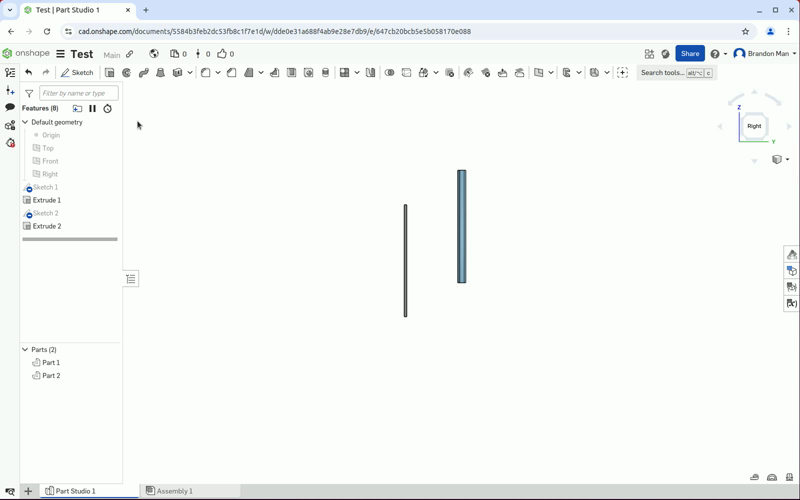
mouse_move(73, 189)
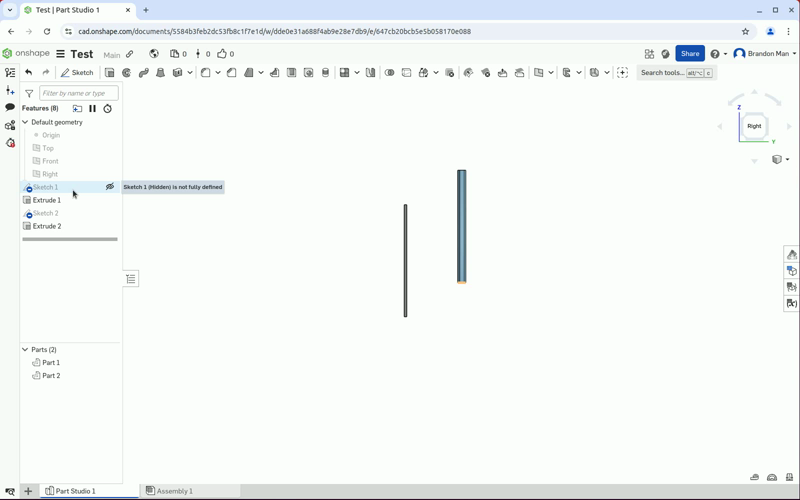
click(73, 189)
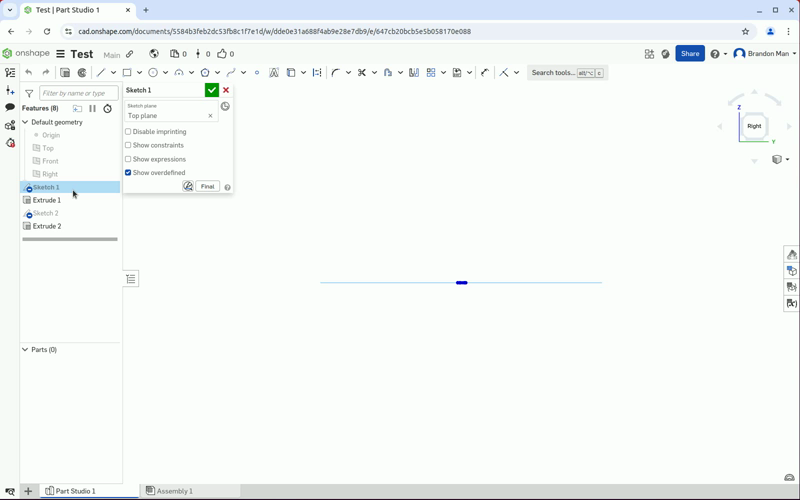
mouse_move(229, 92)
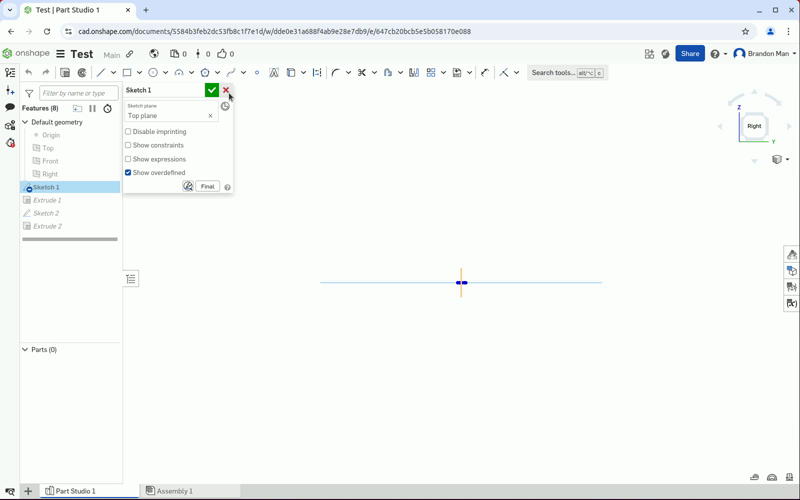
click(229, 92)
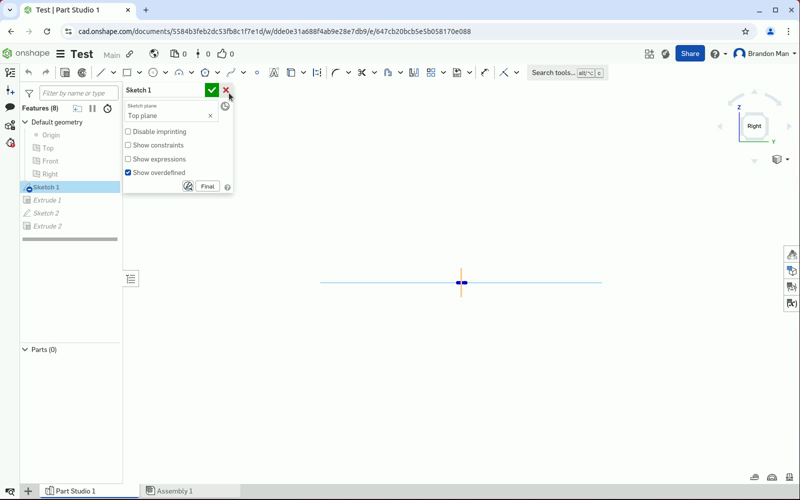
key(shift+s)
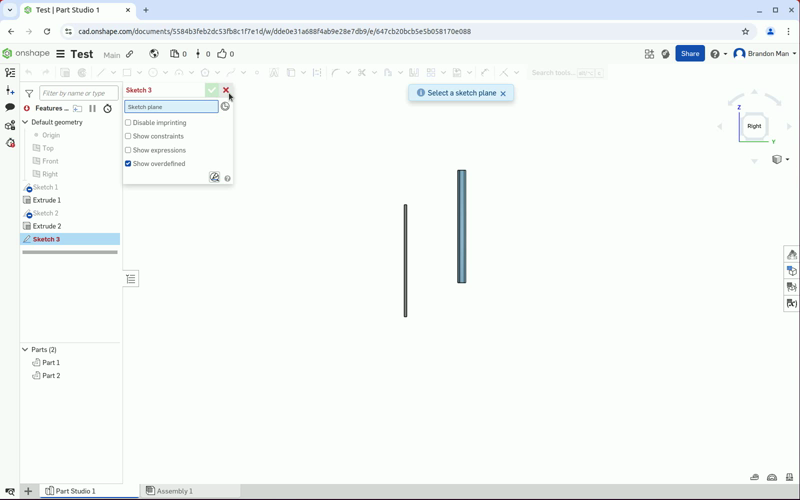
mouse_move(73, 176)
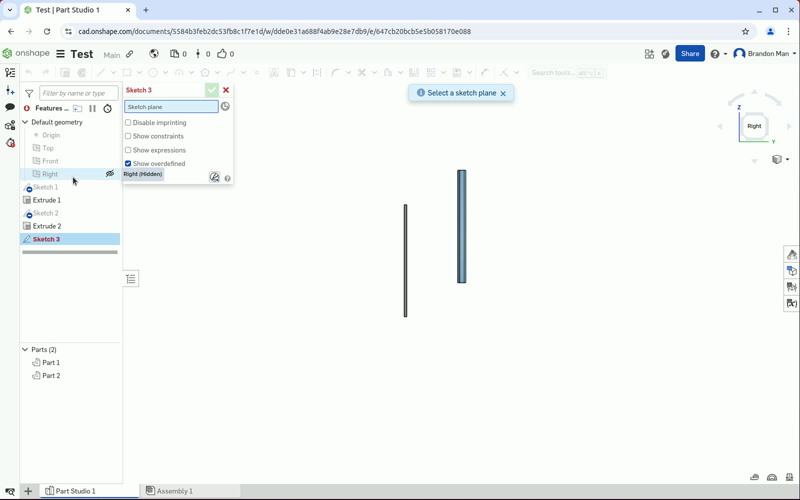
click(73, 176)
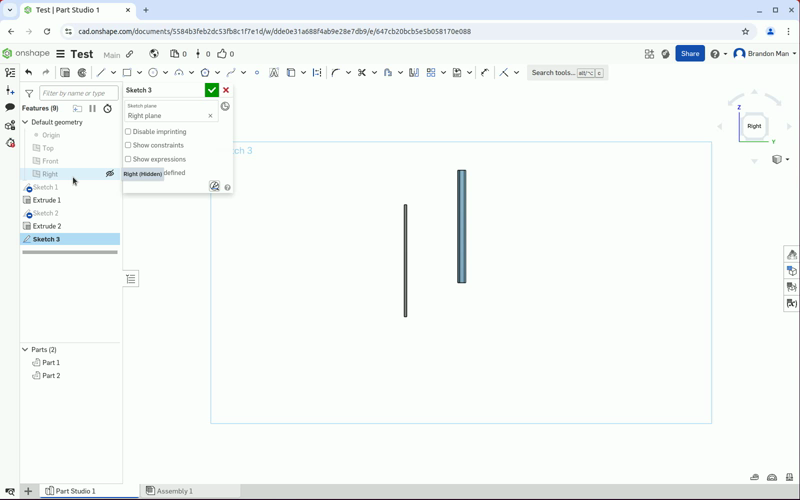
mouse_move(73, 352)
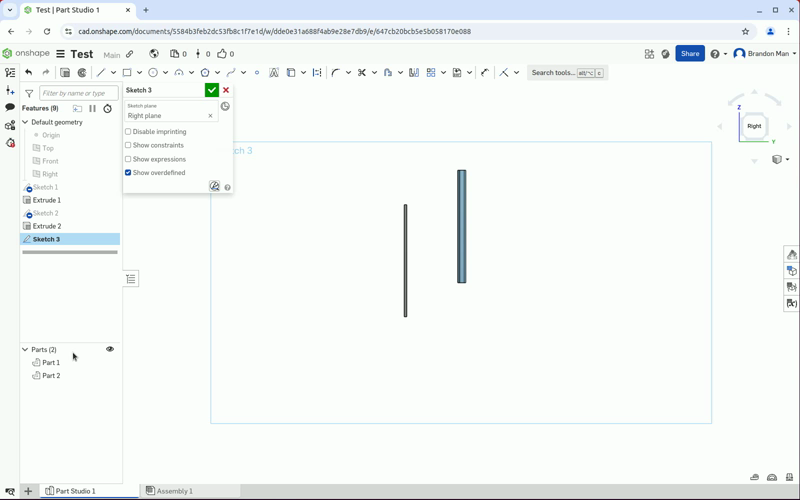
key(y)
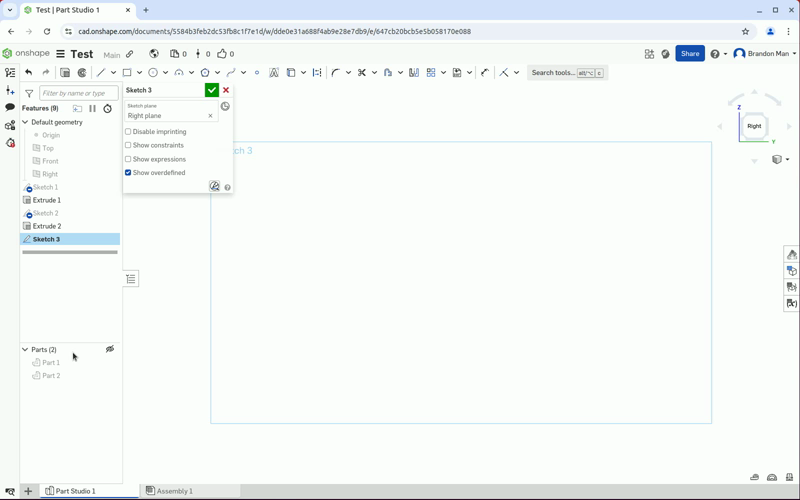
key(l)
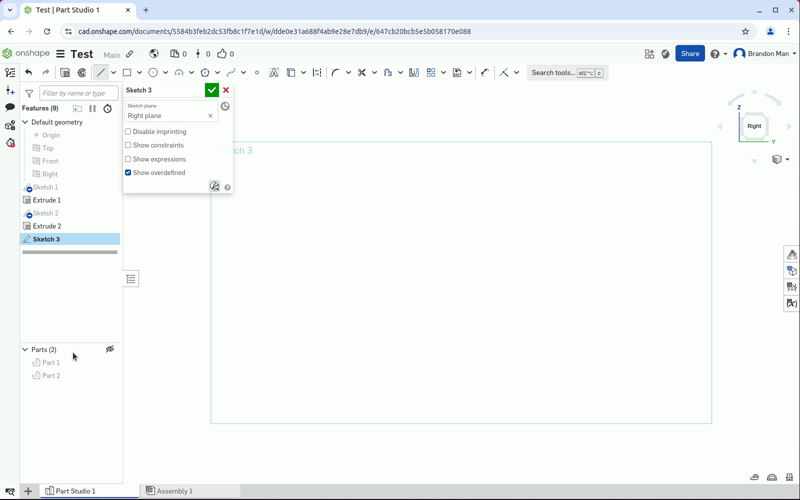
key_down(shift)
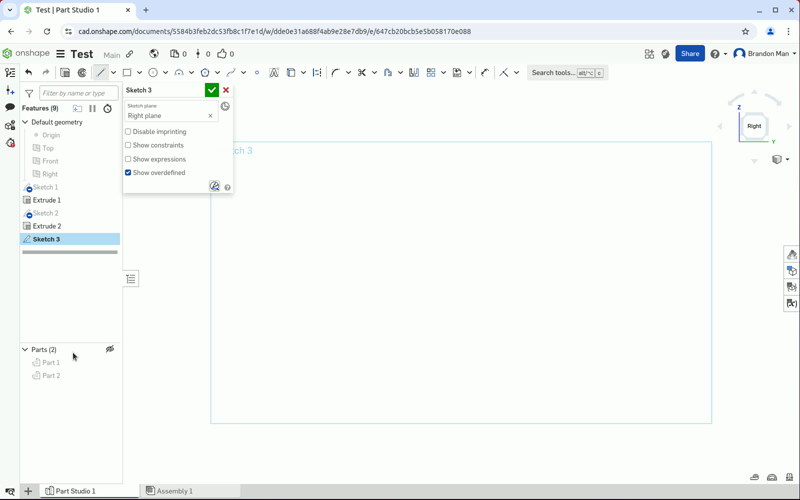
mouse_move(505, 308)
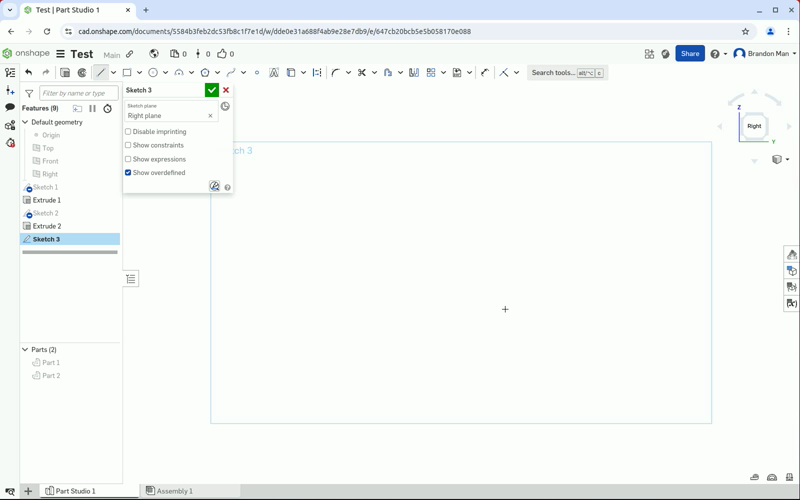
click(505, 308)
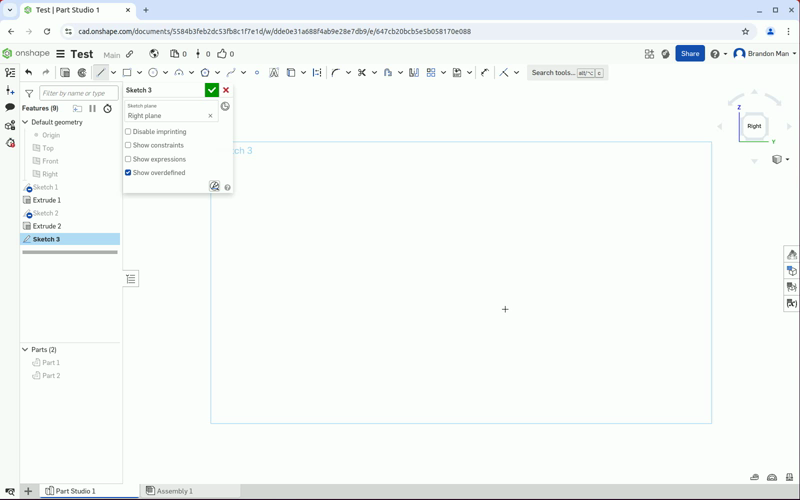
key_up(shift)
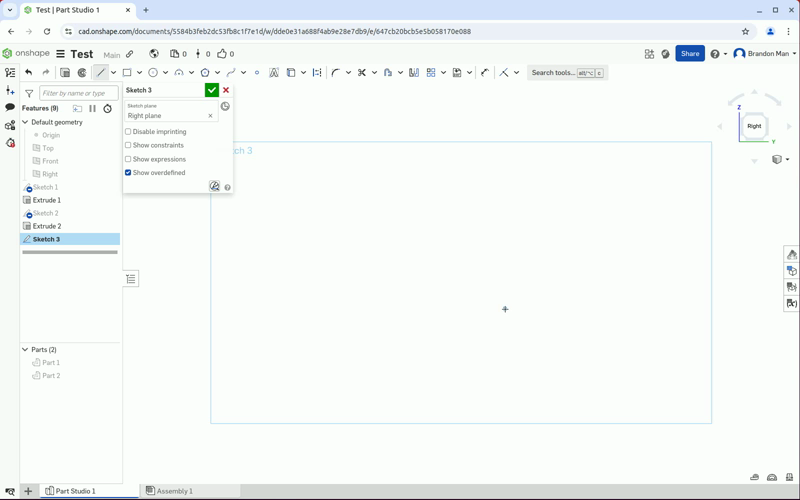
key_down(shift)
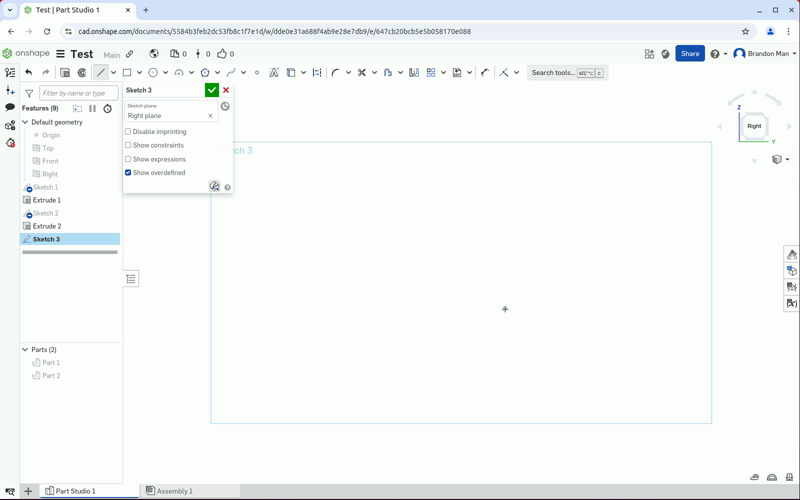
mouse_move(535, 308)
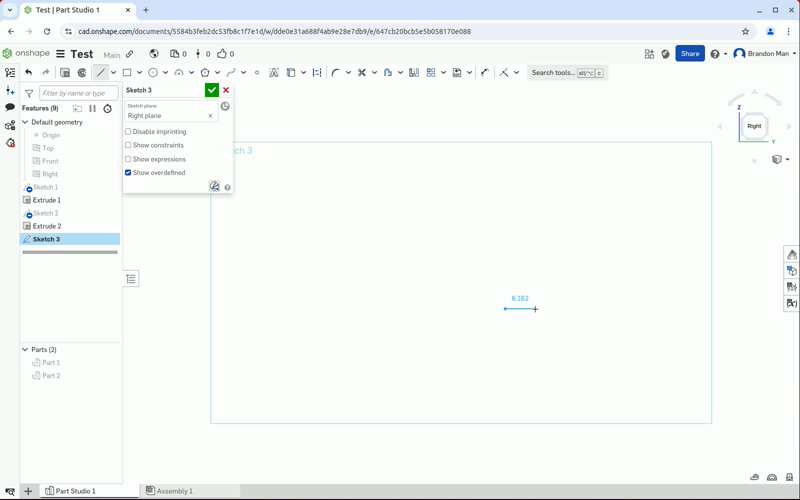
mouse_move(507, 308)
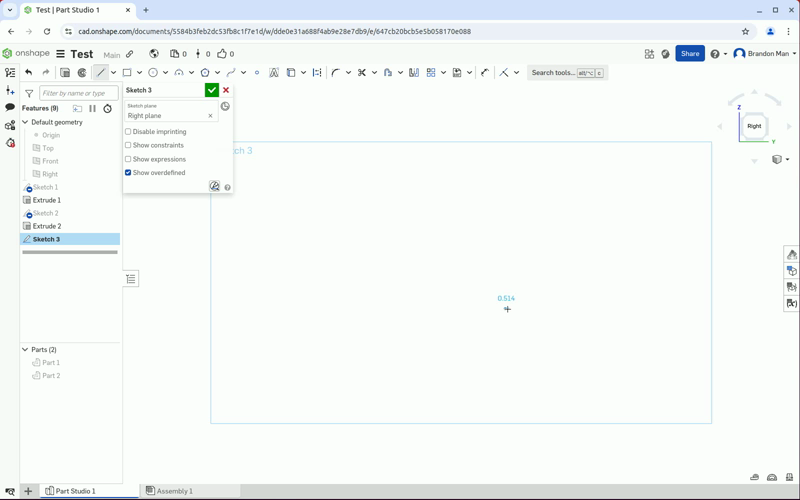
scroll(6)
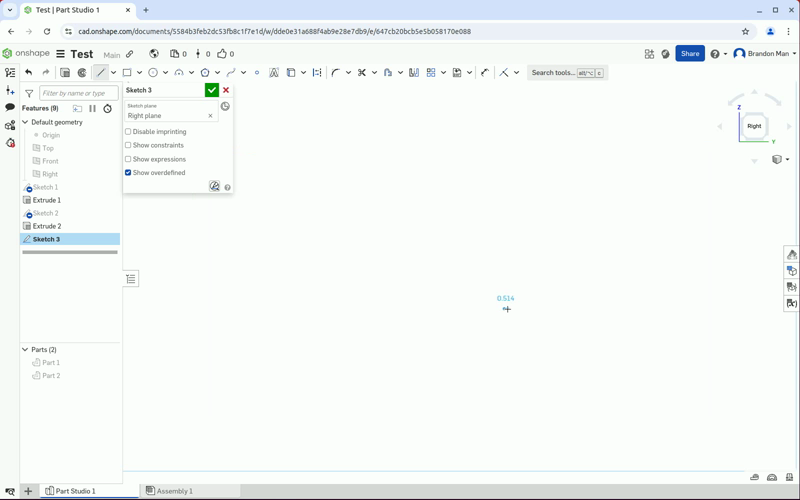
scroll(6)
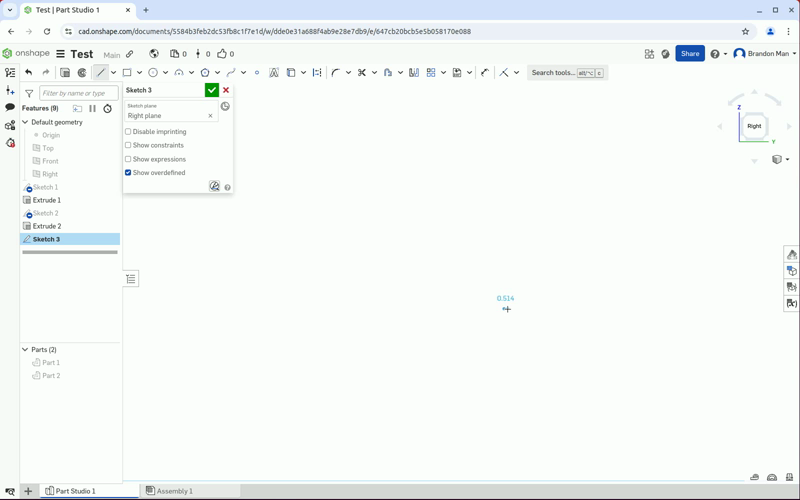
scroll(6)
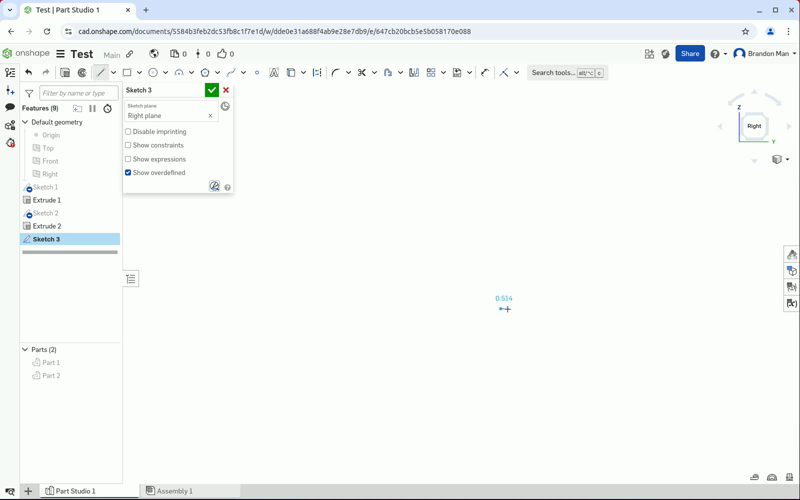
scroll(6)
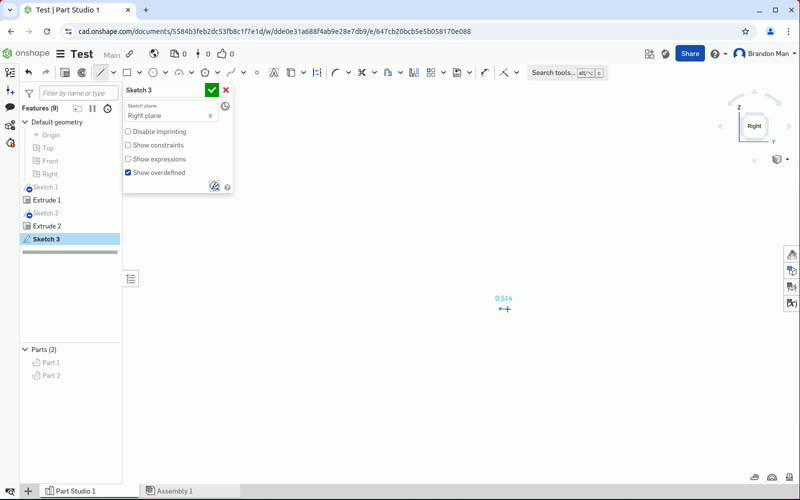
scroll(6)
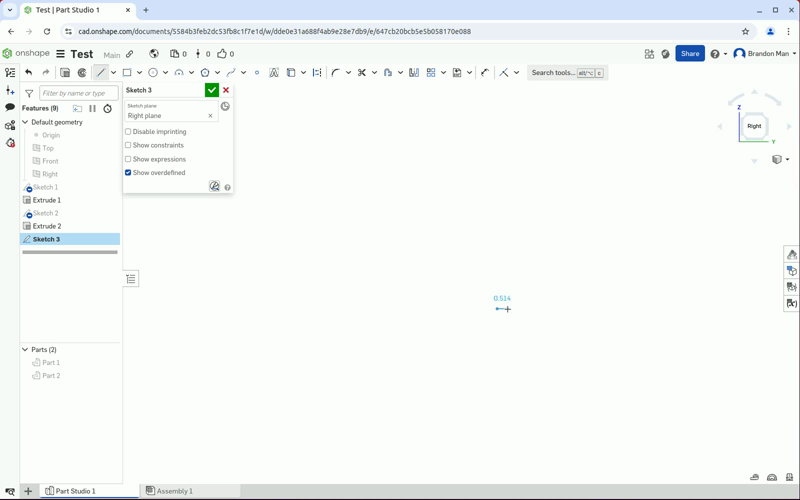
scroll(6)
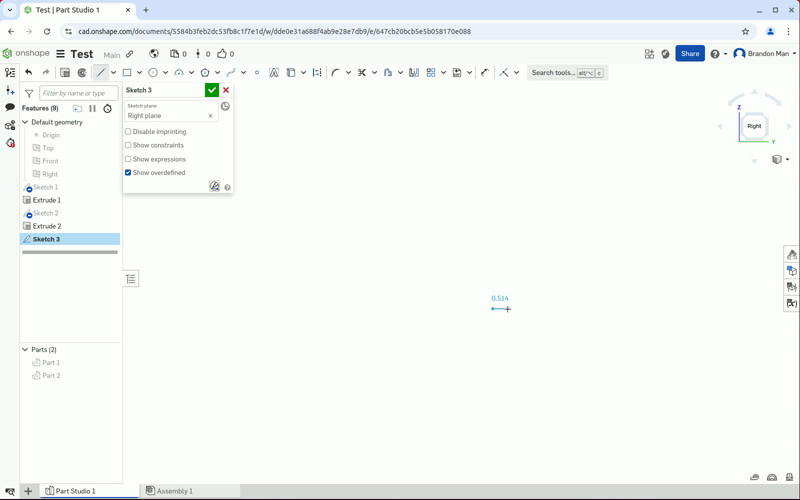
scroll(6)
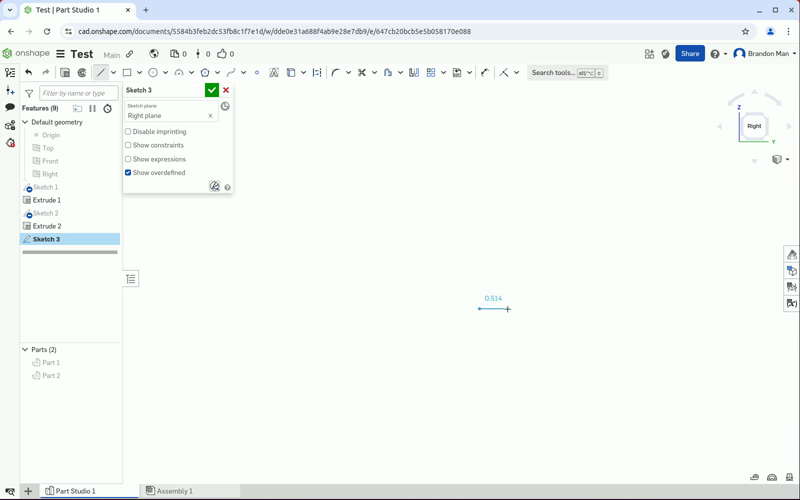
click(507, 308)
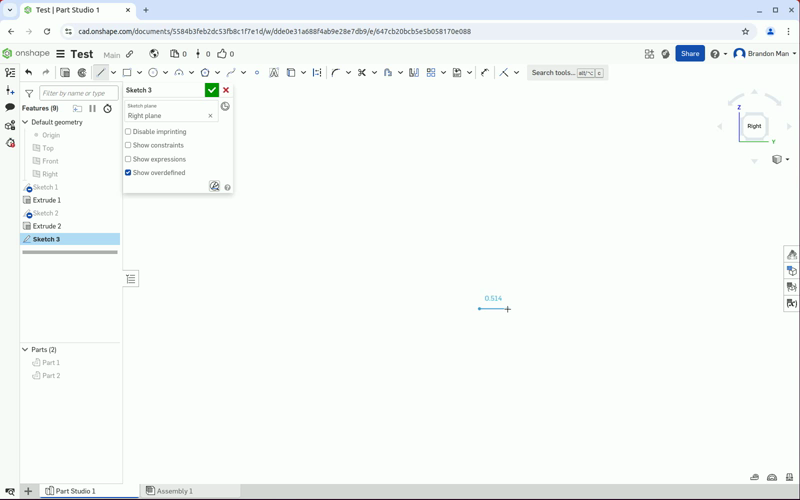
scroll(-6)
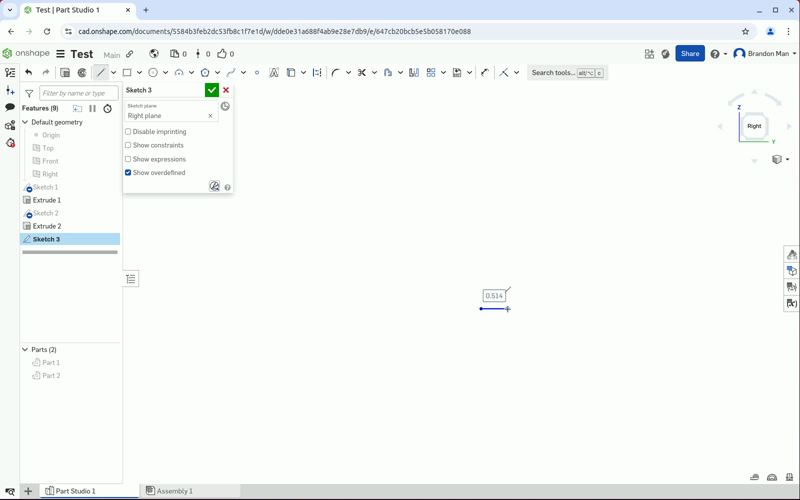
scroll(-6)
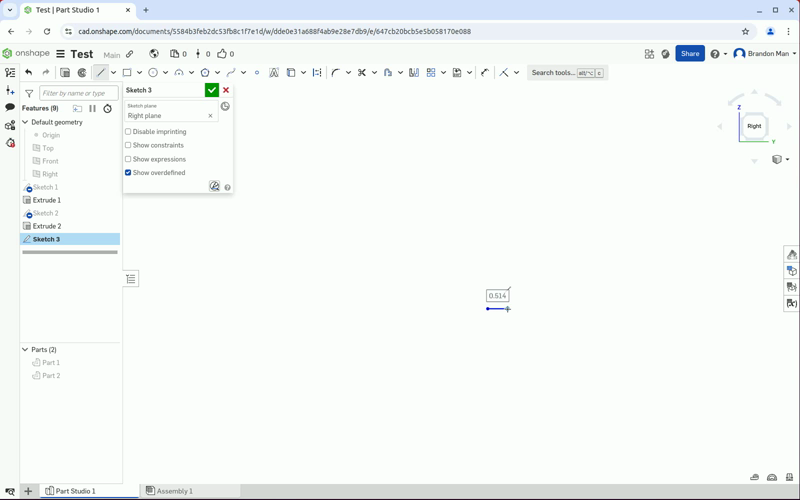
scroll(-6)
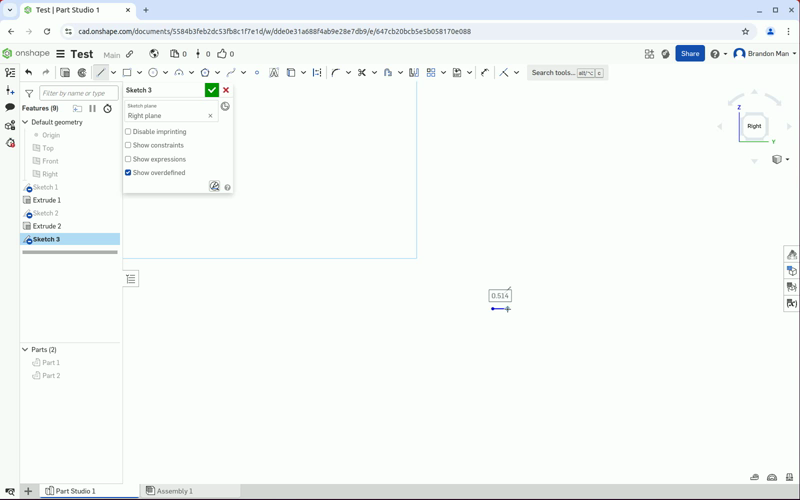
scroll(-6)
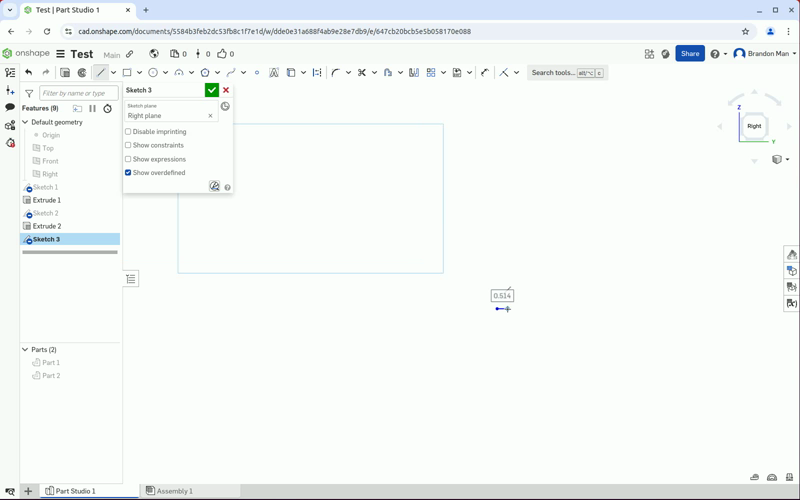
scroll(-6)
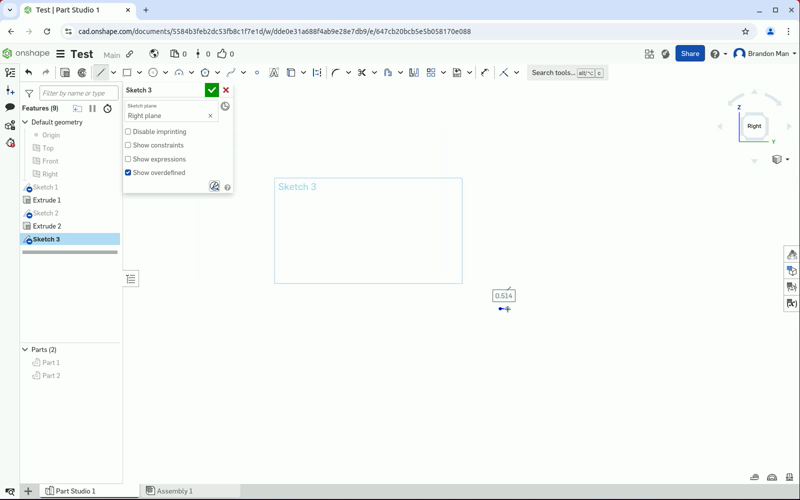
scroll(-6)
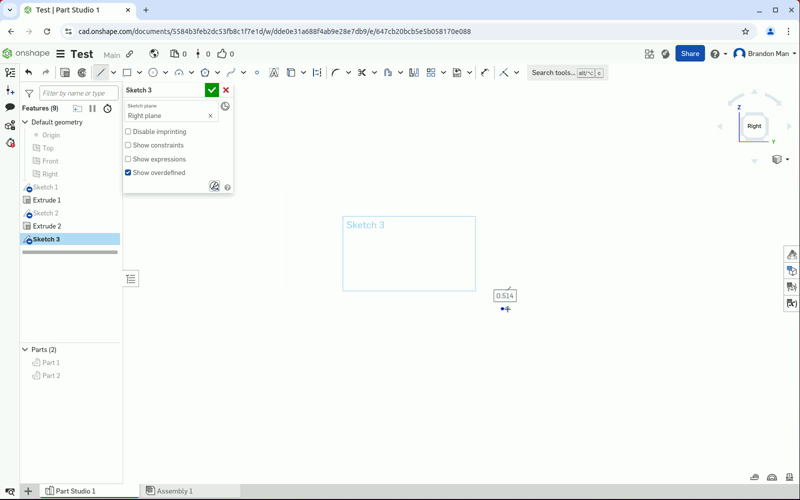
scroll(-6)
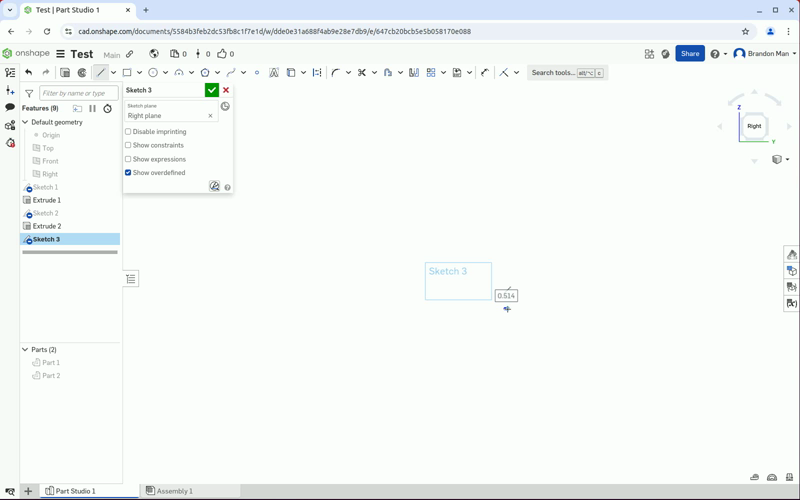
key_up(shift)
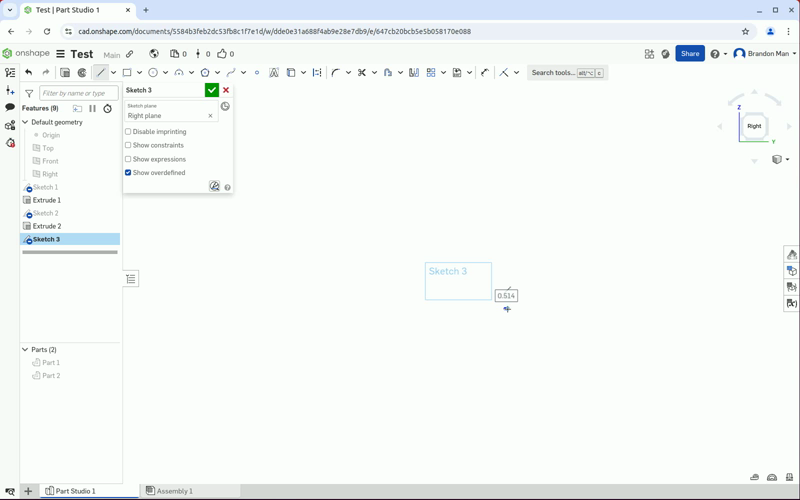
key_down(shift)
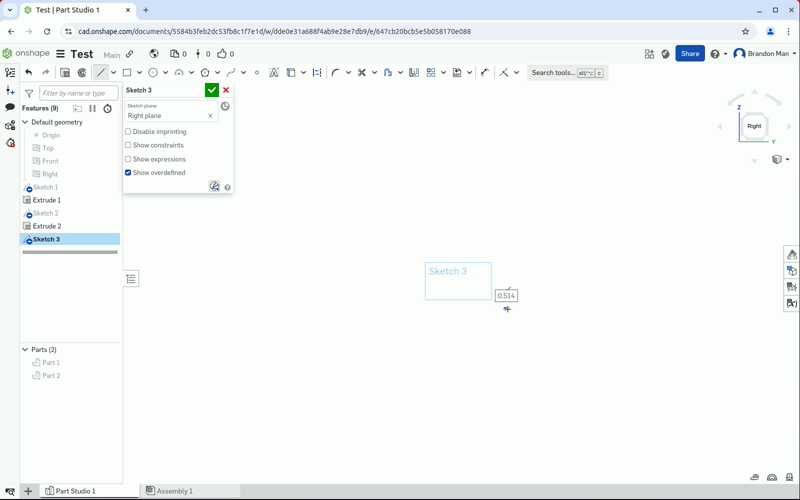
mouse_move(507, 196)
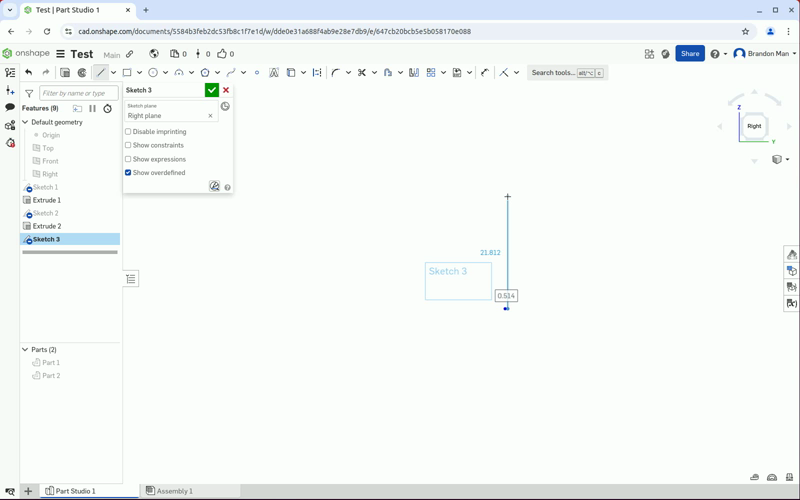
click(507, 196)
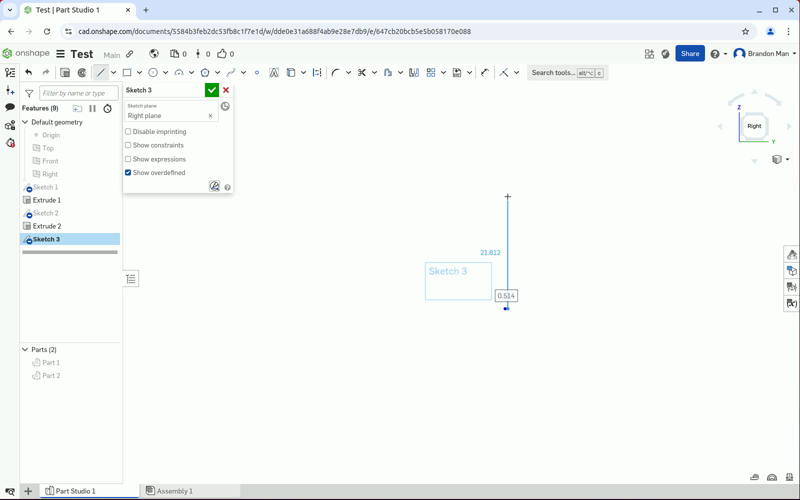
key_up(shift)
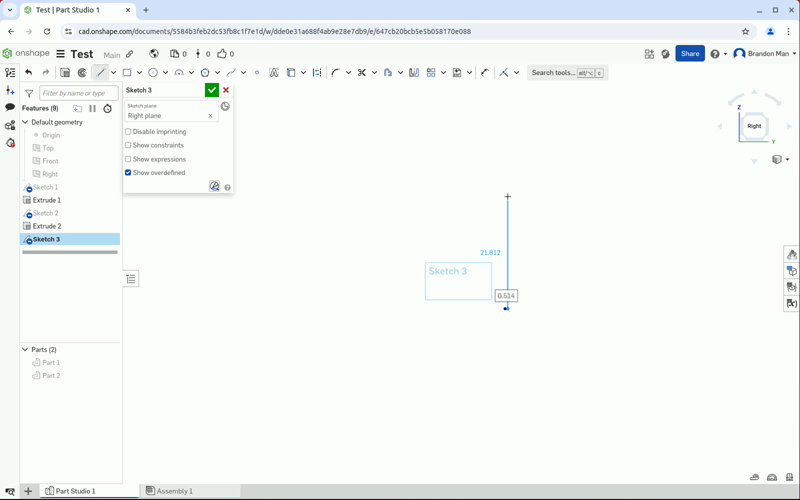
key_down(shift)
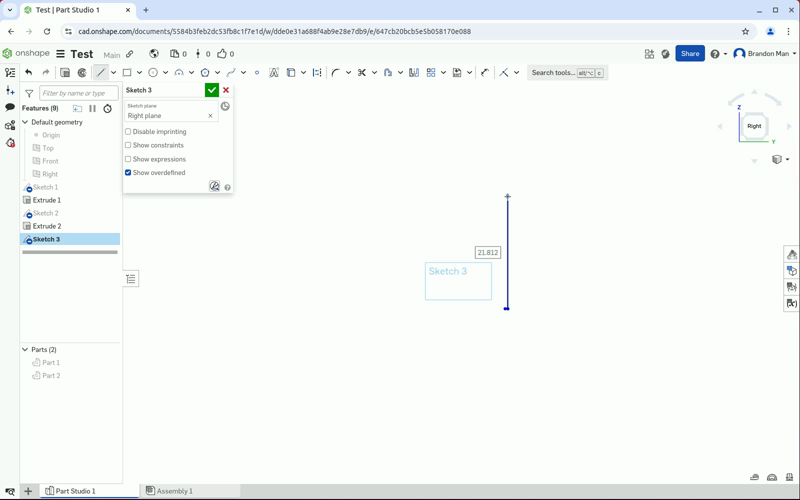
mouse_move(537, 196)
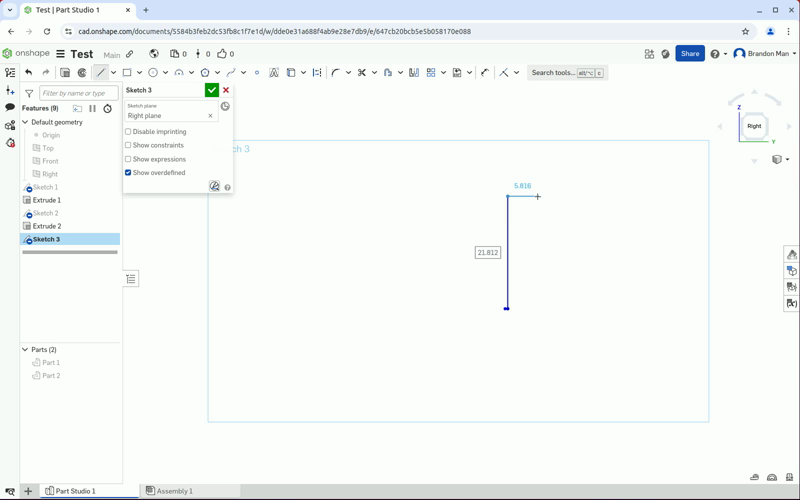
mouse_move(505, 196)
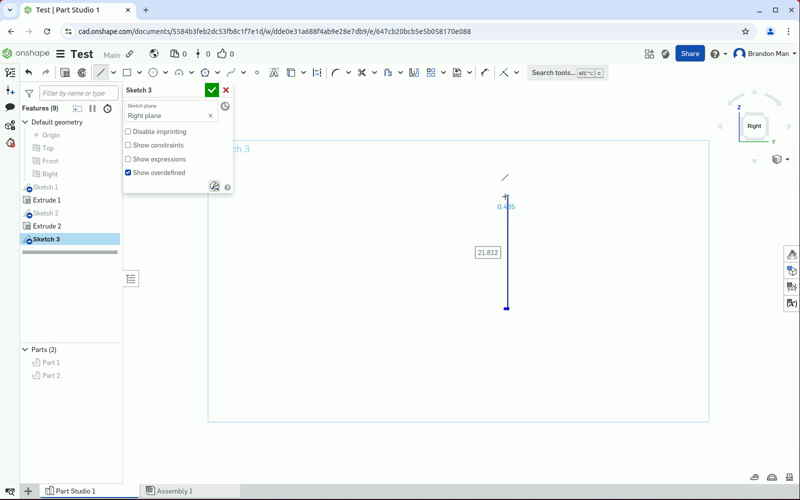
scroll(6)
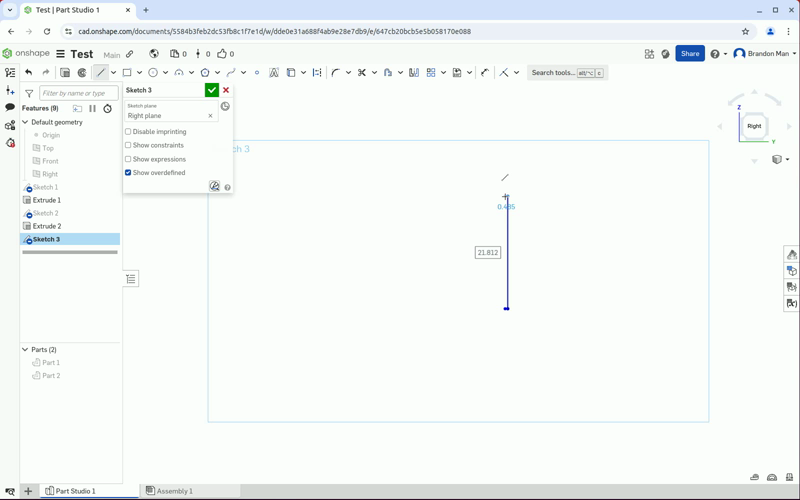
scroll(6)
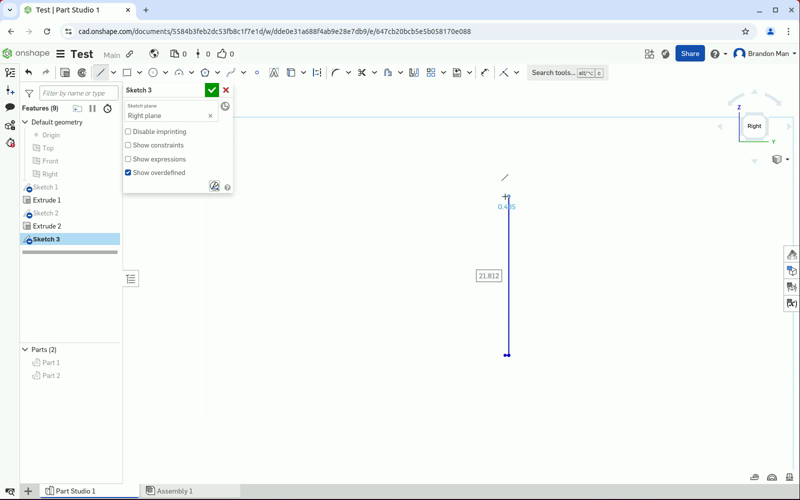
scroll(6)
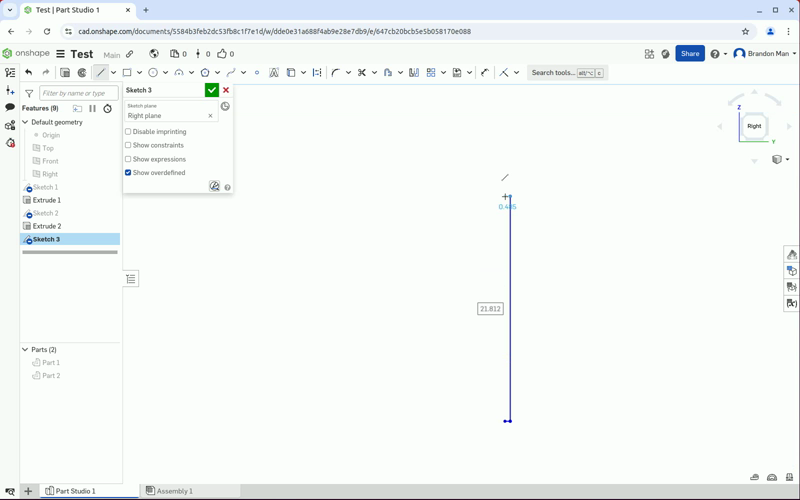
scroll(6)
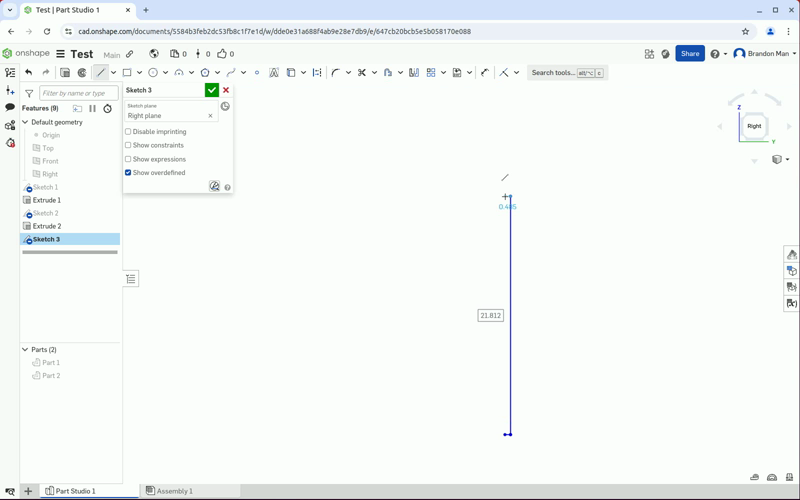
scroll(6)
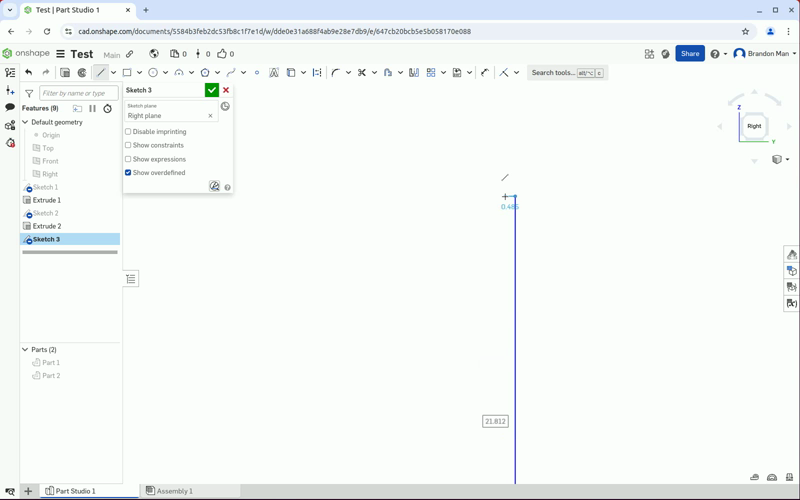
scroll(6)
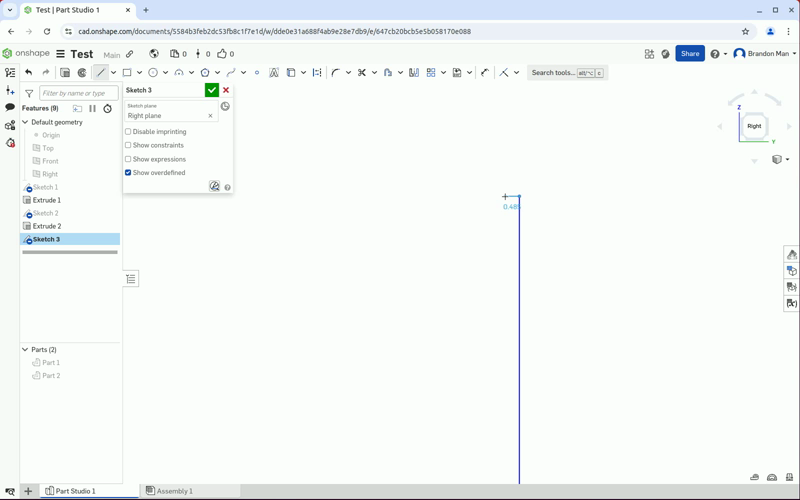
scroll(6)
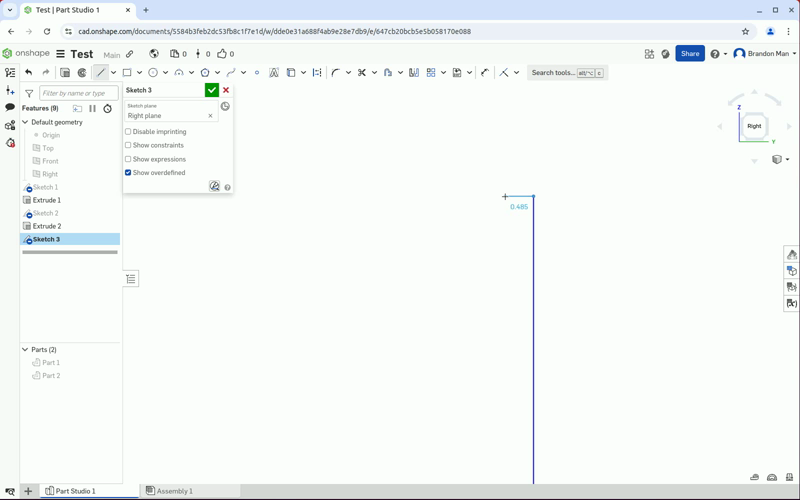
click(505, 196)
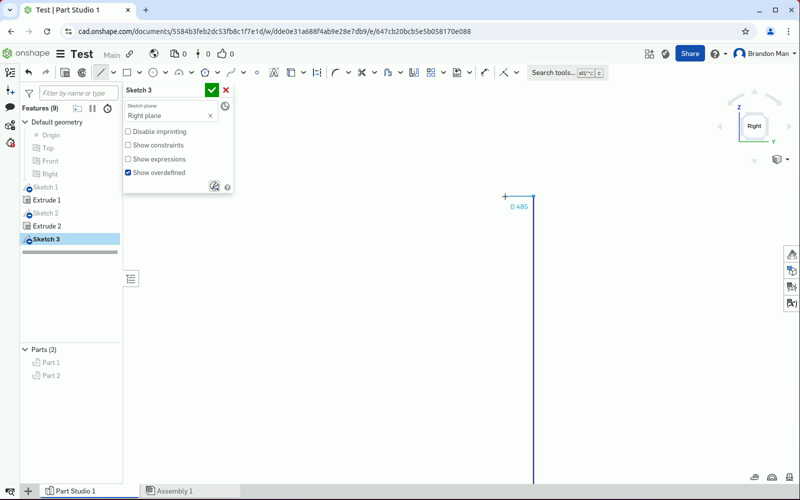
scroll(-6)
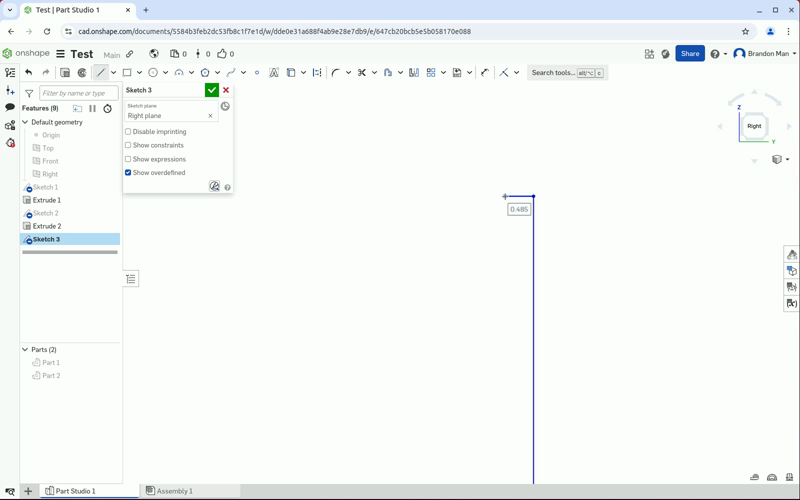
scroll(-6)
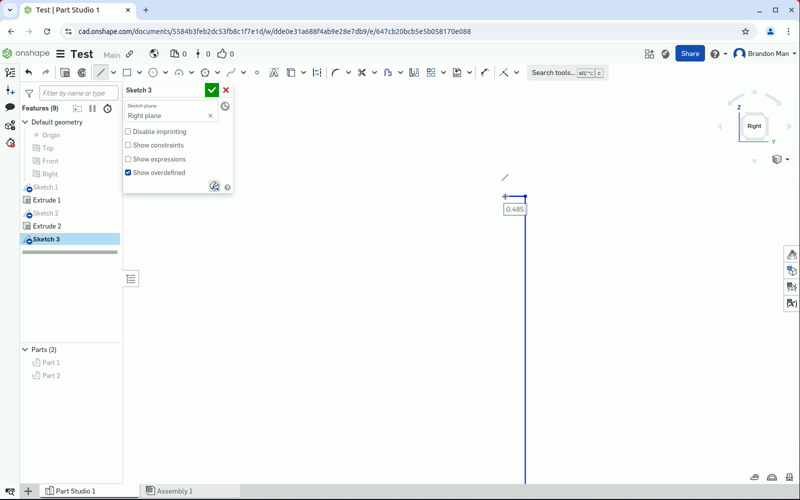
scroll(-6)
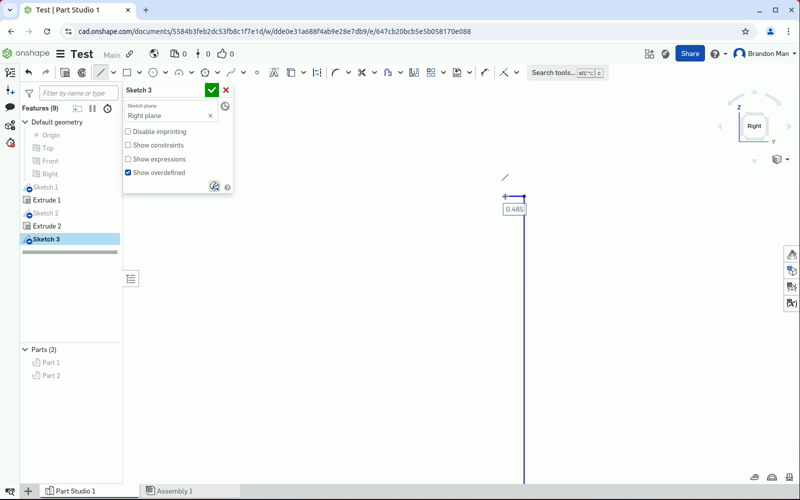
scroll(-6)
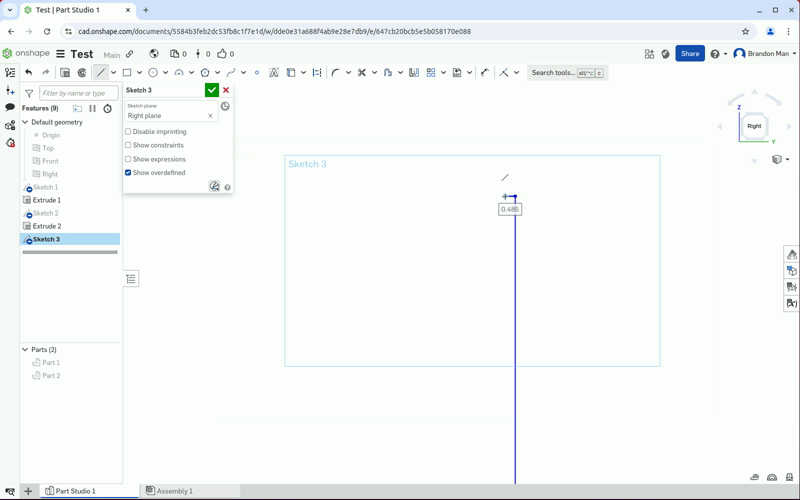
scroll(-6)
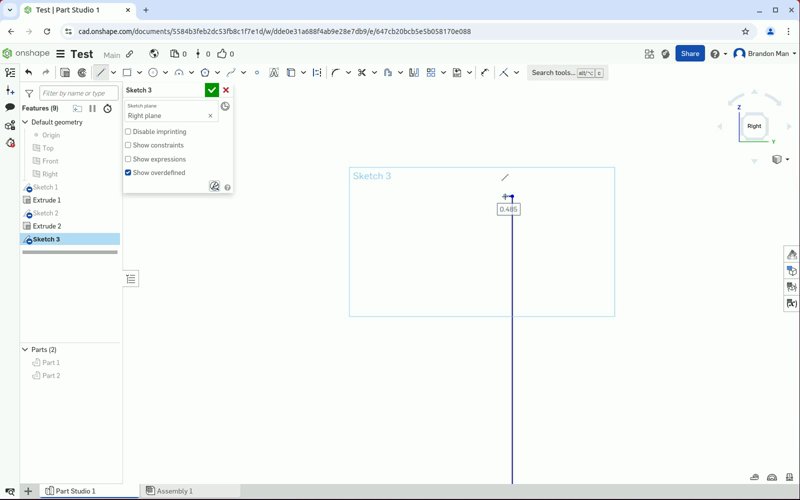
scroll(-6)
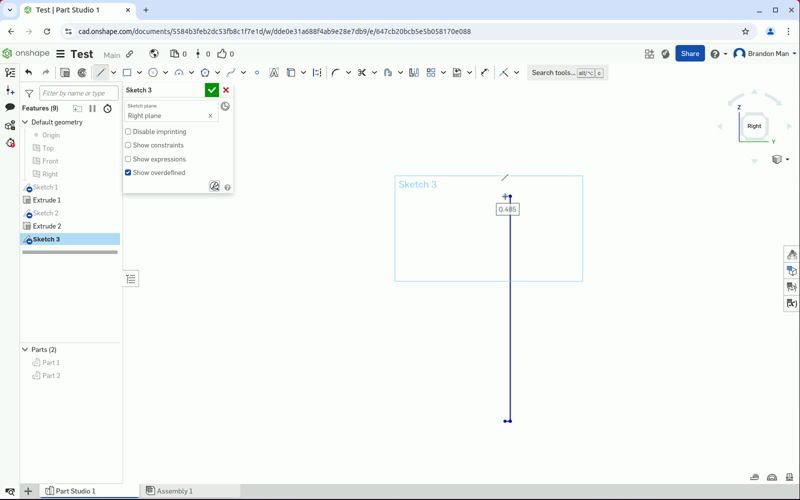
scroll(-6)
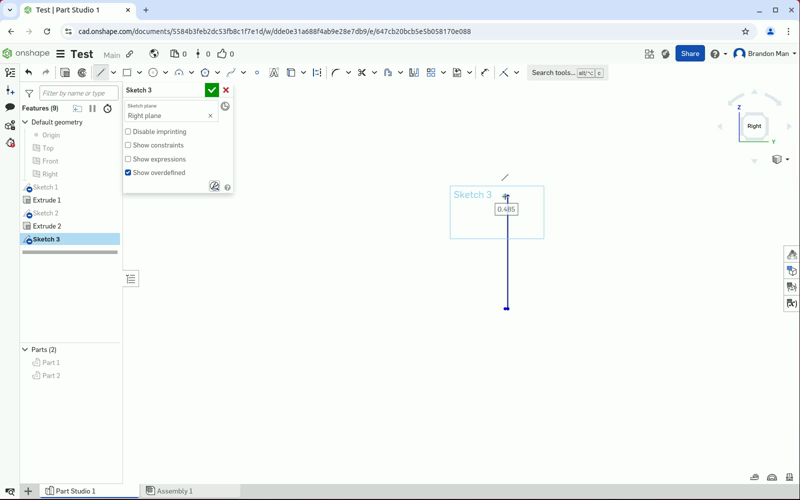
key_up(shift)
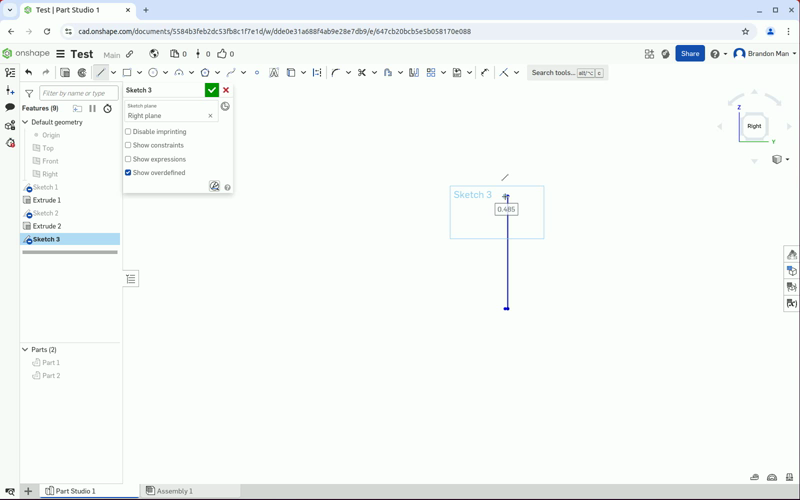
key_down(shift)
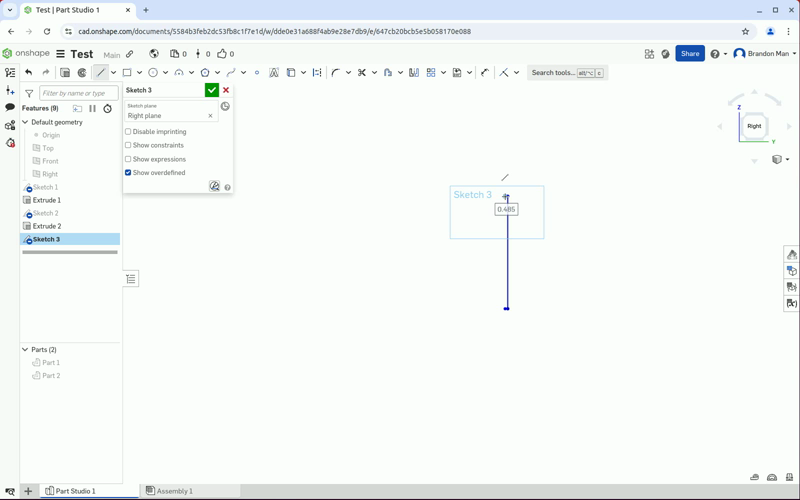
mouse_move(505, 308)
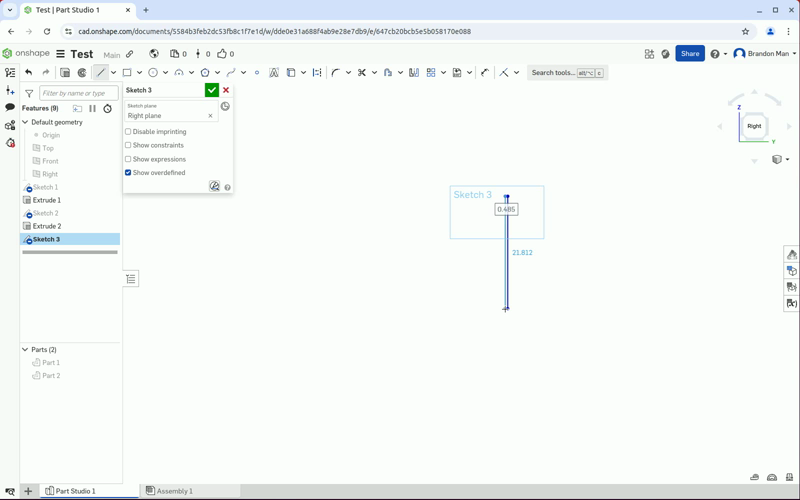
scroll(6)
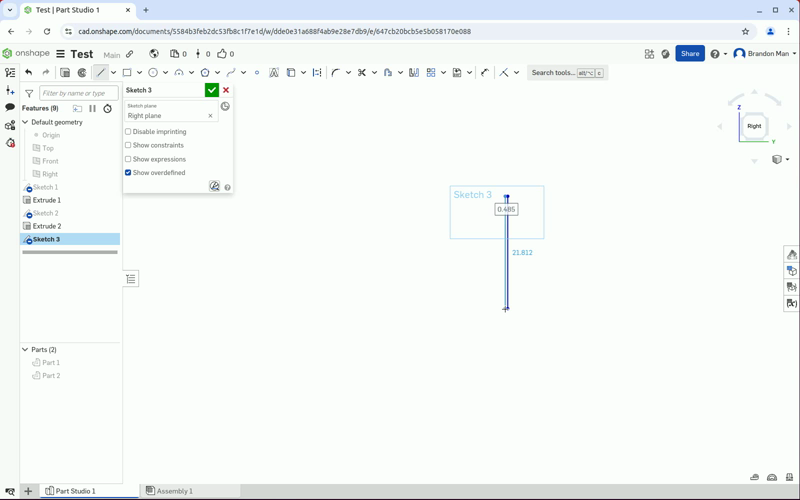
scroll(6)
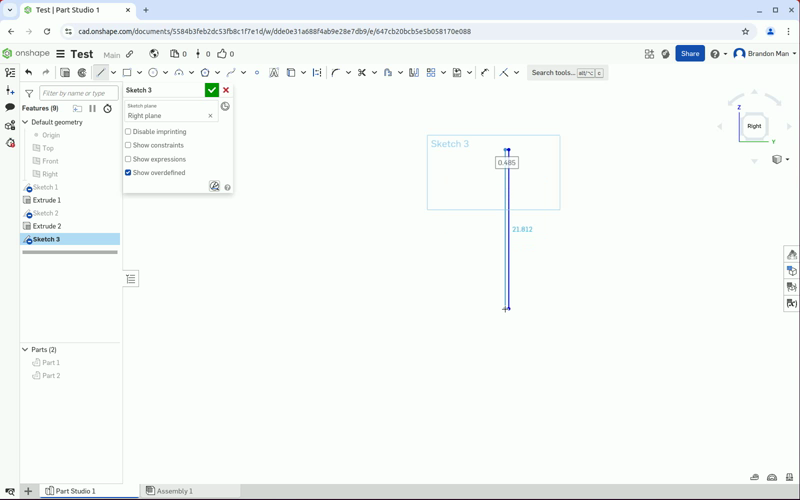
scroll(6)
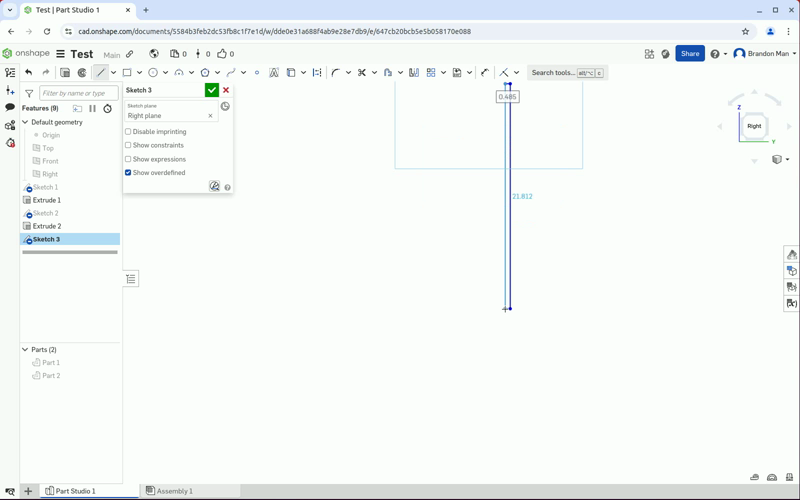
scroll(6)
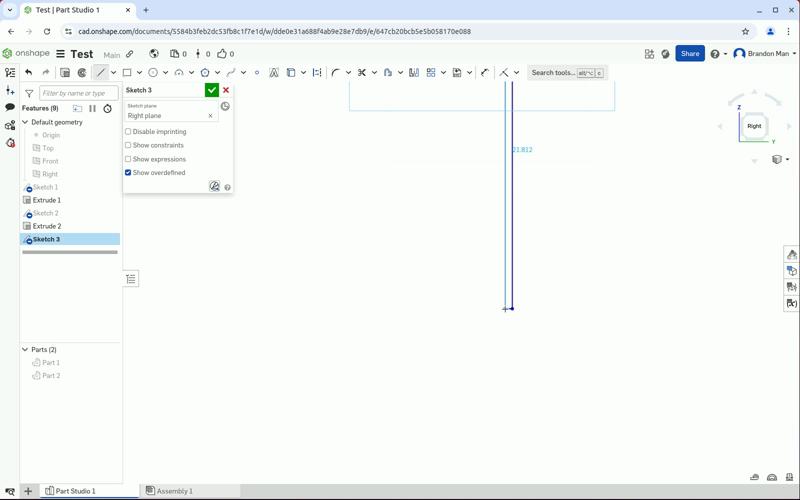
scroll(6)
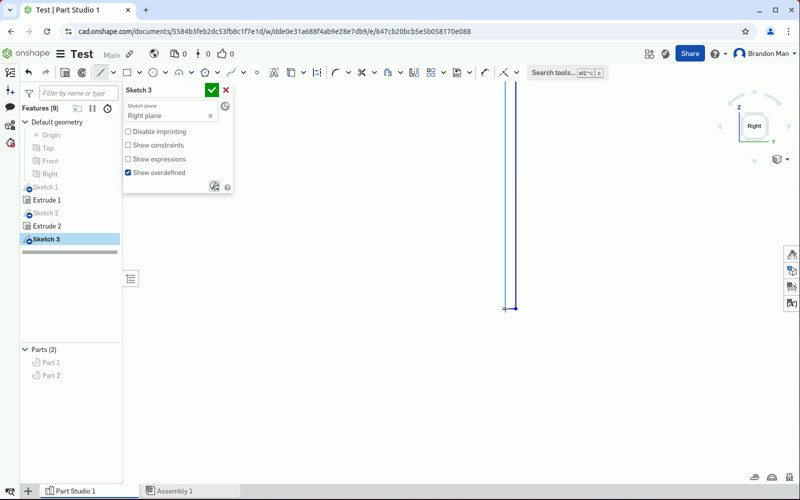
scroll(6)
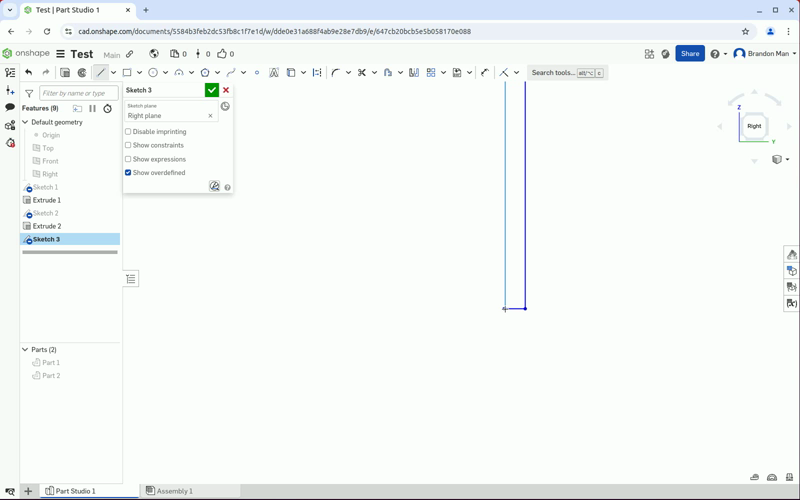
scroll(6)
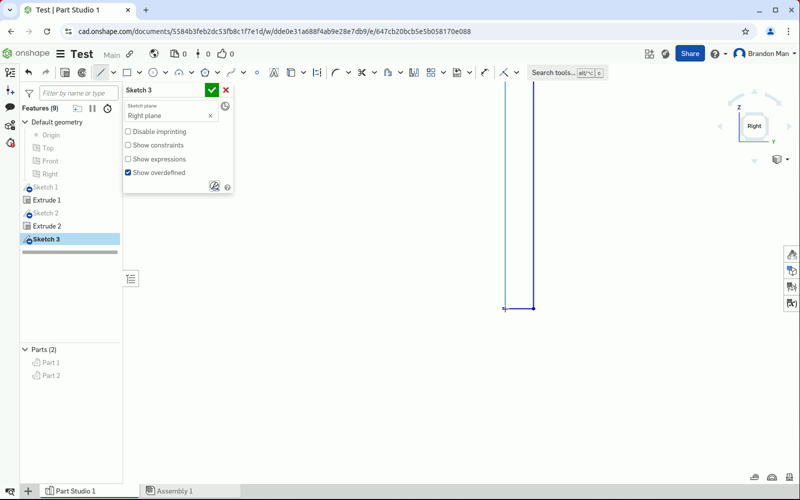
key_up(shift)
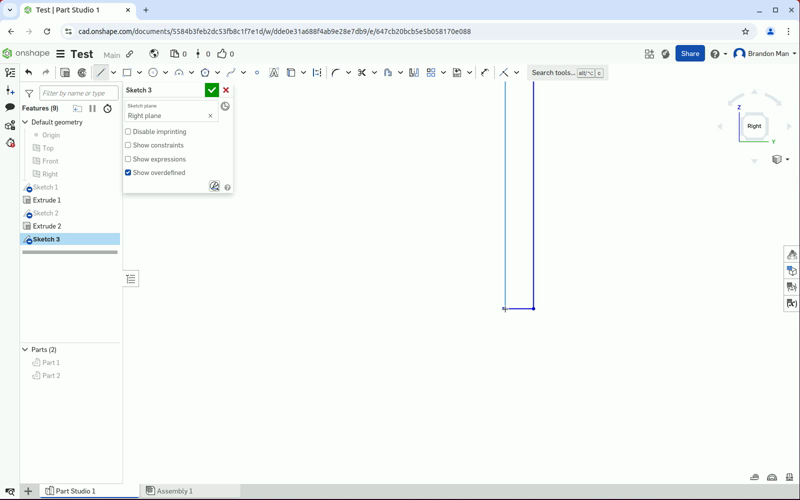
click(505, 308)
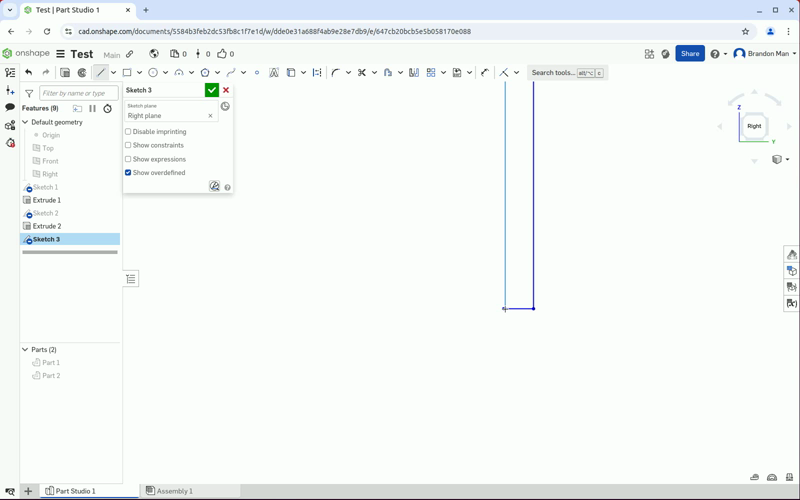
scroll(-6)
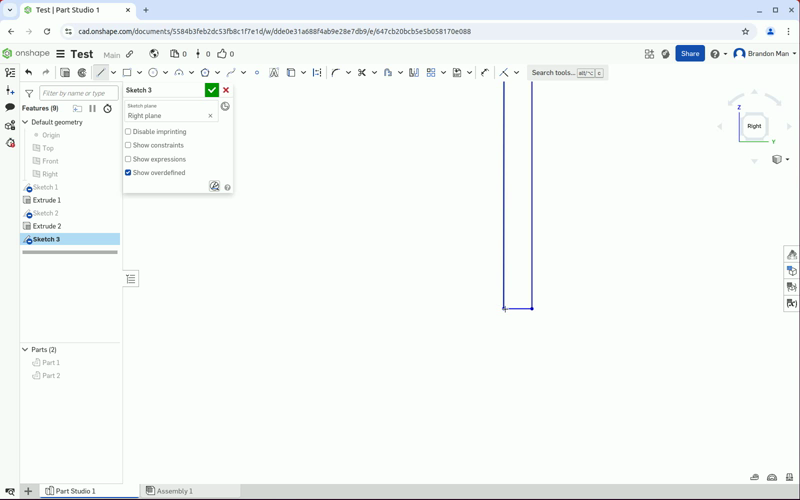
scroll(-6)
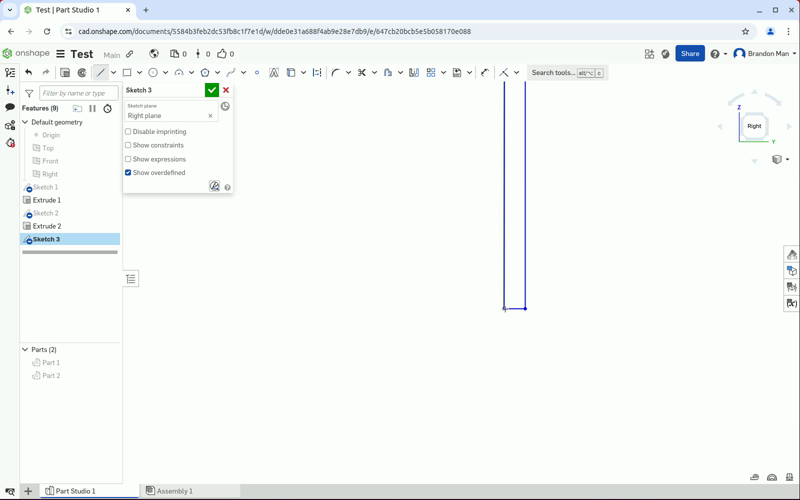
scroll(-6)
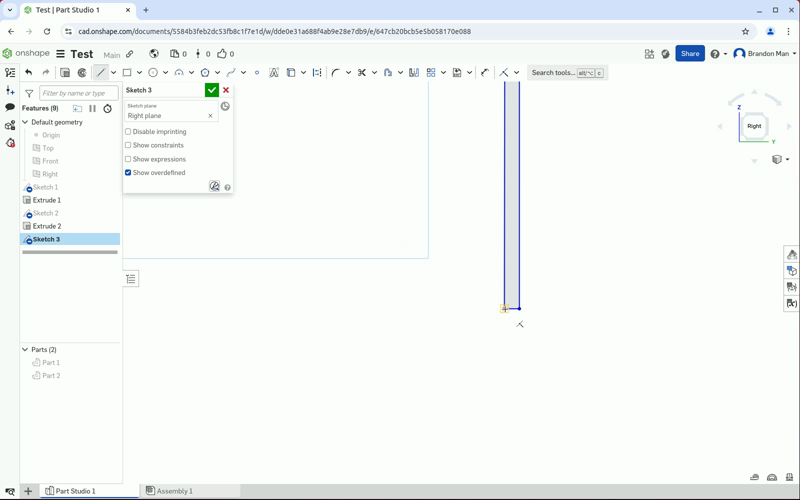
scroll(-6)
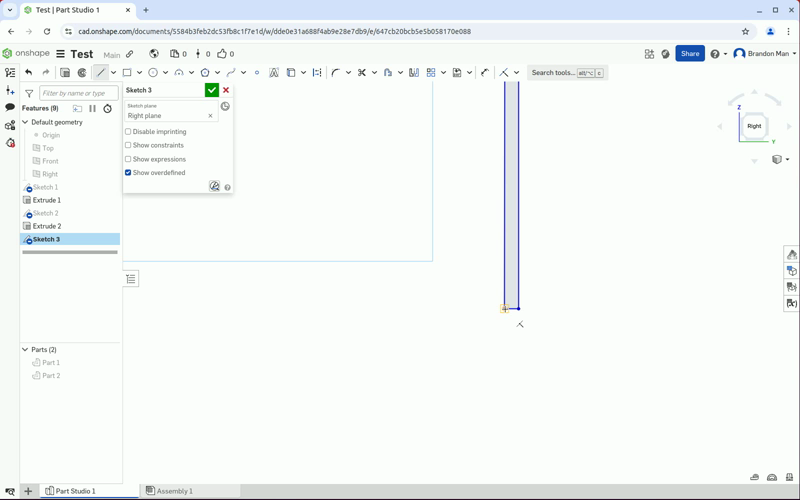
scroll(-6)
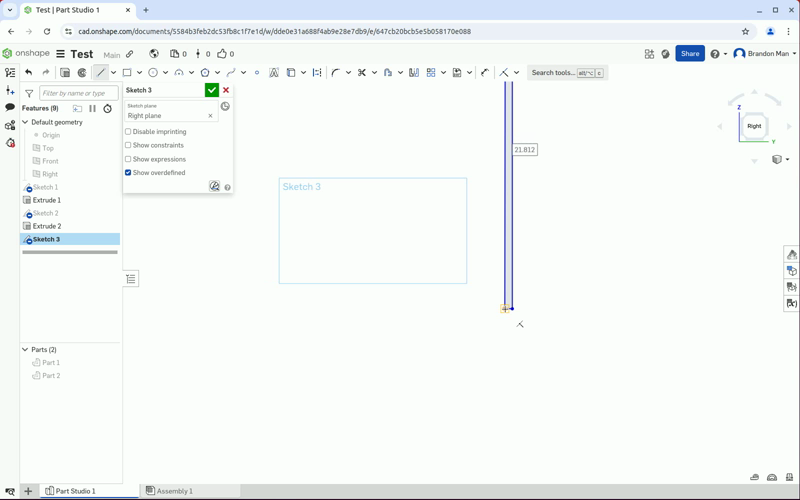
scroll(-6)
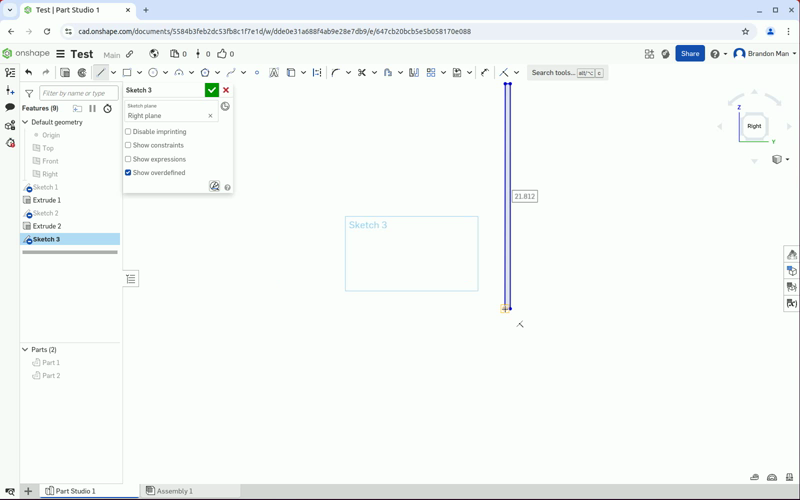
scroll(-6)
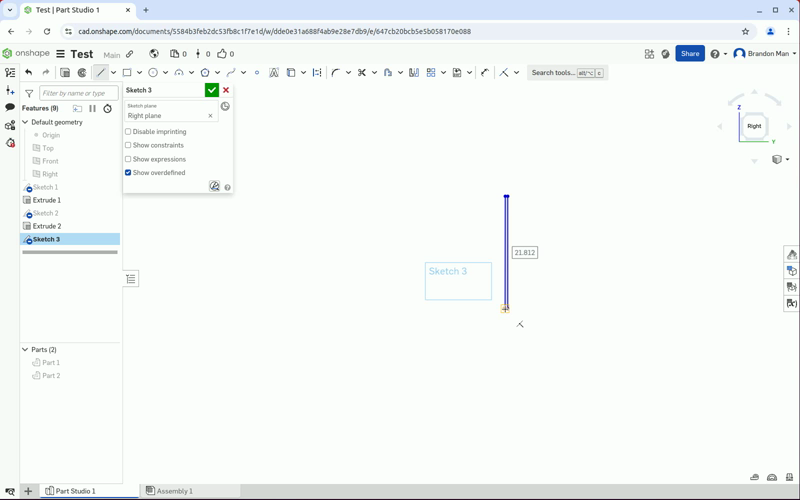
key(esc)
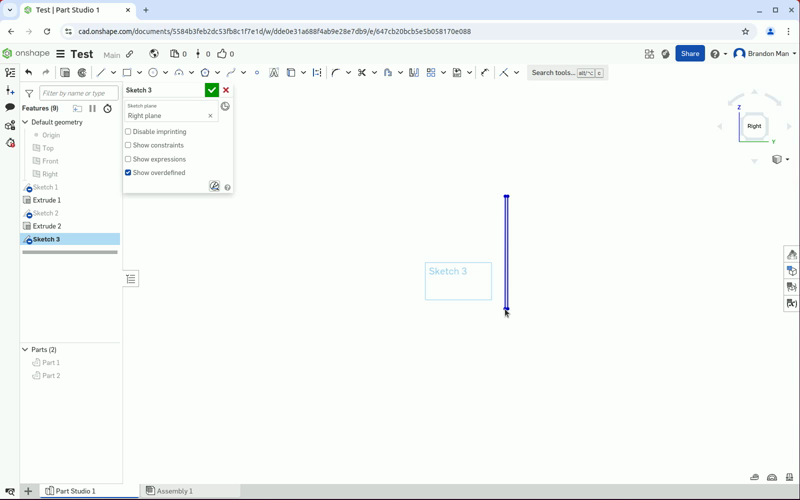
mouse_move(506, 252)
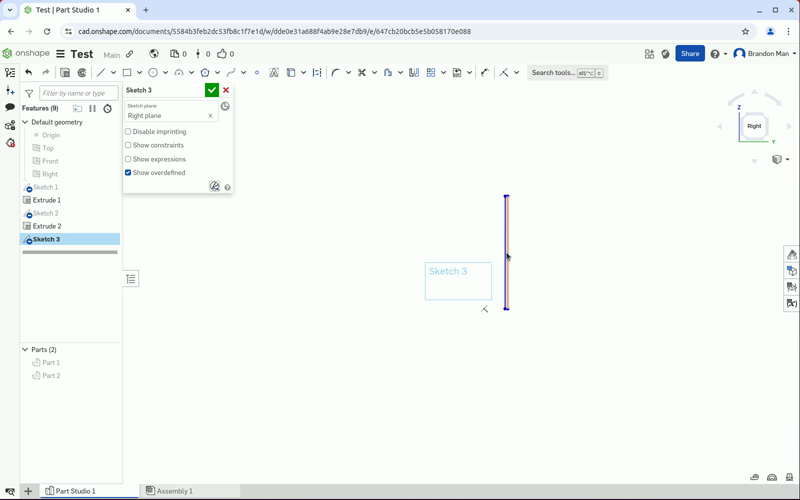
scroll(6)
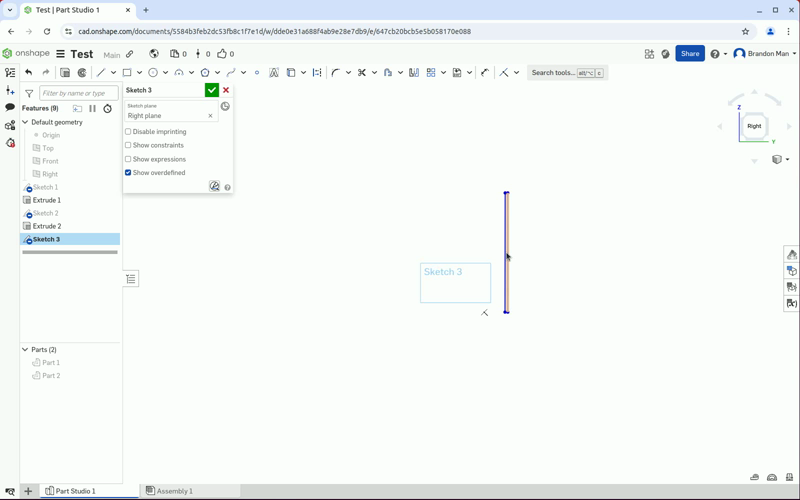
scroll(6)
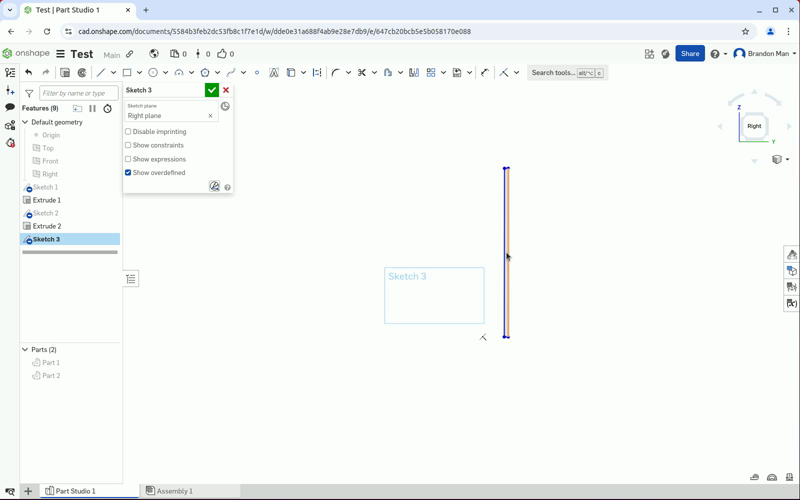
scroll(6)
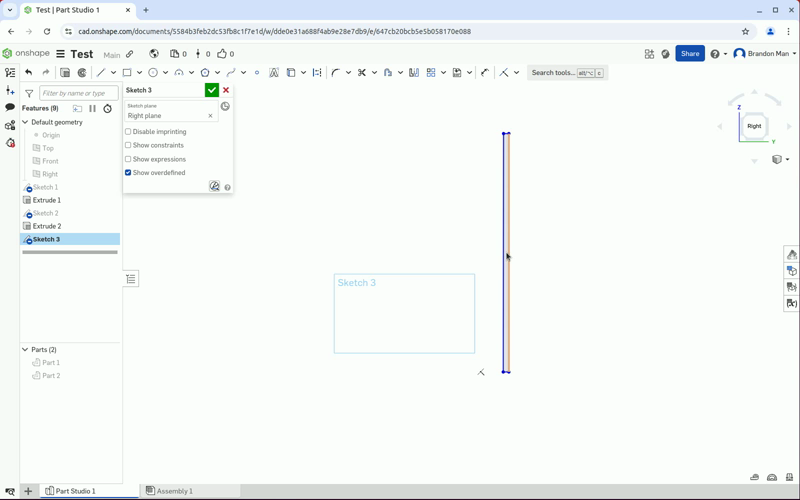
scroll(6)
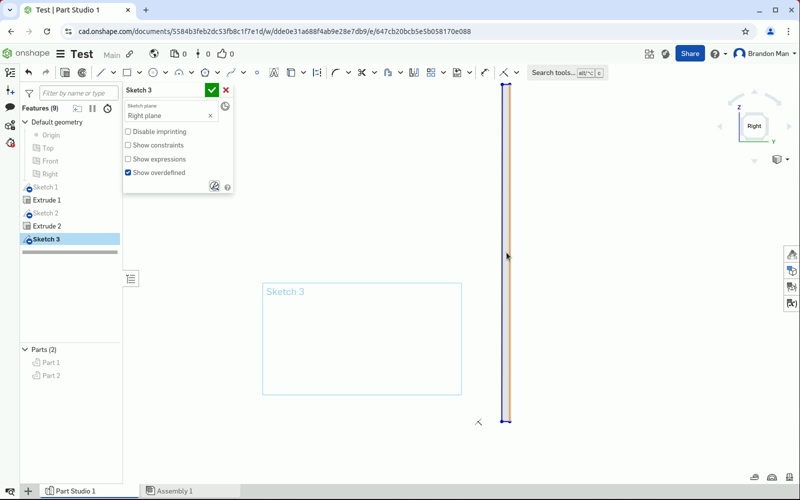
scroll(6)
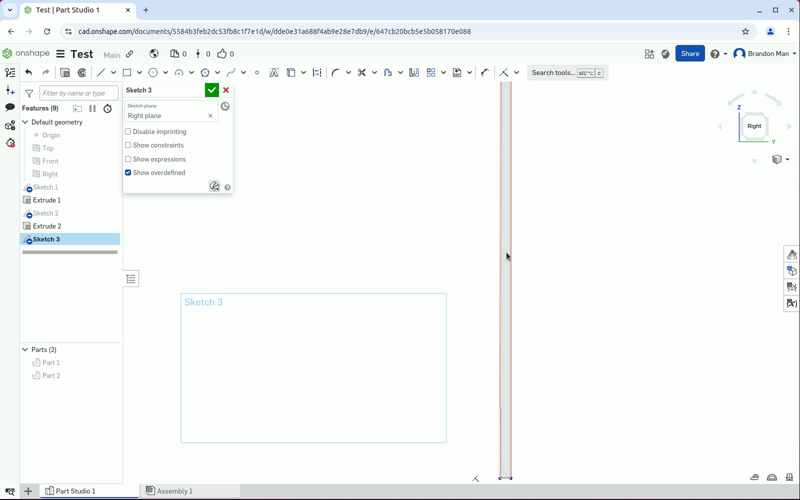
scroll(6)
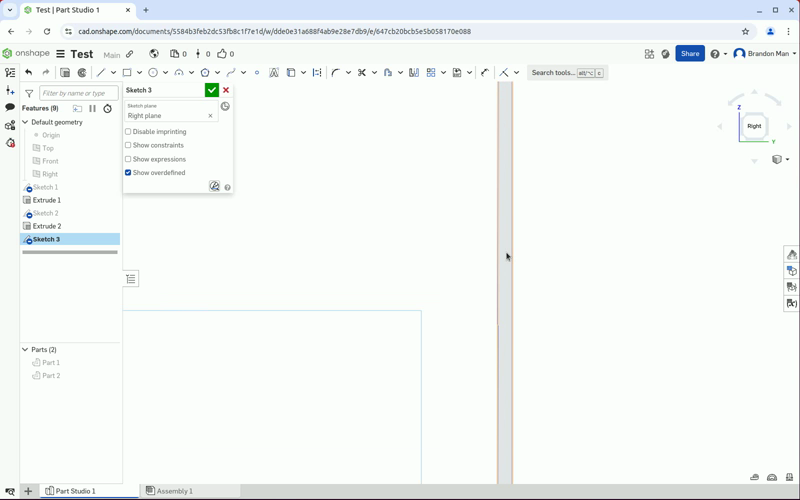
scroll(6)
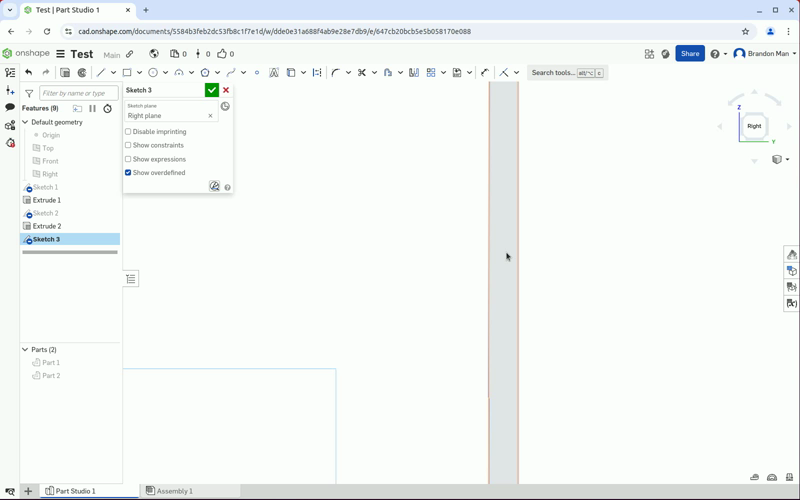
click(506, 252)
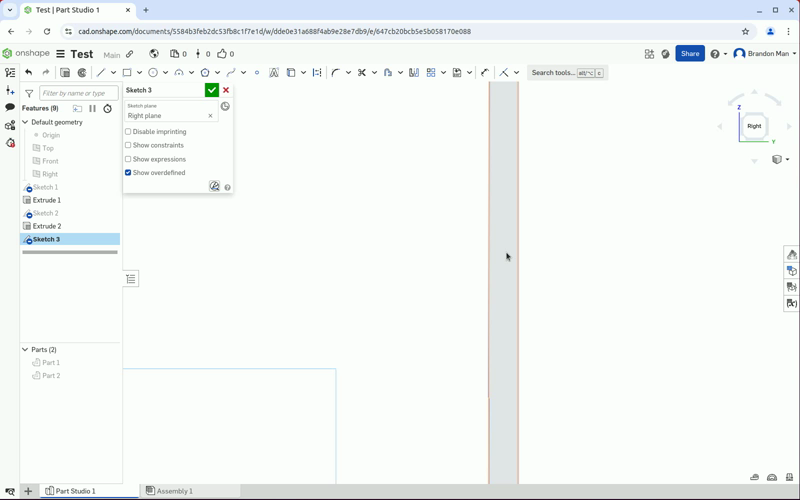
scroll(-6)
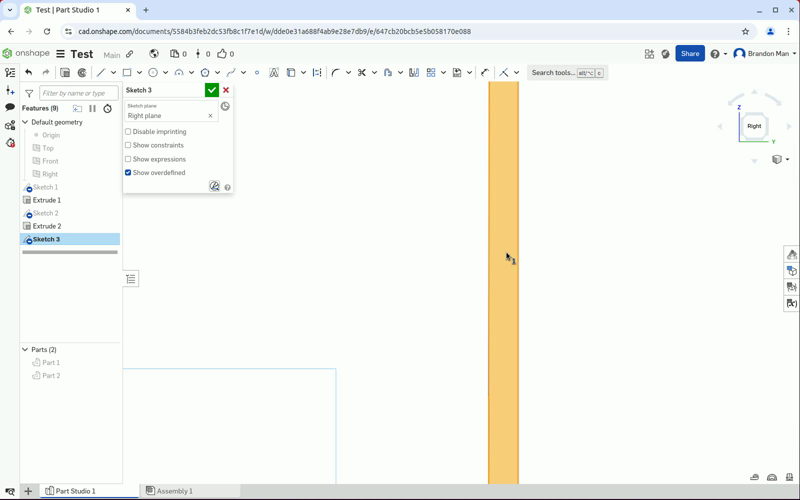
scroll(-6)
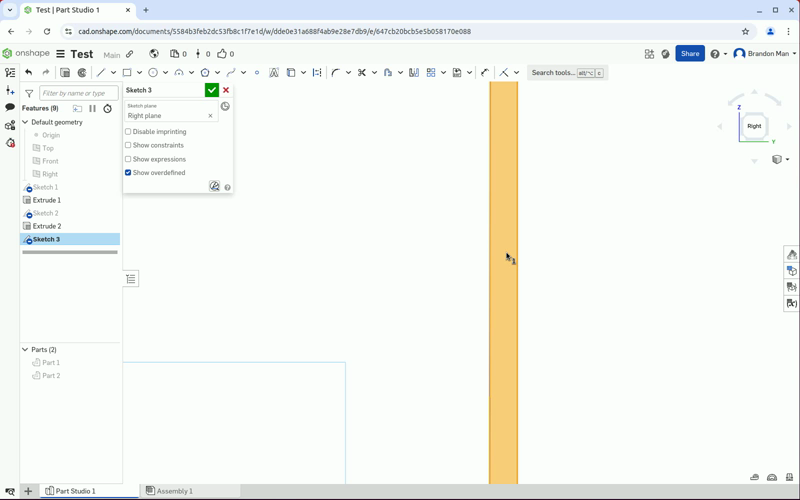
scroll(-6)
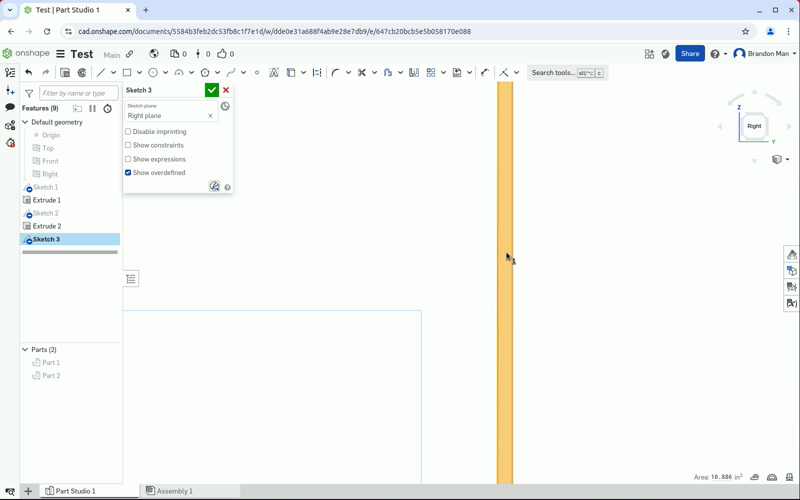
scroll(-6)
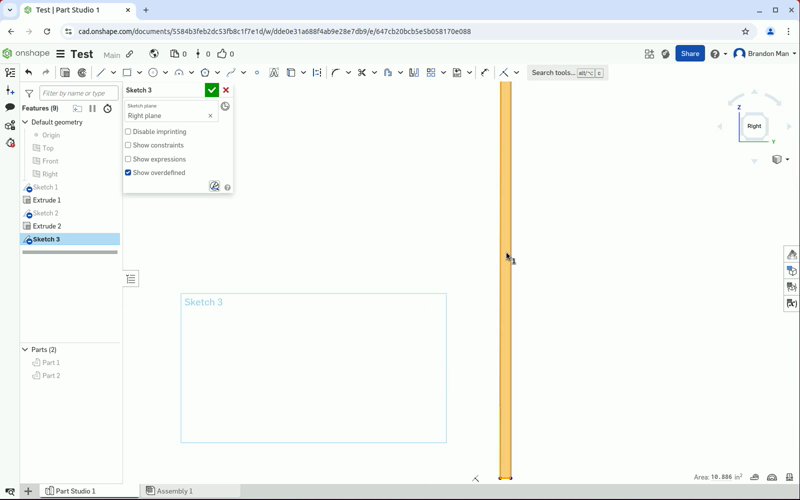
scroll(-6)
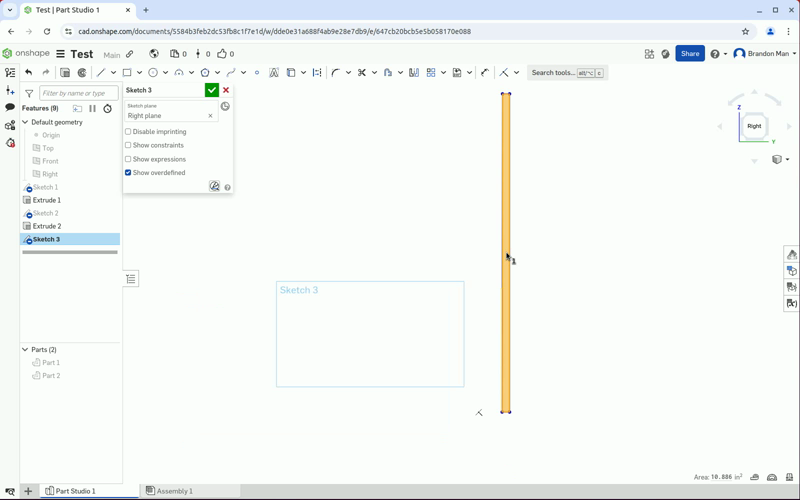
scroll(-6)
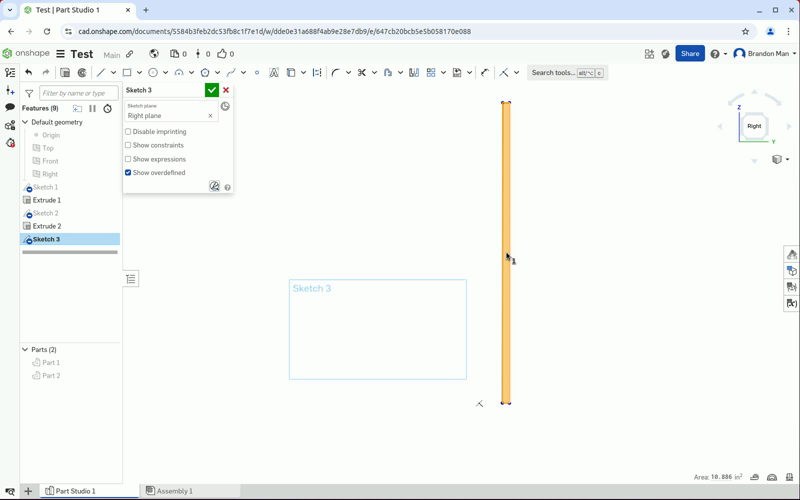
scroll(-6)
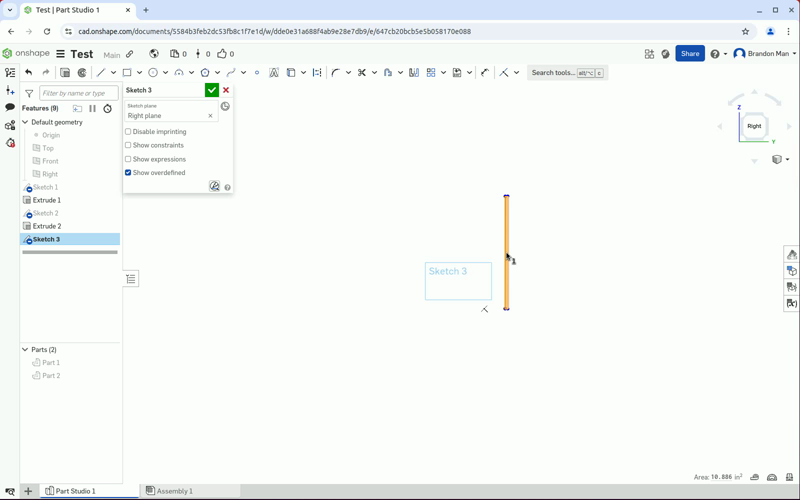
mouse_move(73, 352)
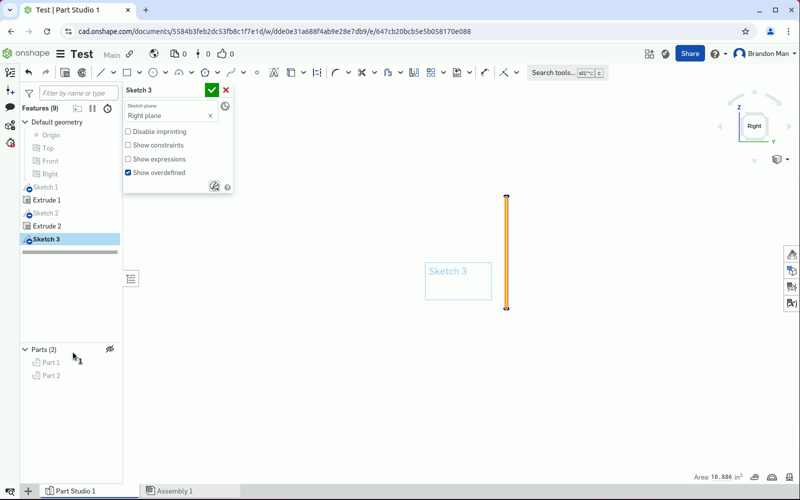
key(shift+y)
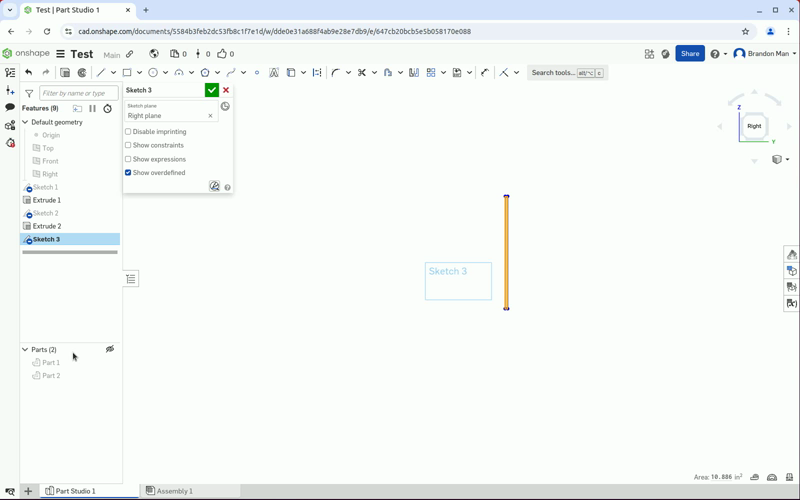
key(shift+e)
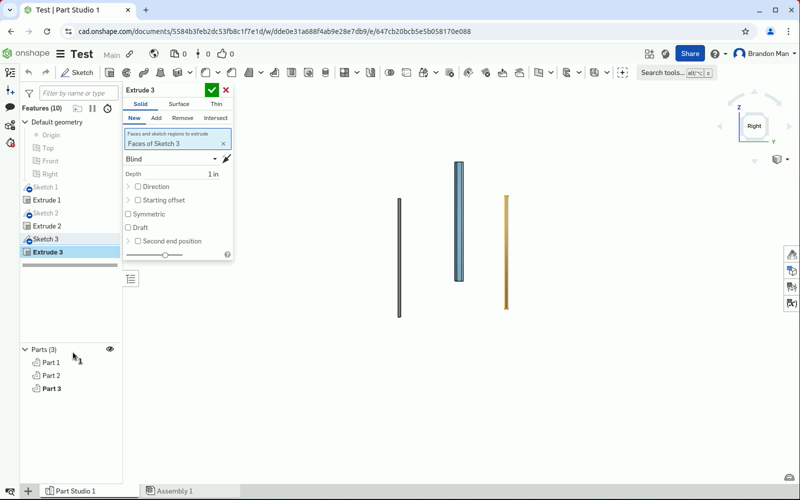
mouse_move(143, 106)
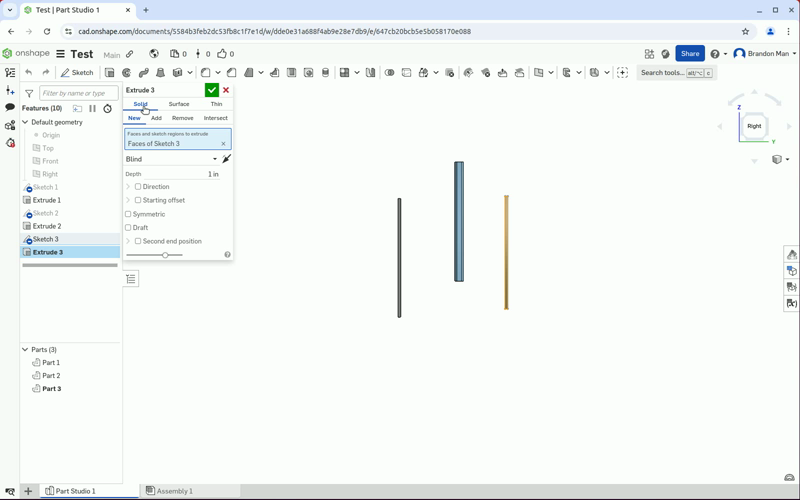
click(143, 106)
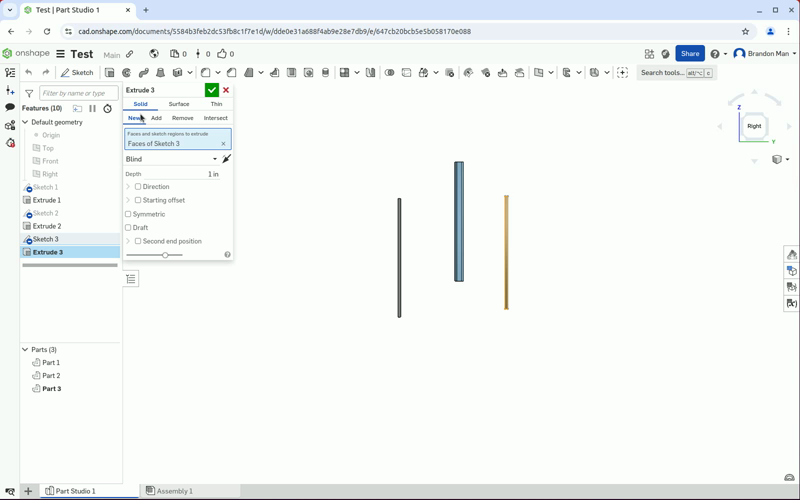
mouse_move(137, 120)
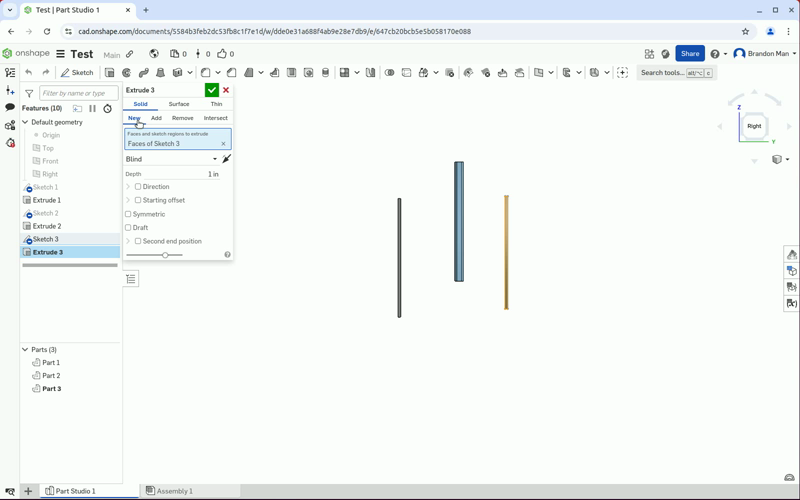
click(137, 120)
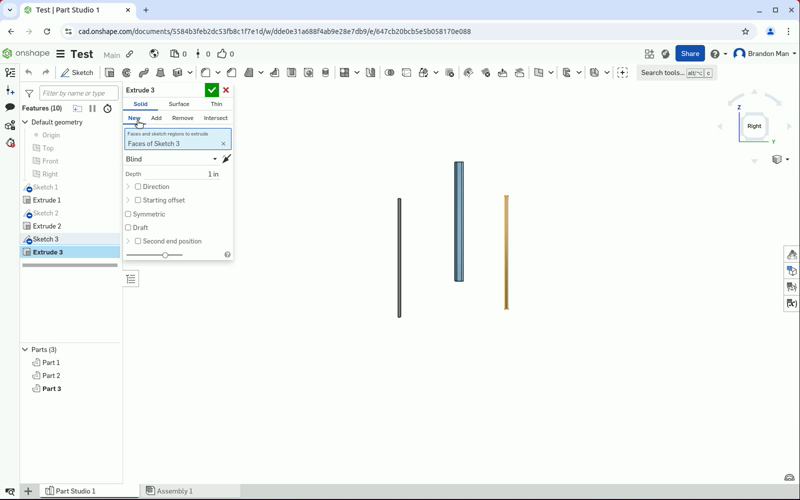
key(tab, 4)
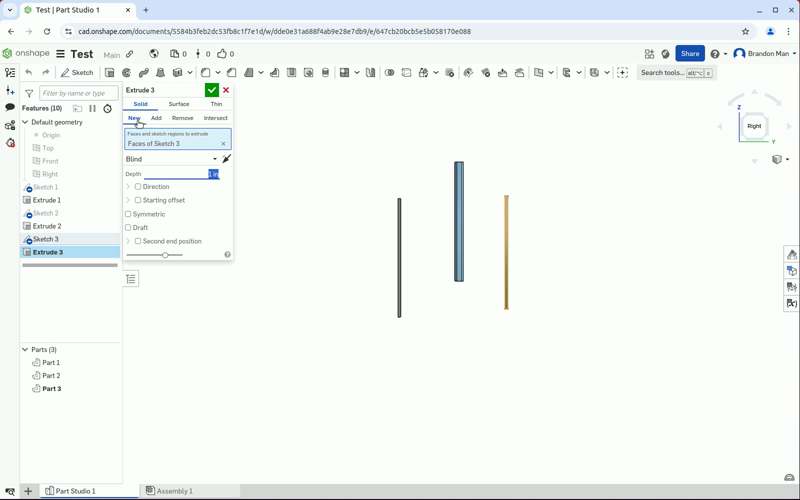
text(-0.241)
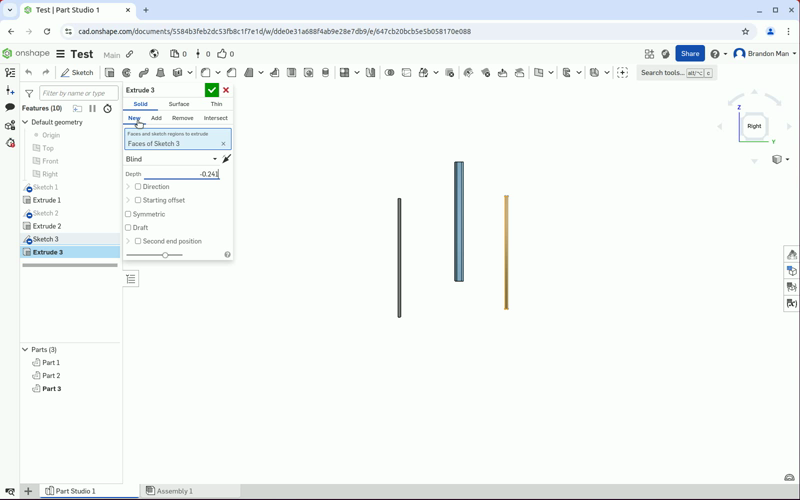
key(enter)
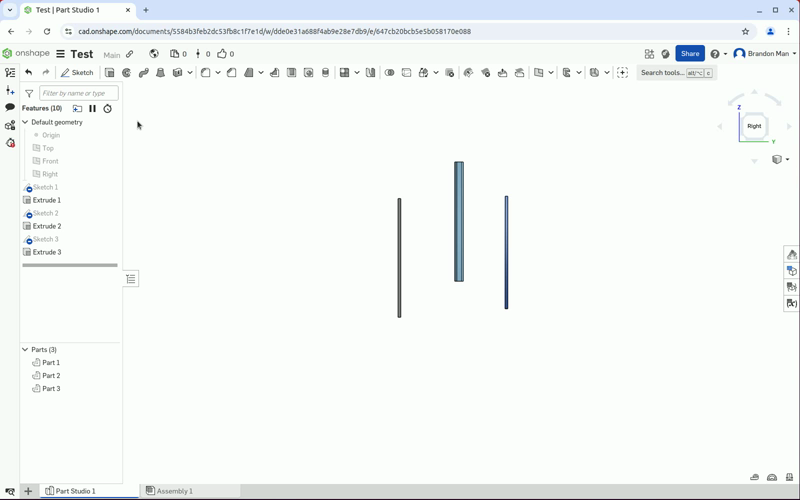
key(shift+h)
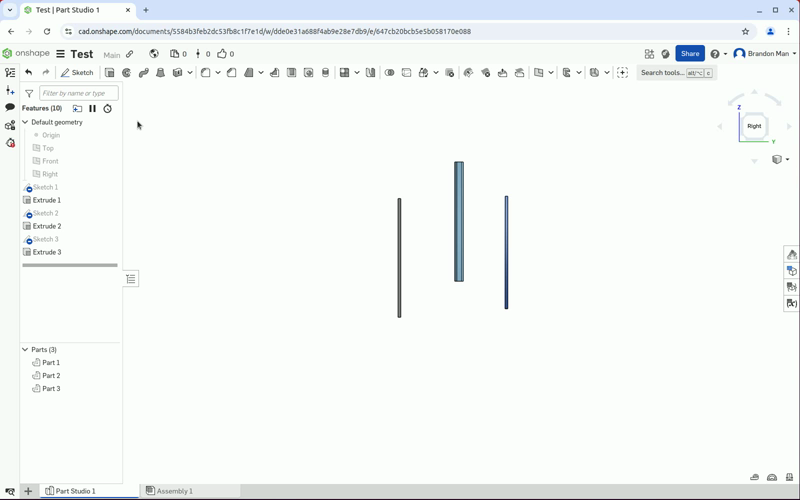
key(shift+h)
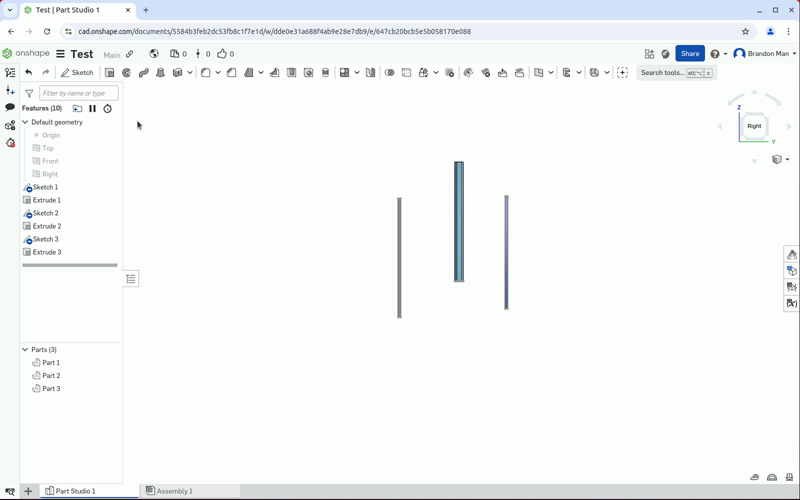
key(shift+7)
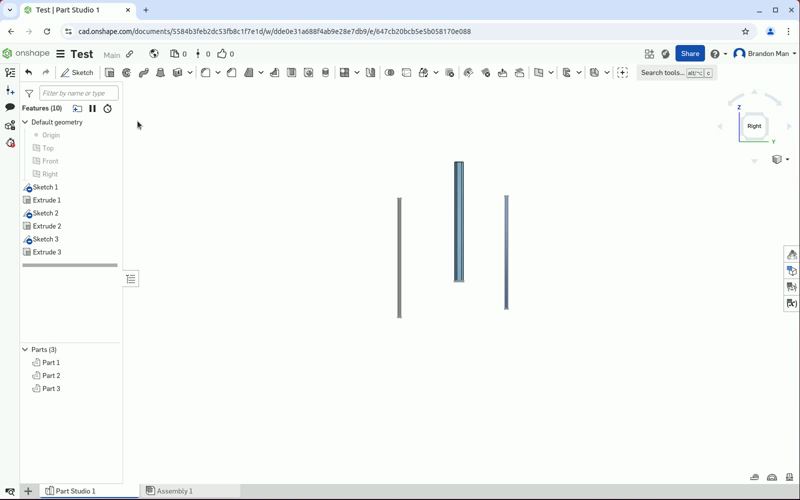
key(right, 2)
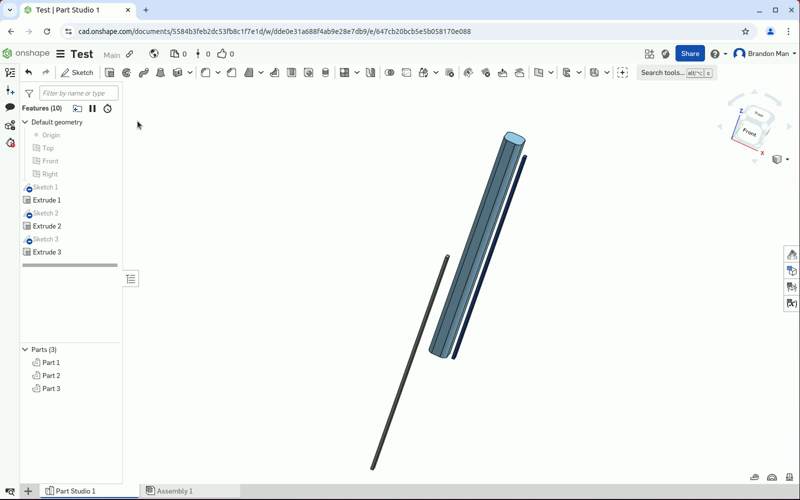
key(down, 2)
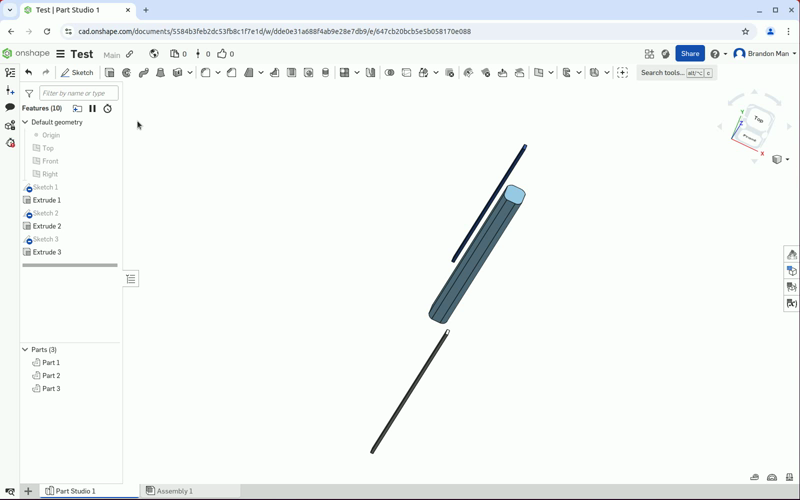
key(up, 2)
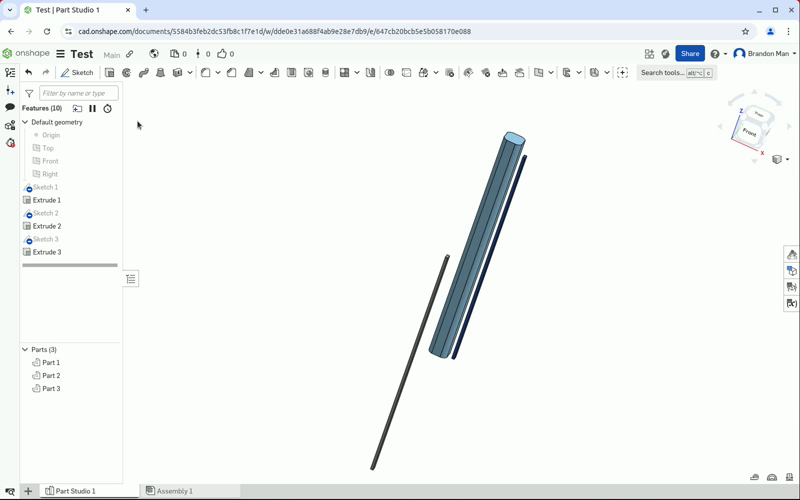
key(left, 2)
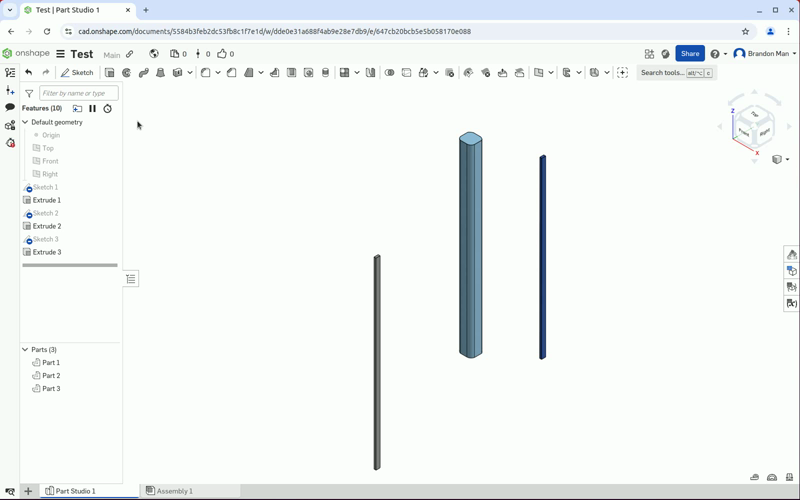
mouse_move(73, 189)
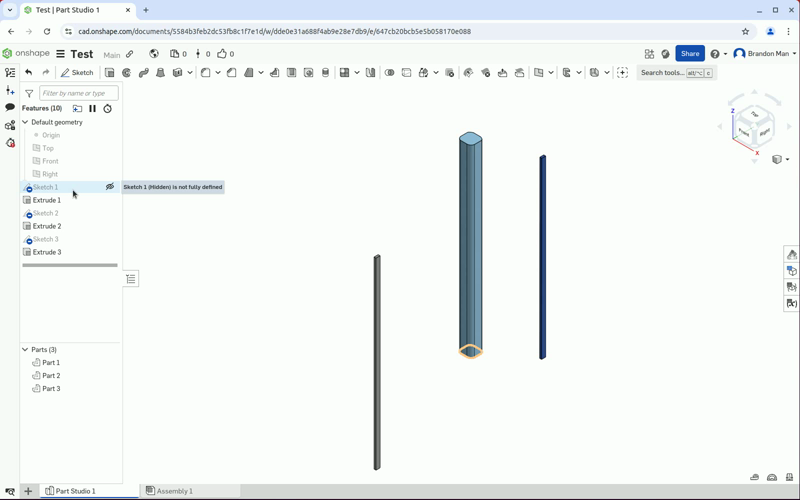
click(73, 189)